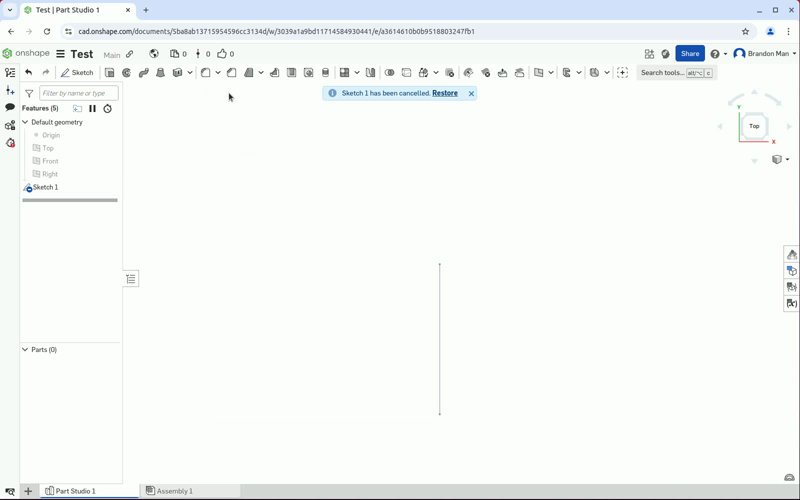
key(shift+h)
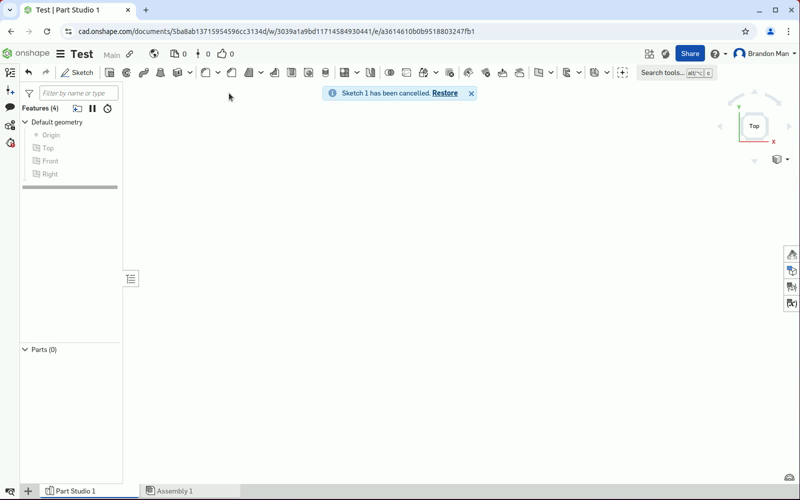
mouse_move(73, 352)
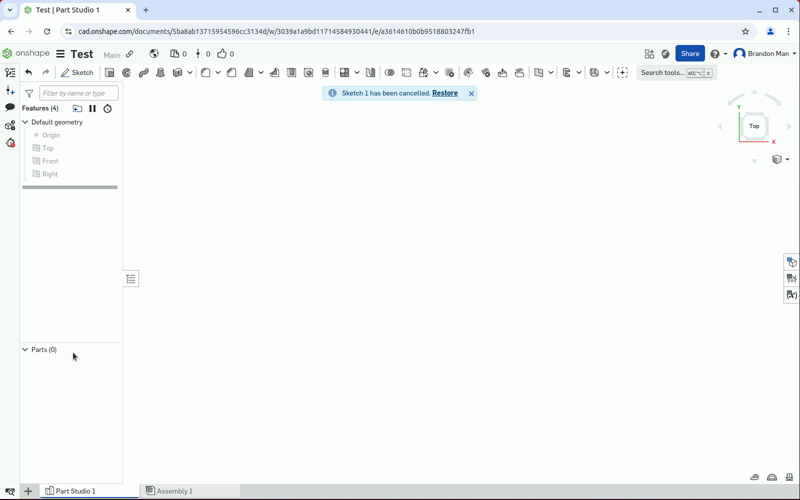
key(y)
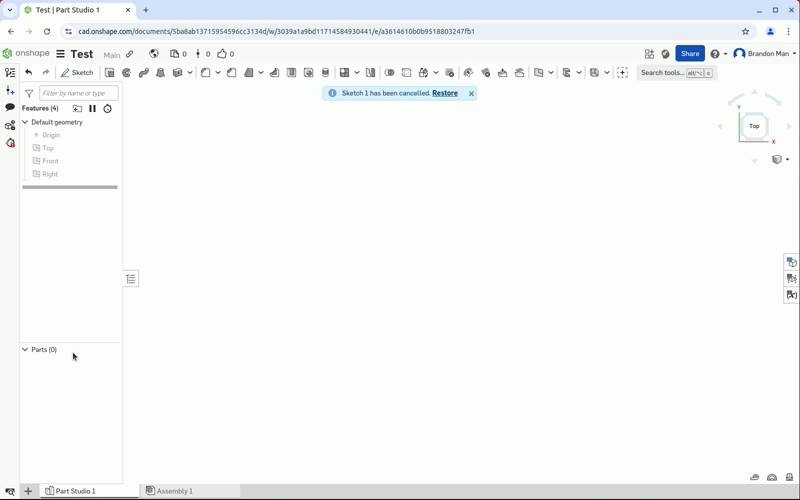
key(shift+p)
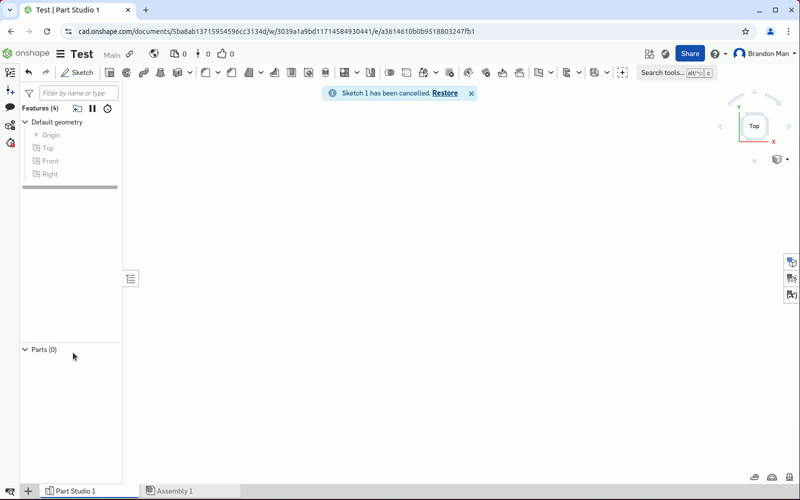
key(space)
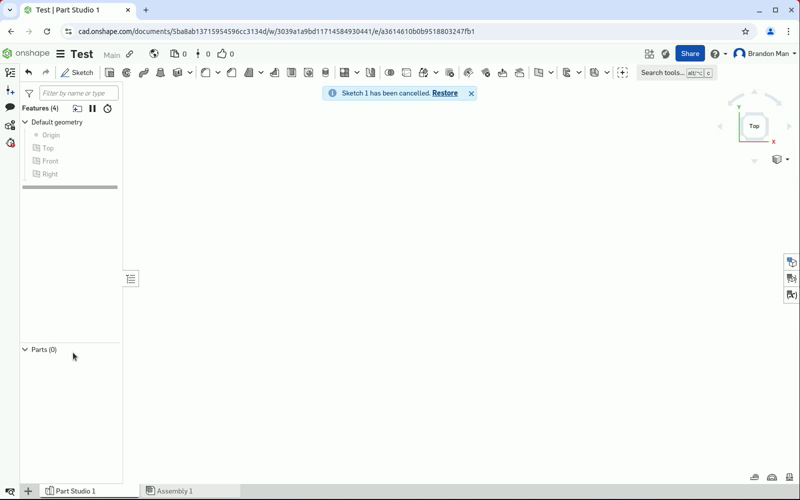
key_down(shift)
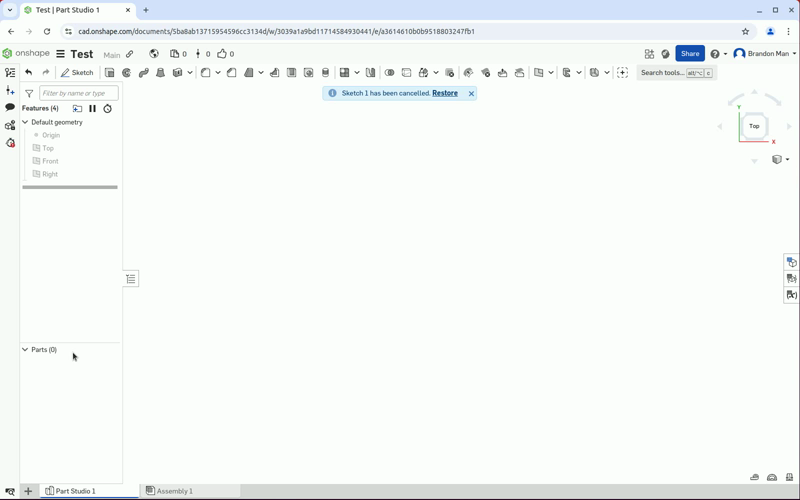
key(up)
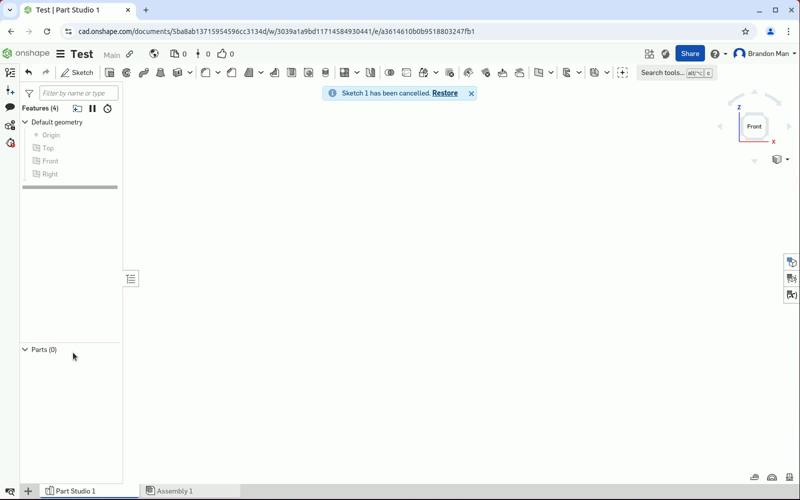
key_up(shift)
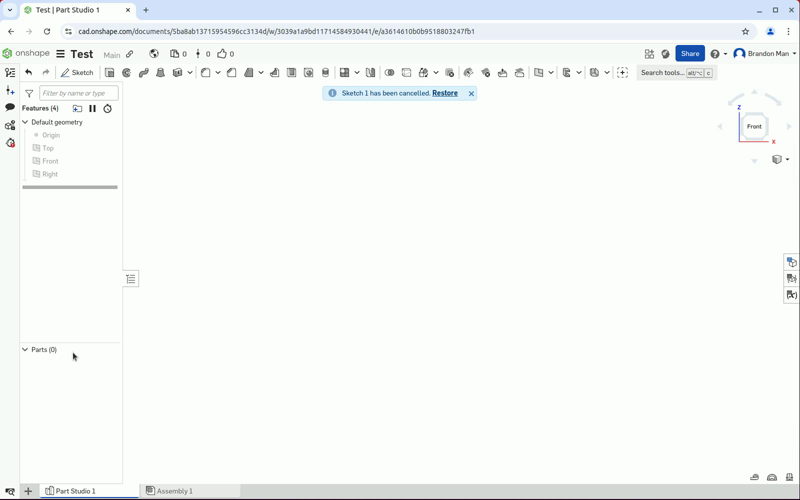
mouse_move(73, 352)
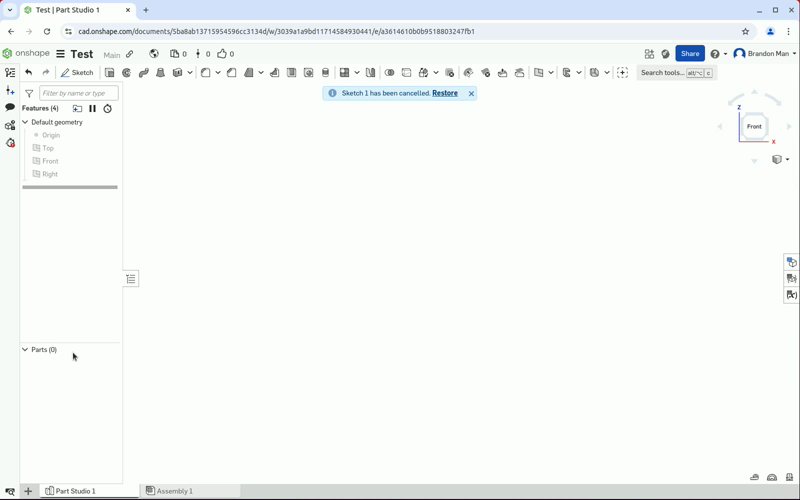
key(shift+y)
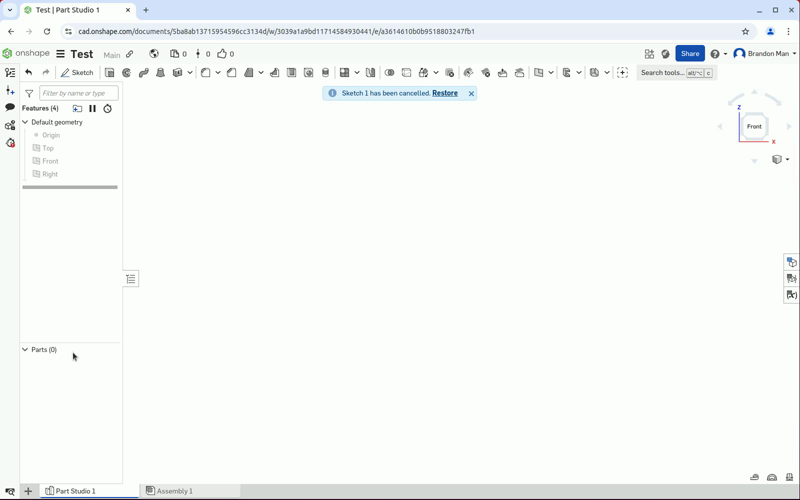
key(shift+s)
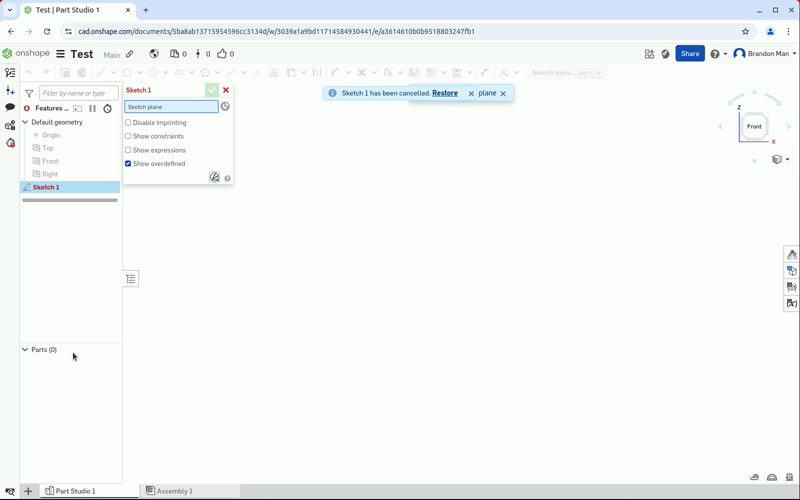
mouse_move(73, 163)
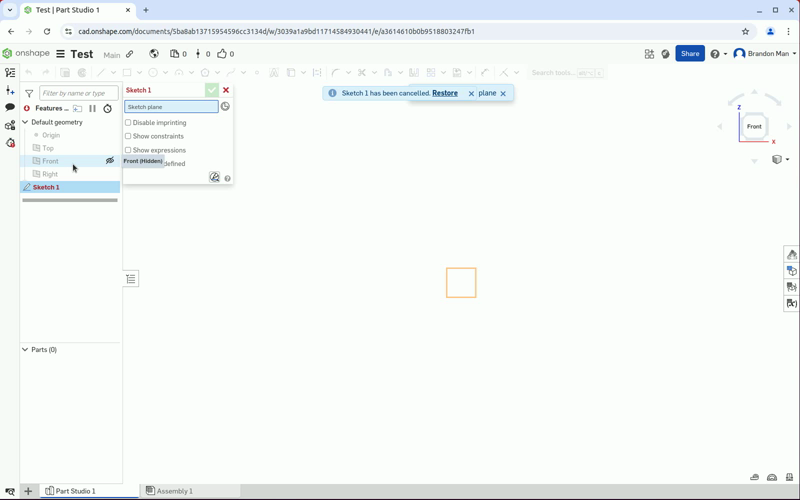
click(73, 163)
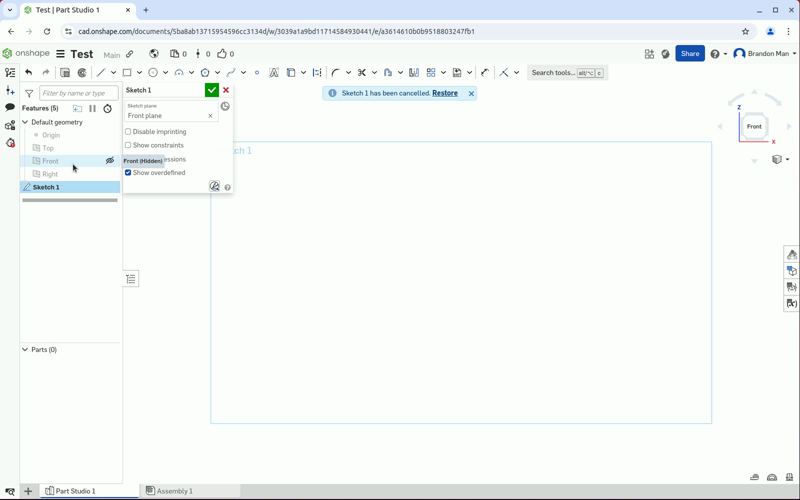
mouse_move(73, 352)
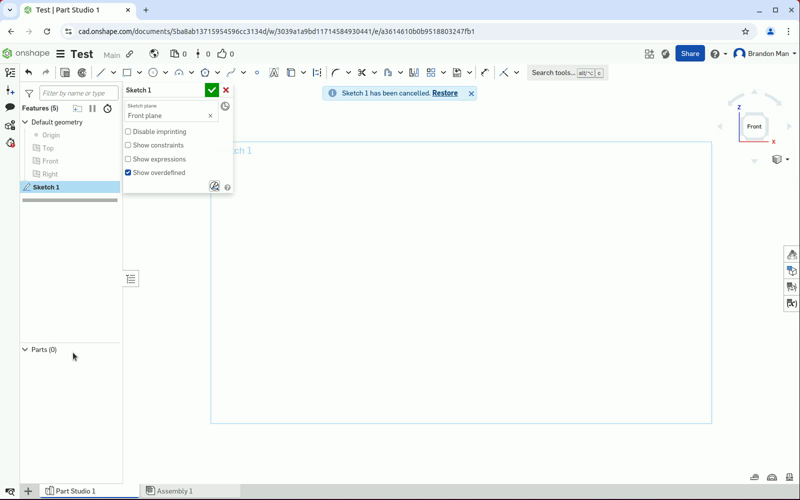
key(y)
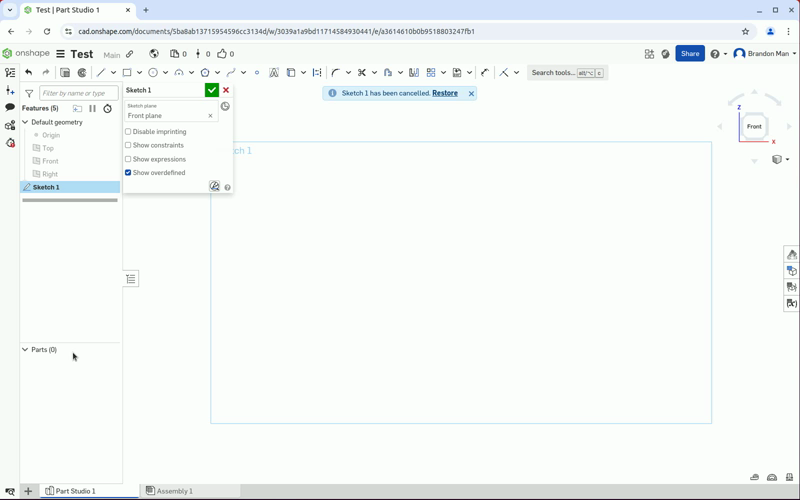
key(l)
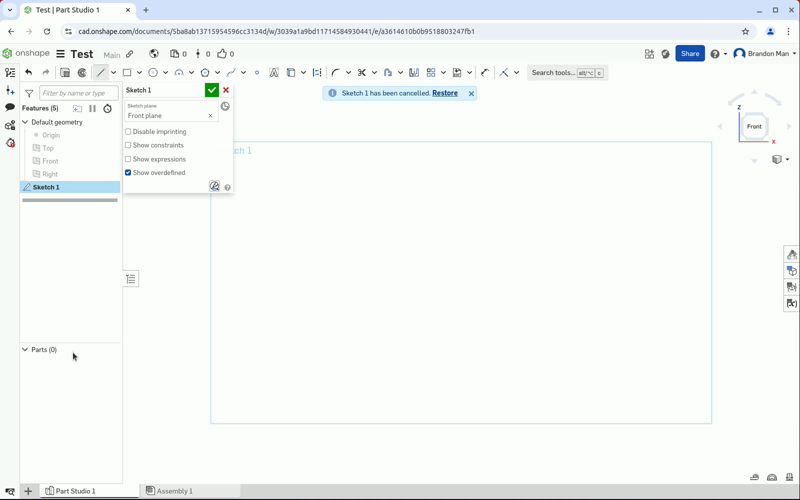
key_down(shift)
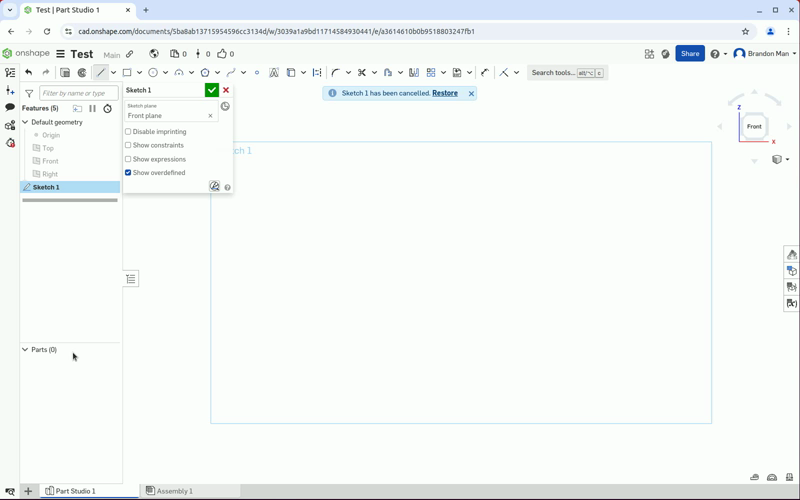
mouse_move(348, 324)
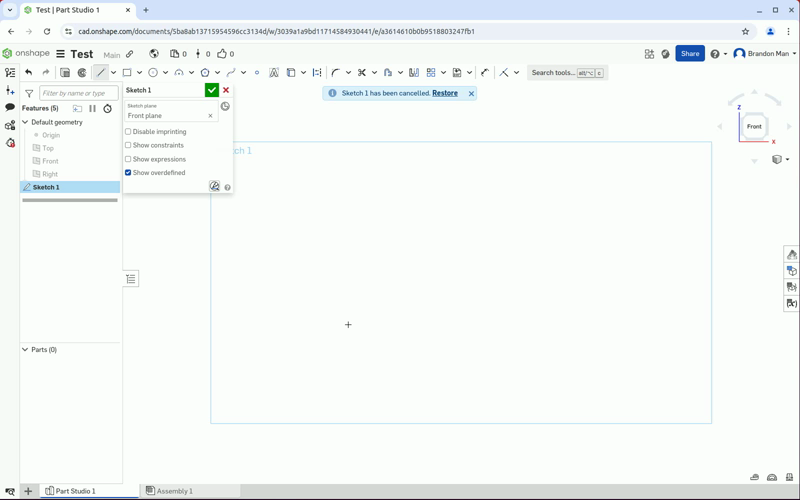
click(348, 324)
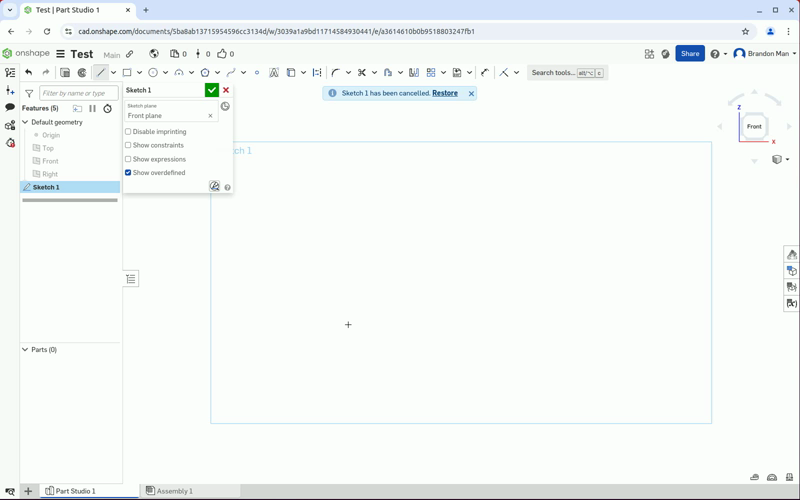
key_up(shift)
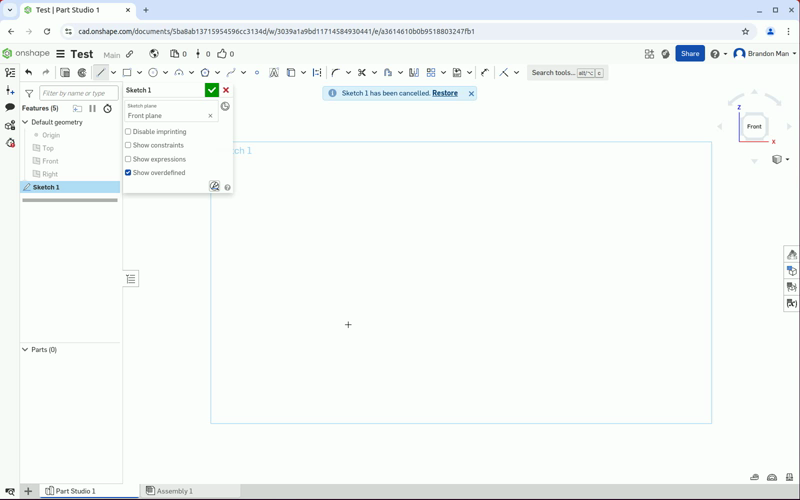
key_down(shift)
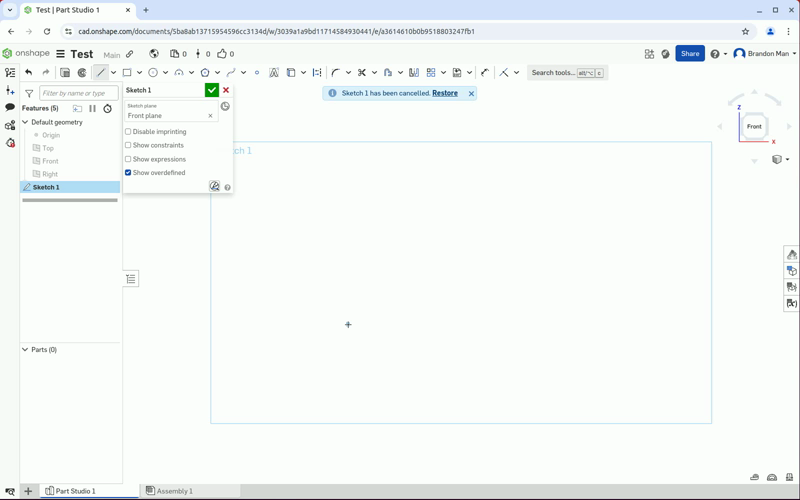
mouse_move(507, 324)
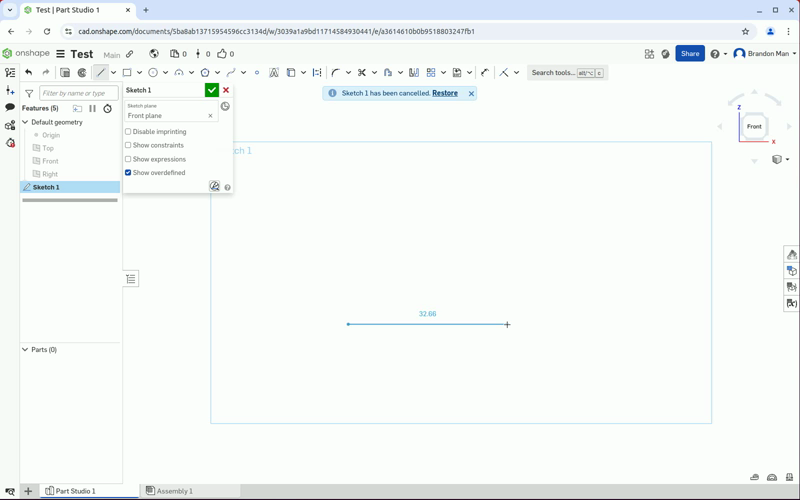
click(507, 324)
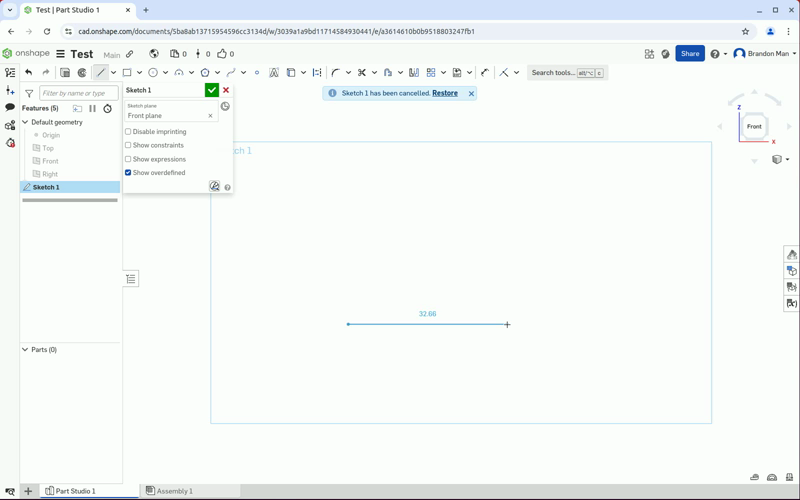
key_up(shift)
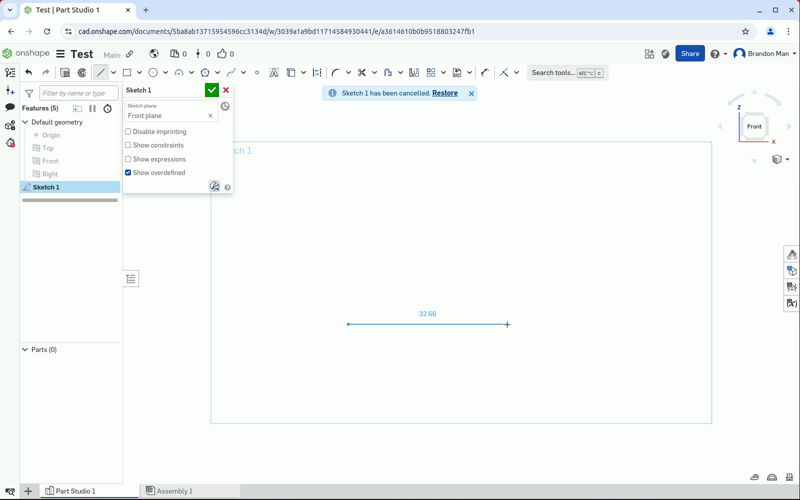
key_down(shift)
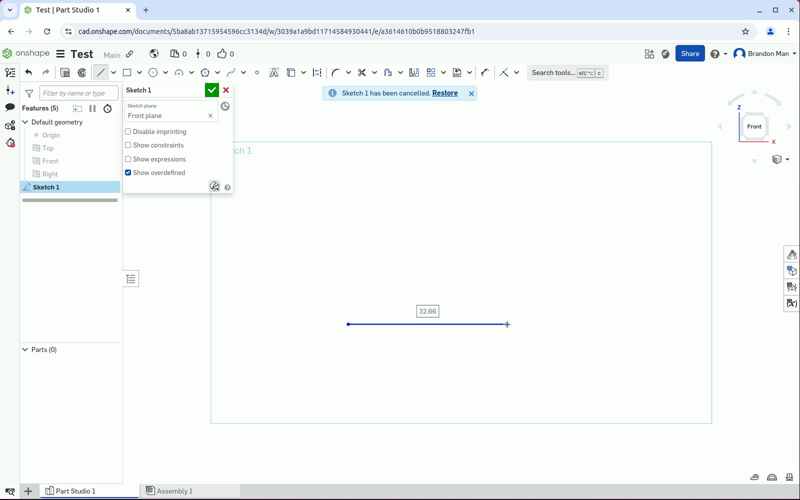
mouse_move(537, 324)
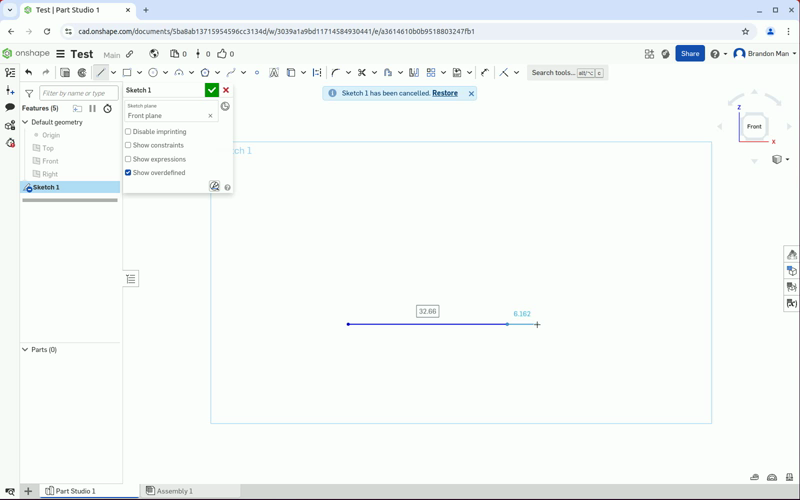
mouse_move(507, 282)
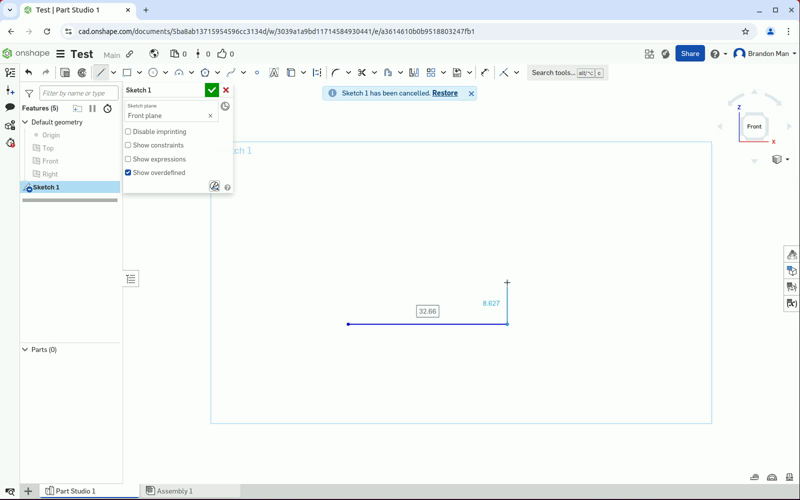
click(507, 282)
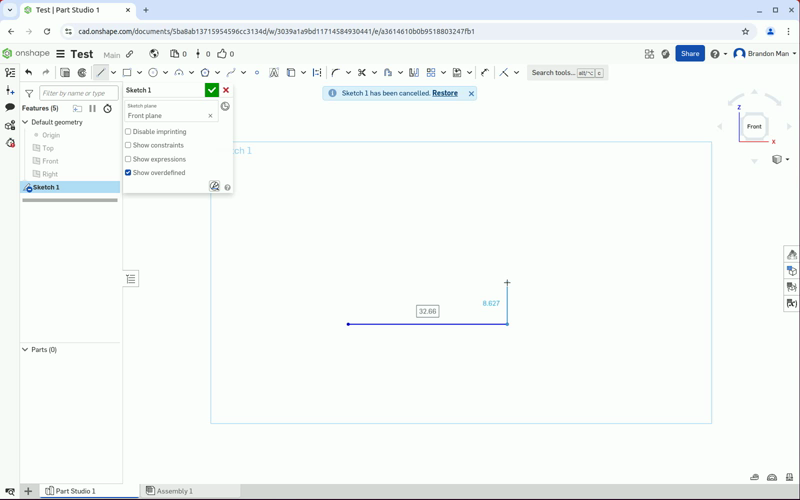
key_up(shift)
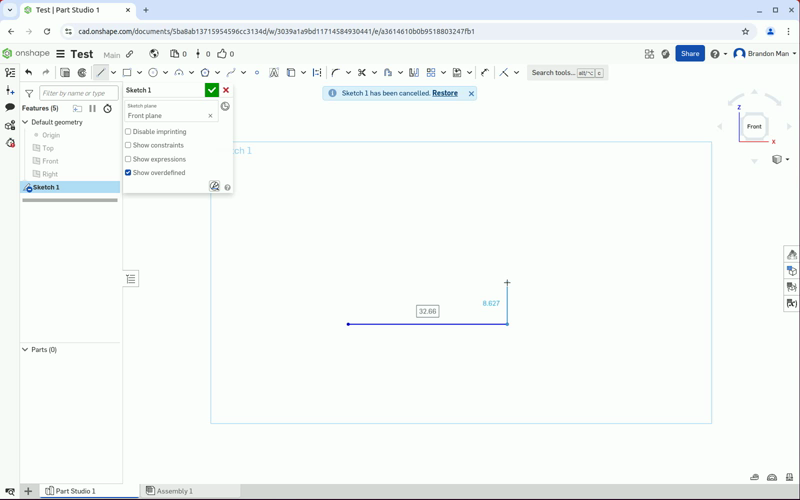
key_down(shift)
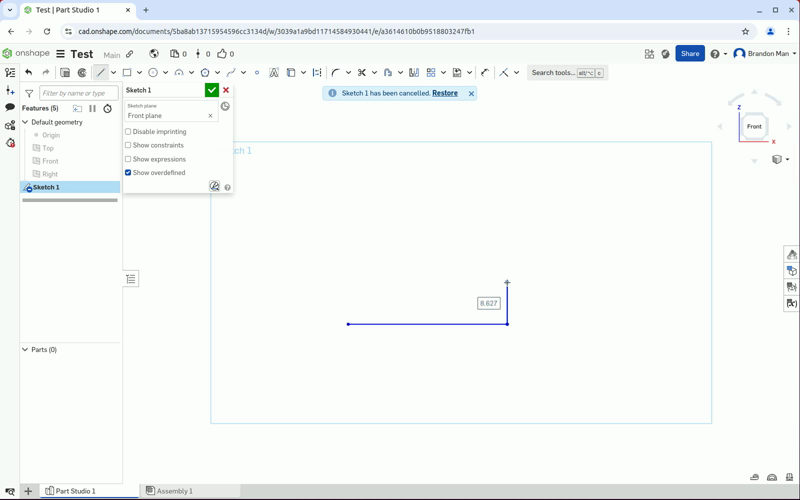
mouse_move(537, 282)
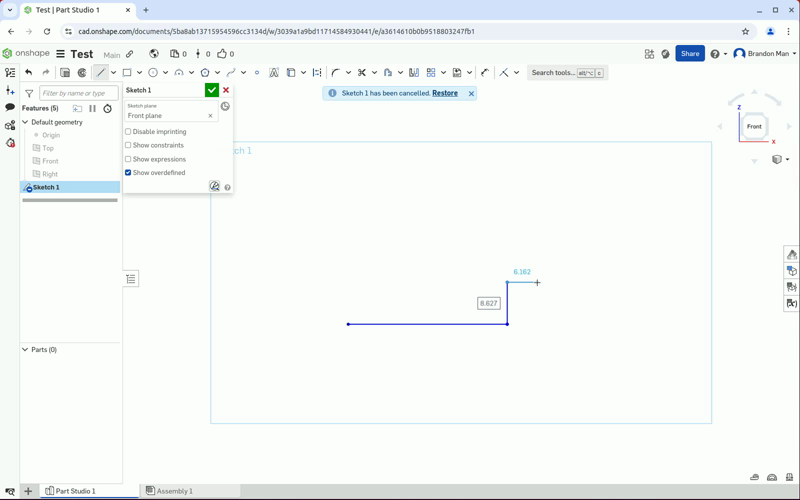
mouse_move(507, 241)
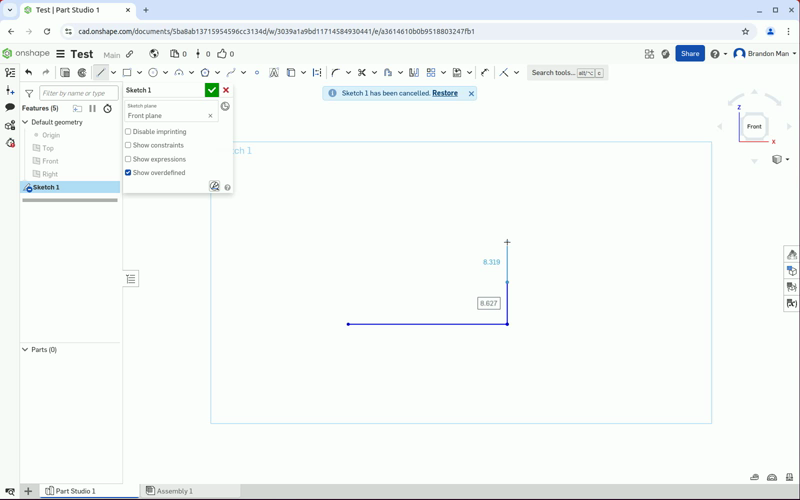
click(507, 241)
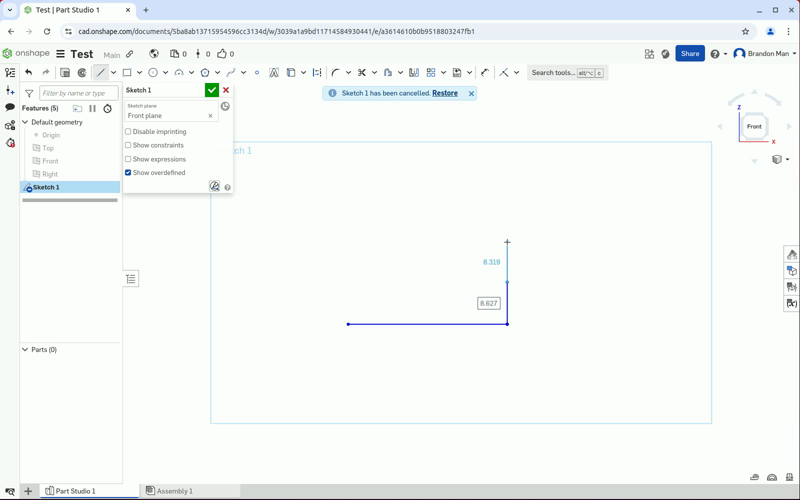
key_up(shift)
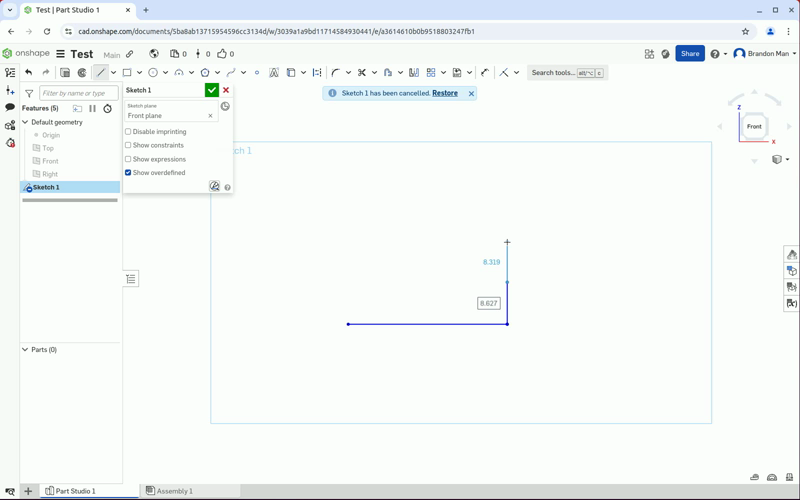
key_down(shift)
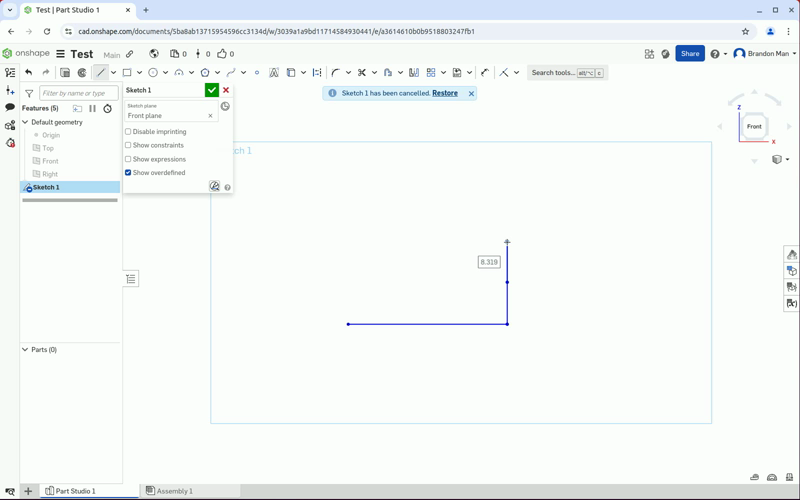
mouse_move(348, 241)
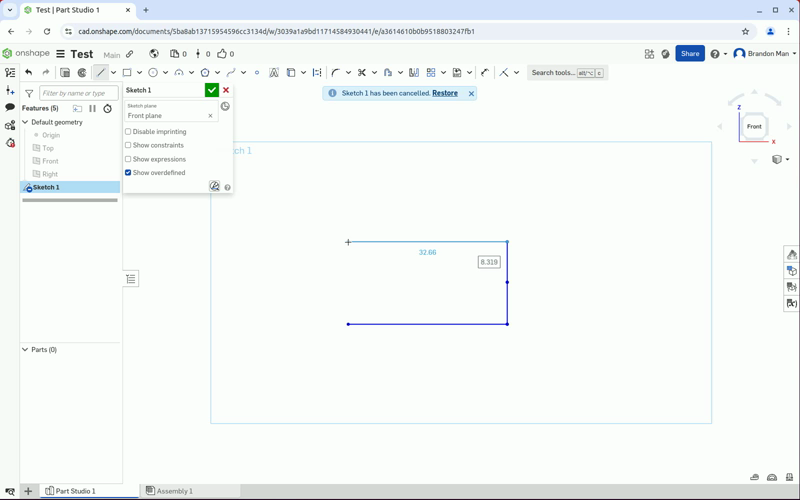
click(348, 241)
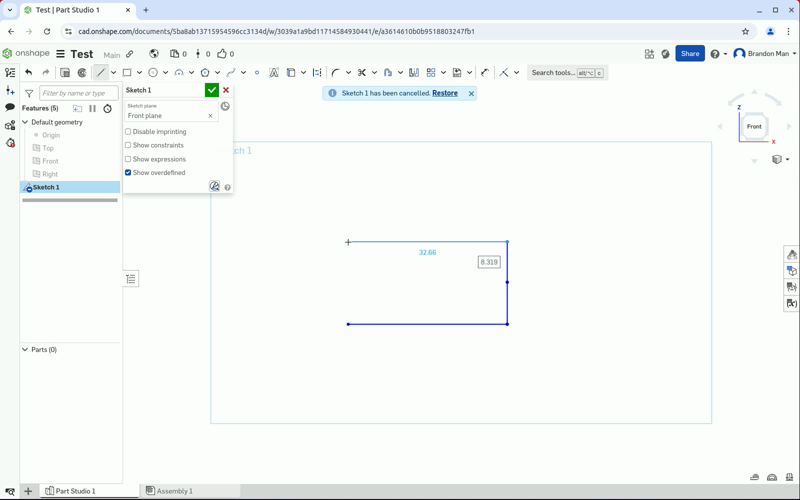
key_up(shift)
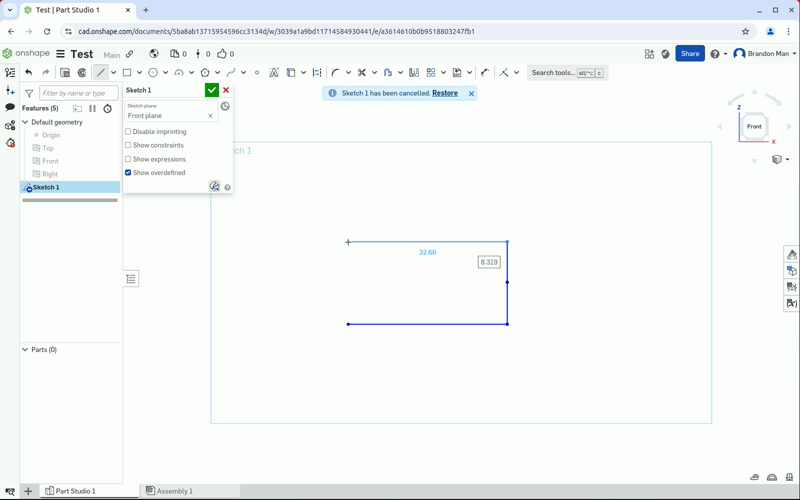
key_down(shift)
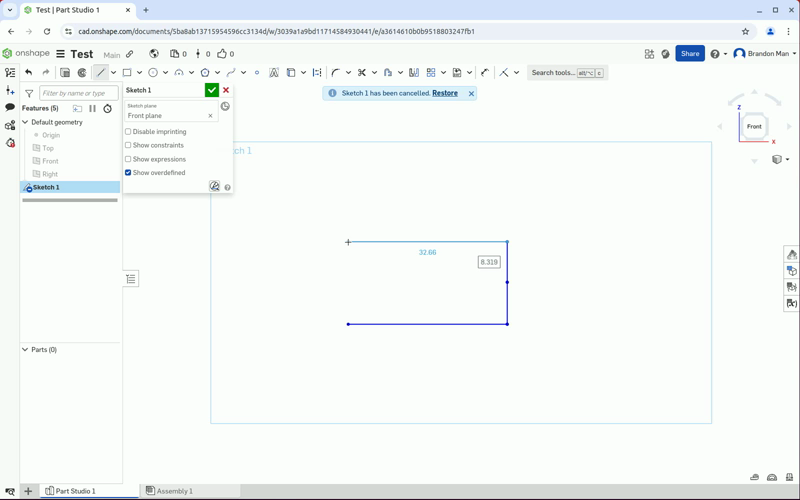
mouse_move(348, 324)
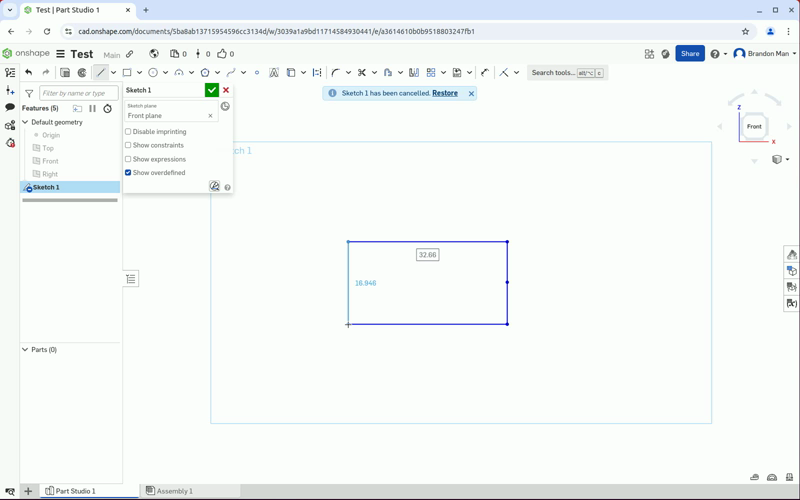
key_up(shift)
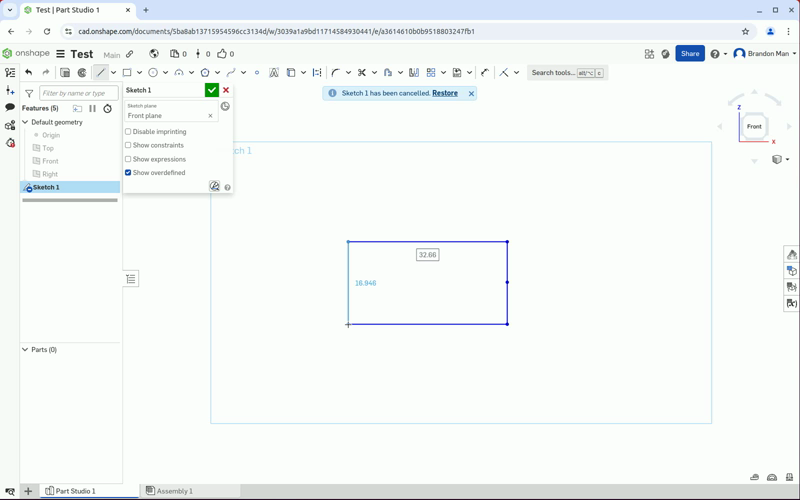
click(348, 324)
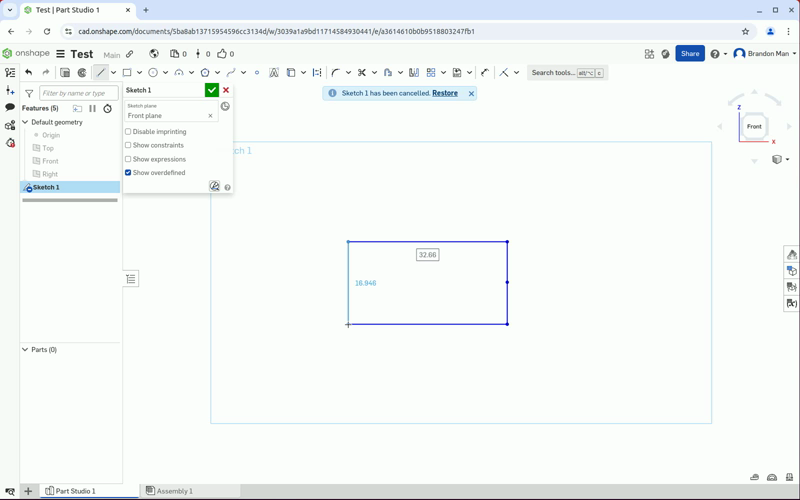
key(esc)
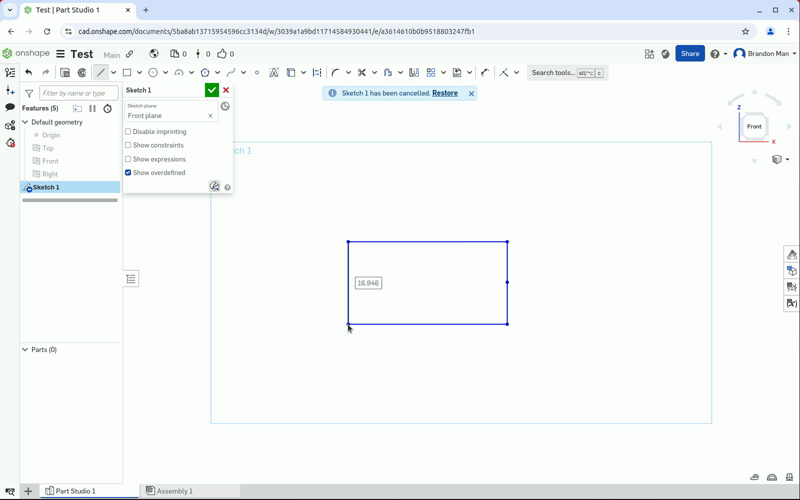
key(c)
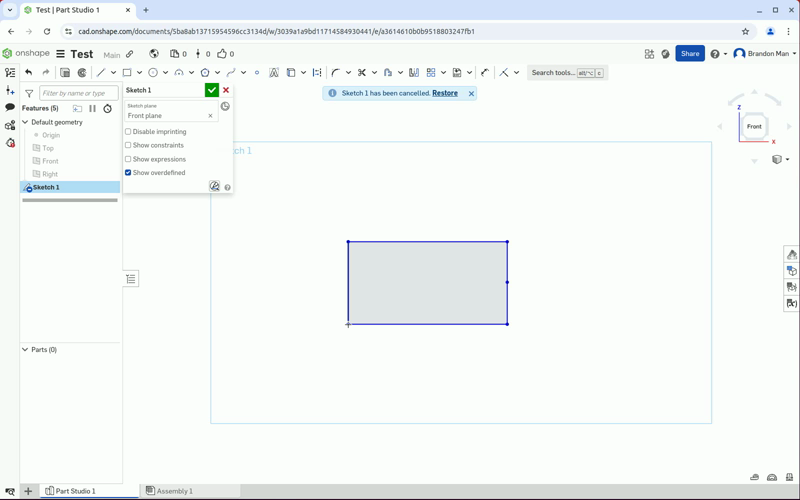
key_down(shift)
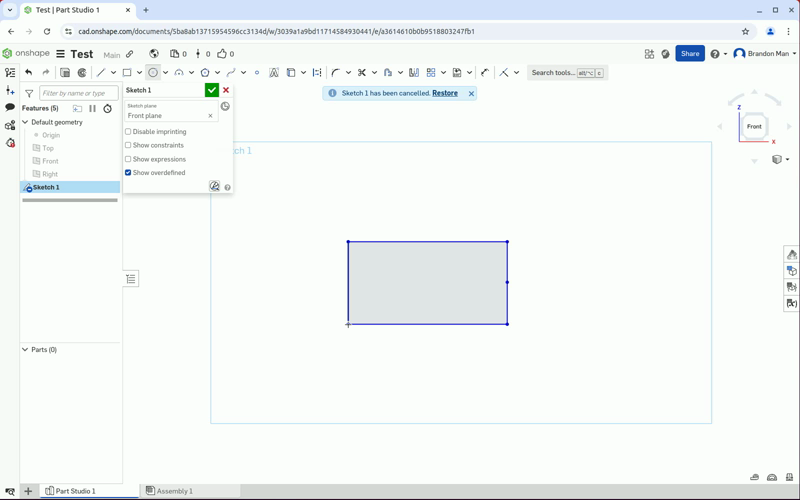
mouse_move(374, 282)
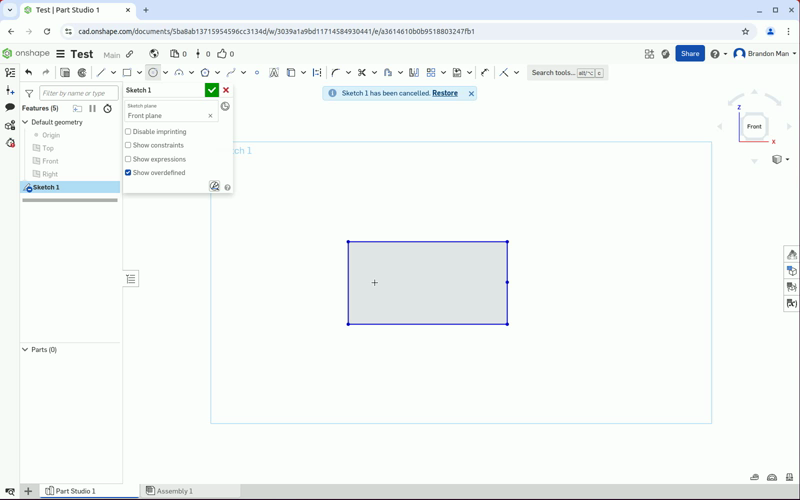
click(374, 282)
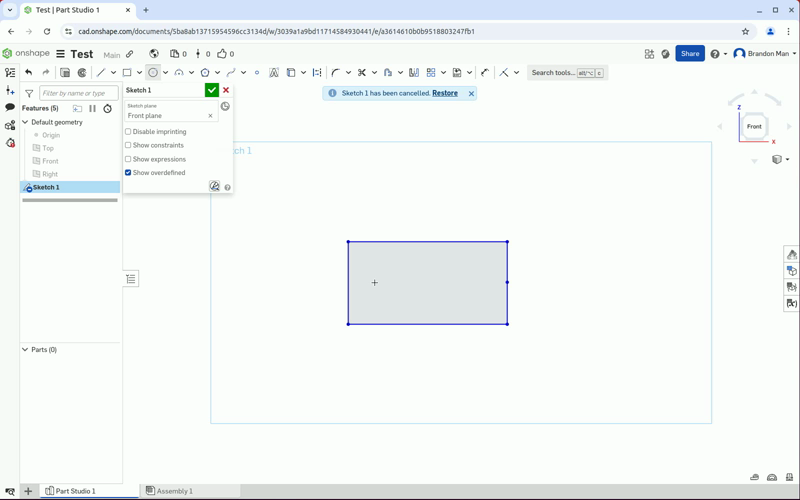
key_up(shift)
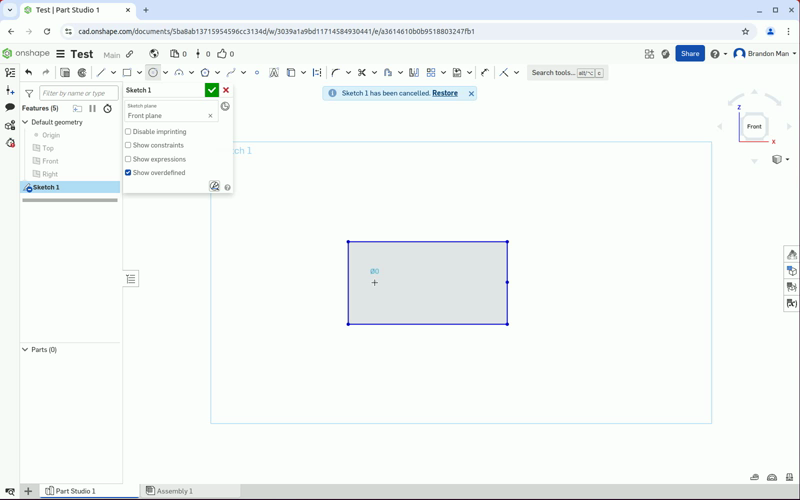
mouse_move(388, 282)
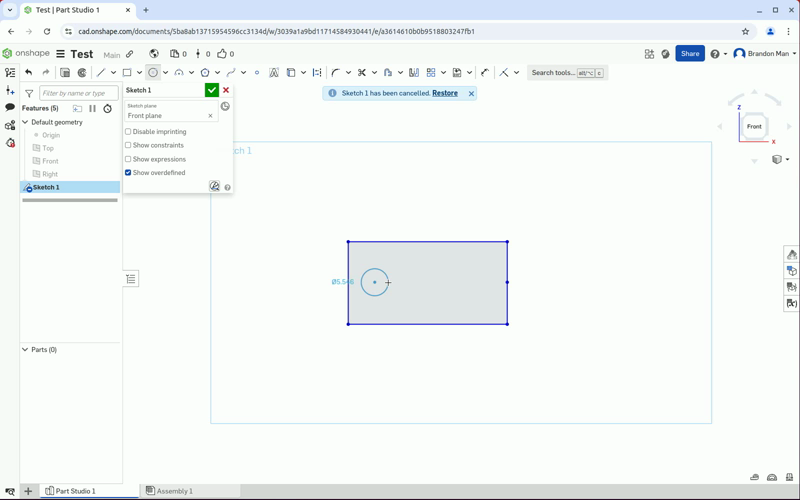
click(388, 282)
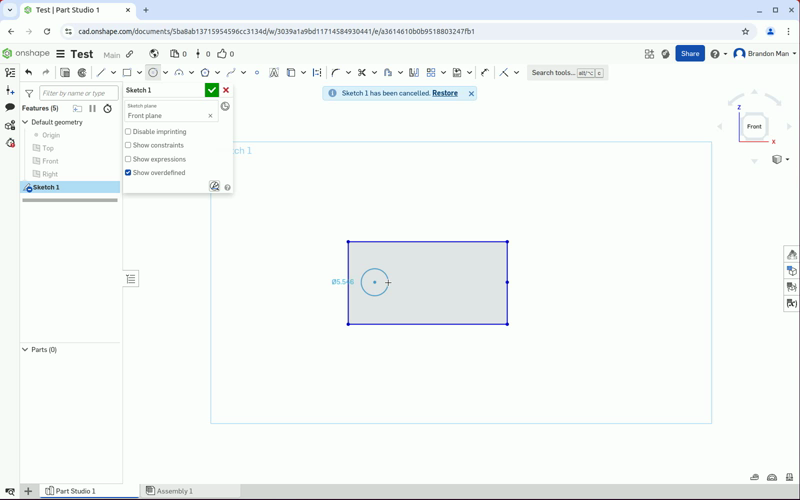
key(esc)
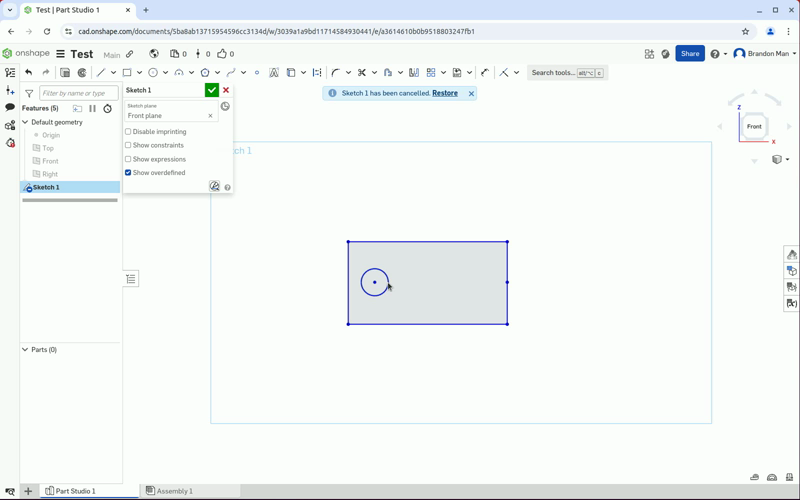
key(l)
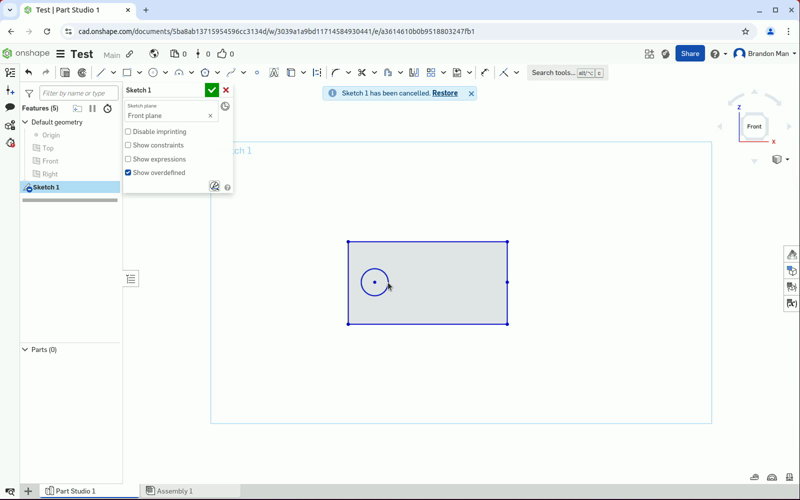
key_down(shift)
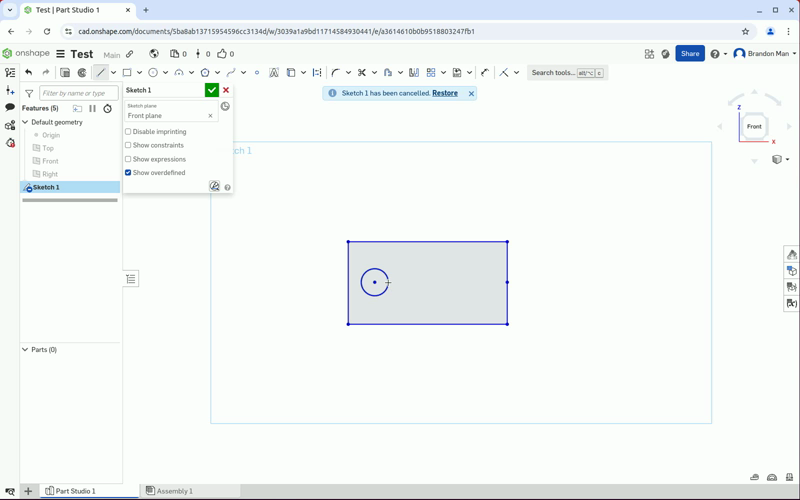
mouse_move(418, 292)
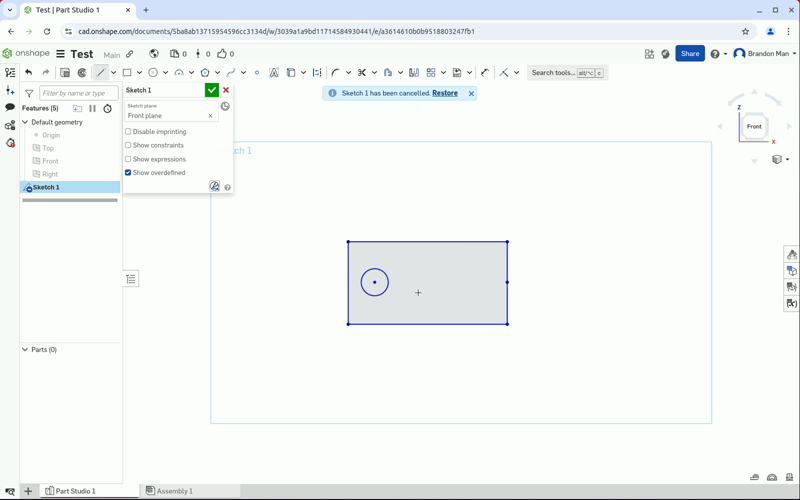
click(418, 292)
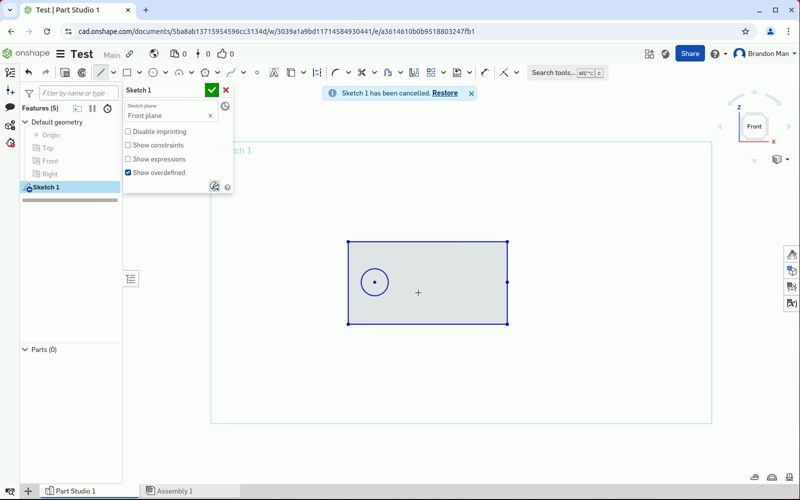
key_up(shift)
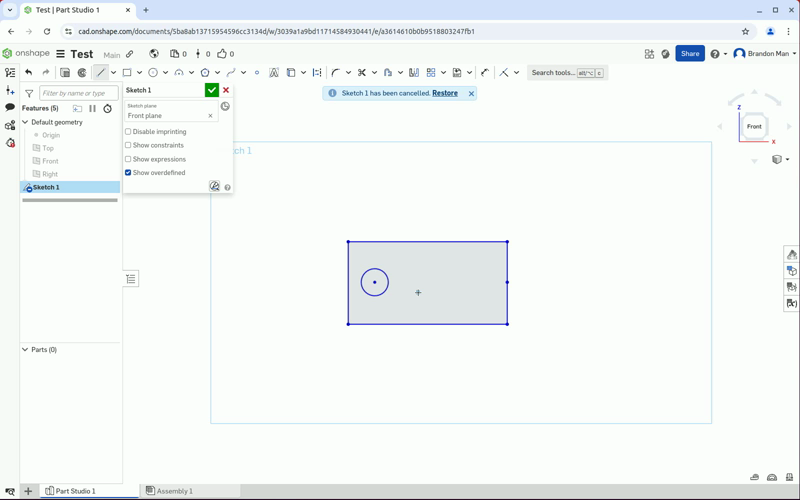
key_down(shift)
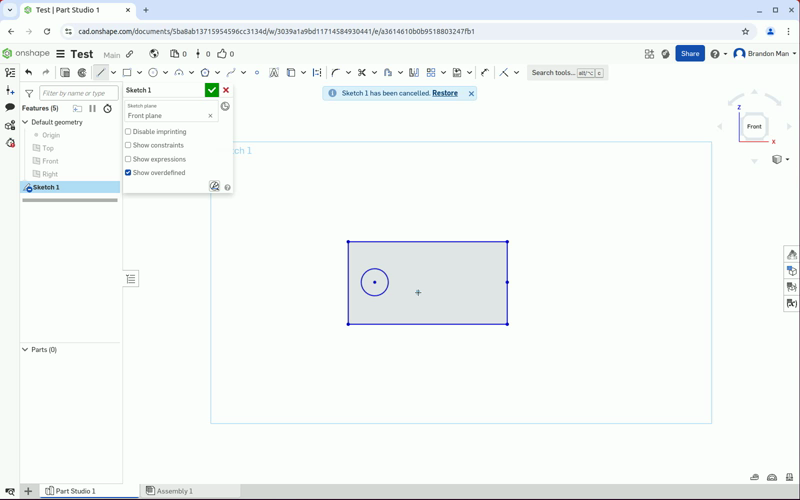
mouse_move(448, 292)
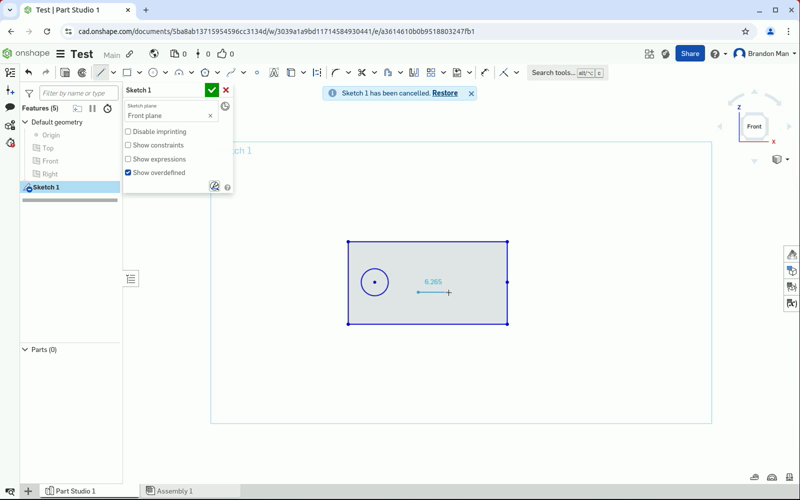
mouse_move(436, 292)
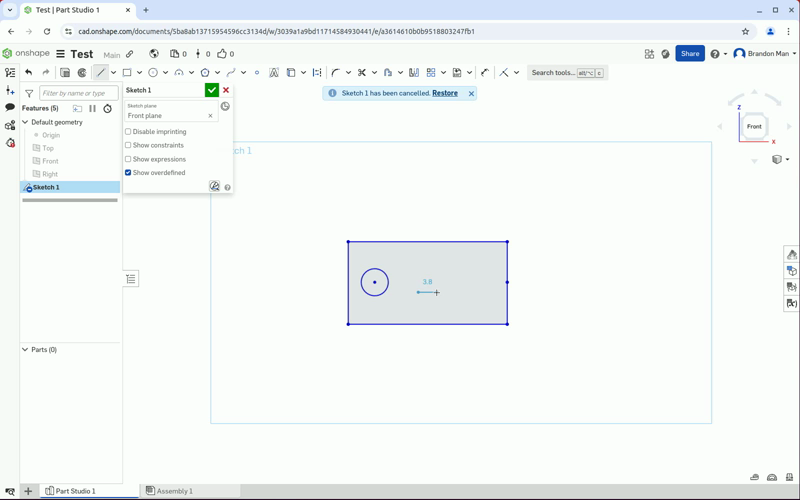
click(436, 292)
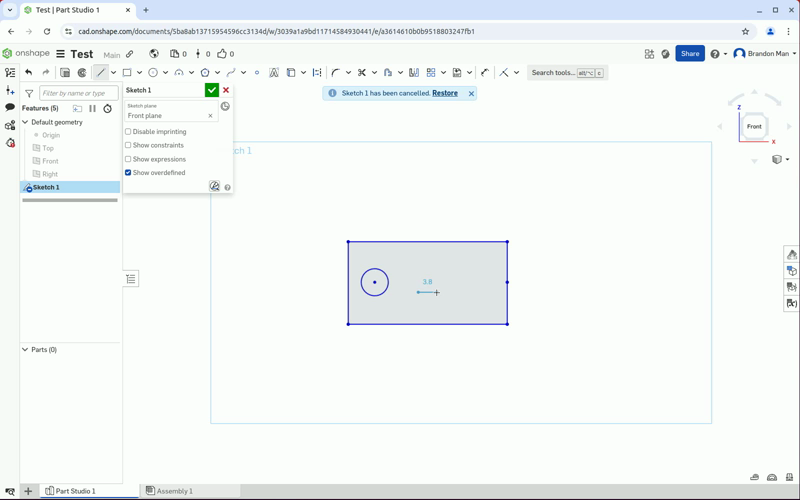
key_up(shift)
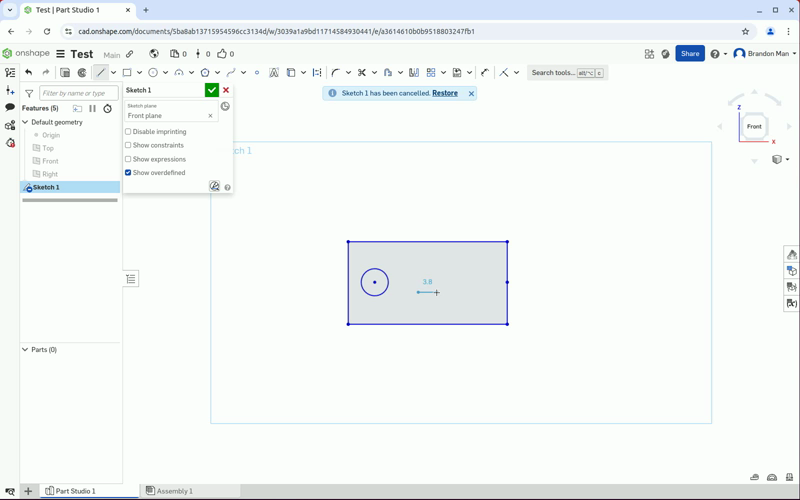
key_down(shift)
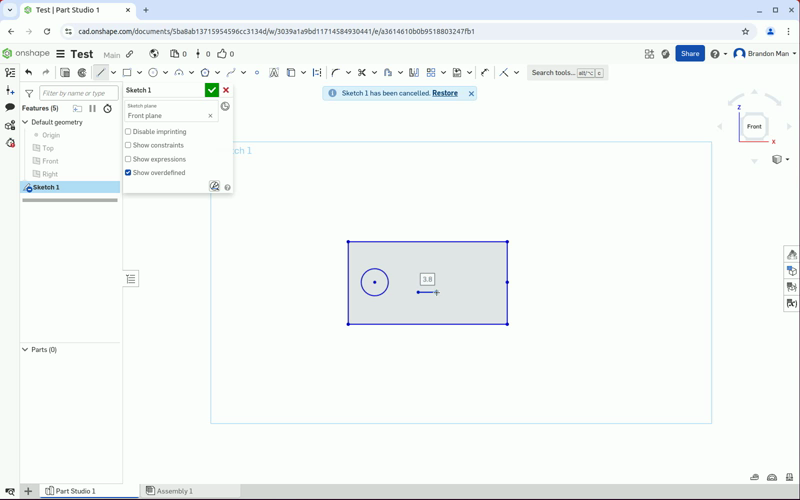
mouse_move(466, 292)
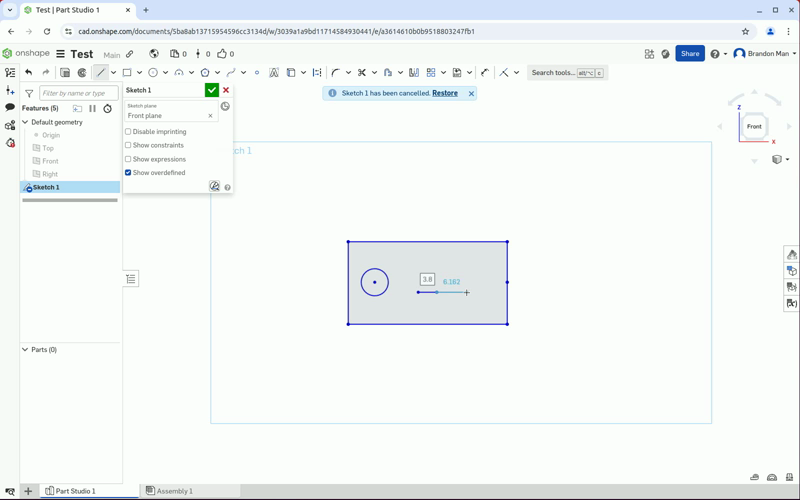
mouse_move(436, 282)
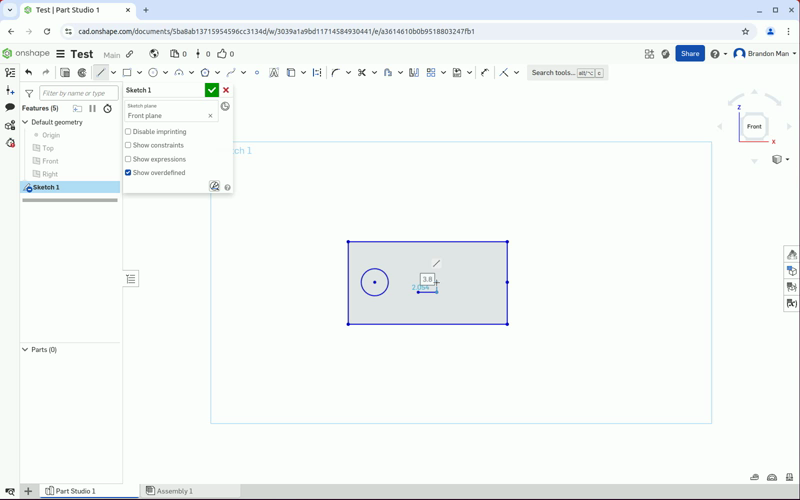
click(436, 282)
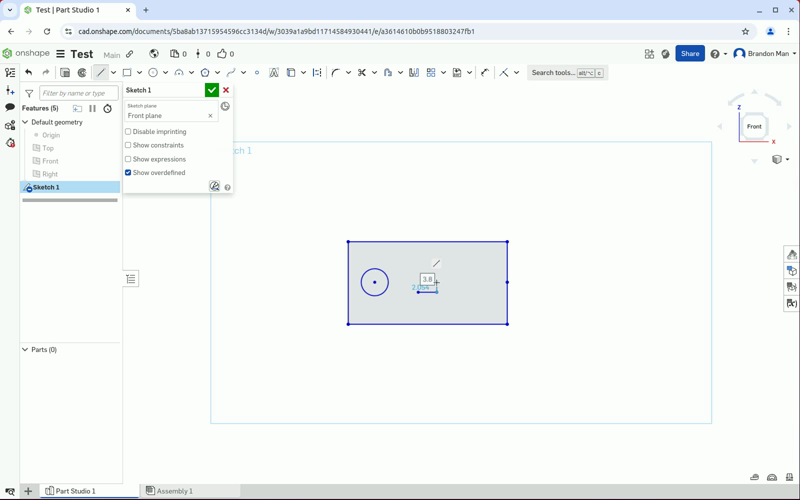
key_up(shift)
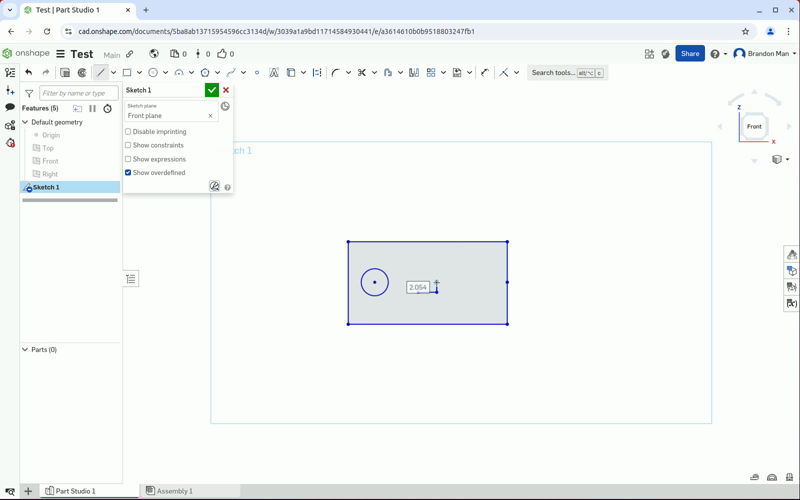
key_down(shift)
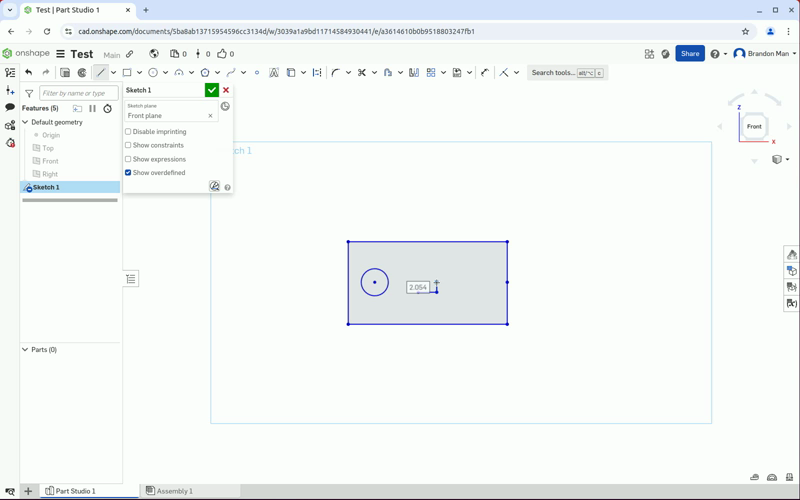
mouse_move(466, 282)
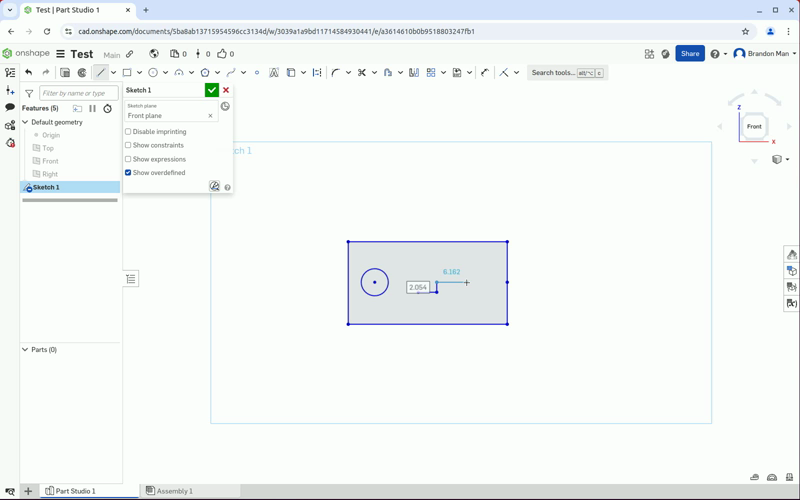
mouse_move(436, 272)
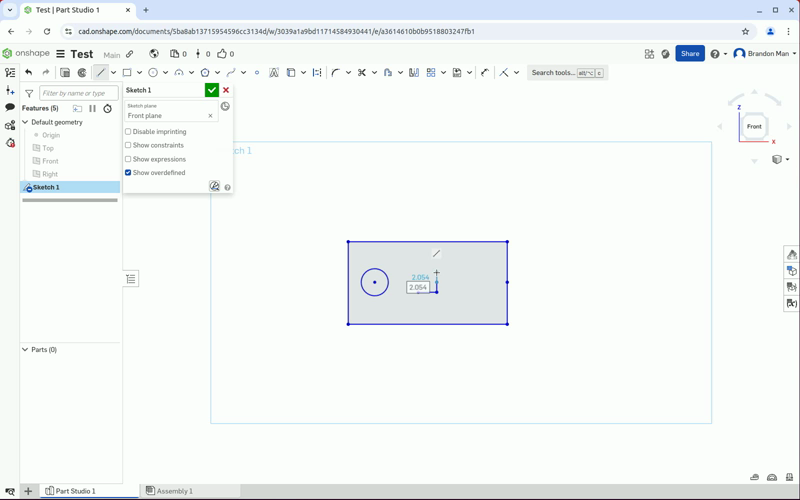
click(436, 272)
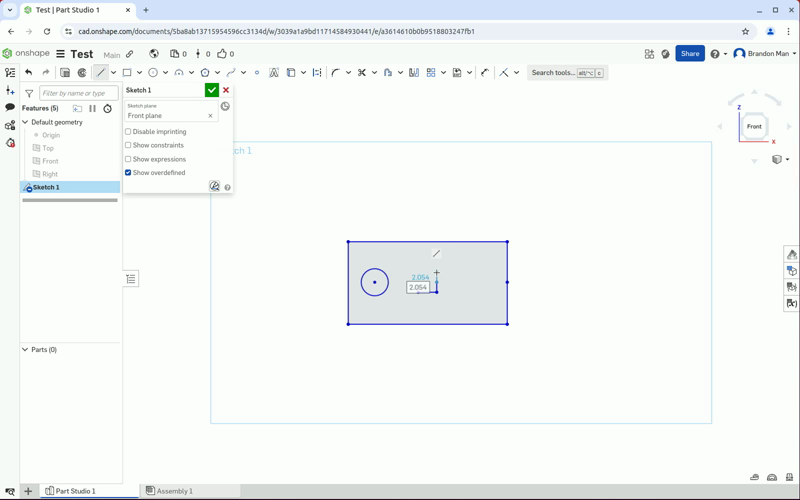
key_up(shift)
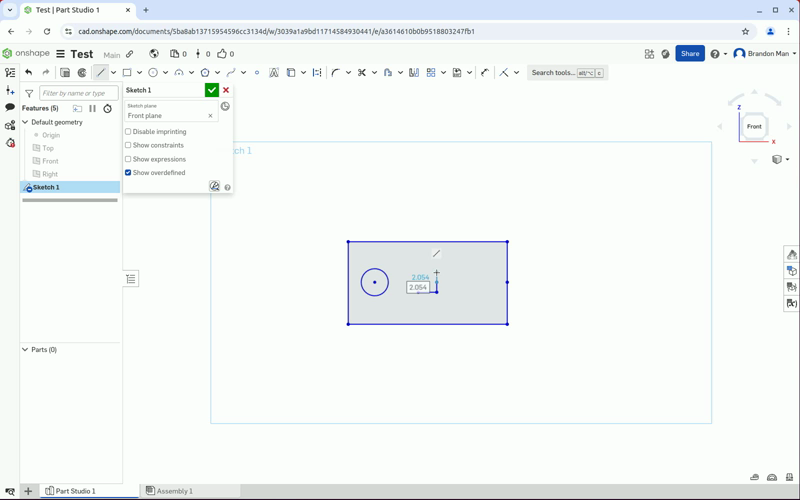
key_down(shift)
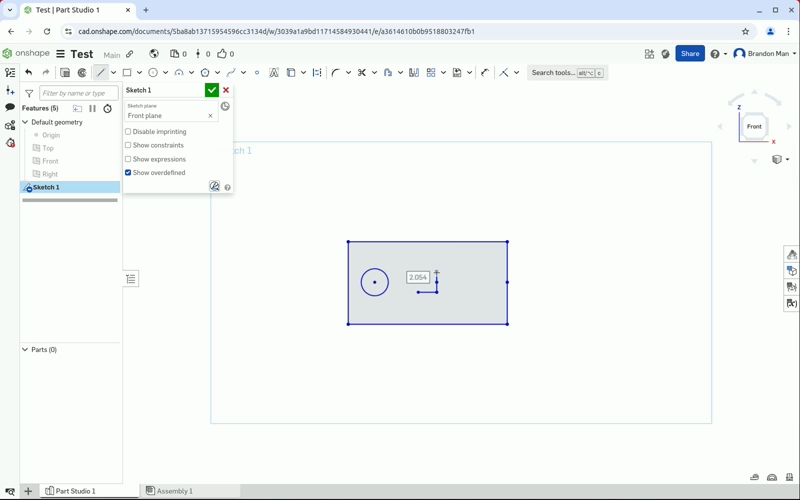
mouse_move(466, 272)
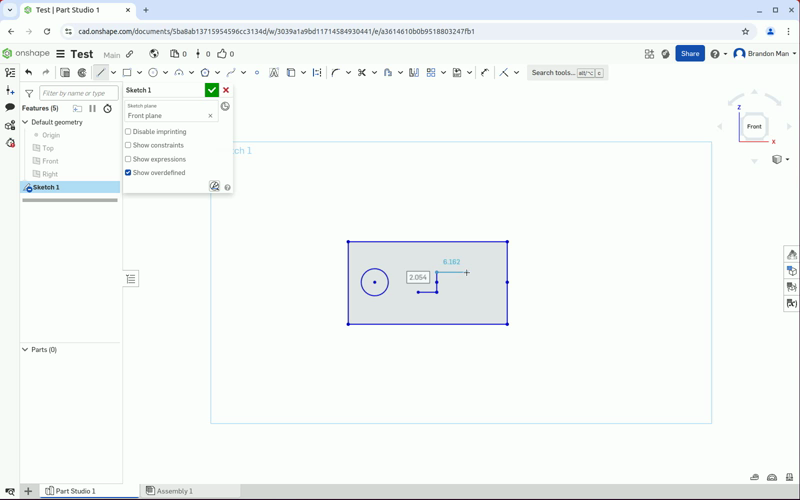
mouse_move(418, 272)
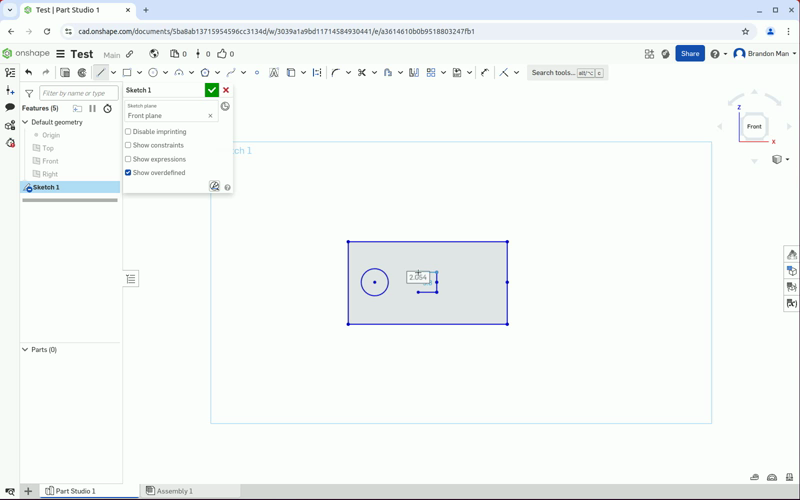
click(418, 272)
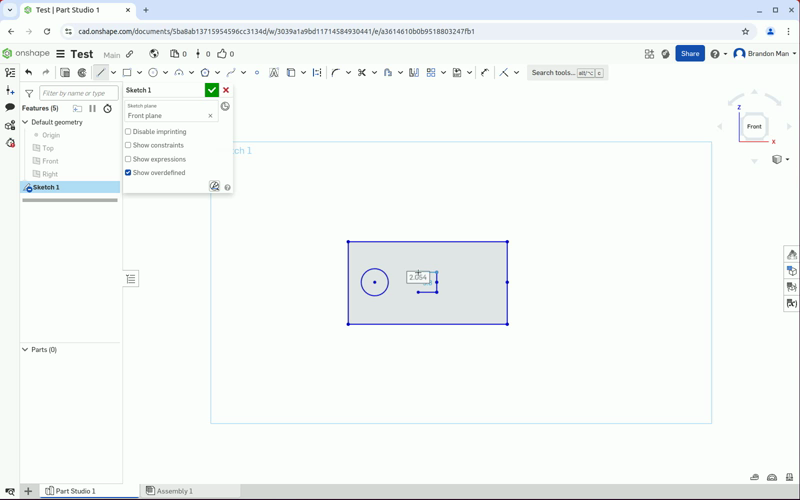
key_up(shift)
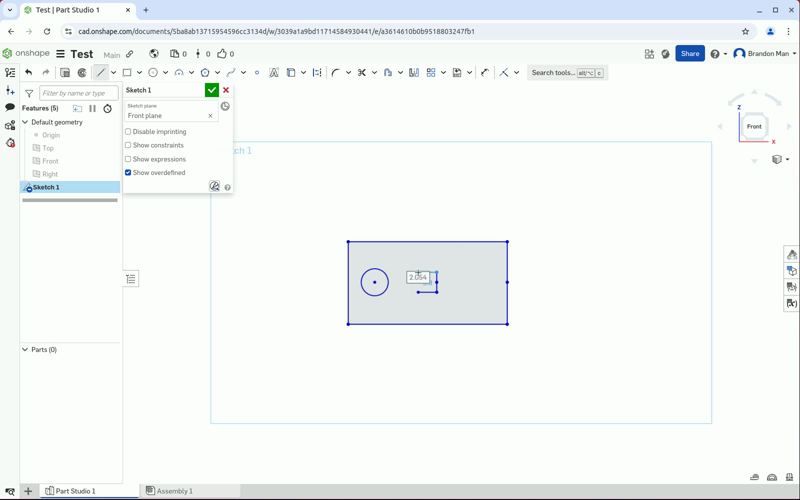
key_down(shift)
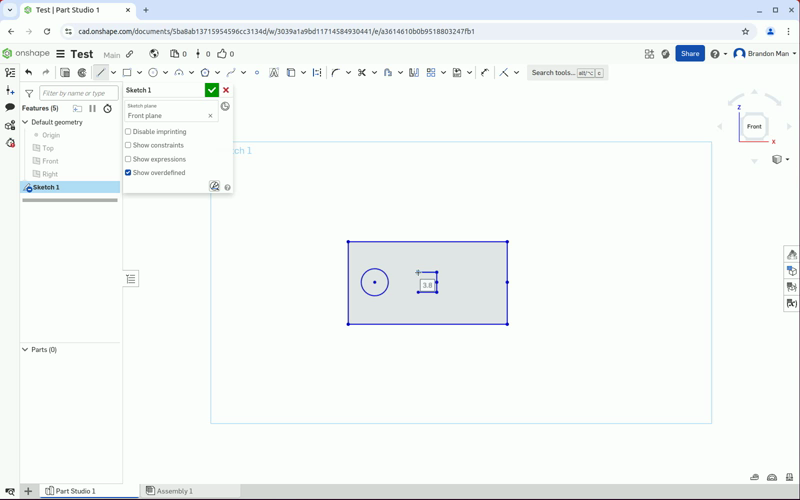
mouse_move(448, 272)
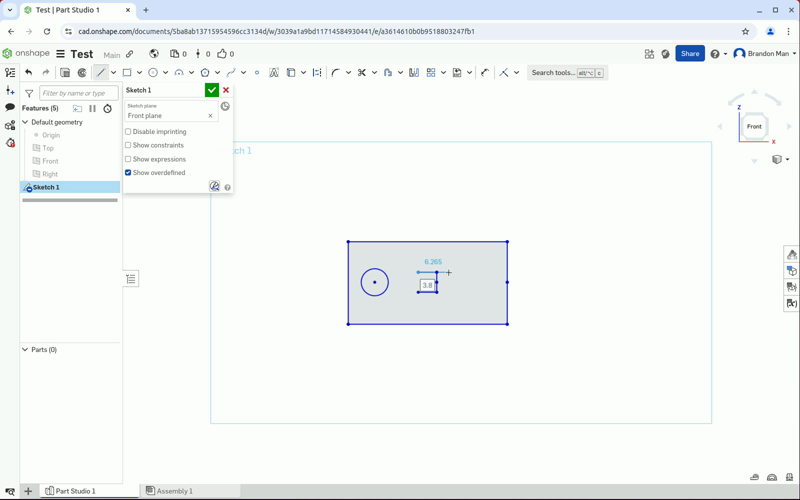
mouse_move(418, 282)
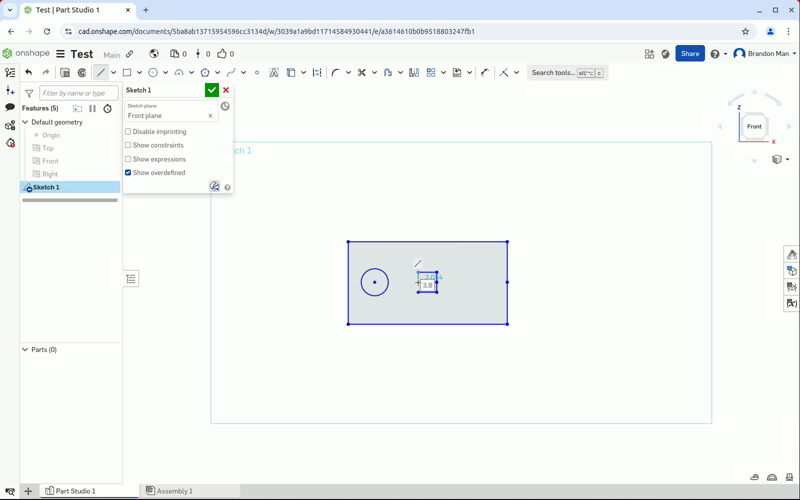
click(418, 282)
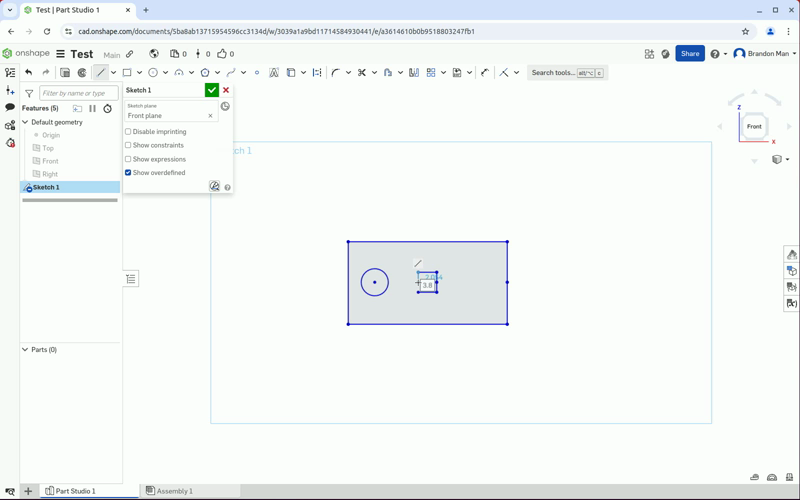
key_up(shift)
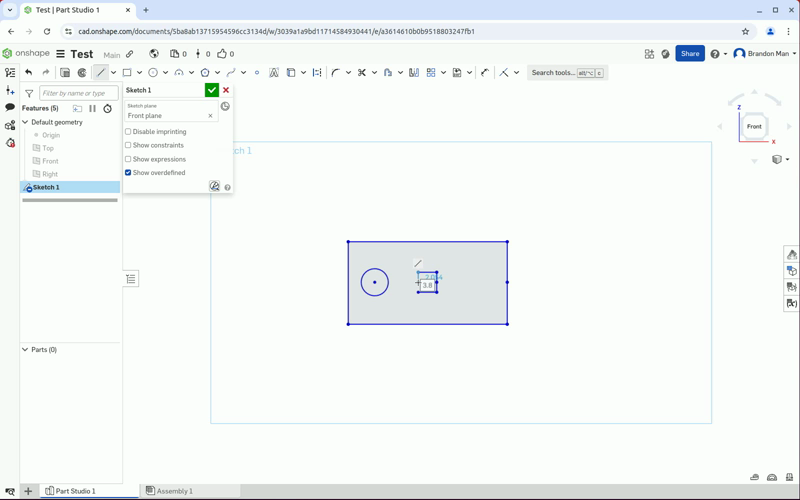
mouse_move(448, 282)
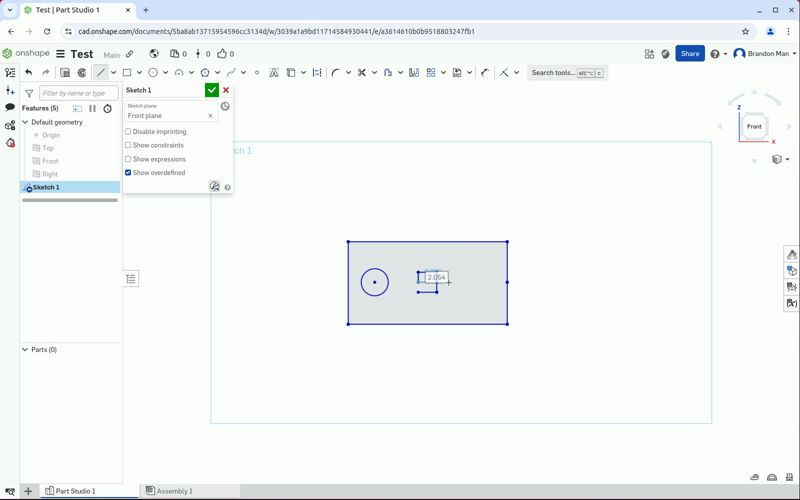
key_down(shift)
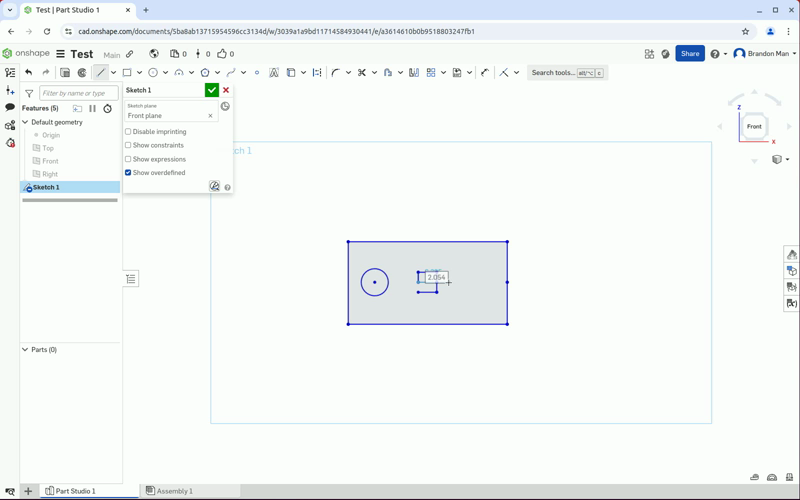
mouse_move(418, 292)
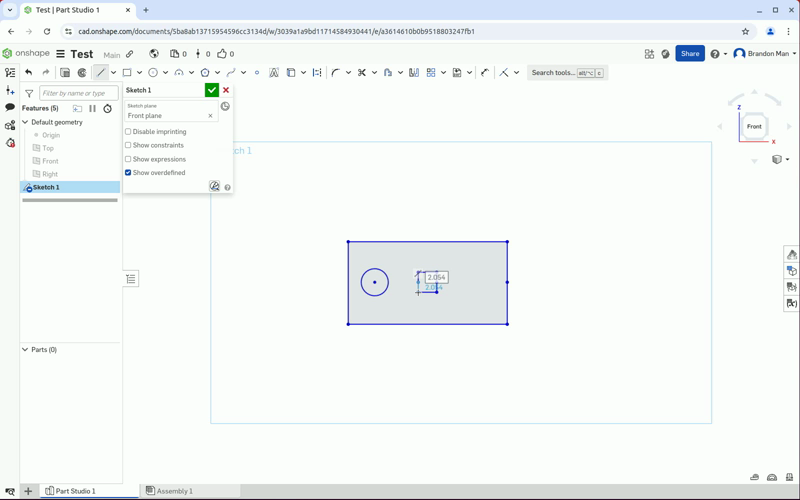
key_up(shift)
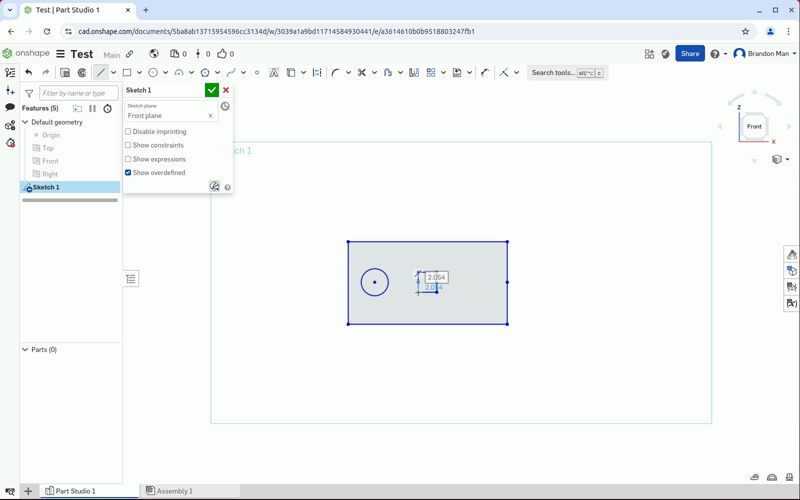
click(418, 292)
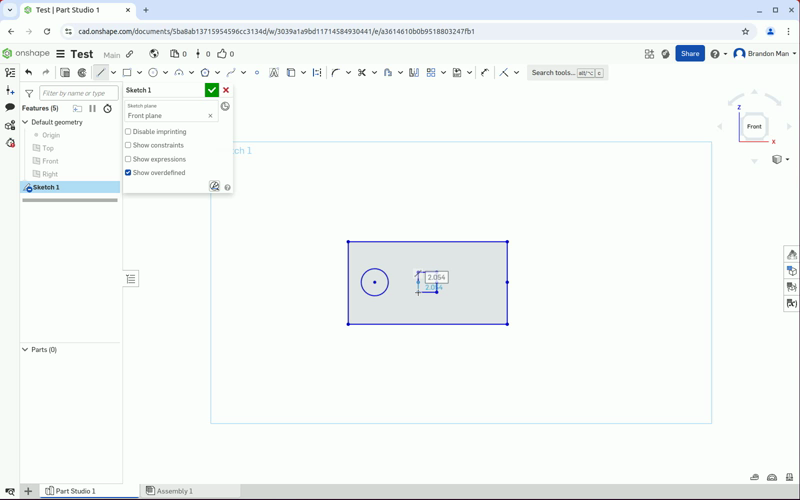
key(esc)
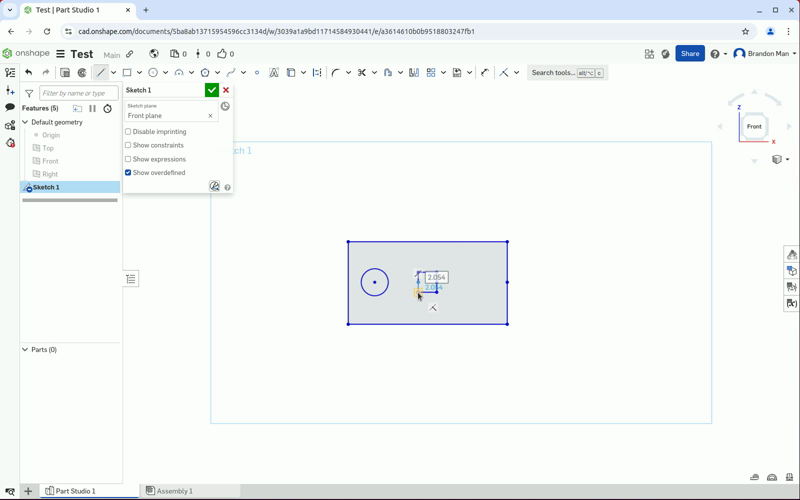
key(l)
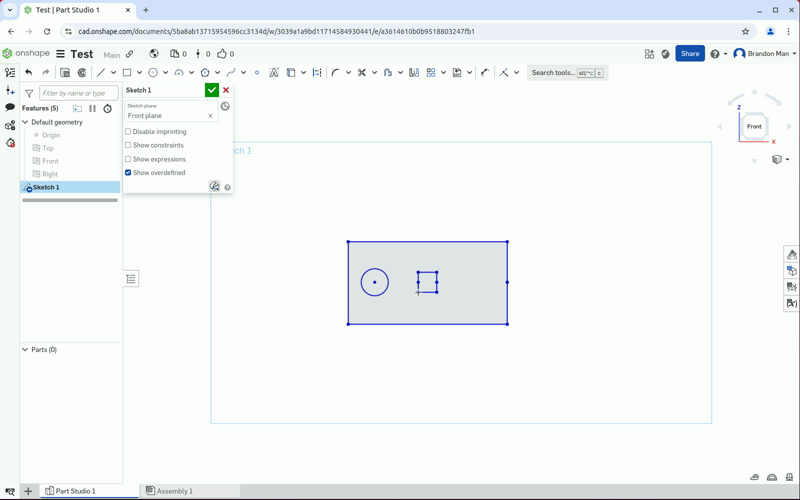
key_down(shift)
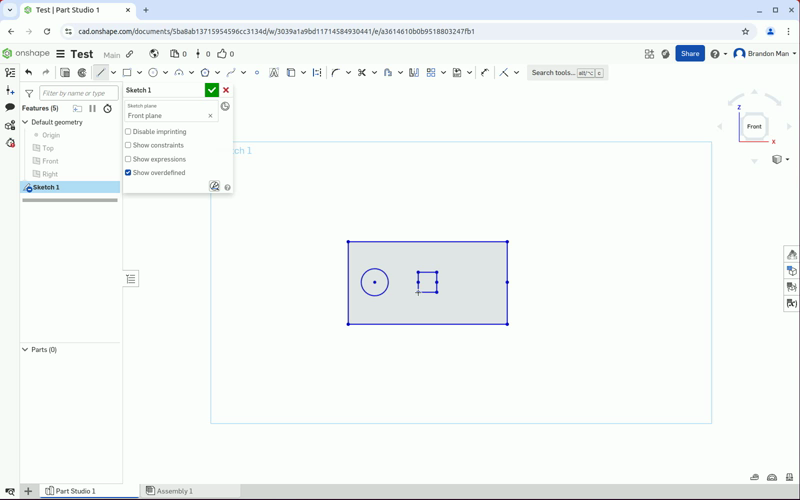
mouse_move(453, 305)
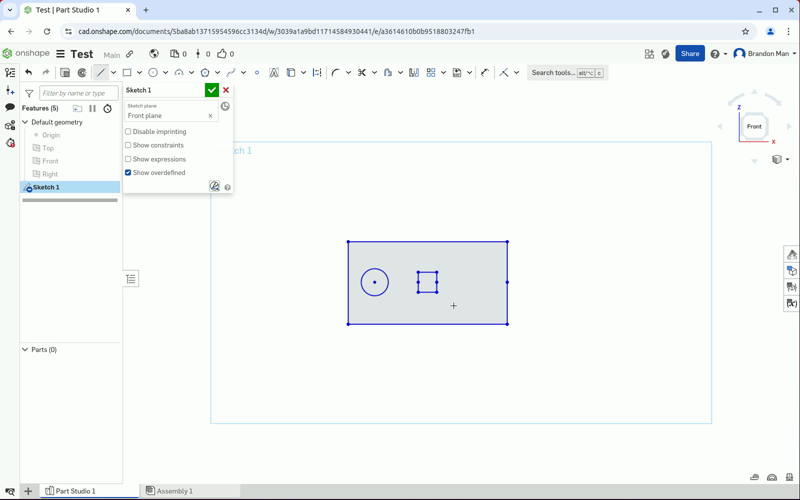
click(453, 305)
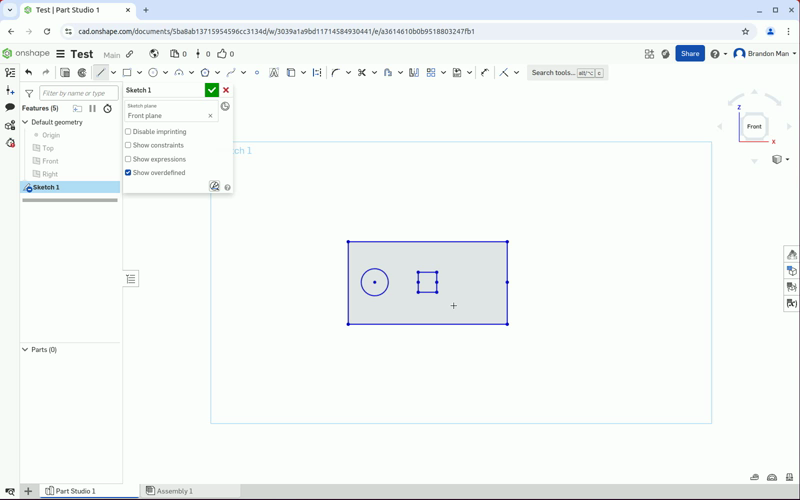
key_up(shift)
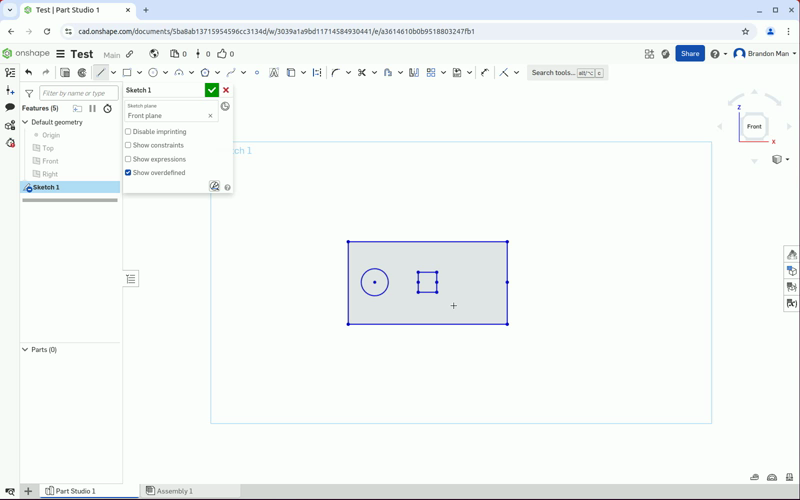
key_down(shift)
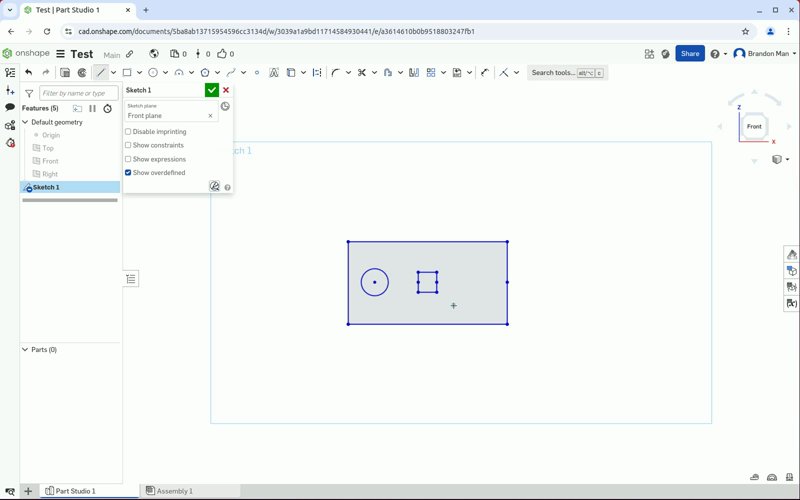
mouse_move(483, 305)
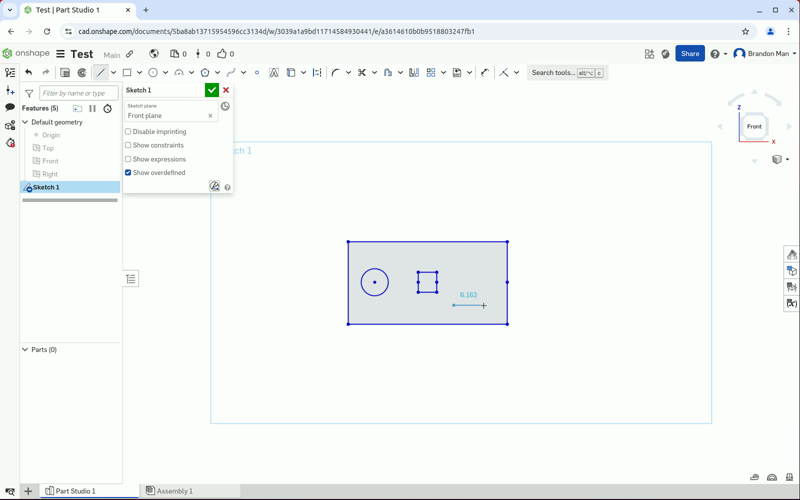
mouse_move(480, 305)
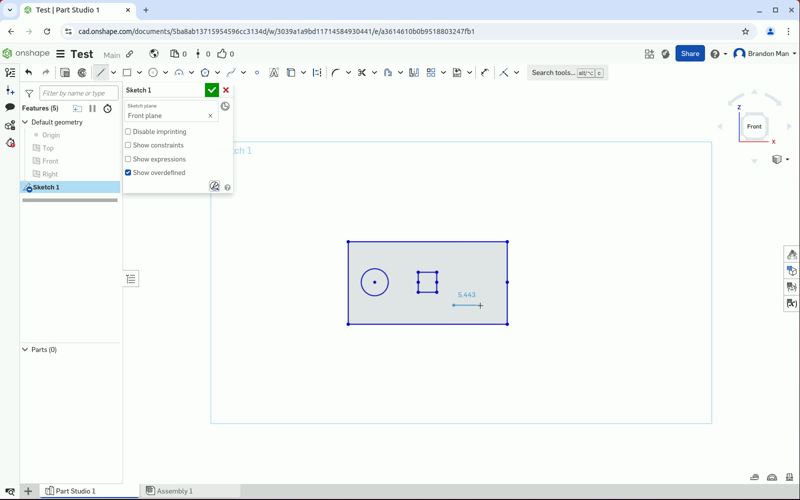
click(480, 305)
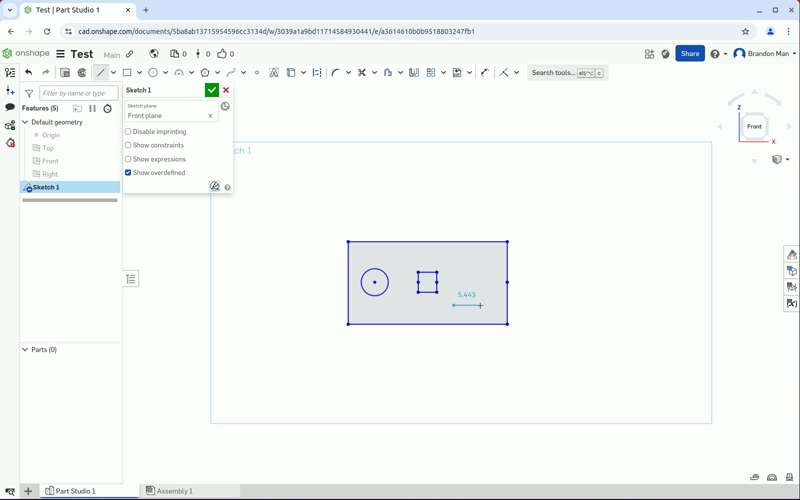
key_up(shift)
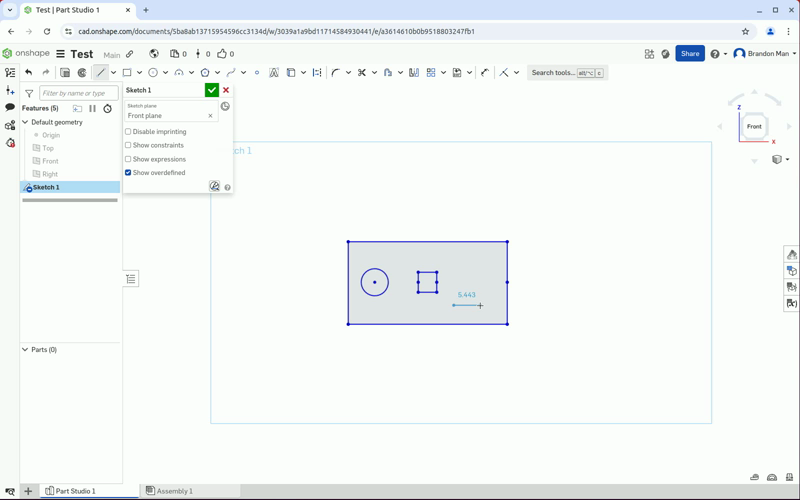
key_down(shift)
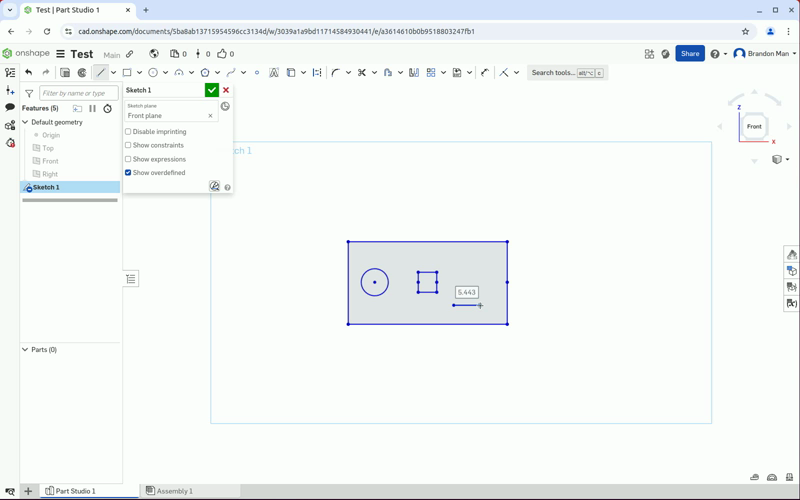
mouse_move(510, 305)
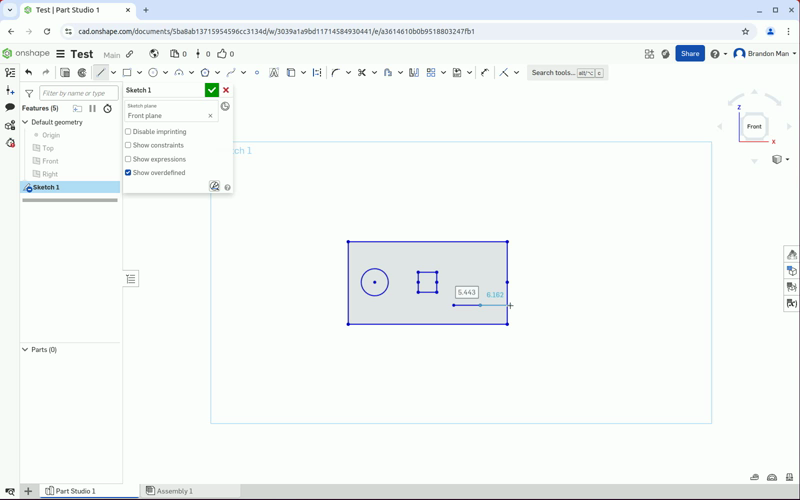
mouse_move(467, 282)
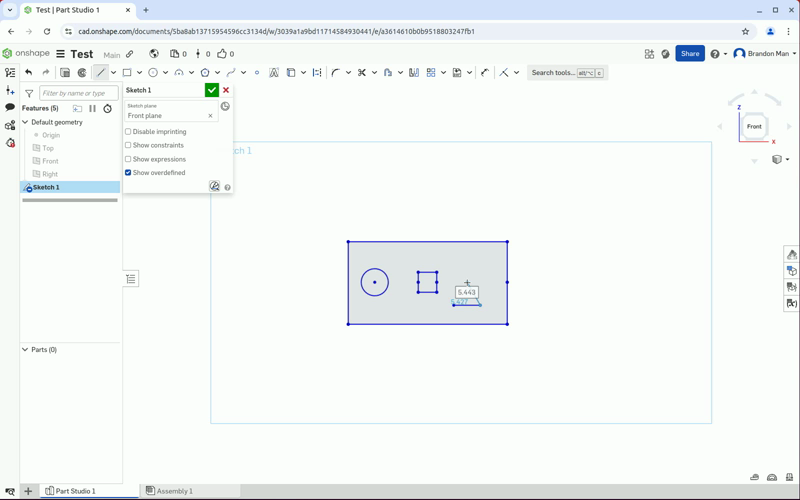
click(467, 282)
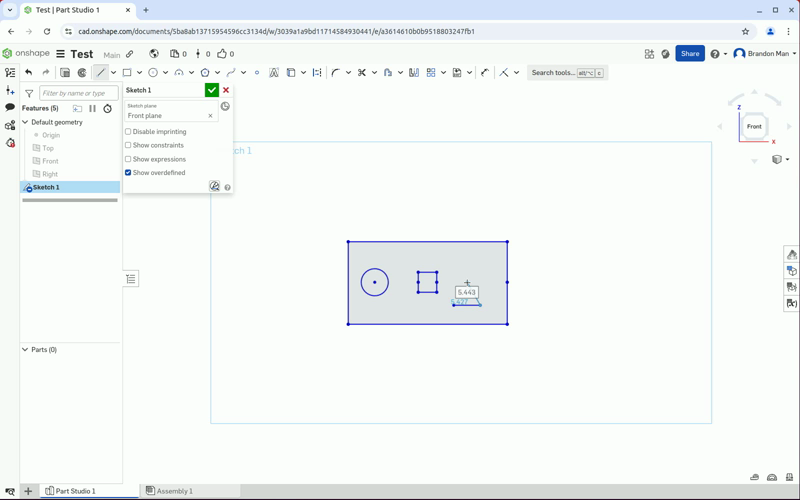
key_up(shift)
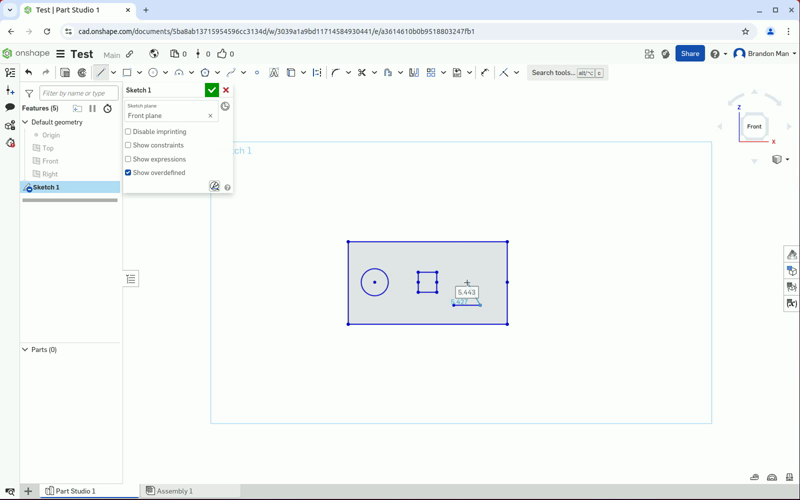
mouse_move(497, 282)
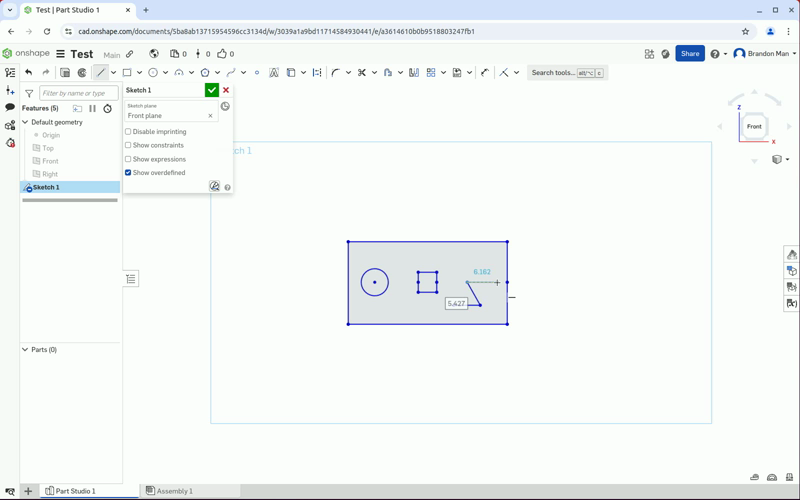
key_down(shift)
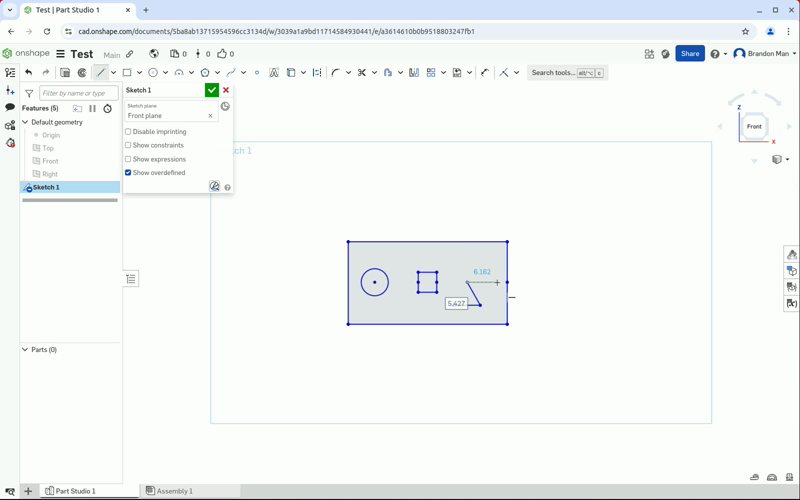
mouse_move(453, 305)
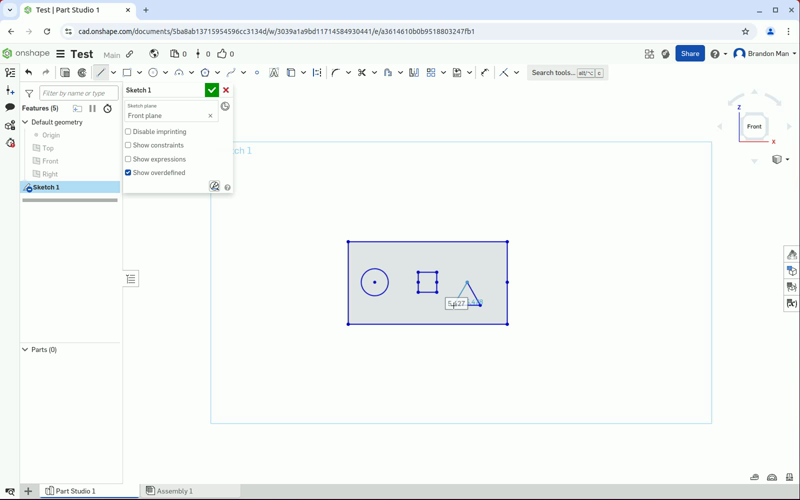
key_up(shift)
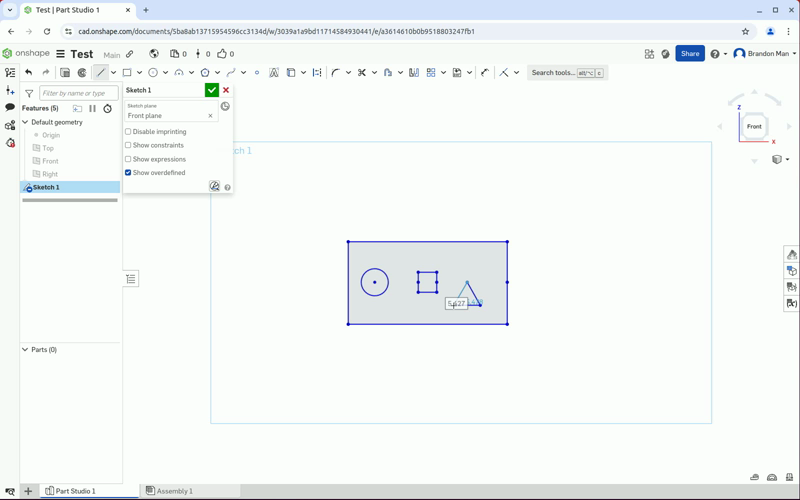
click(453, 305)
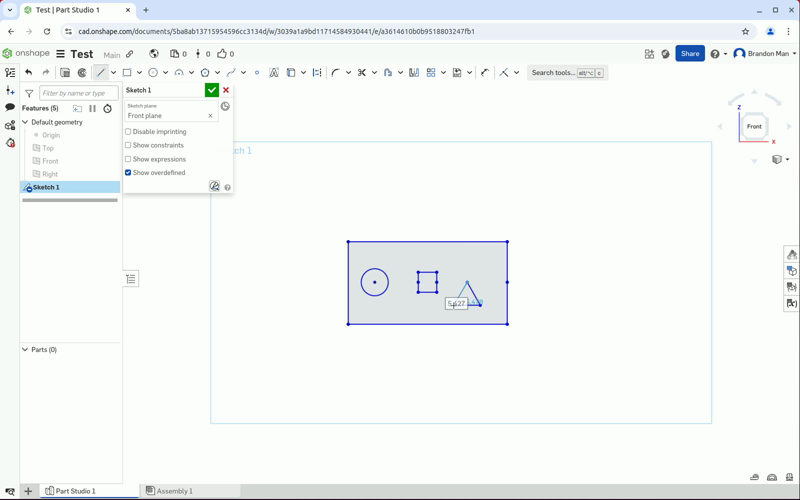
key(esc)
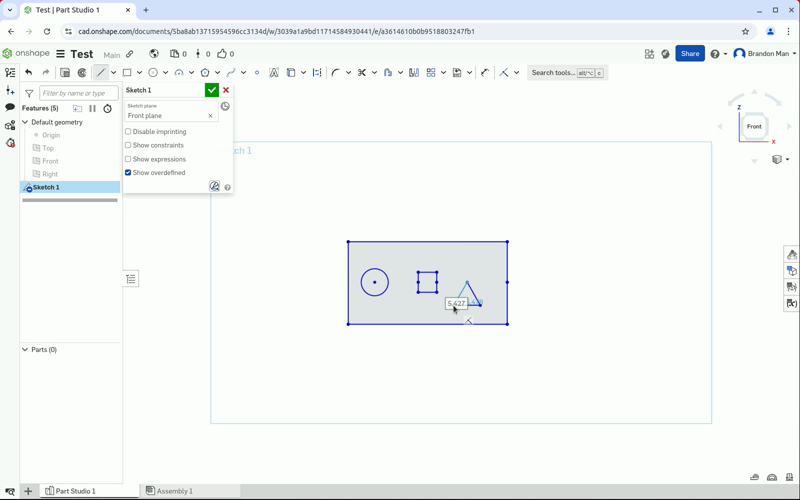
mouse_move(458, 275)
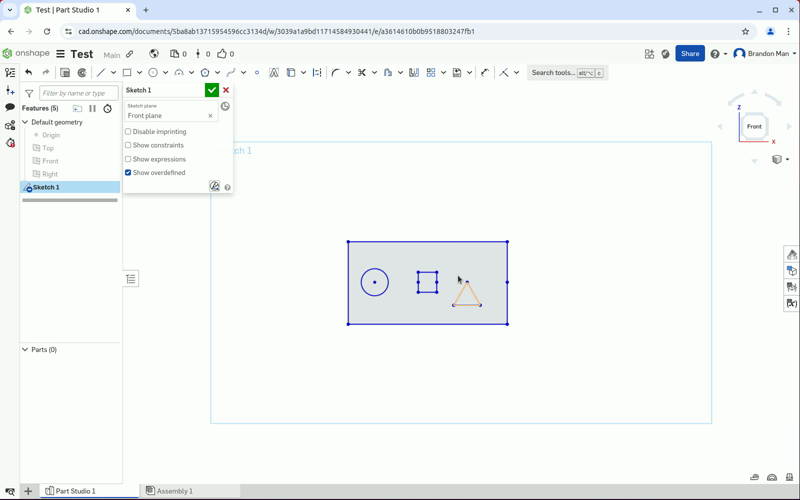
click(458, 275)
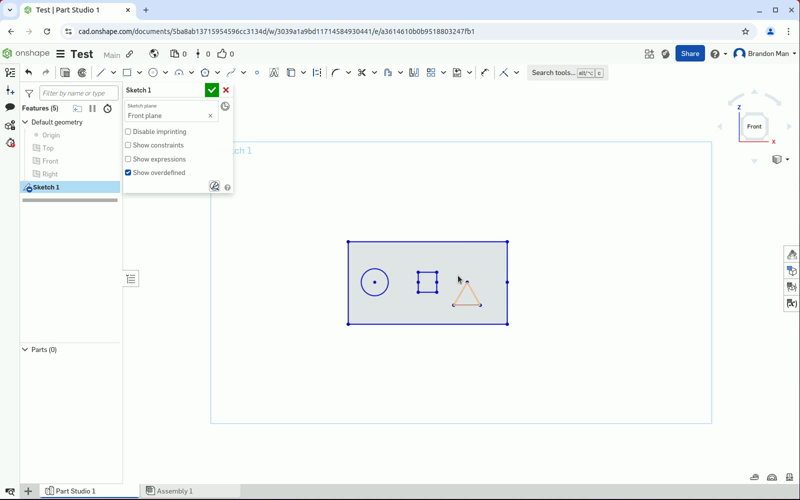
mouse_move(73, 352)
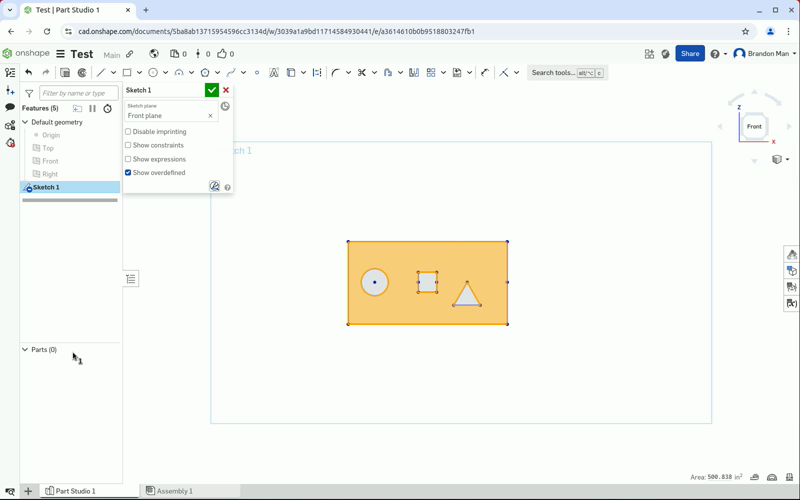
key(shift+y)
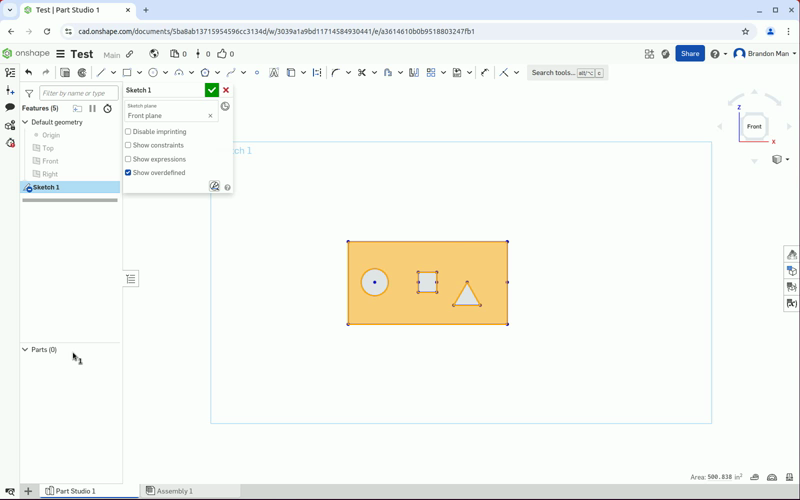
key(shift+e)
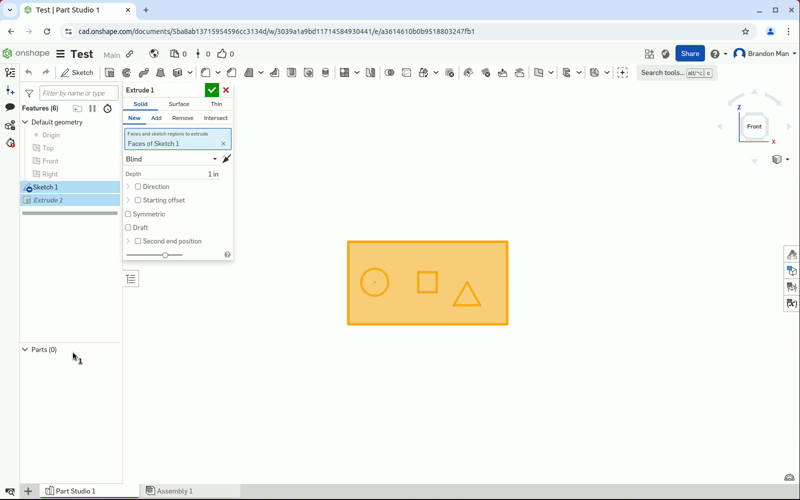
mouse_move(143, 106)
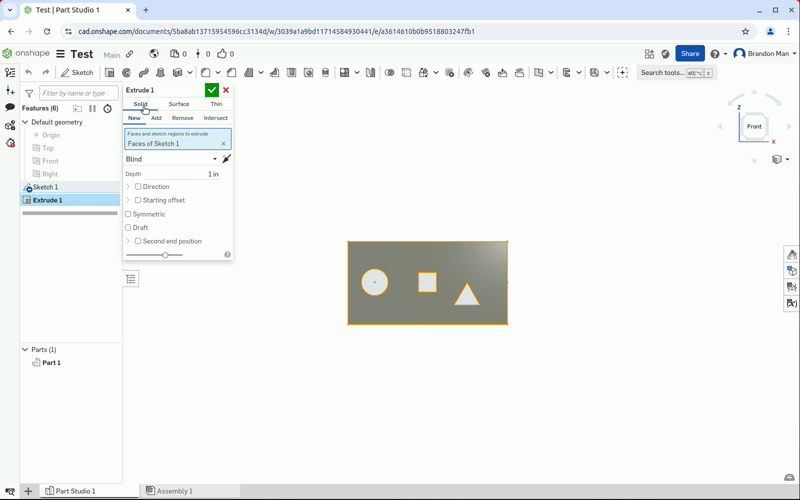
click(143, 106)
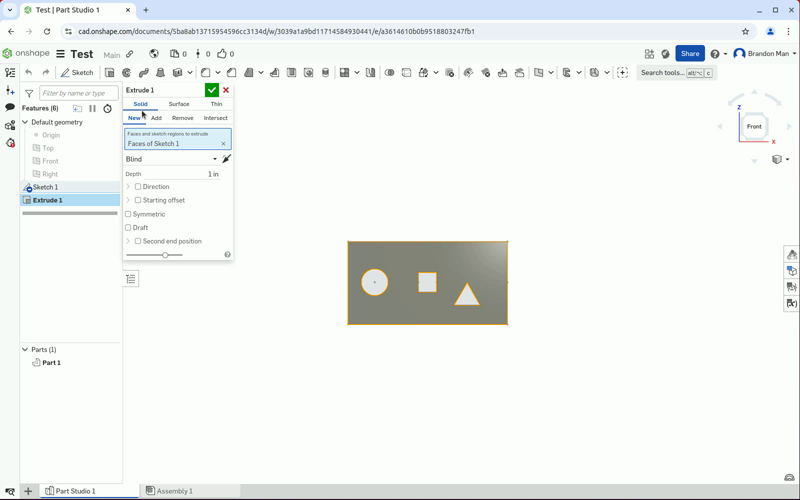
mouse_move(137, 120)
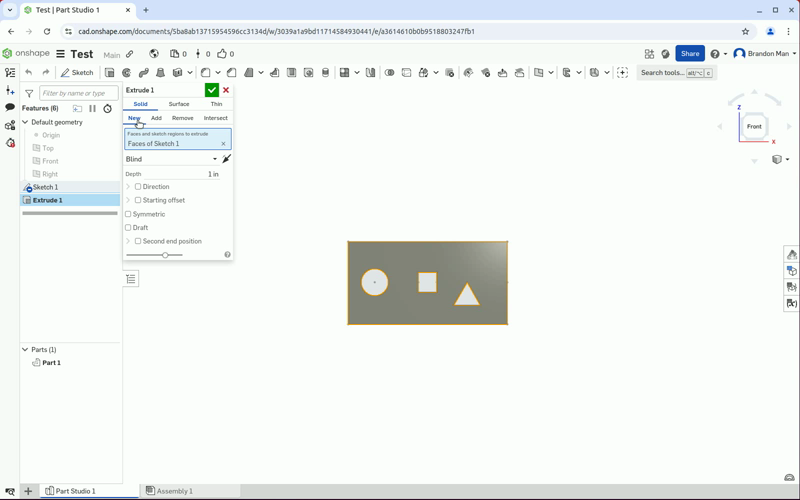
click(137, 120)
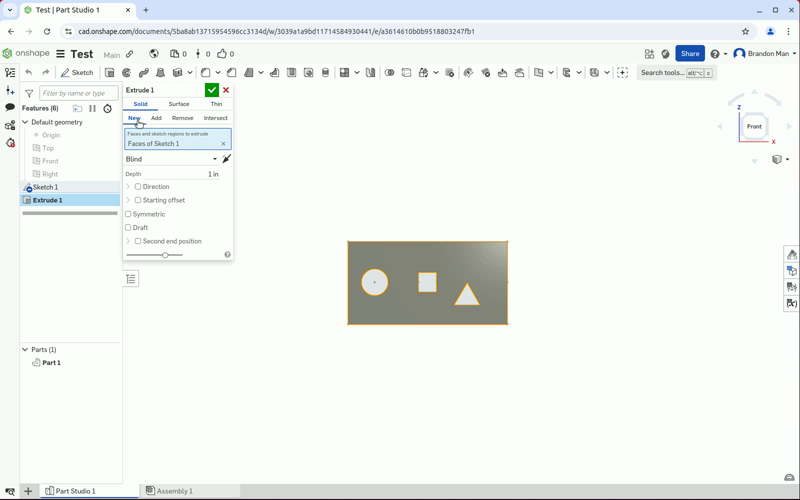
key(tab, 4)
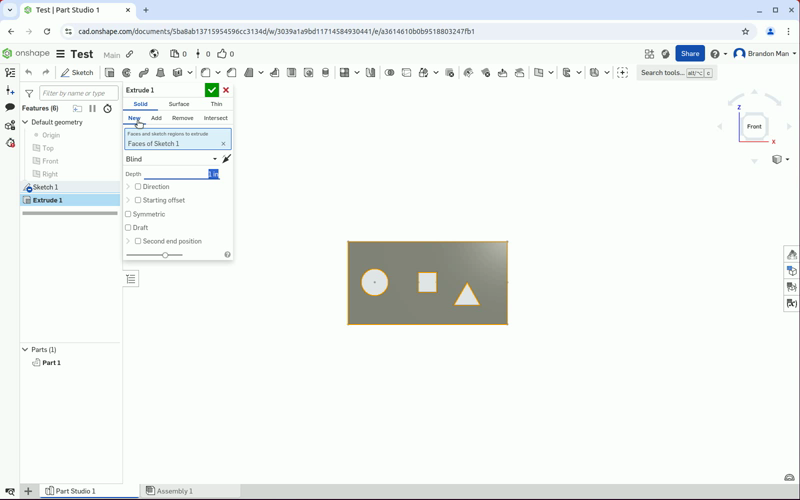
text(4.333)
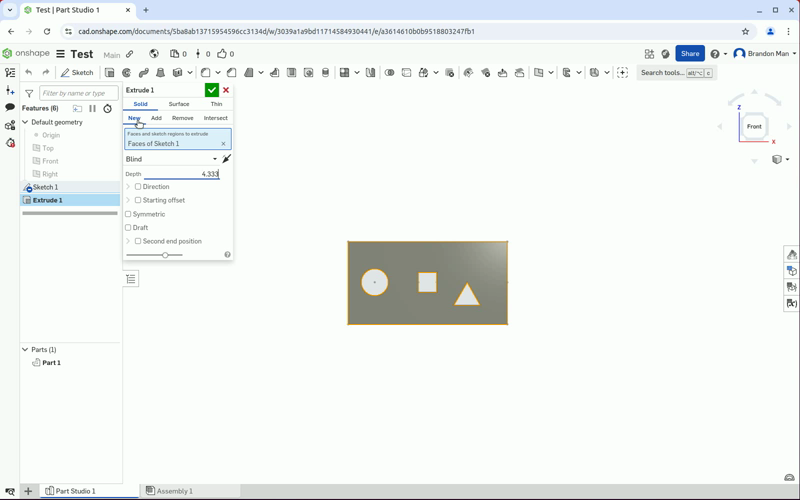
key(enter)
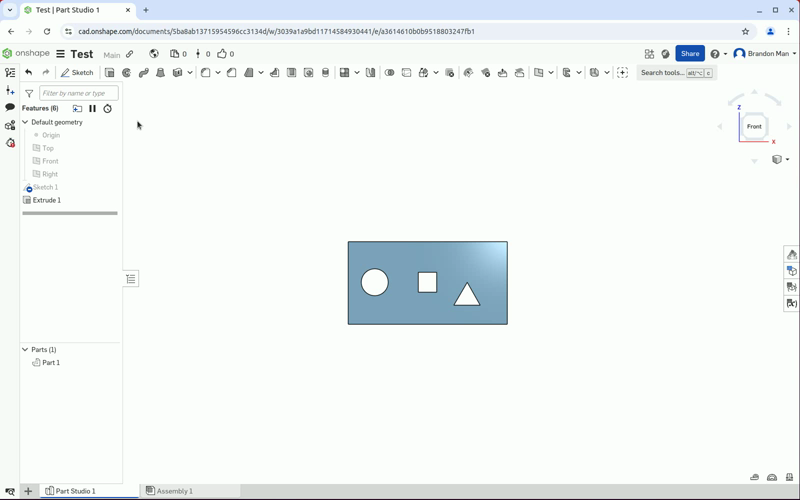
key(shift+h)
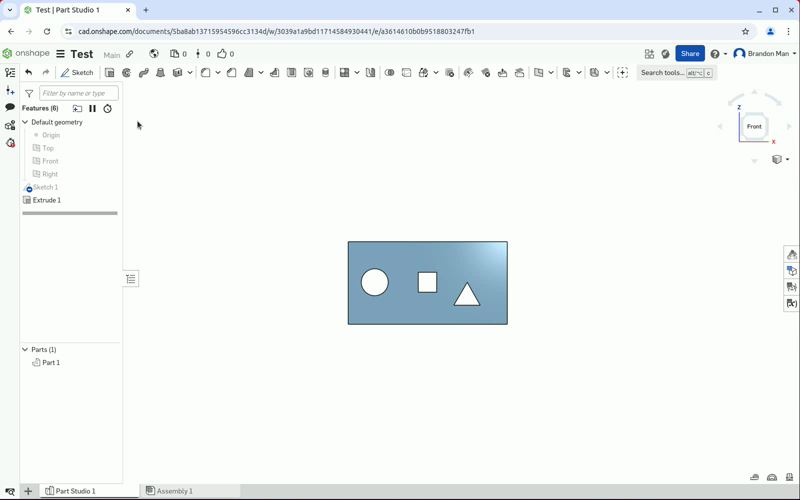
key(shift+h)
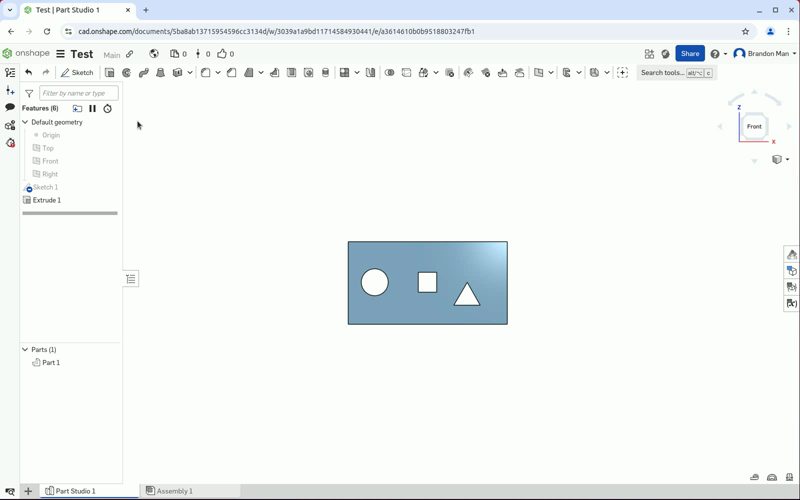
mouse_move(73, 189)
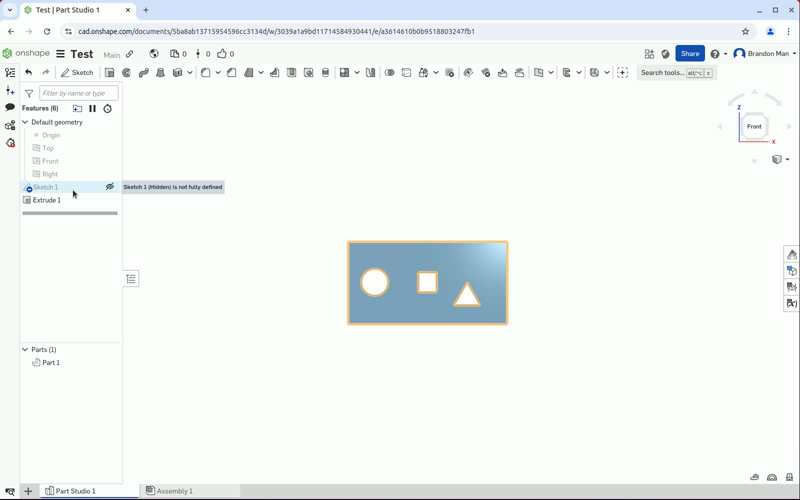
click(73, 189)
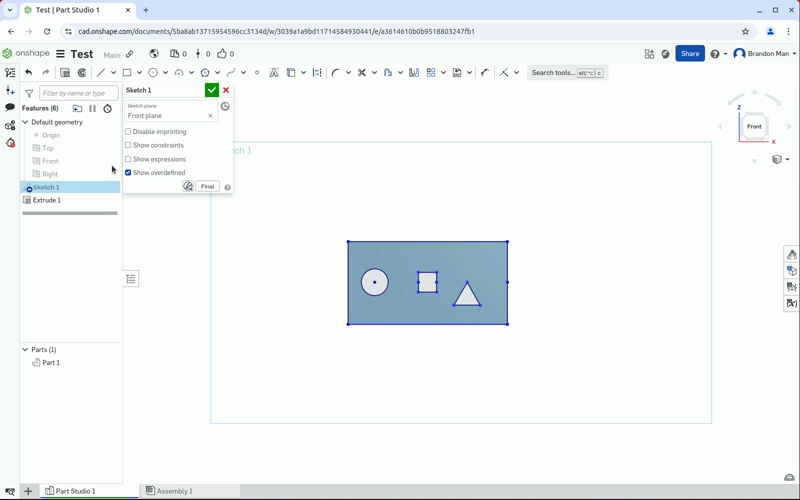
mouse_move(229, 92)
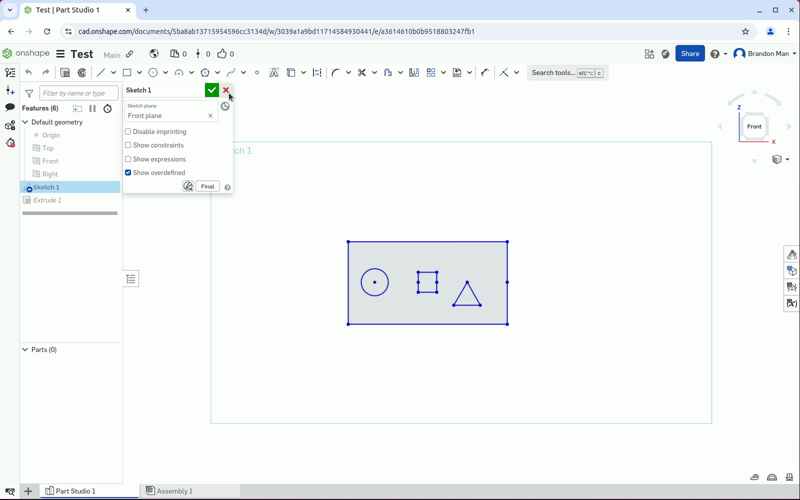
click(229, 92)
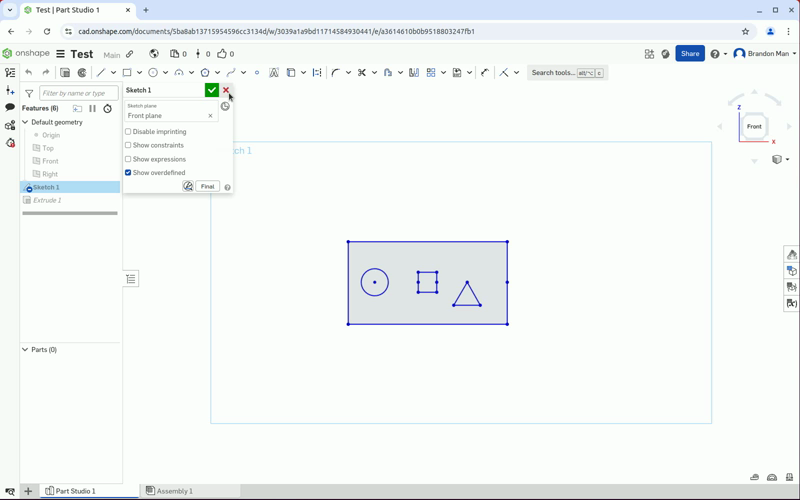
key(shift+s)
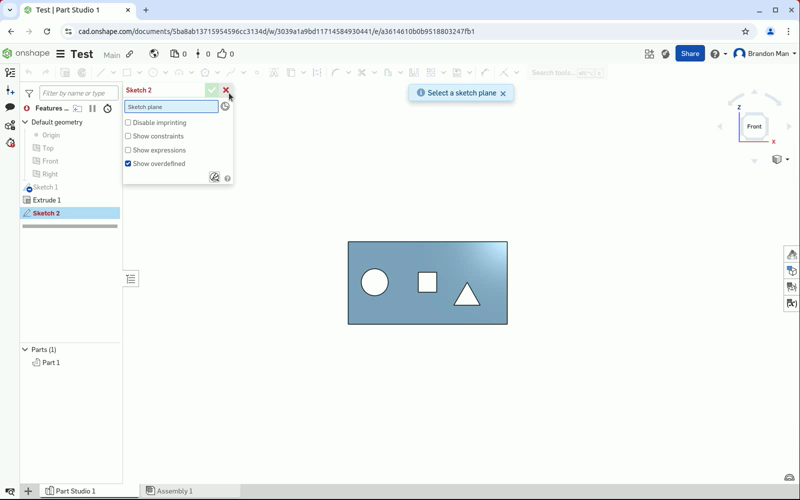
mouse_move(73, 163)
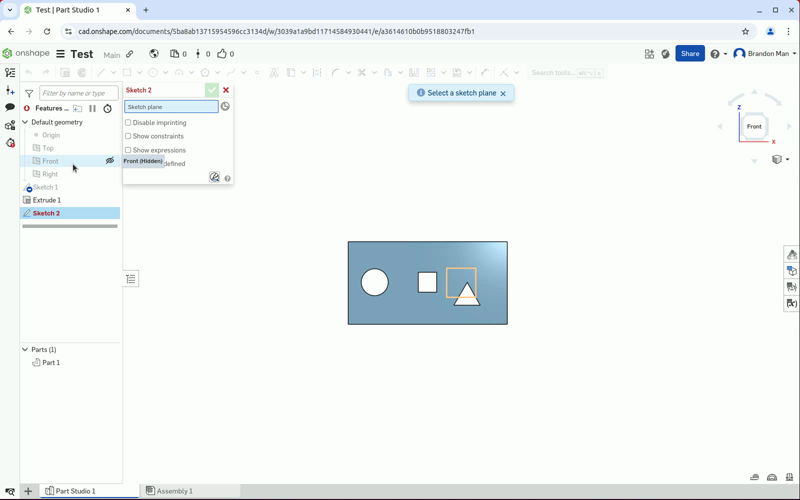
click(73, 163)
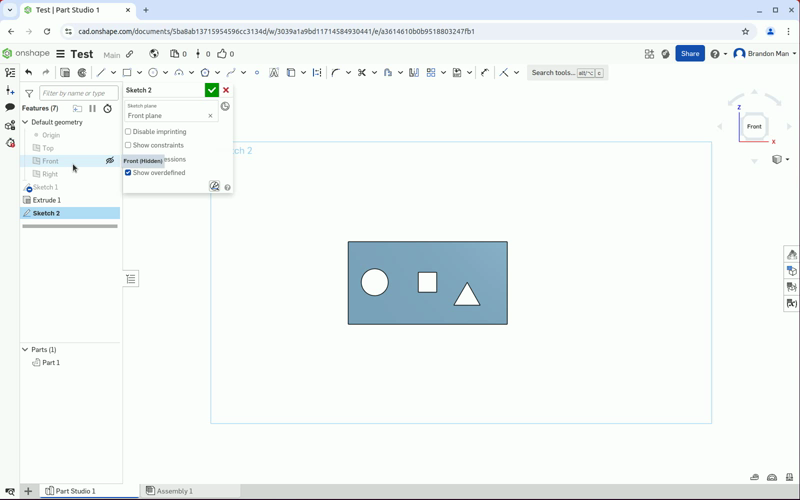
mouse_move(73, 352)
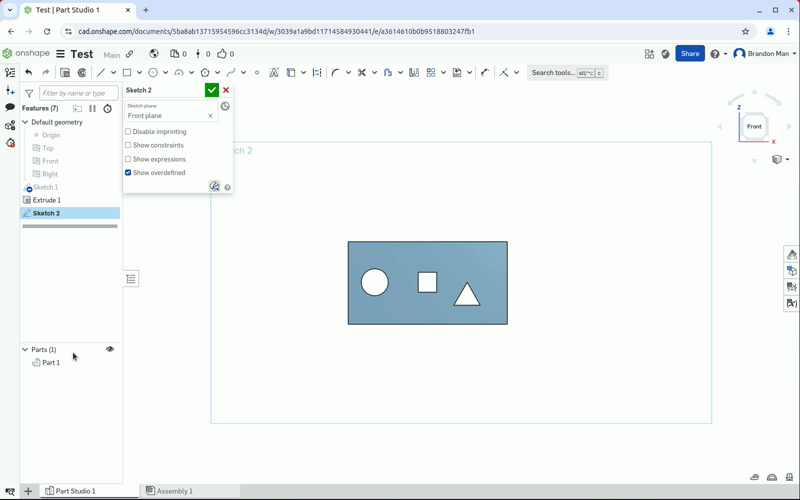
key(y)
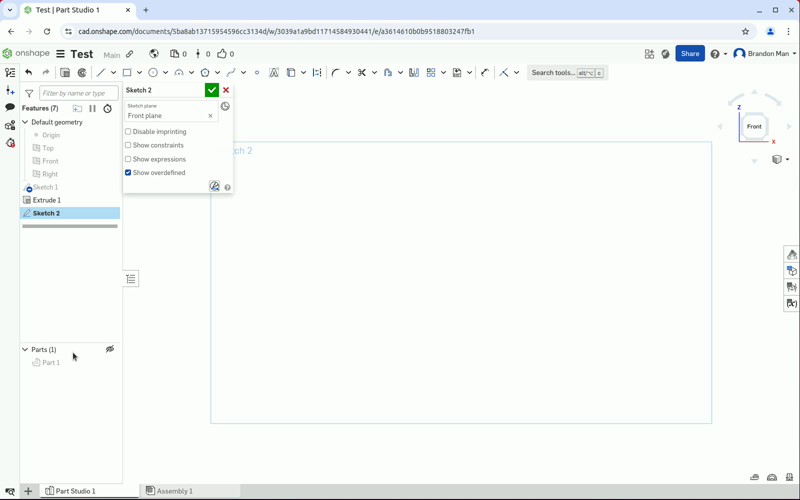
key(c)
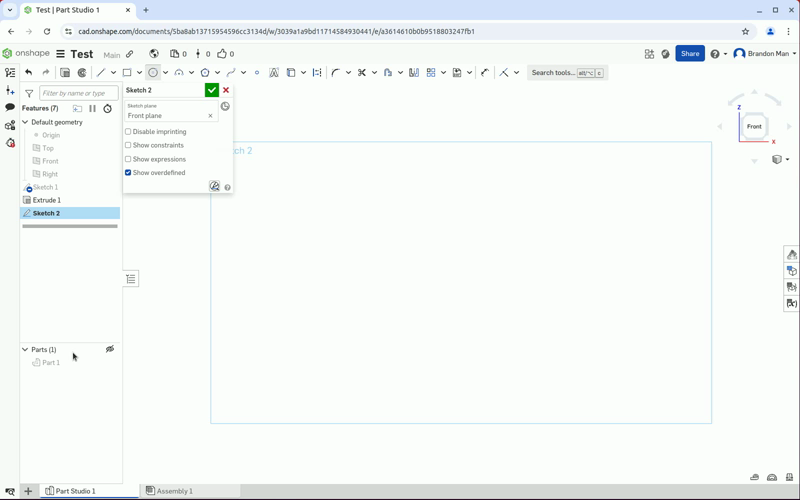
key_down(shift)
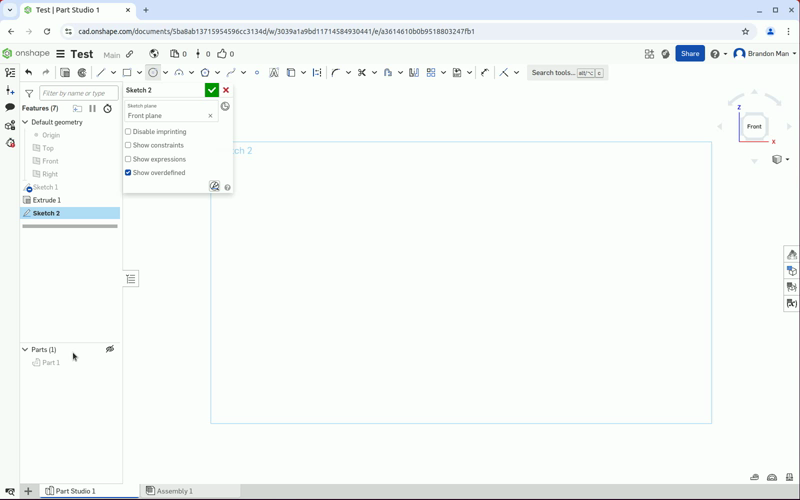
mouse_move(375, 282)
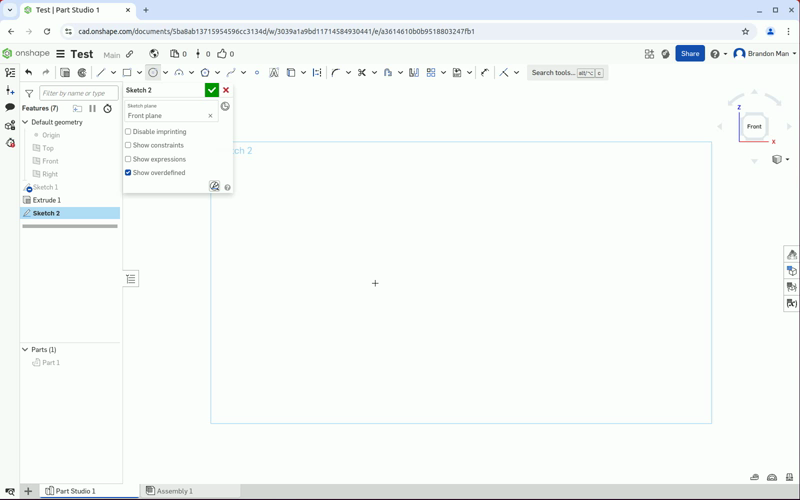
click(375, 282)
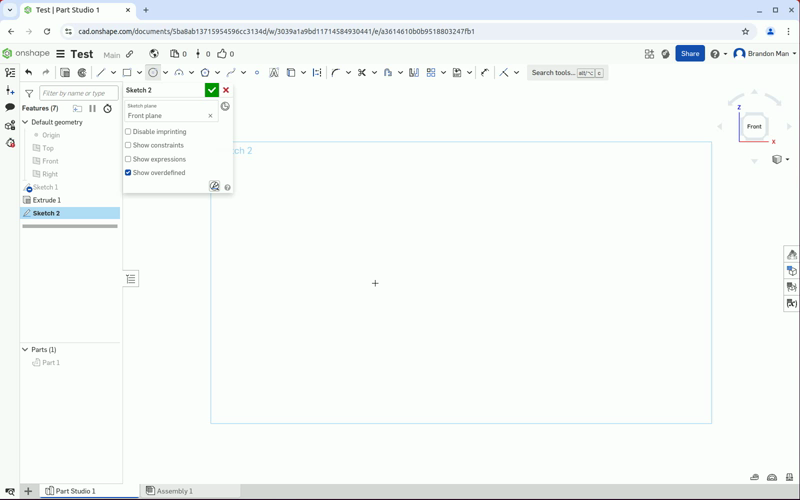
key_up(shift)
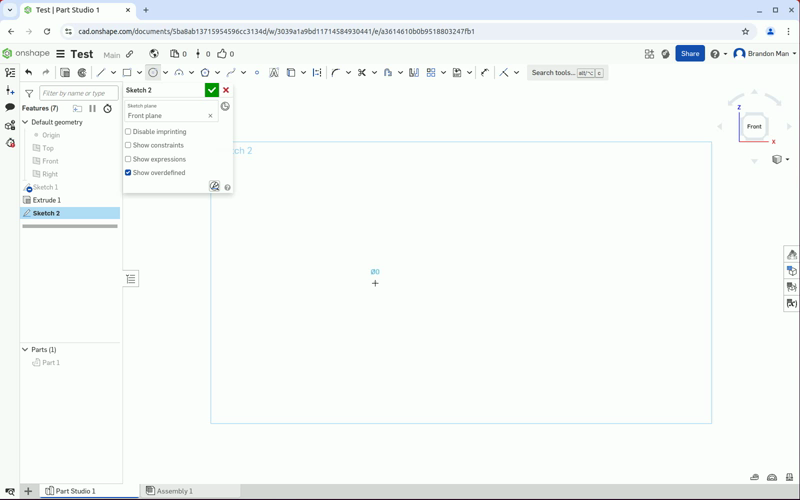
mouse_move(389, 282)
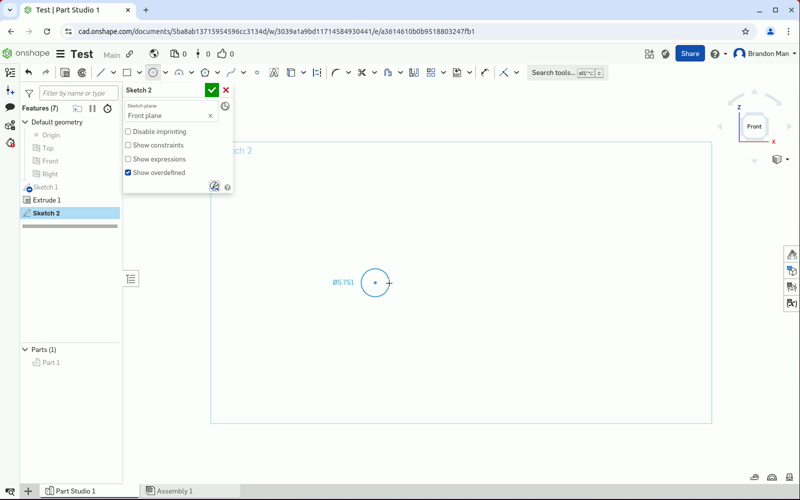
click(389, 282)
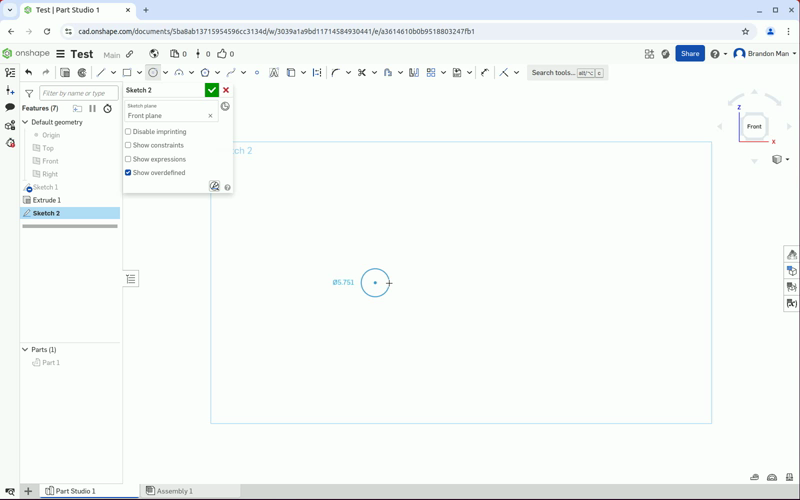
key(esc)
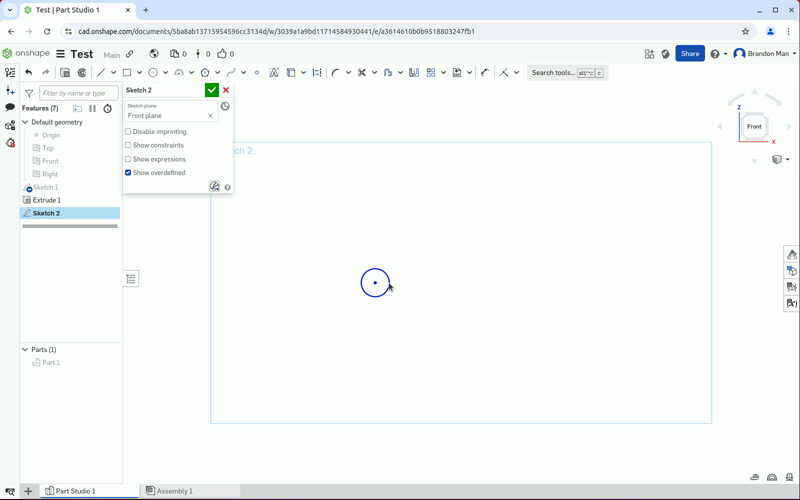
mouse_move(369, 272)
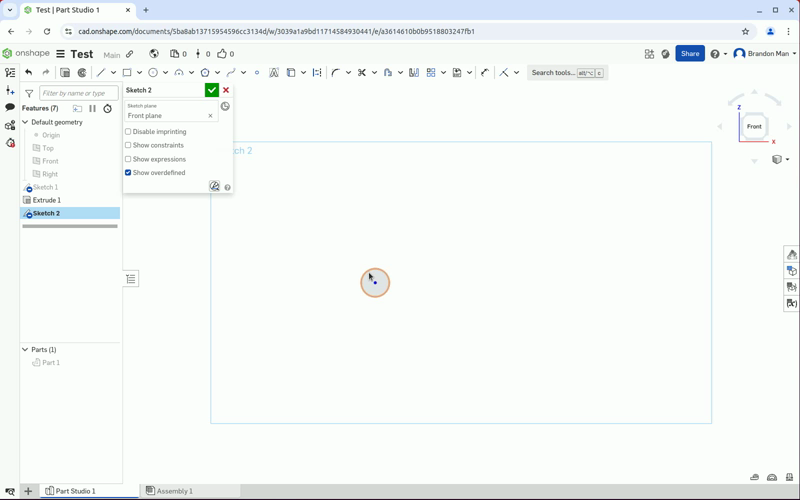
scroll(6)
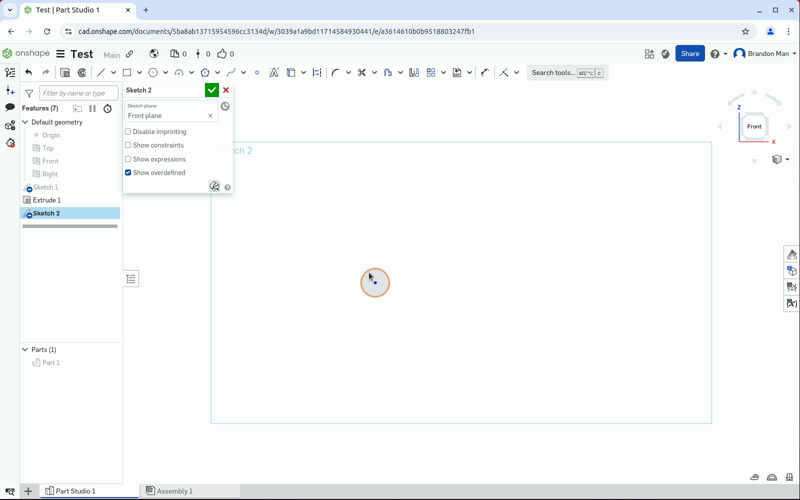
scroll(6)
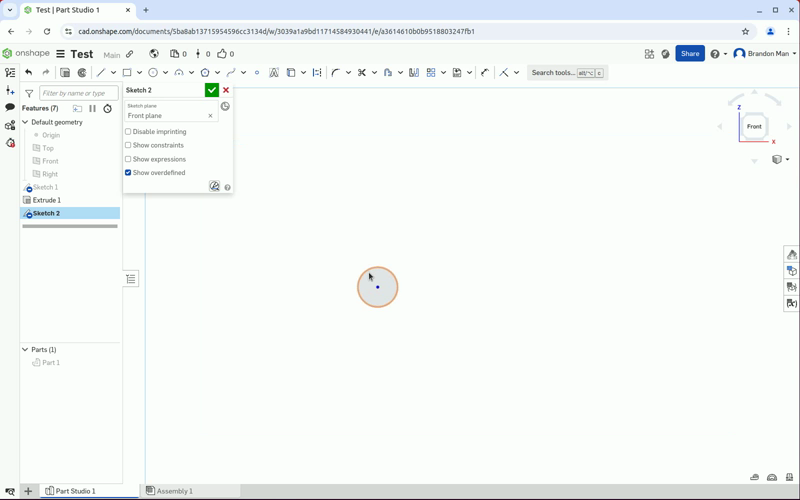
scroll(6)
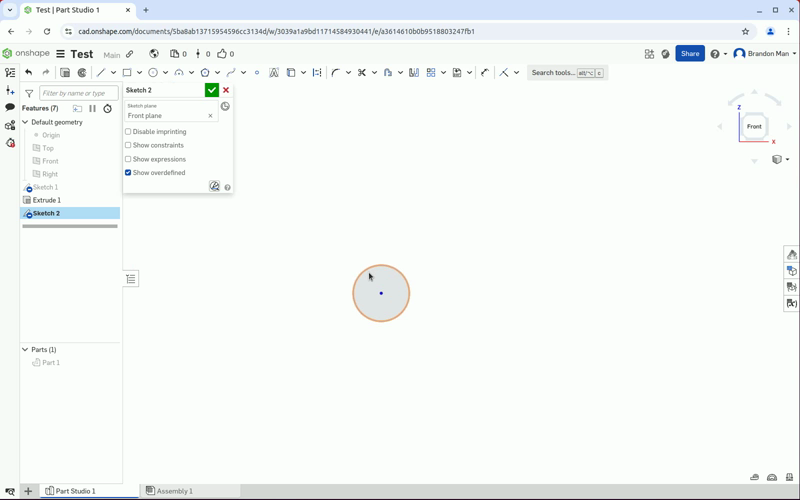
scroll(6)
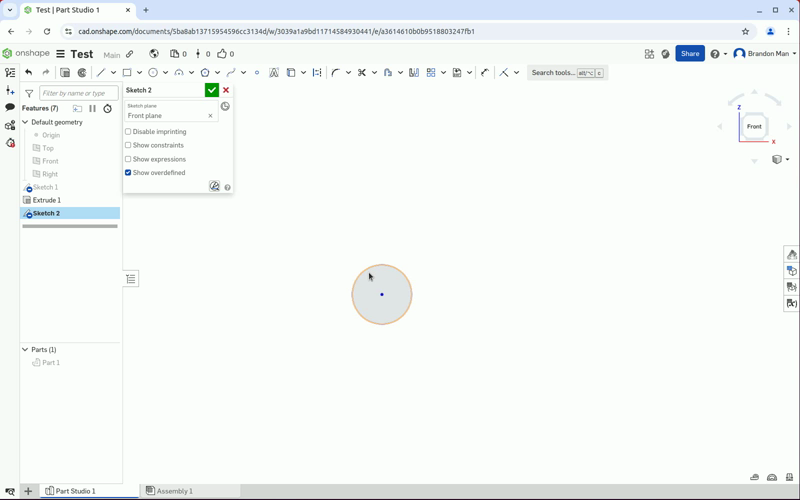
scroll(6)
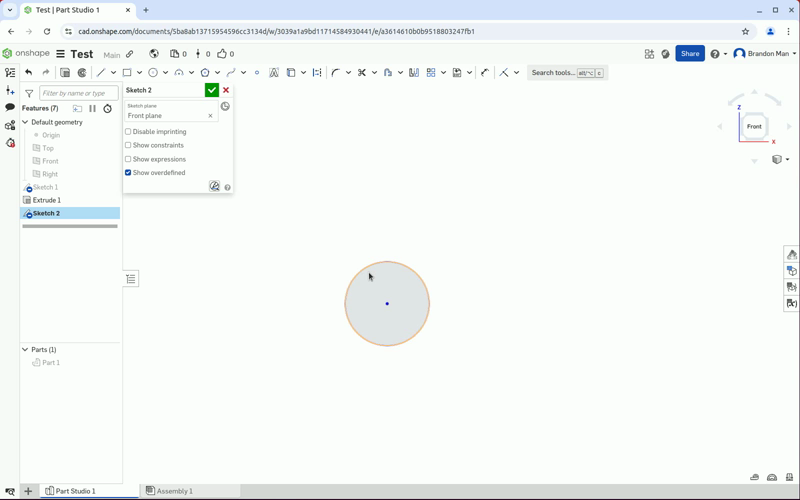
scroll(6)
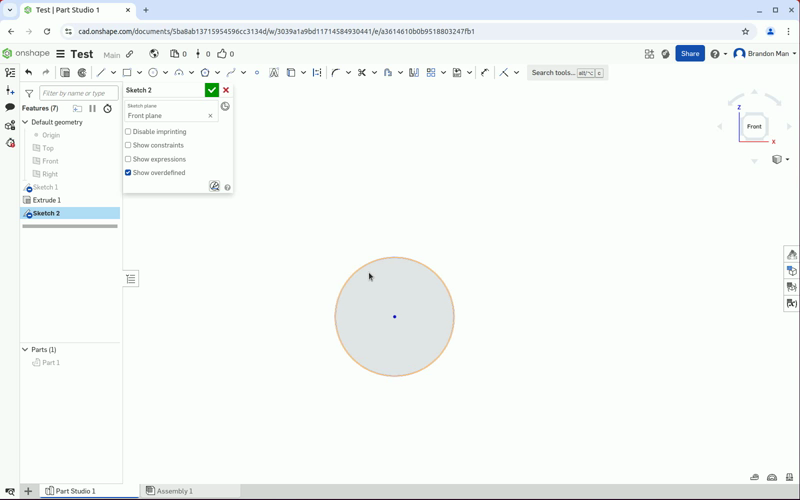
scroll(6)
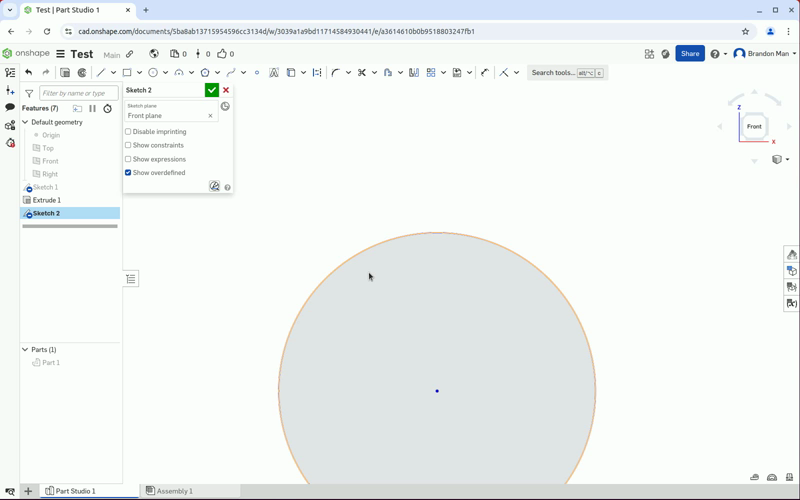
click(369, 272)
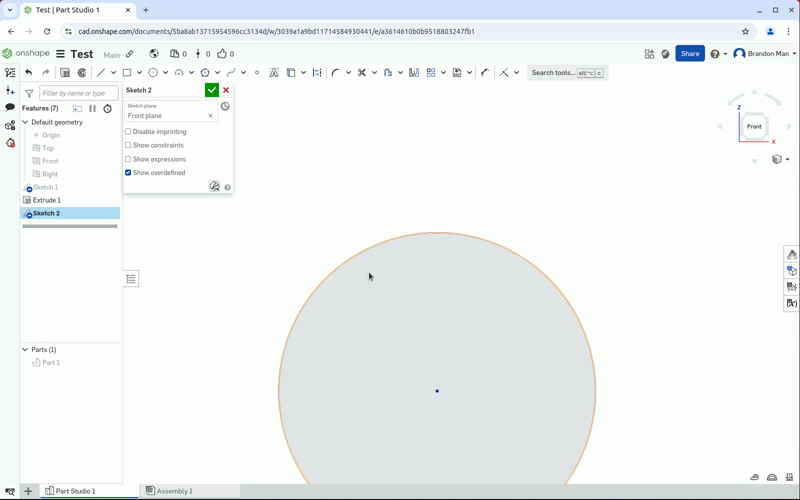
scroll(-6)
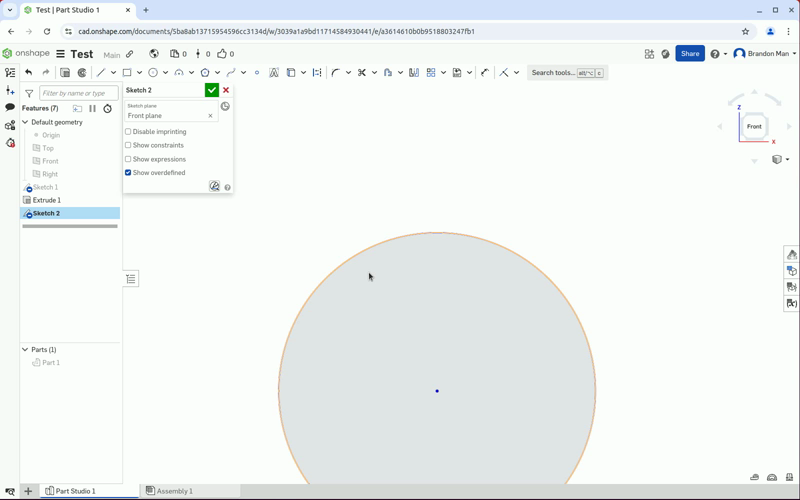
scroll(-6)
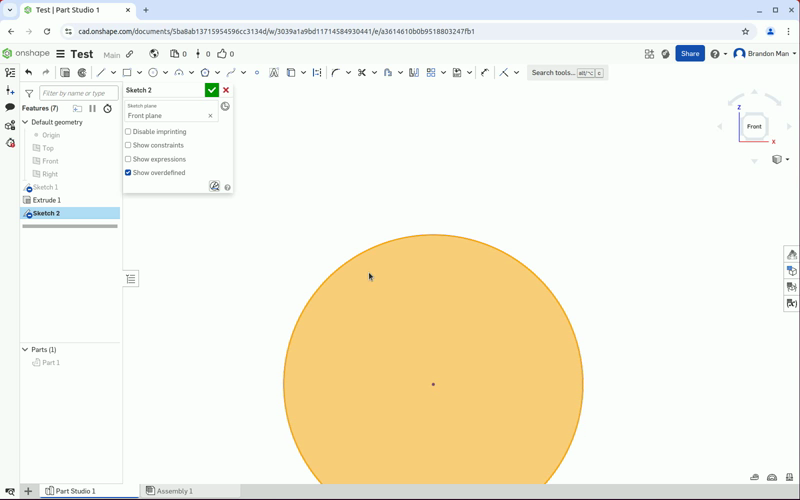
scroll(-6)
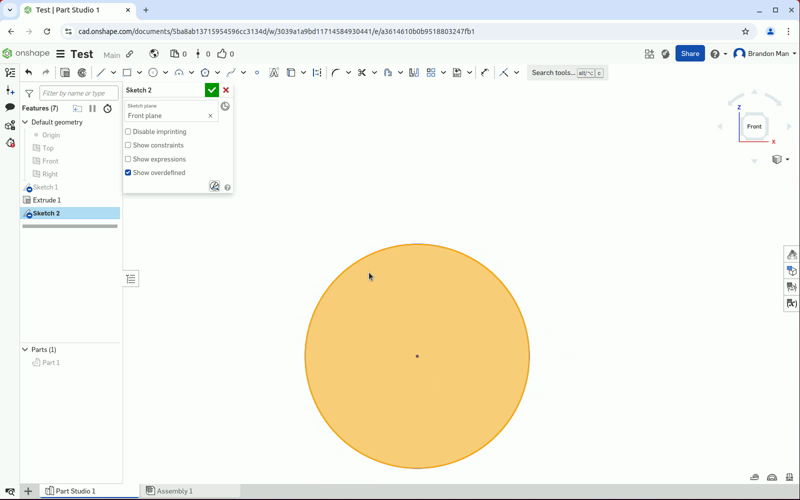
scroll(-6)
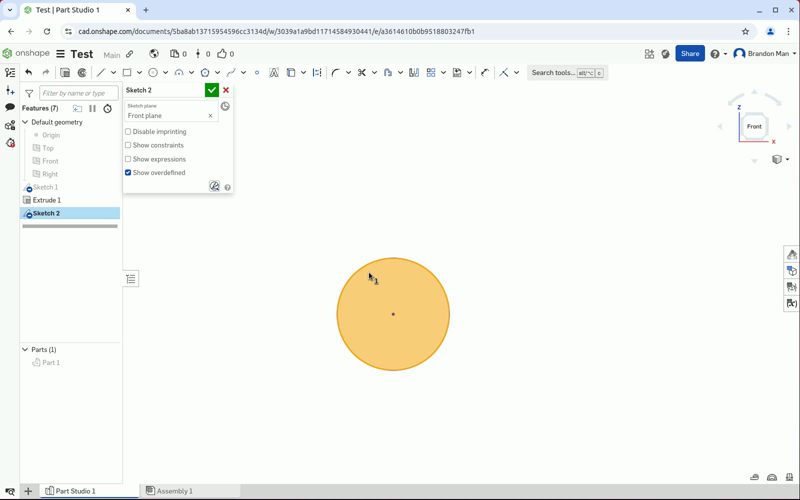
scroll(-6)
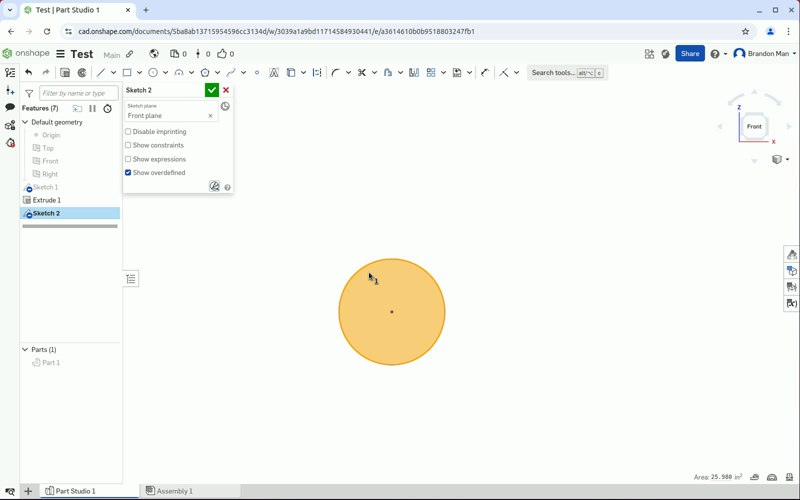
scroll(-6)
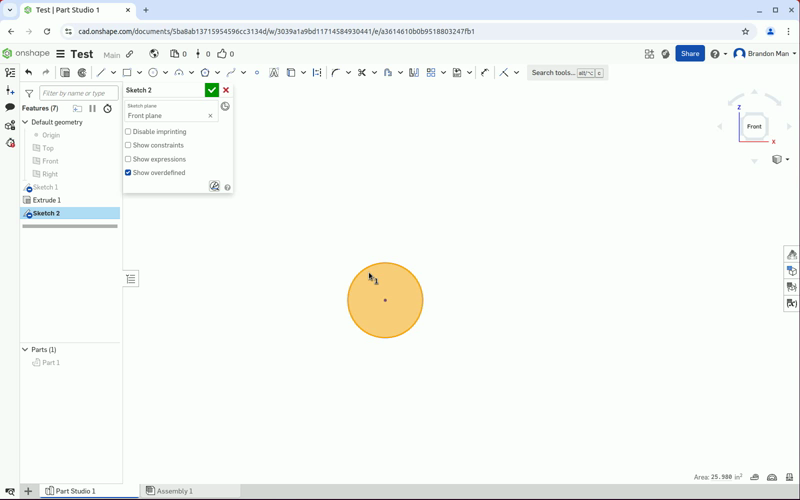
scroll(-6)
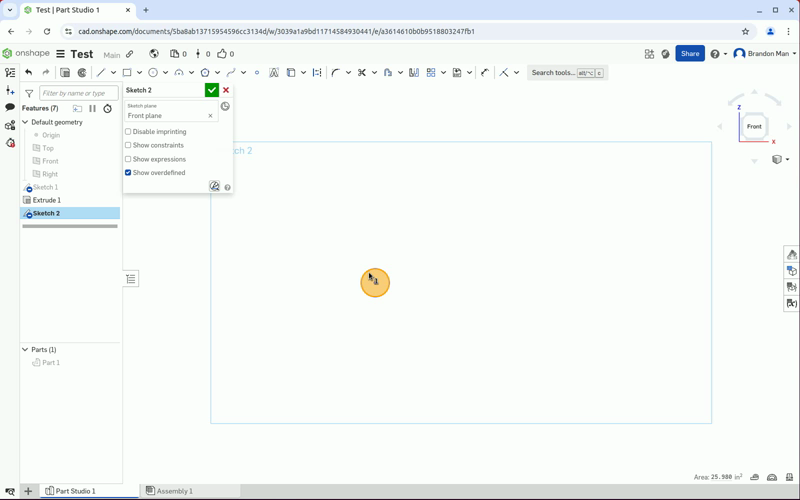
mouse_move(73, 352)
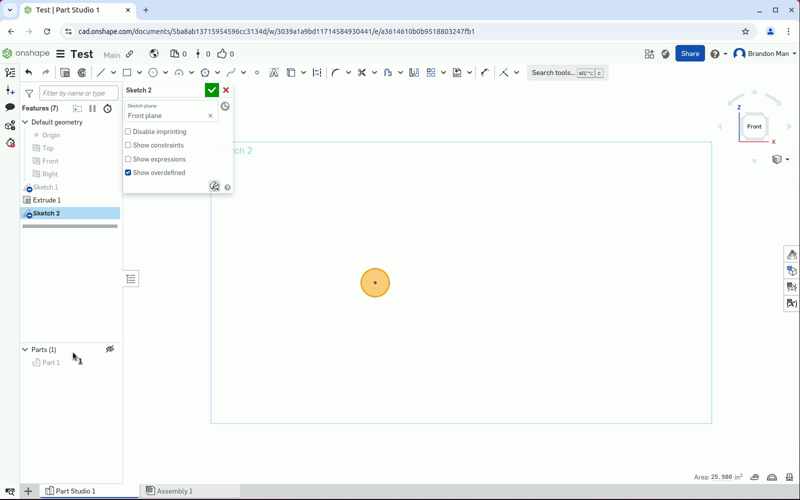
key(shift+y)
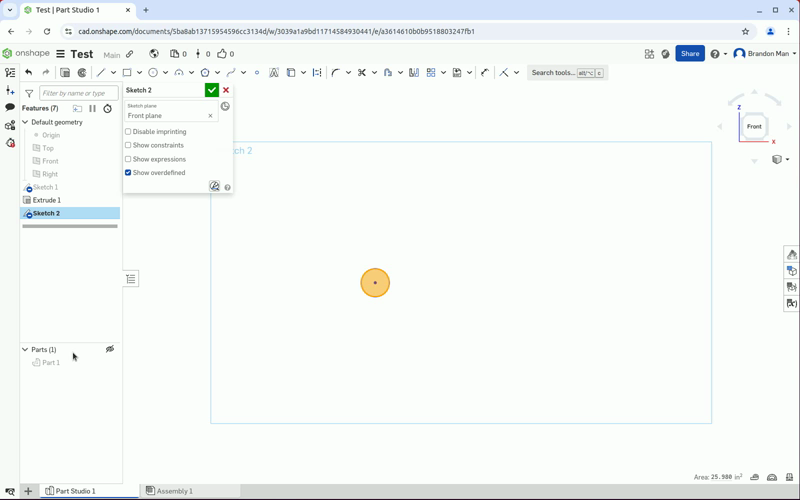
key(shift+e)
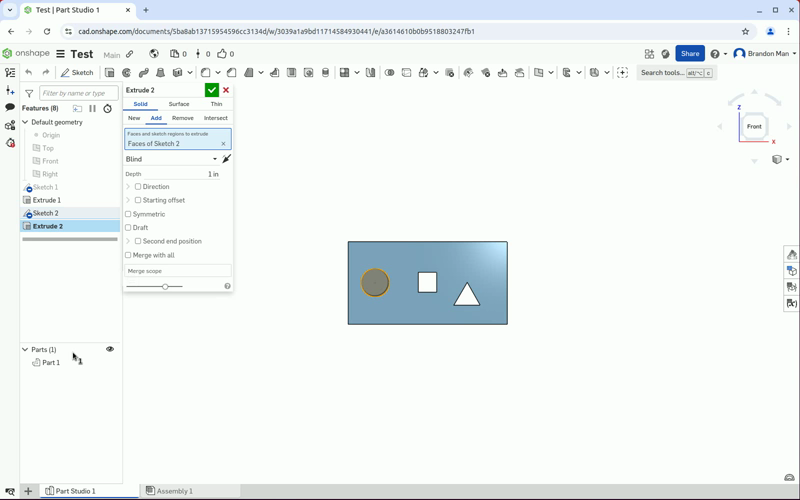
mouse_move(143, 106)
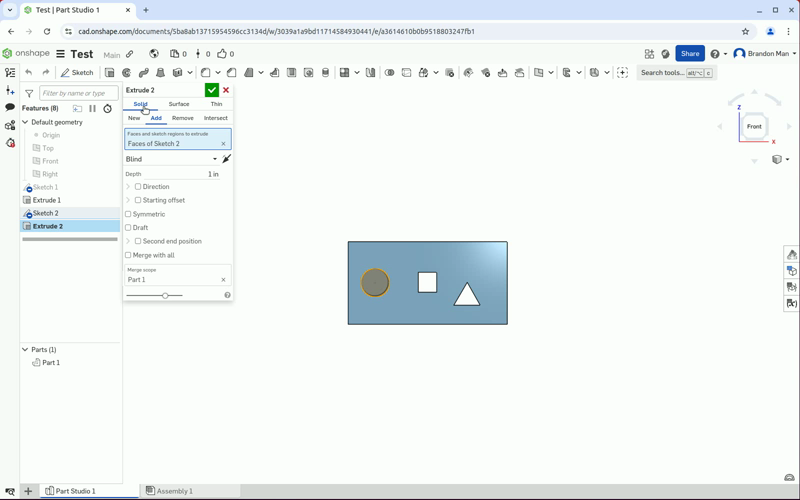
click(143, 106)
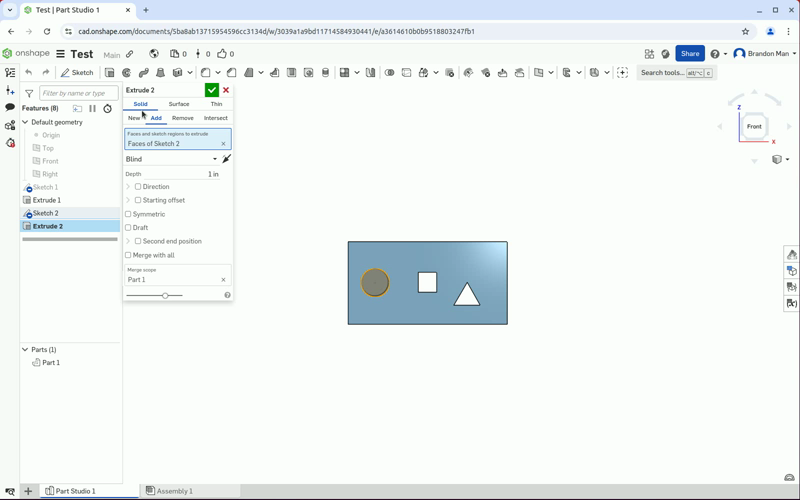
mouse_move(137, 120)
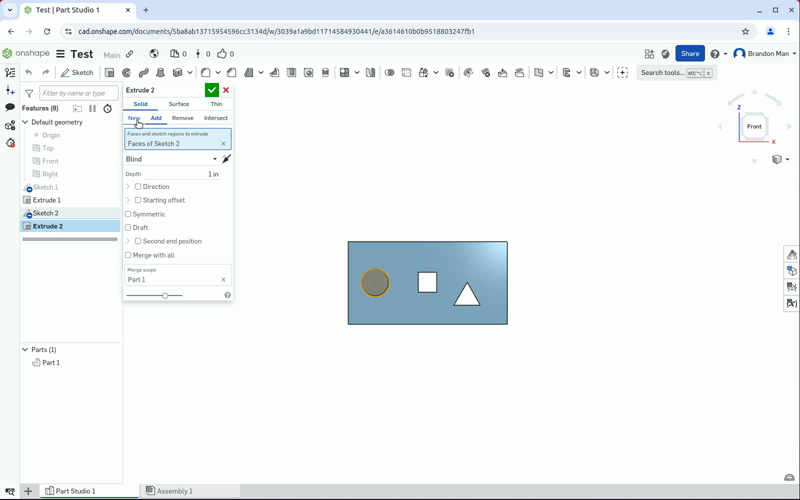
click(137, 120)
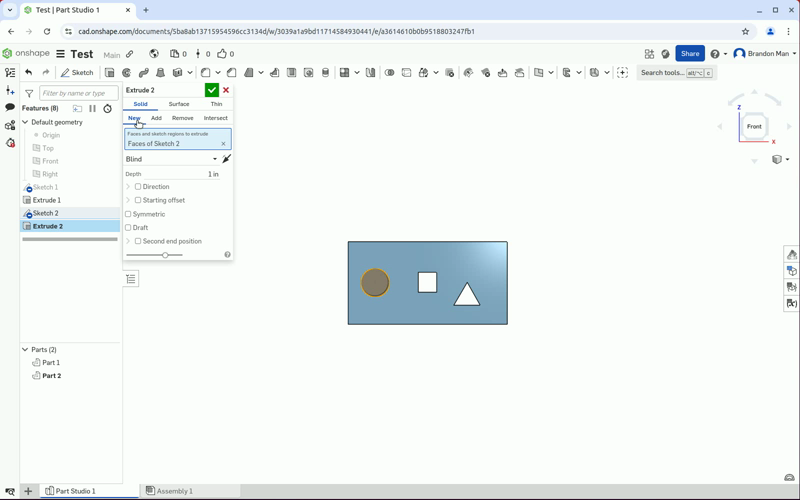
key(tab, 4)
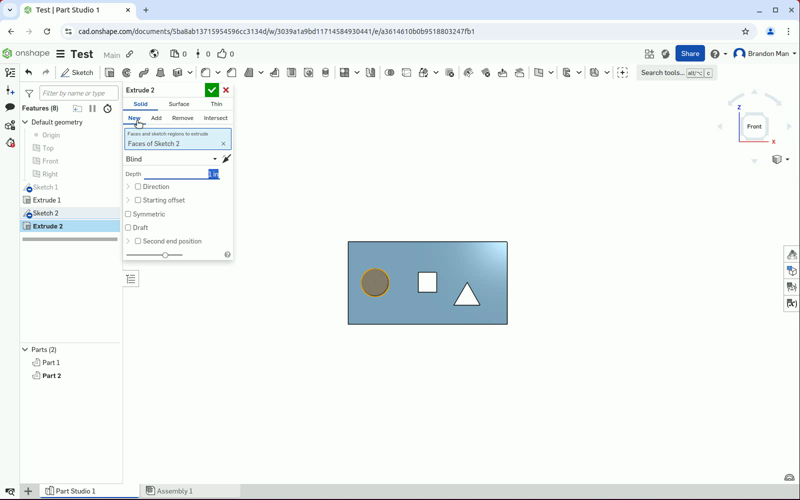
text(4.333)
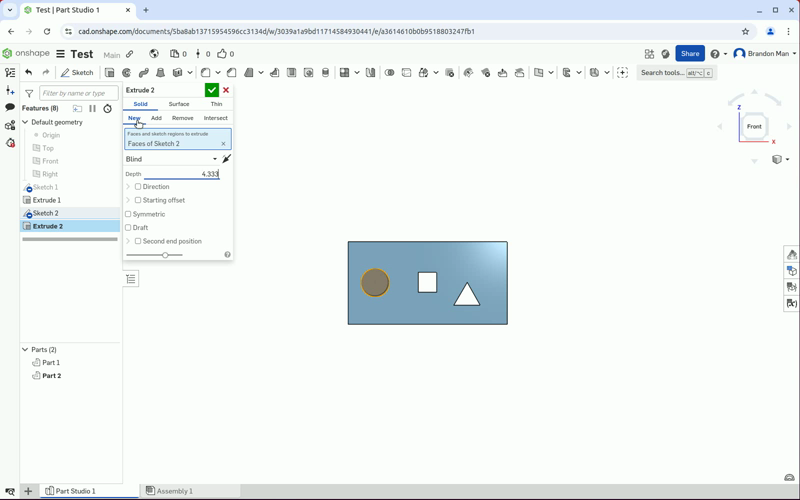
key(enter)
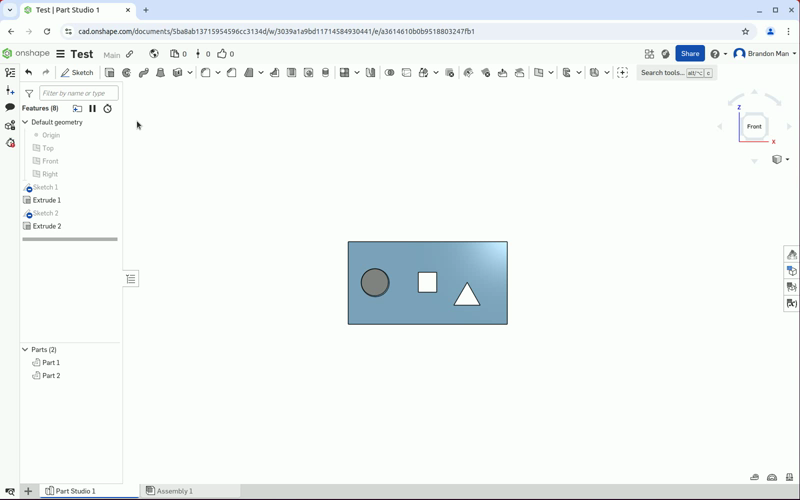
key(shift+h)
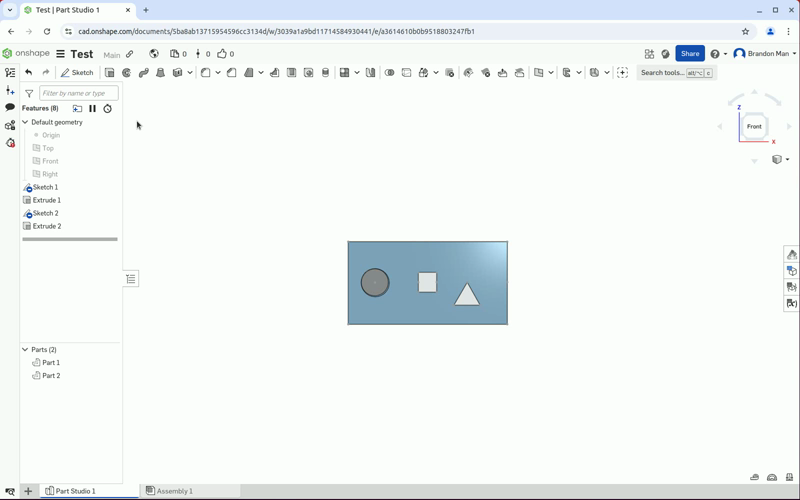
key(shift+h)
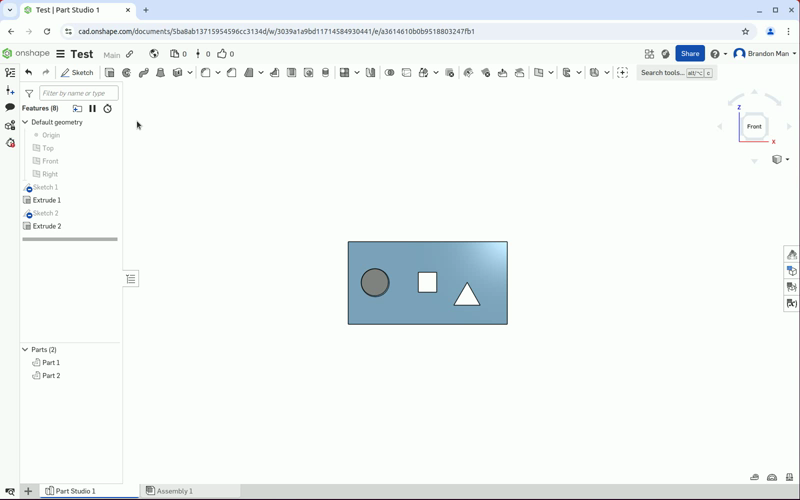
mouse_move(73, 189)
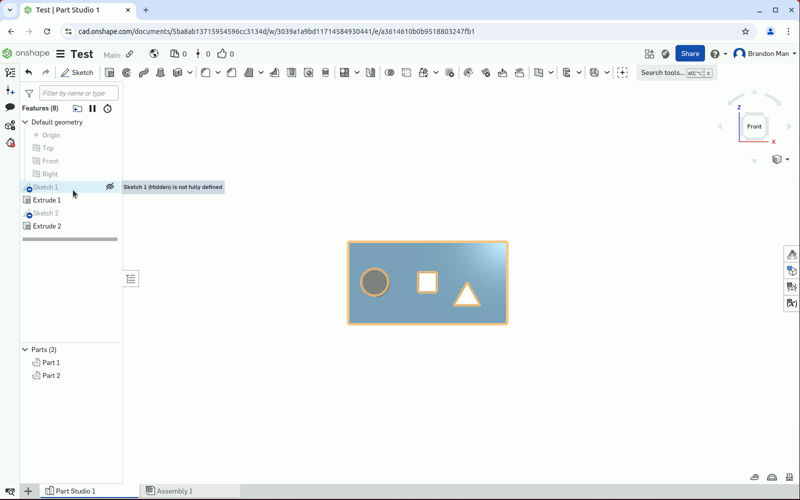
click(73, 189)
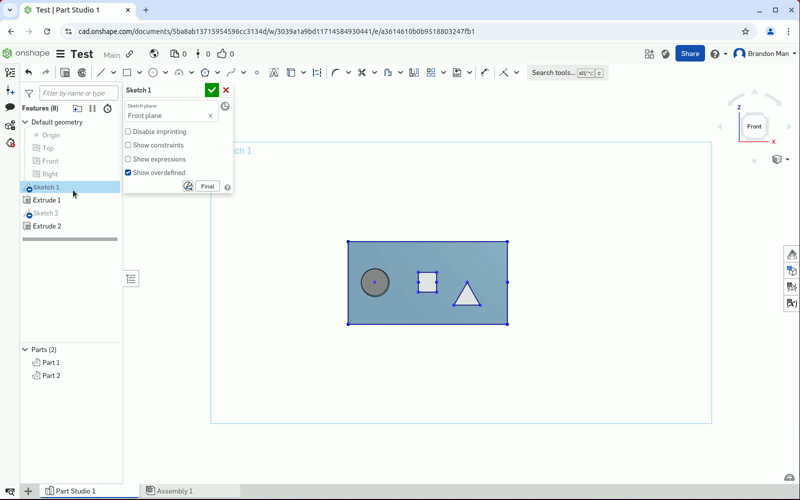
mouse_move(229, 92)
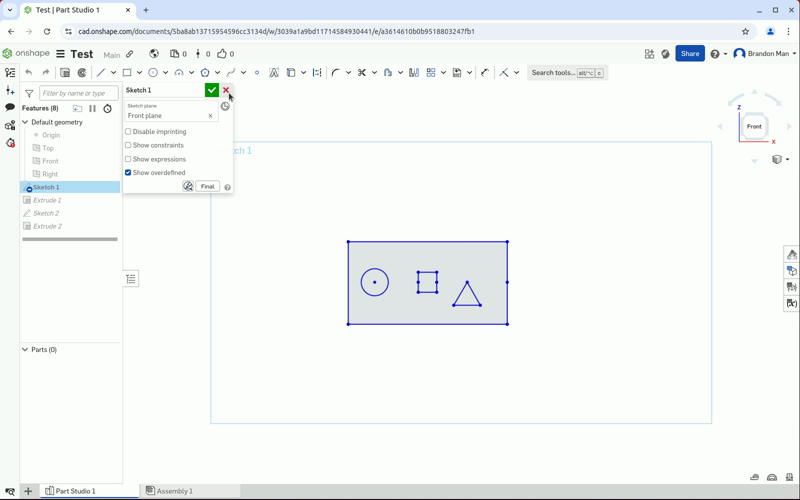
click(229, 92)
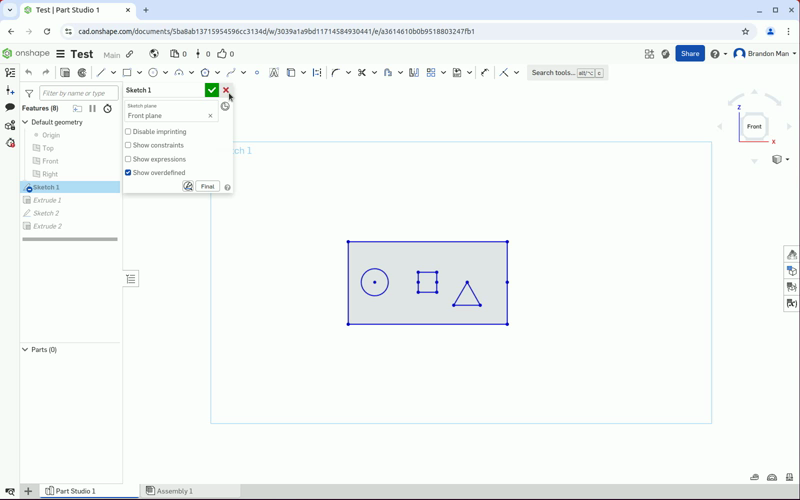
key(shift+s)
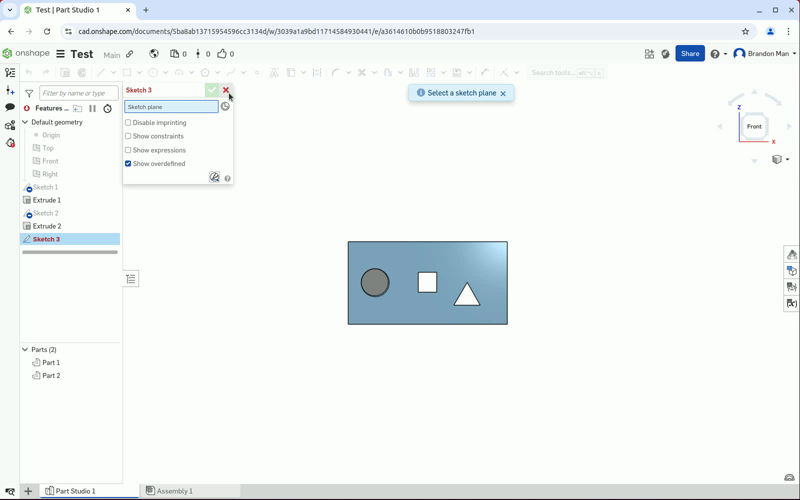
mouse_move(73, 163)
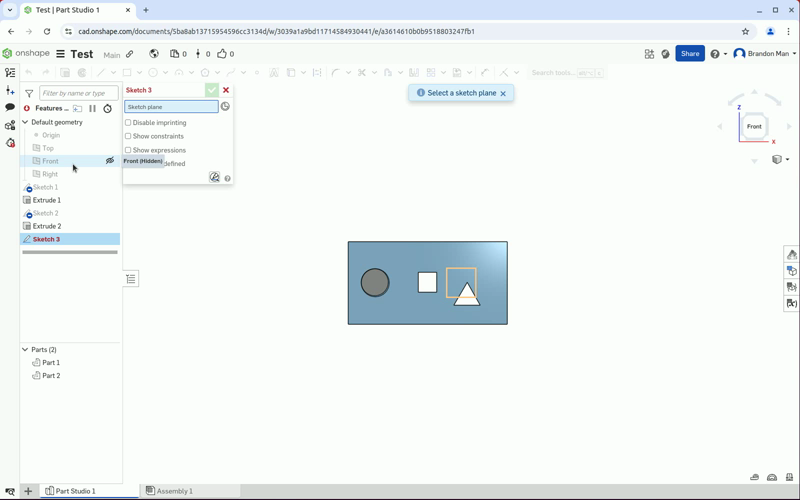
click(73, 163)
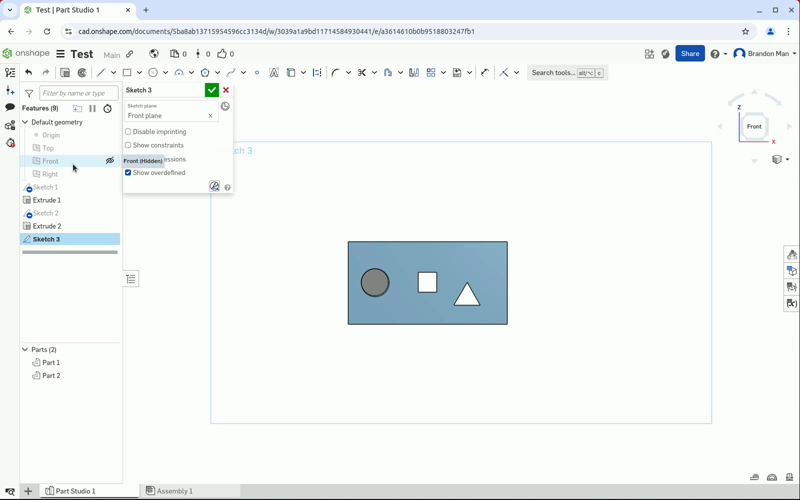
mouse_move(73, 352)
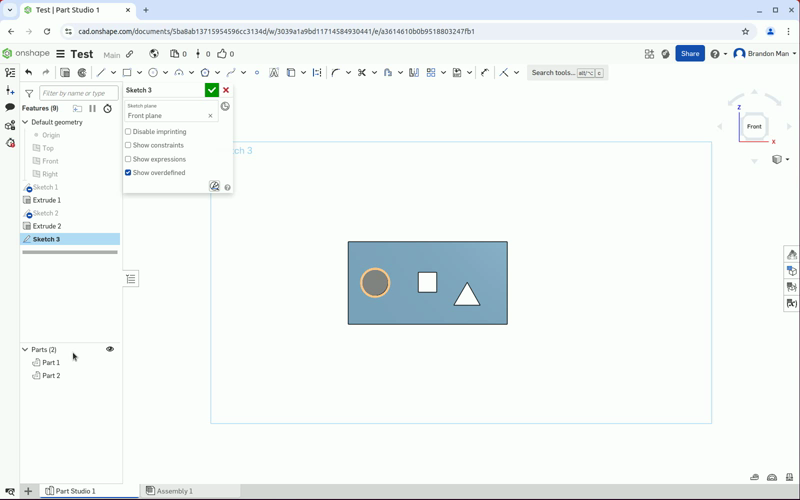
key(y)
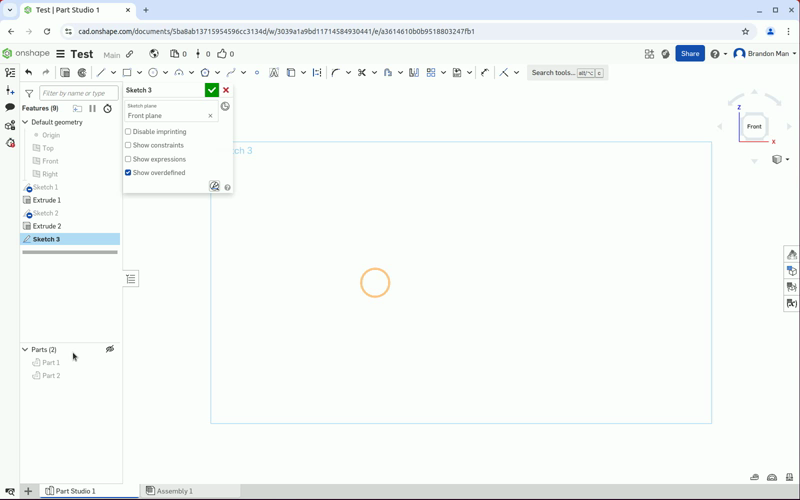
key(c)
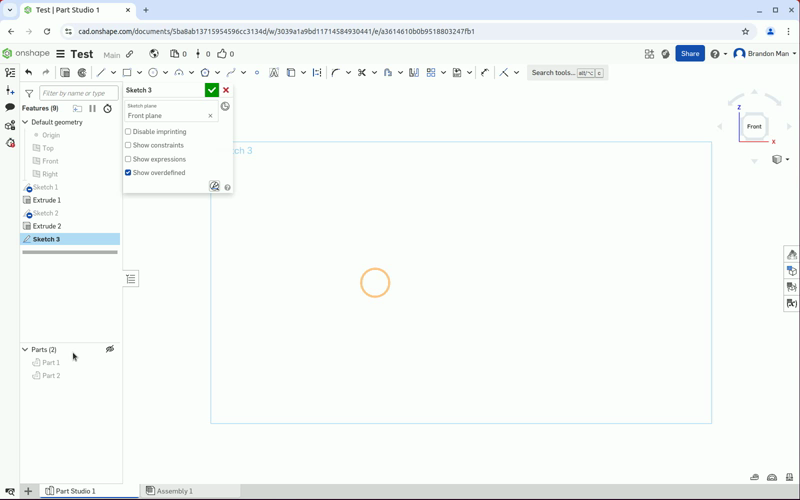
key_down(shift)
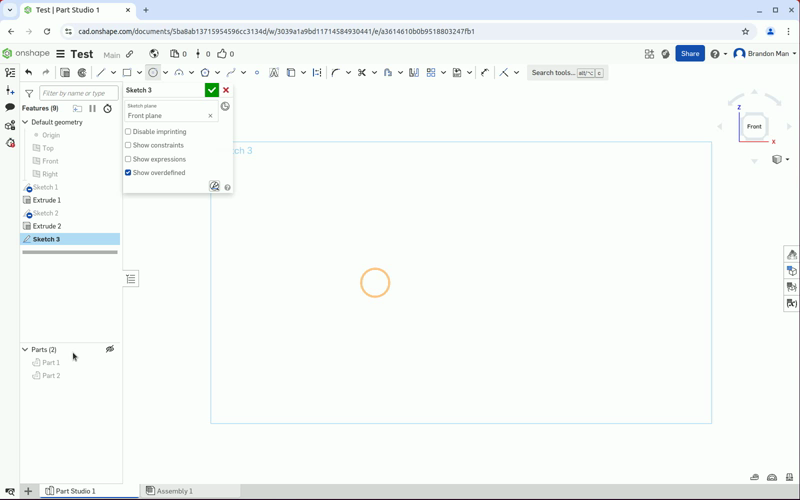
mouse_move(375, 282)
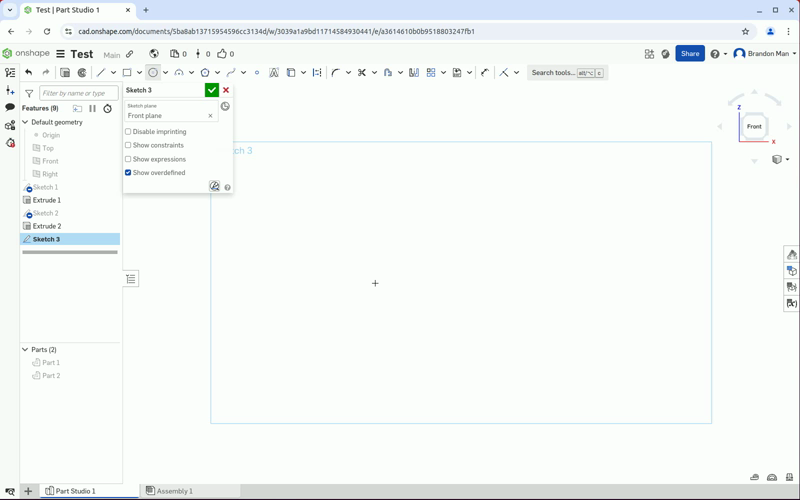
click(375, 282)
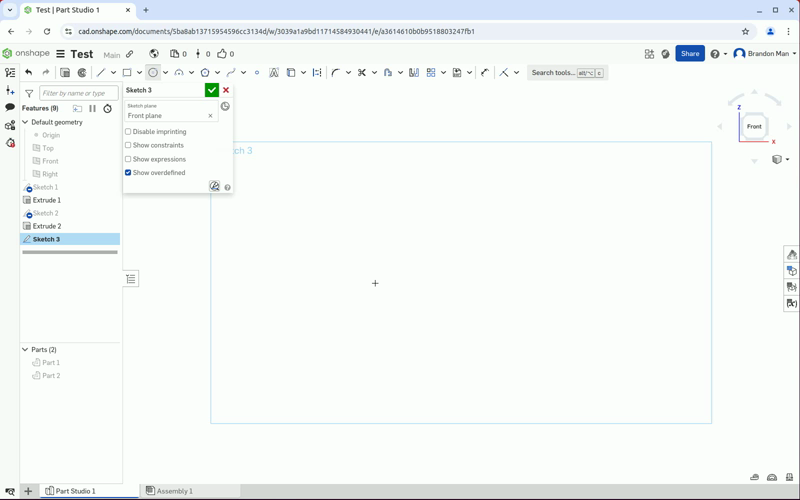
key_up(shift)
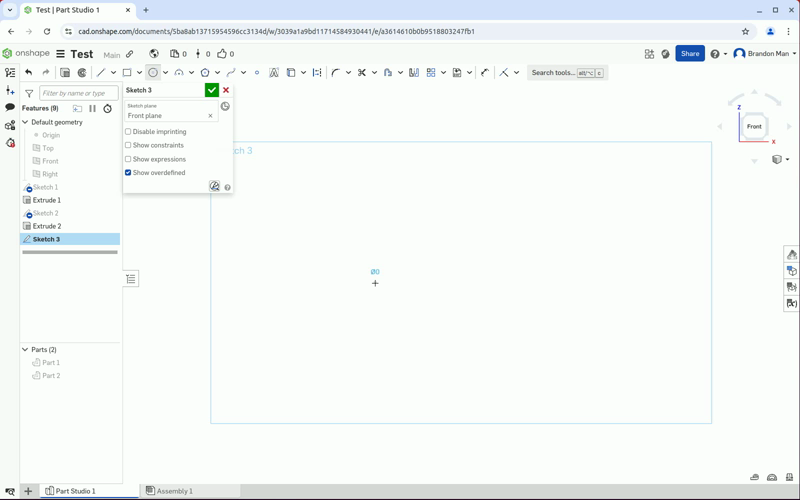
mouse_move(389, 282)
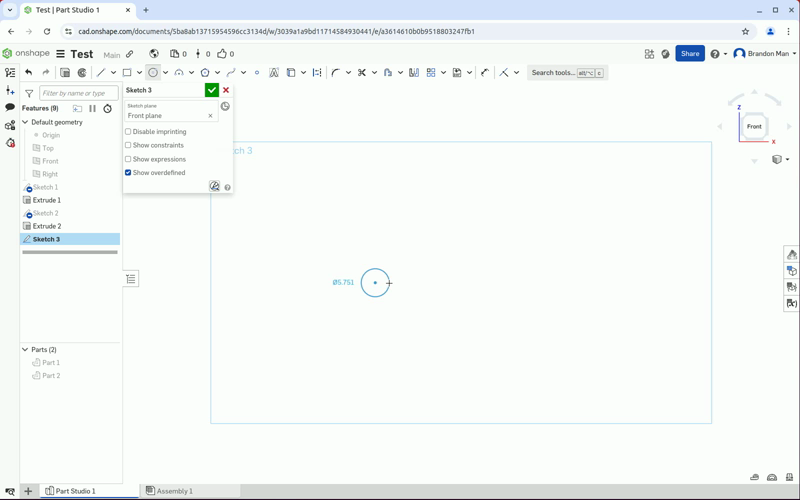
click(389, 282)
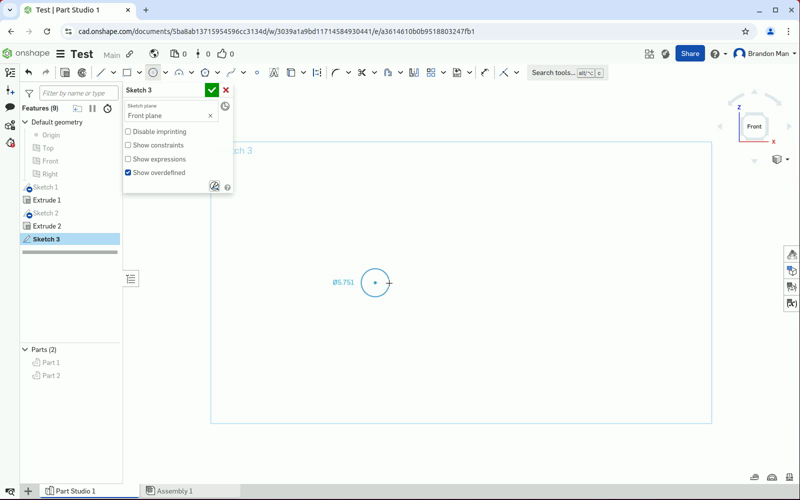
key(esc)
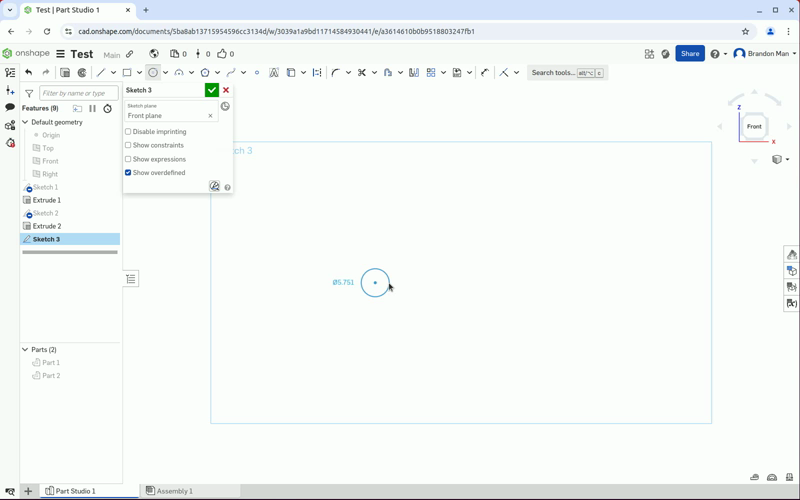
mouse_move(386, 279)
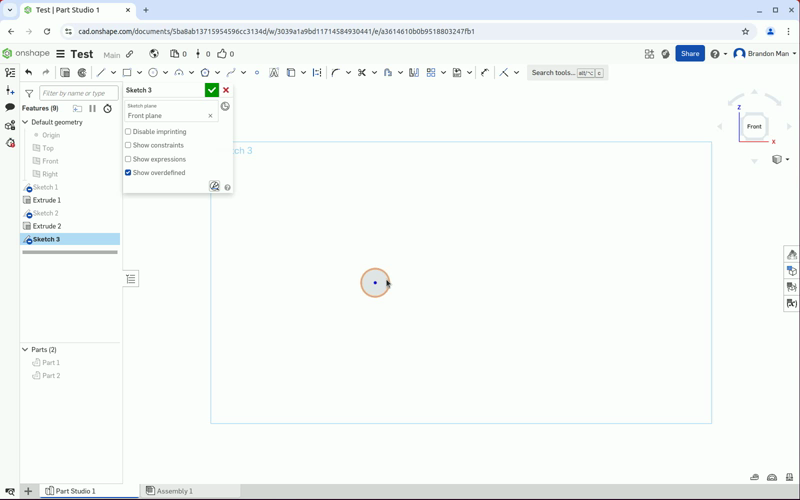
scroll(6)
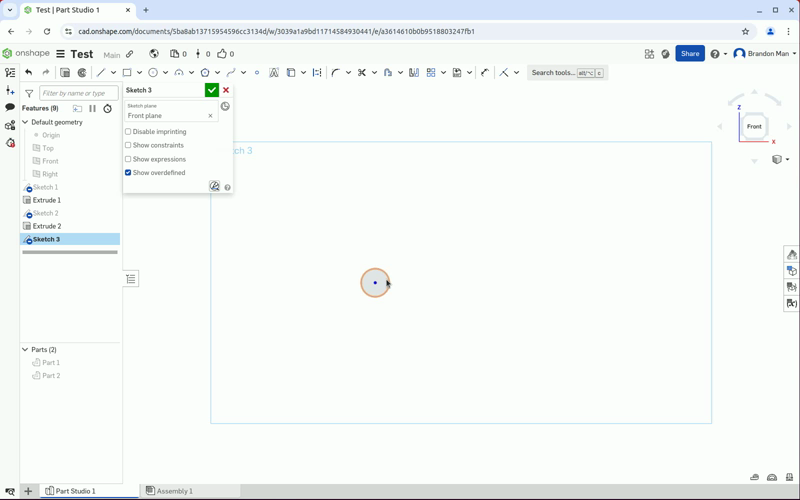
scroll(6)
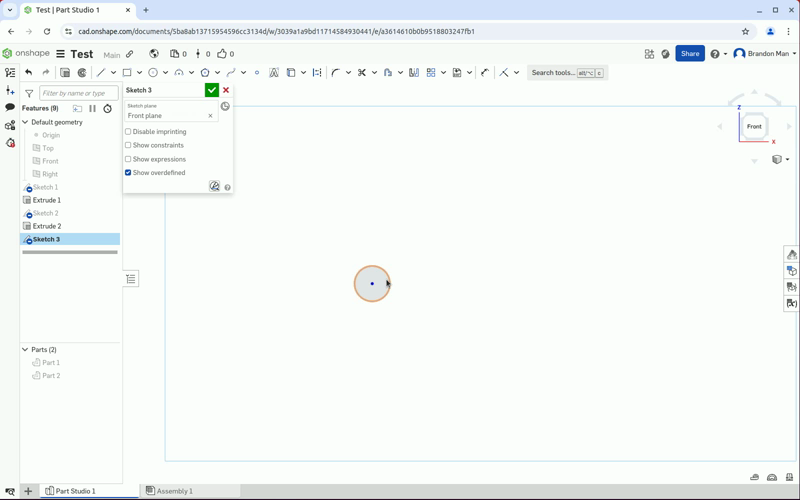
scroll(6)
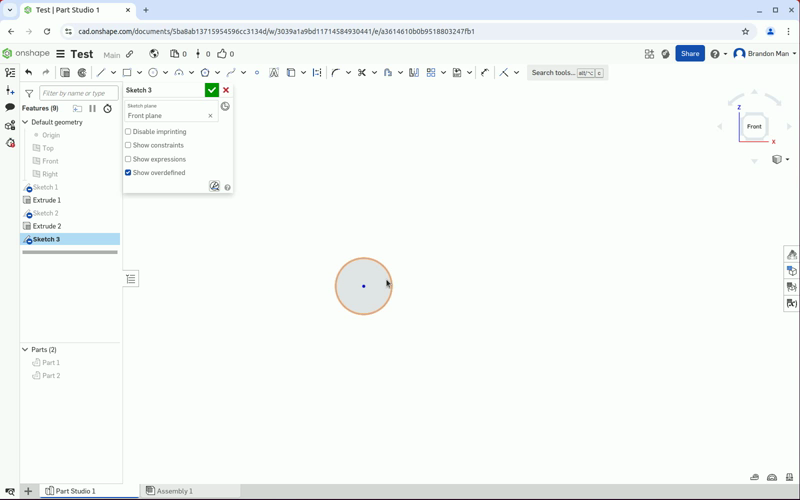
scroll(6)
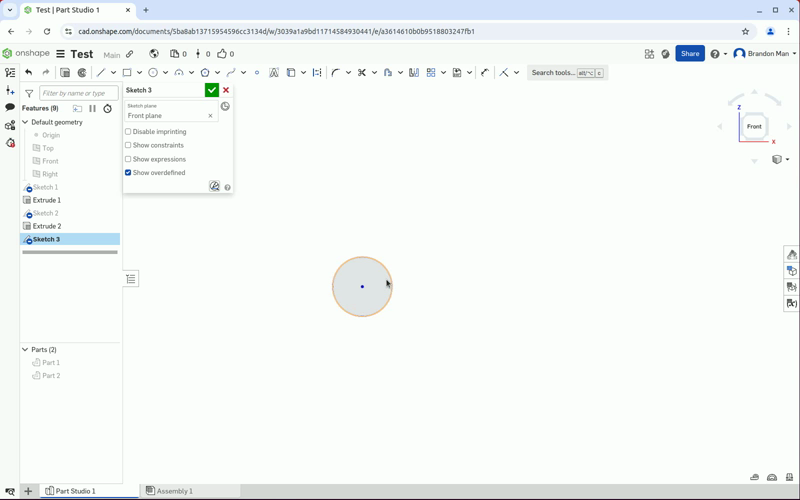
scroll(6)
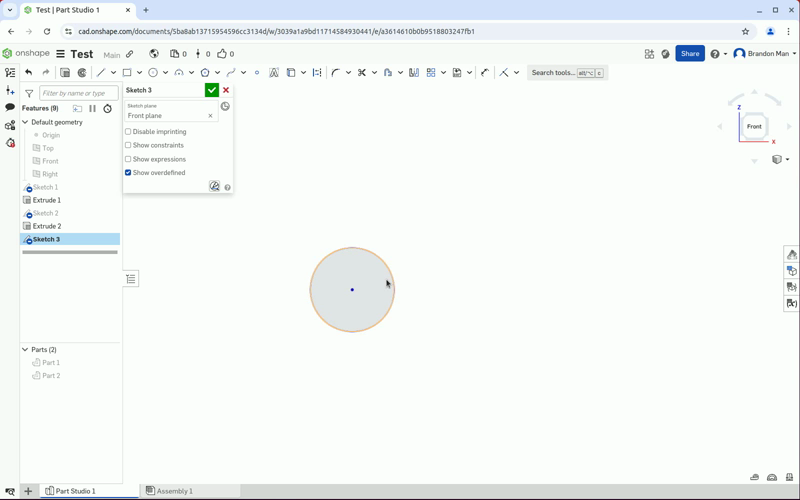
scroll(6)
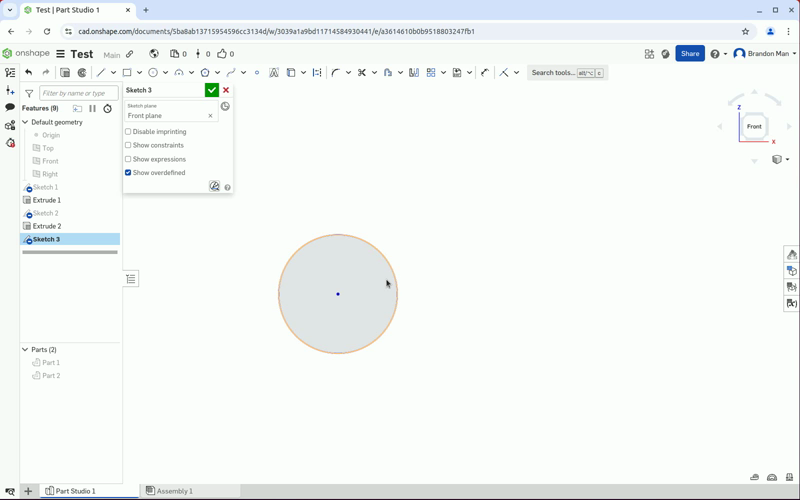
scroll(6)
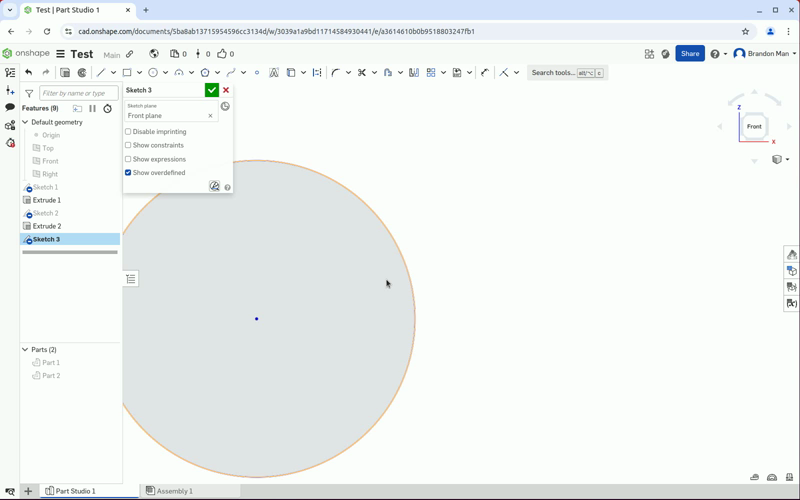
click(386, 279)
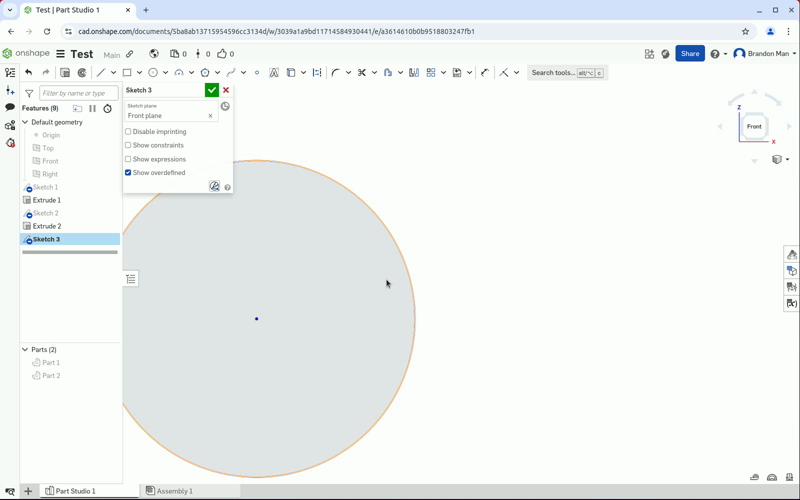
scroll(-6)
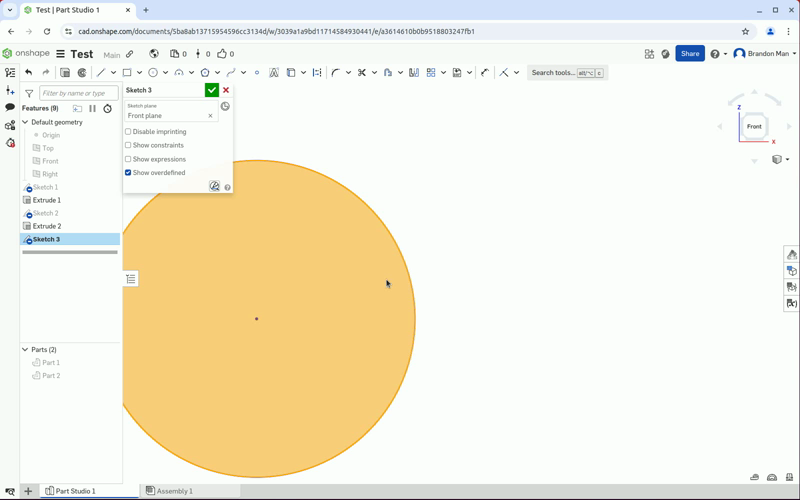
scroll(-6)
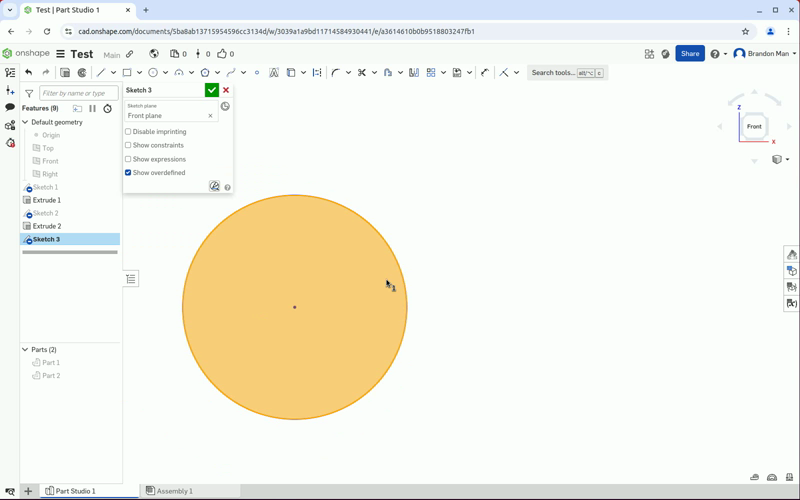
scroll(-6)
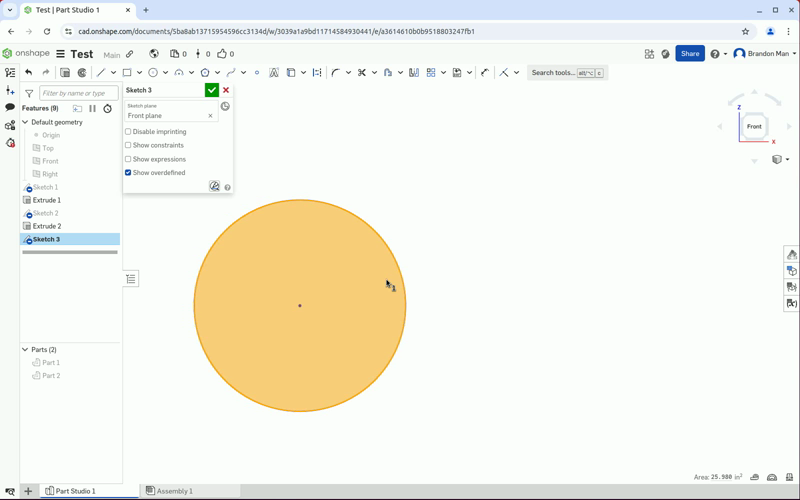
scroll(-6)
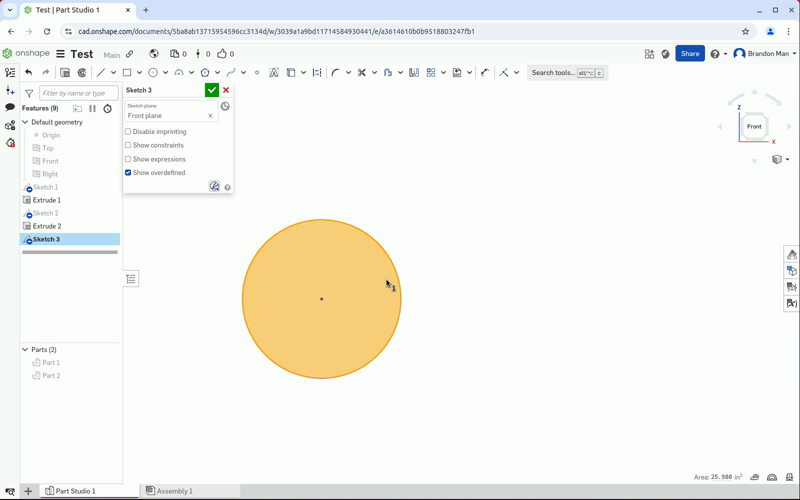
scroll(-6)
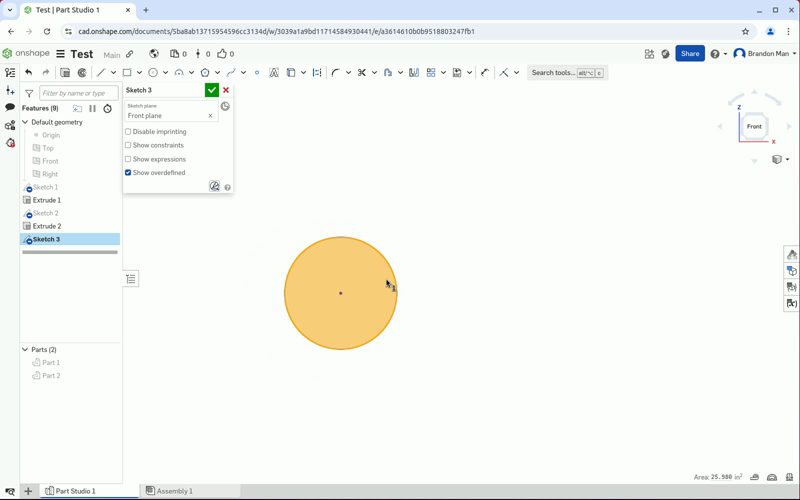
scroll(-6)
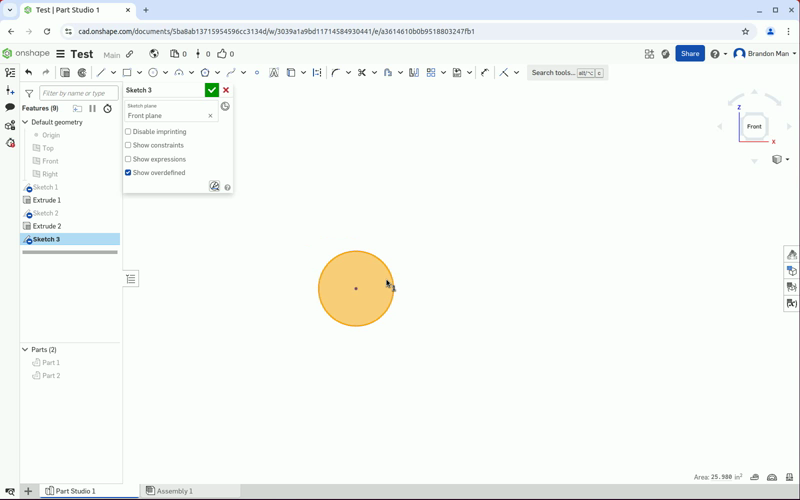
scroll(-6)
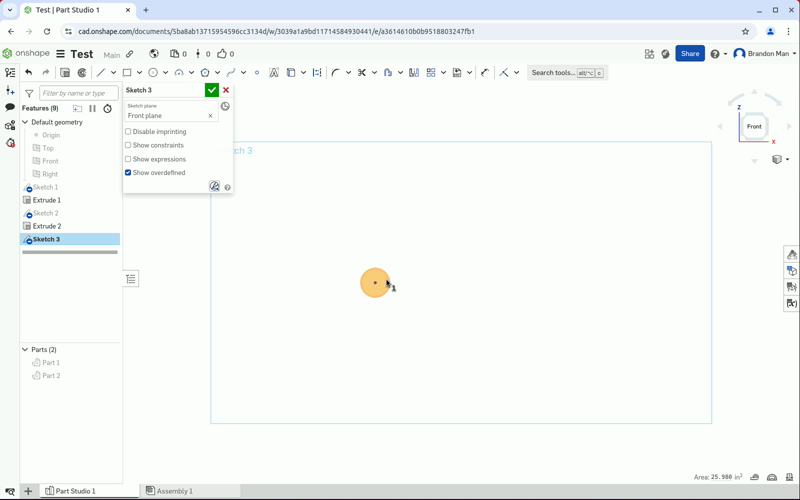
mouse_move(73, 352)
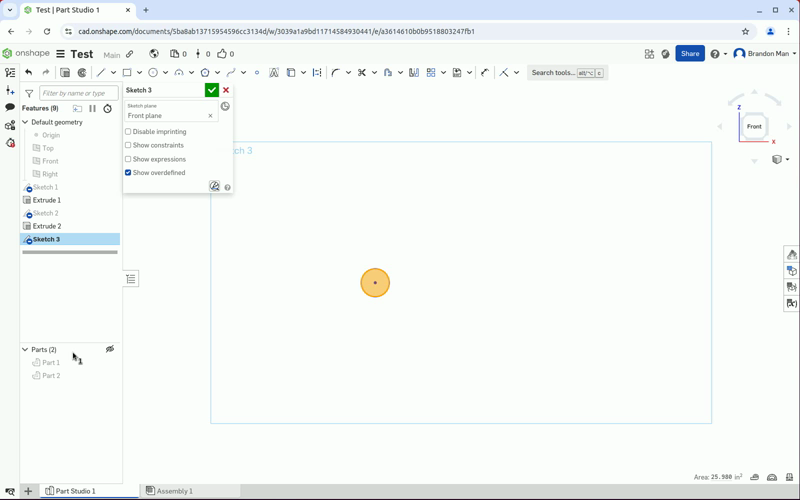
key(shift+y)
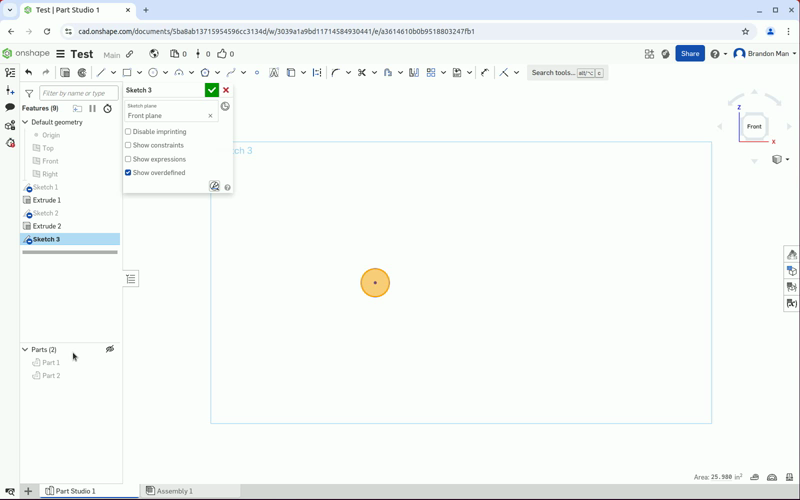
key(shift+e)
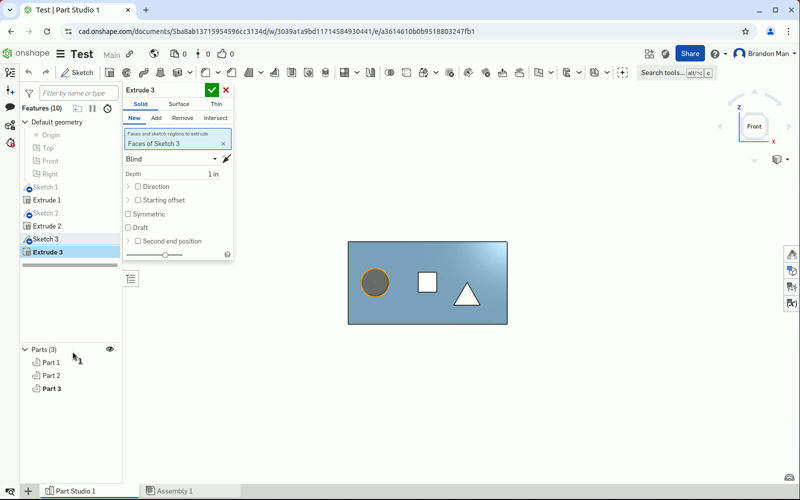
mouse_move(143, 106)
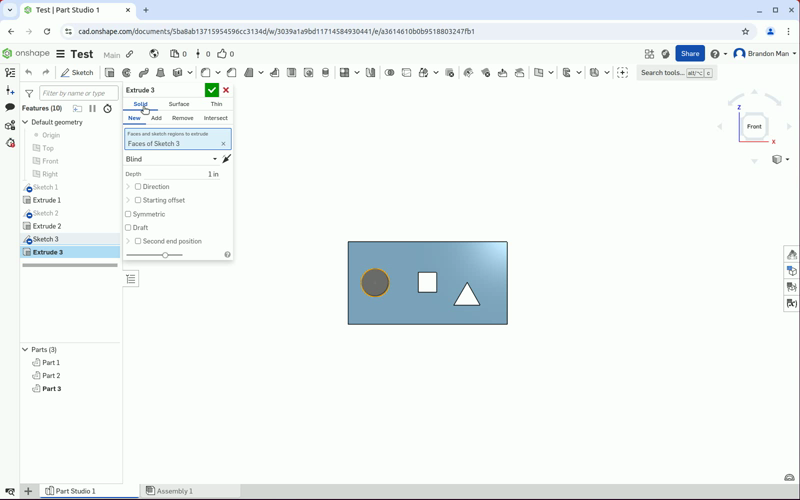
click(143, 106)
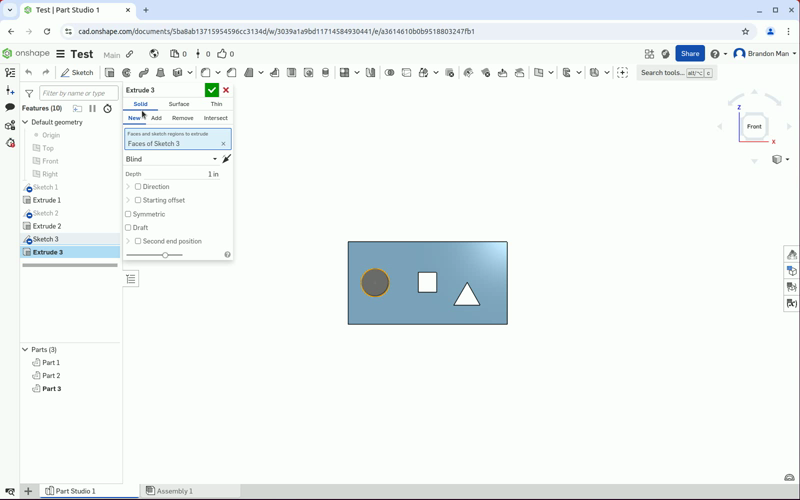
mouse_move(137, 120)
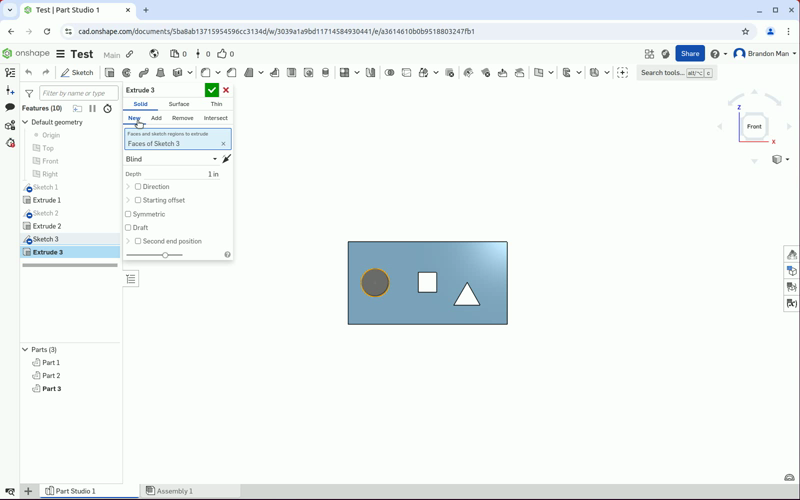
click(137, 120)
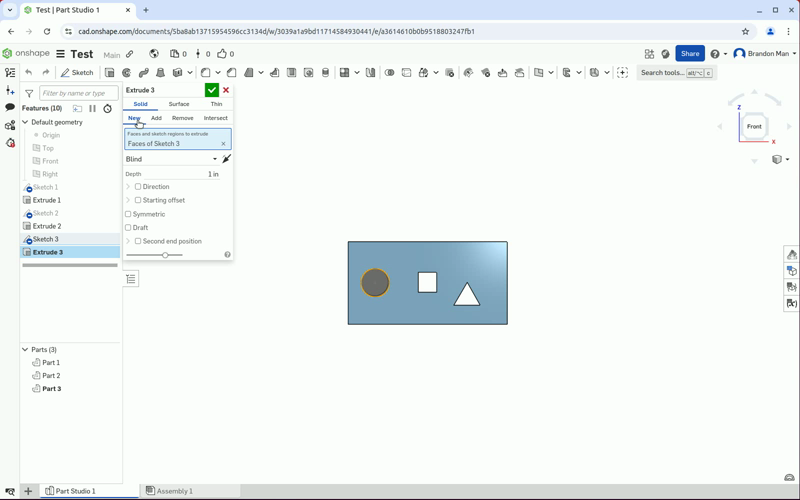
key(tab, 4)
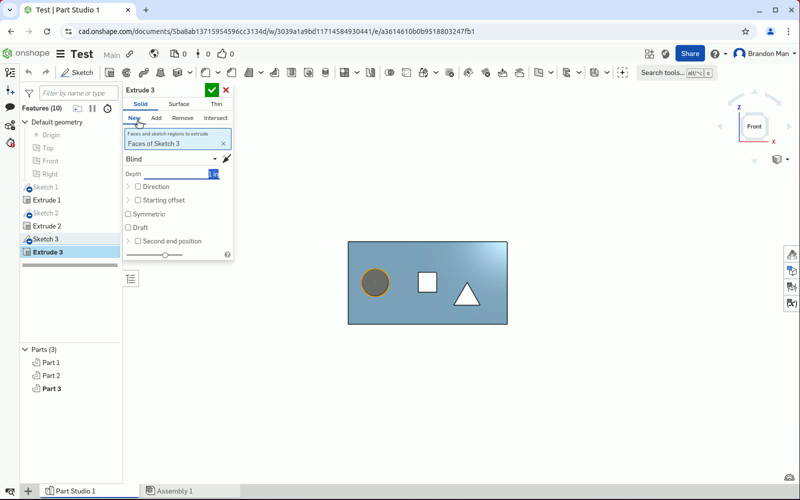
text(-6.74)
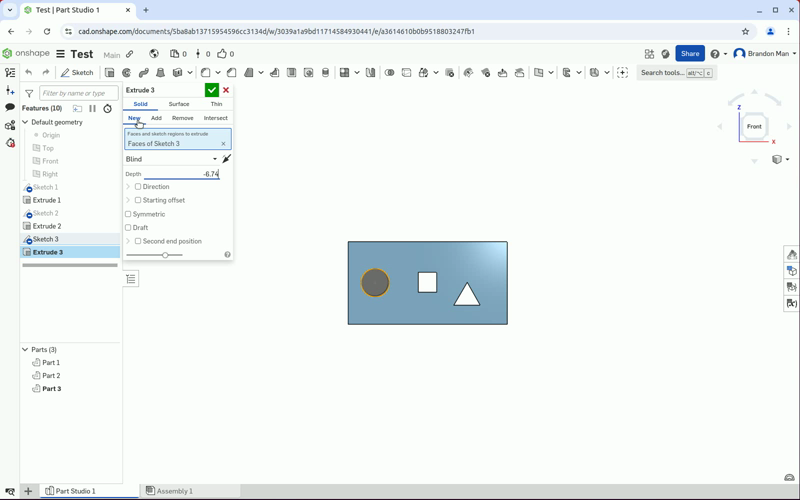
key(enter)
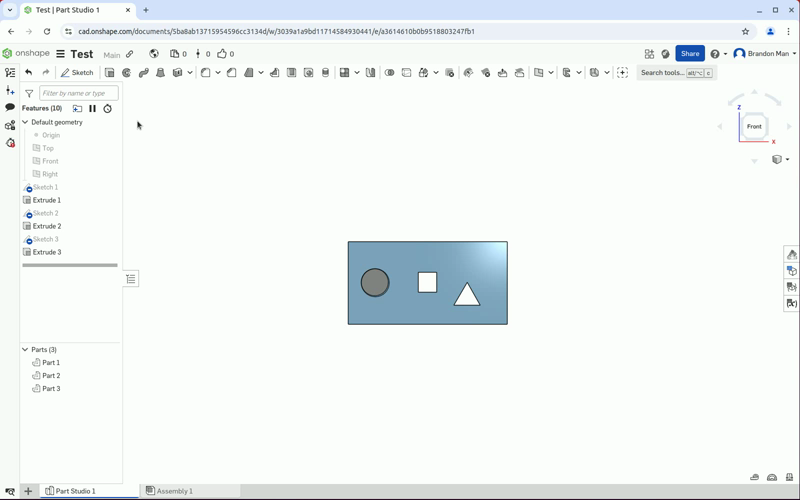
key(shift+h)
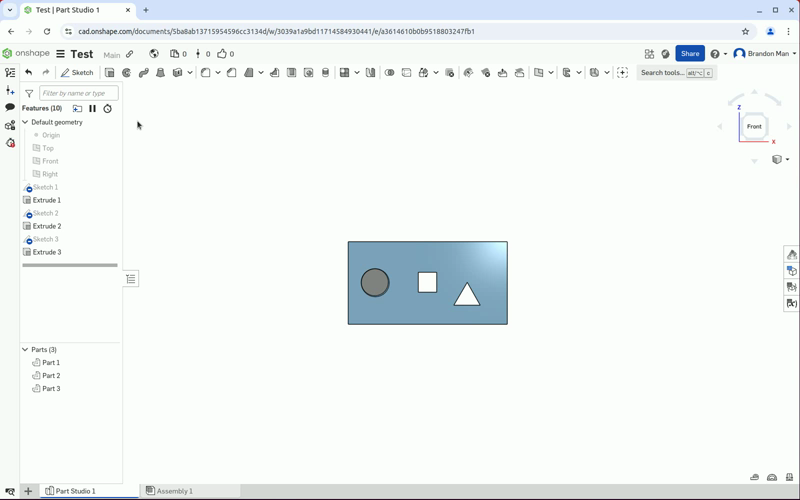
key(shift+h)
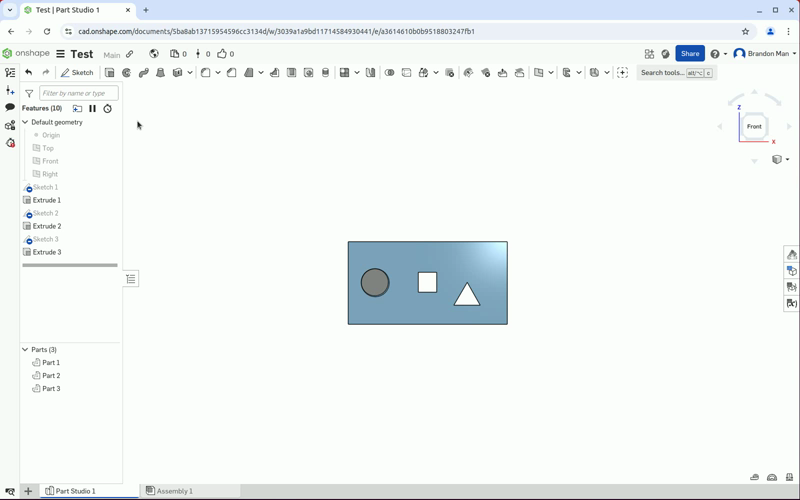
mouse_move(73, 189)
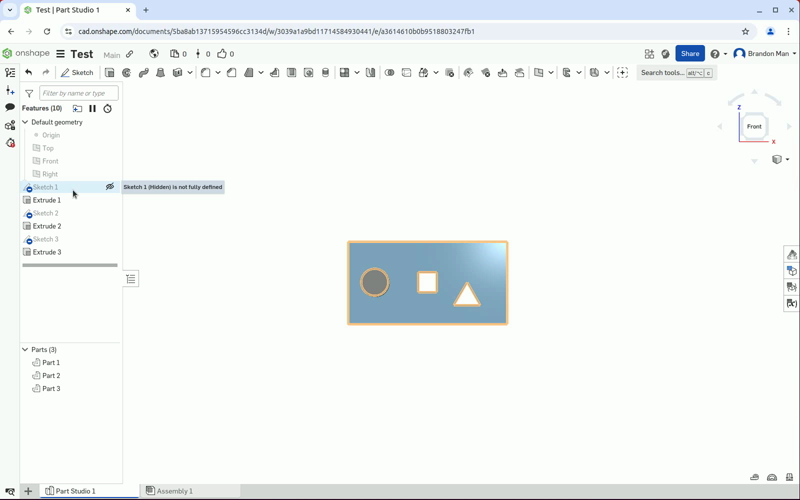
click(73, 189)
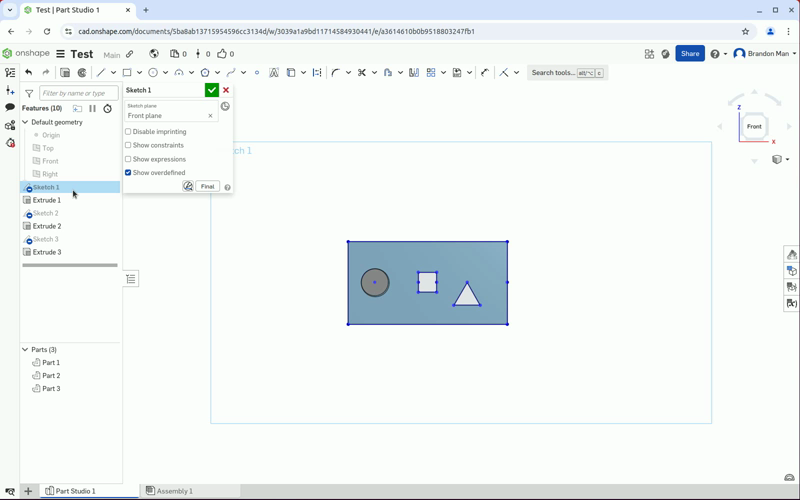
mouse_move(229, 92)
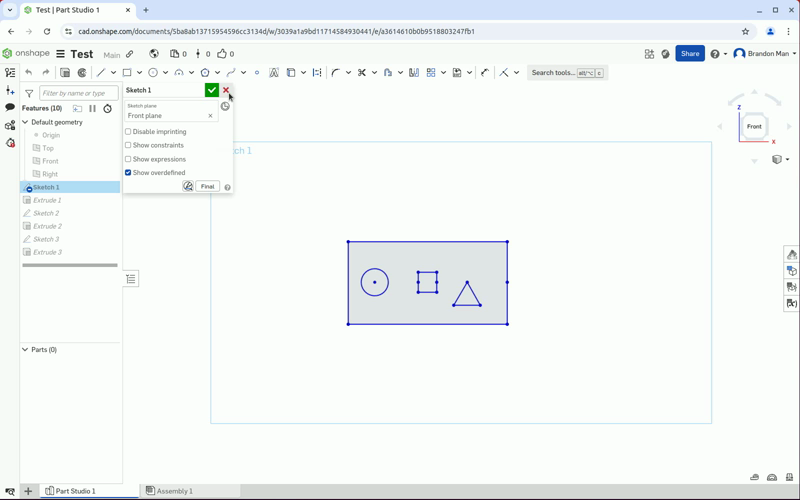
click(229, 92)
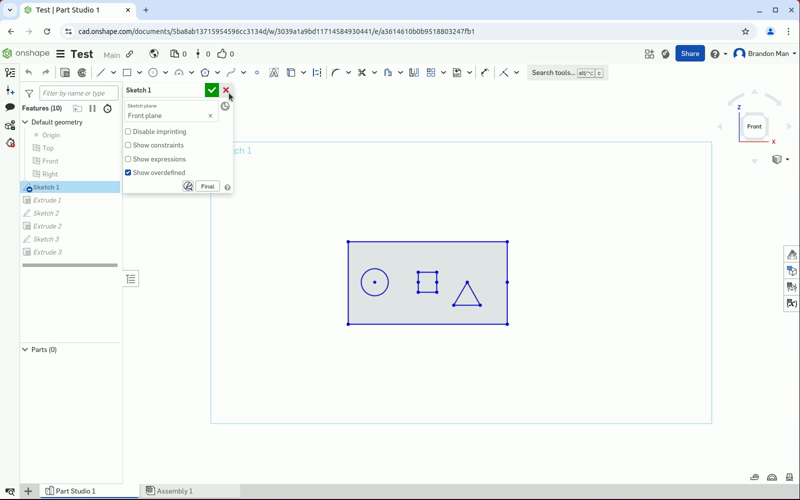
key(shift+s)
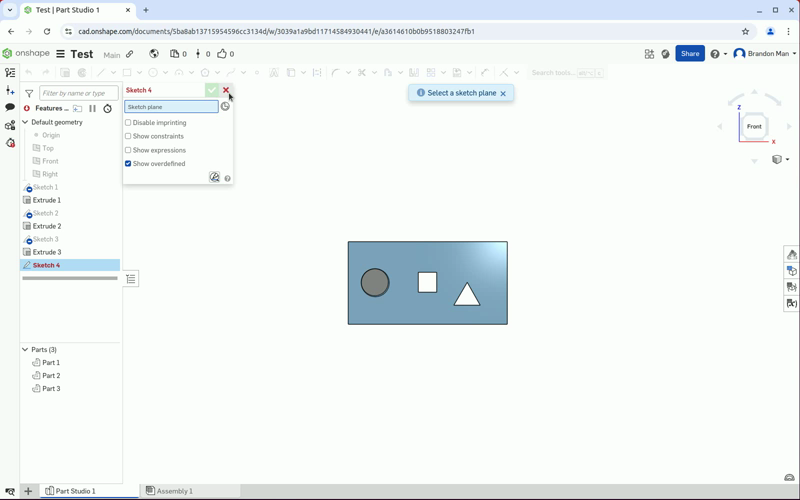
mouse_move(73, 163)
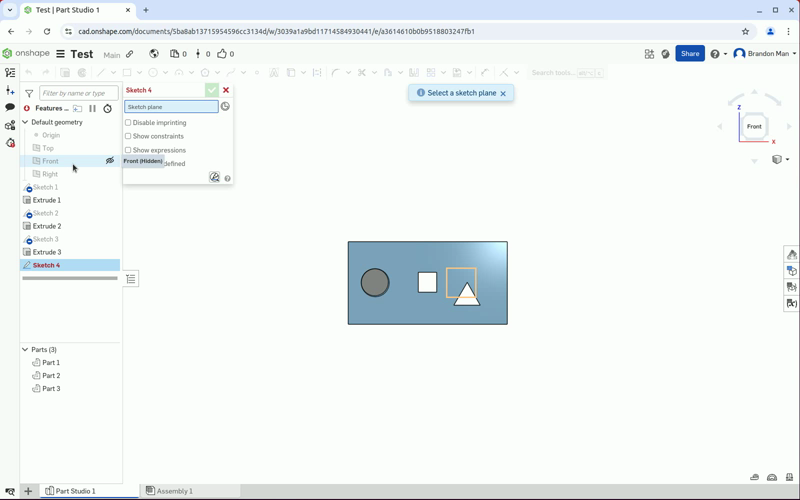
click(73, 163)
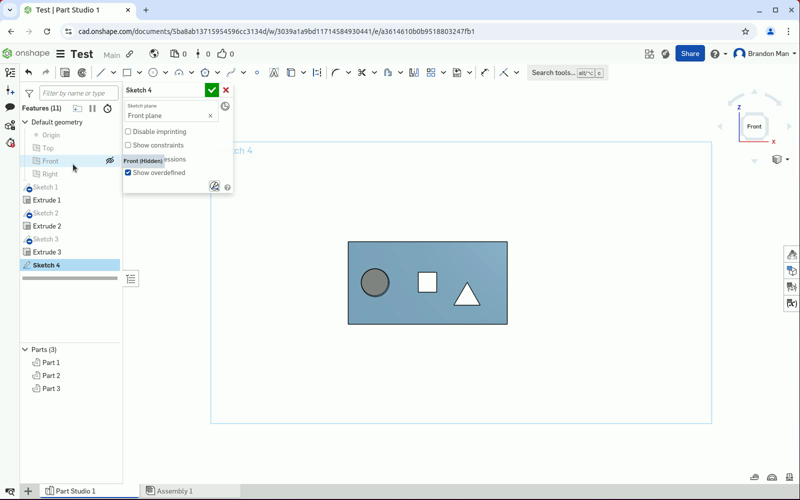
mouse_move(73, 352)
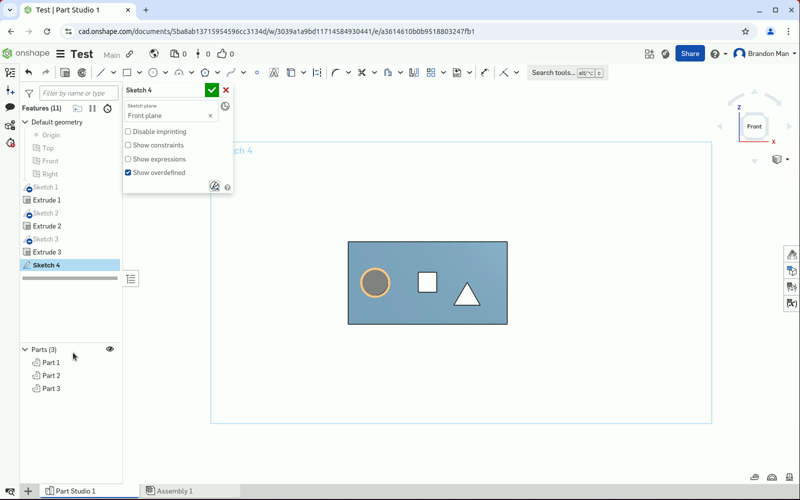
key(y)
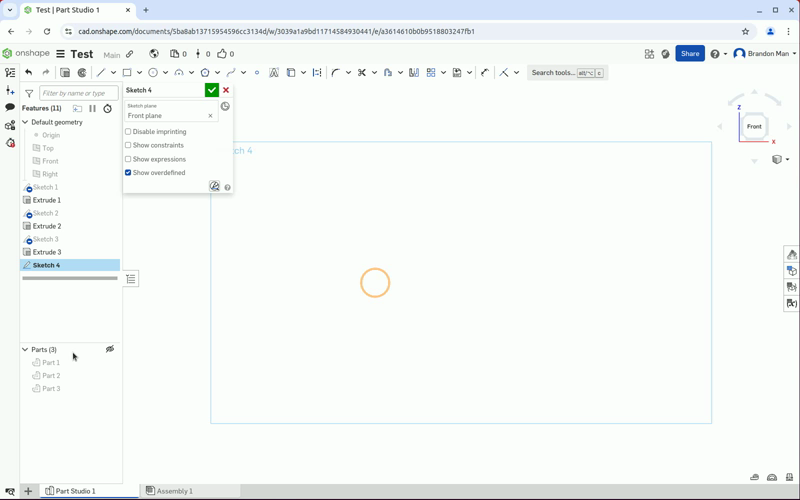
key(l)
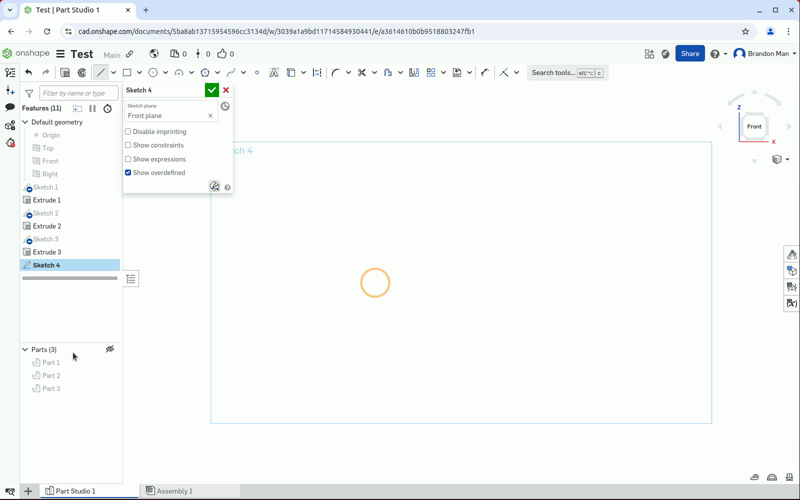
key_down(shift)
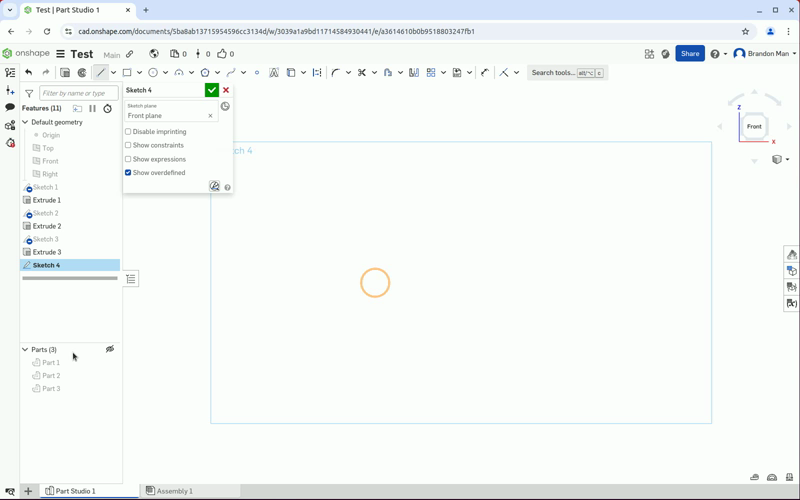
mouse_move(417, 292)
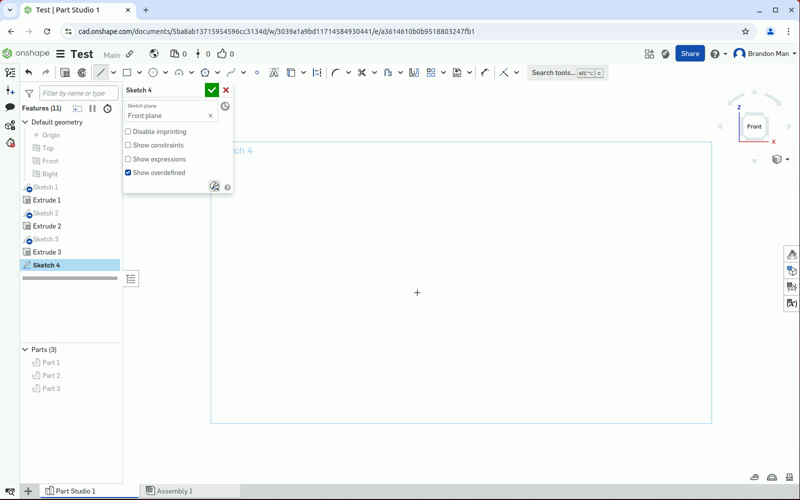
click(417, 292)
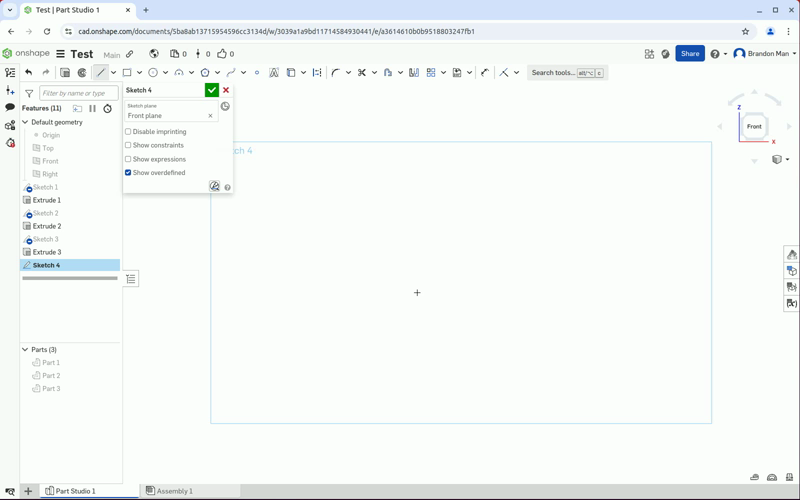
key_up(shift)
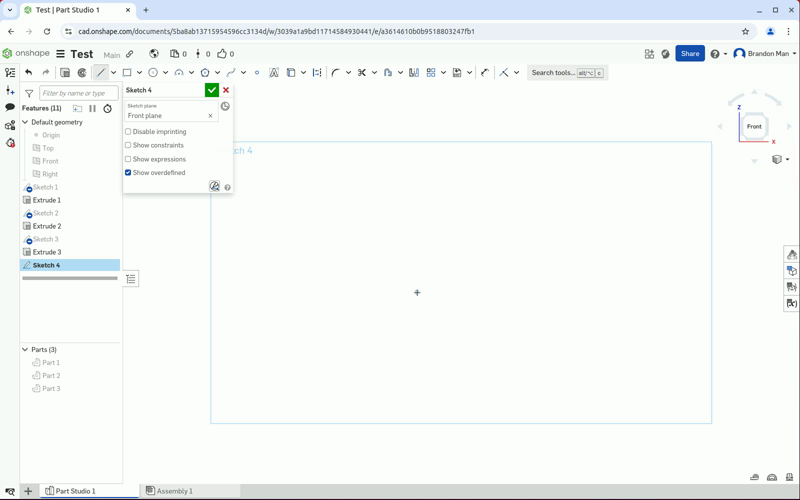
key_down(shift)
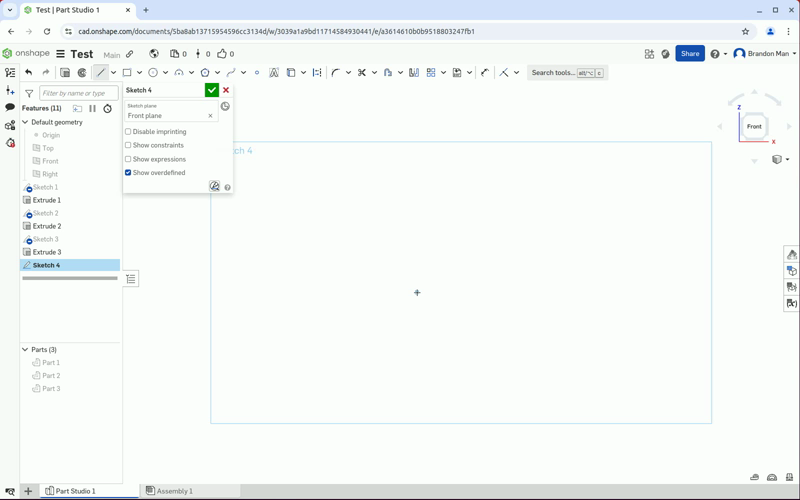
mouse_move(447, 292)
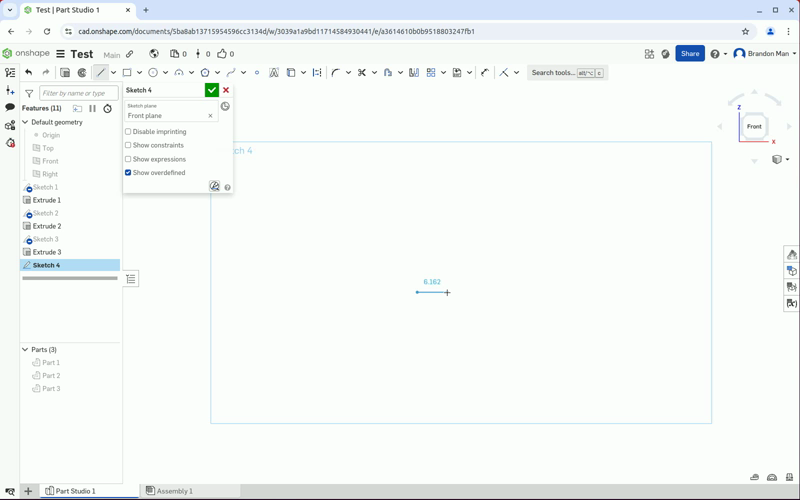
mouse_move(438, 292)
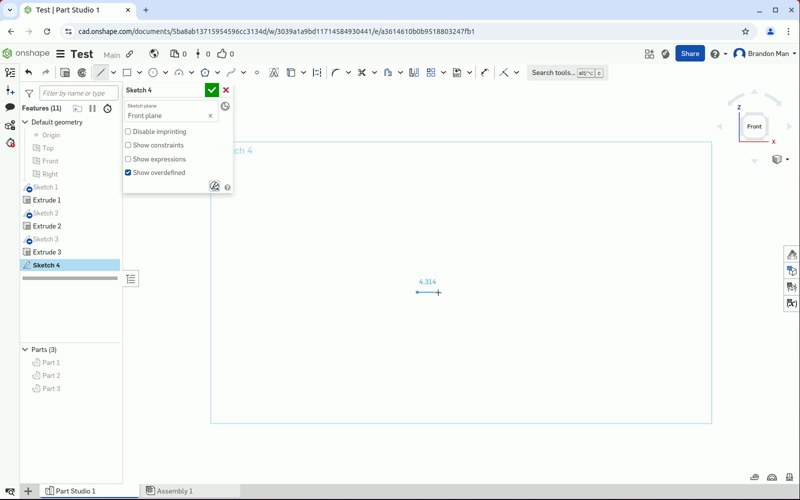
click(438, 292)
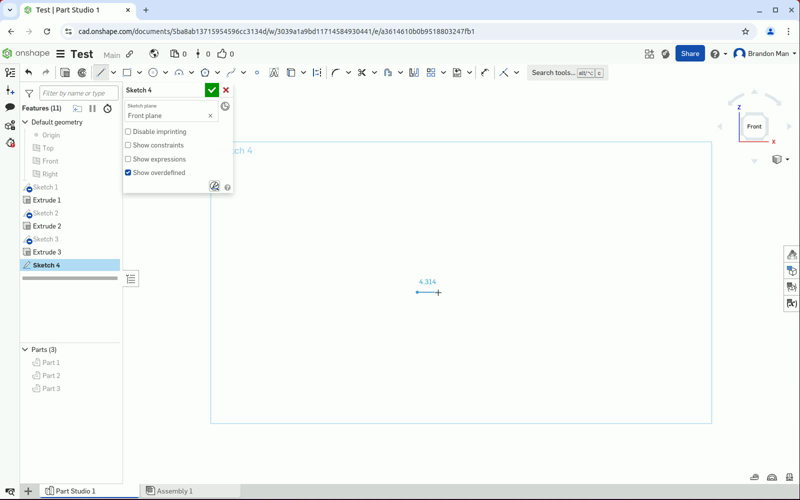
key_up(shift)
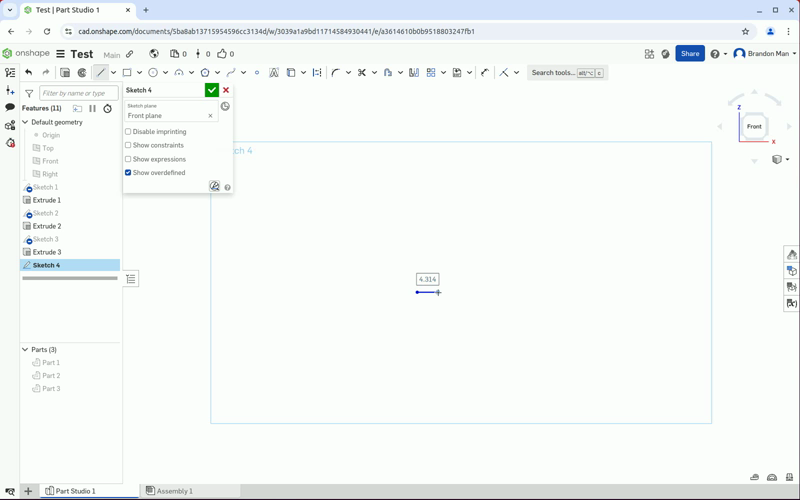
key_down(shift)
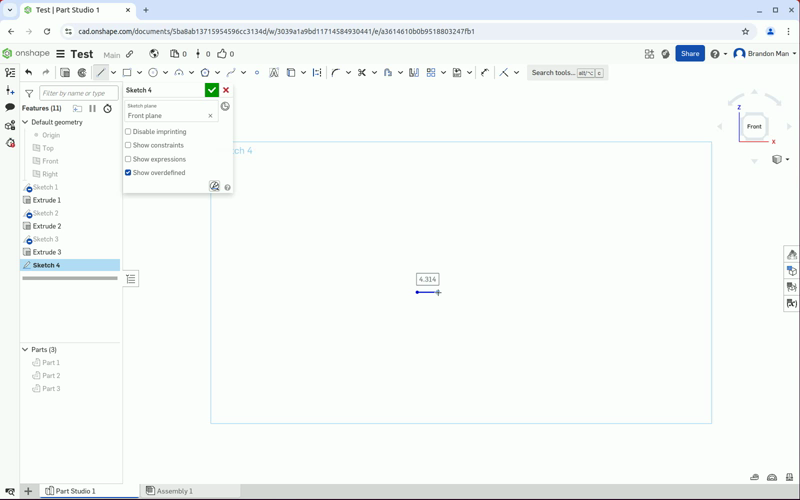
mouse_move(468, 292)
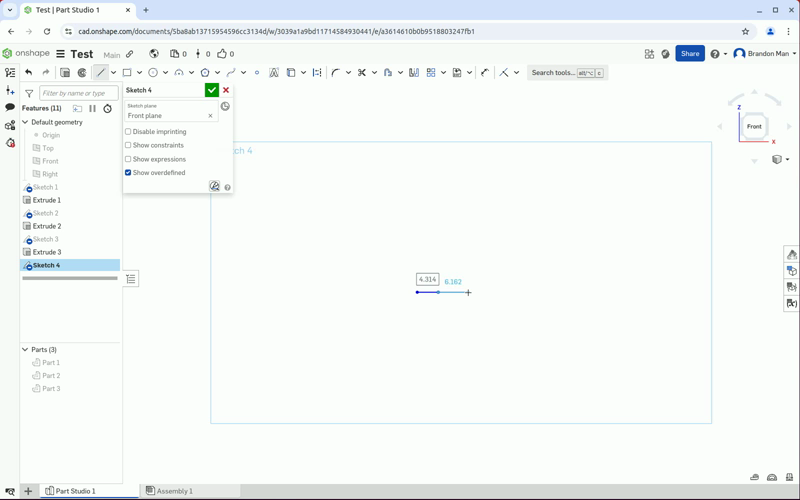
mouse_move(438, 281)
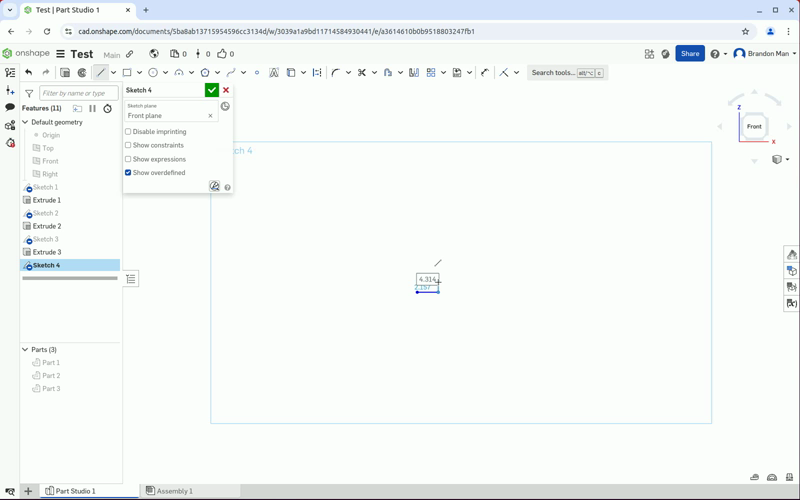
click(438, 281)
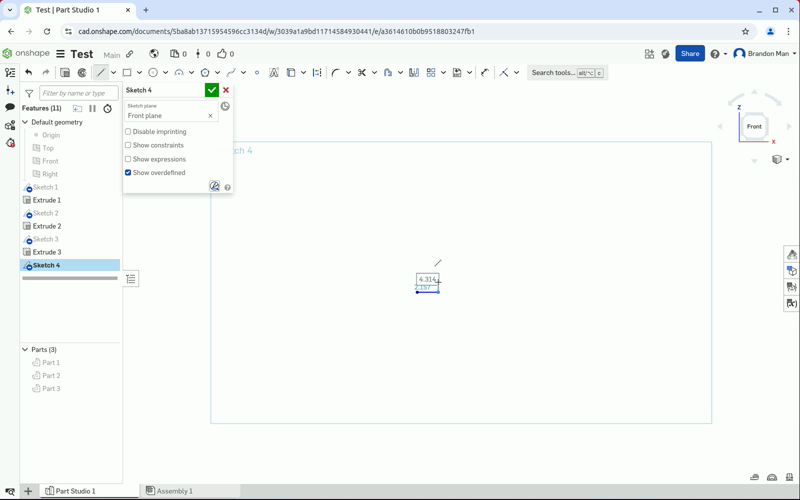
key_up(shift)
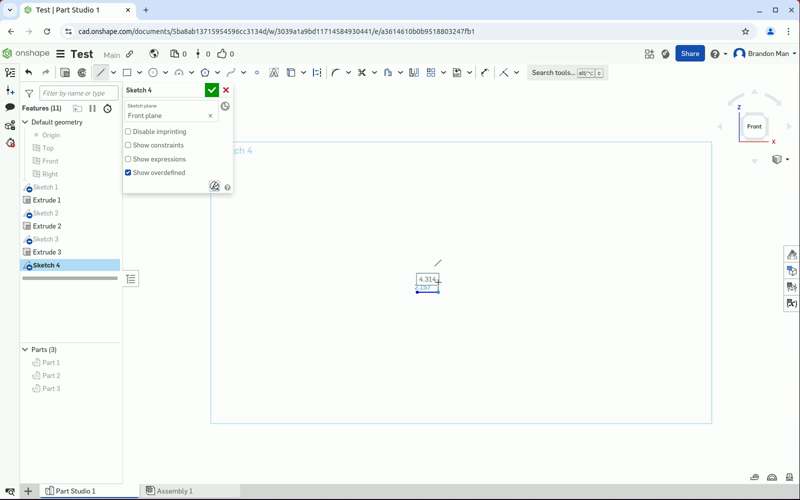
key_down(shift)
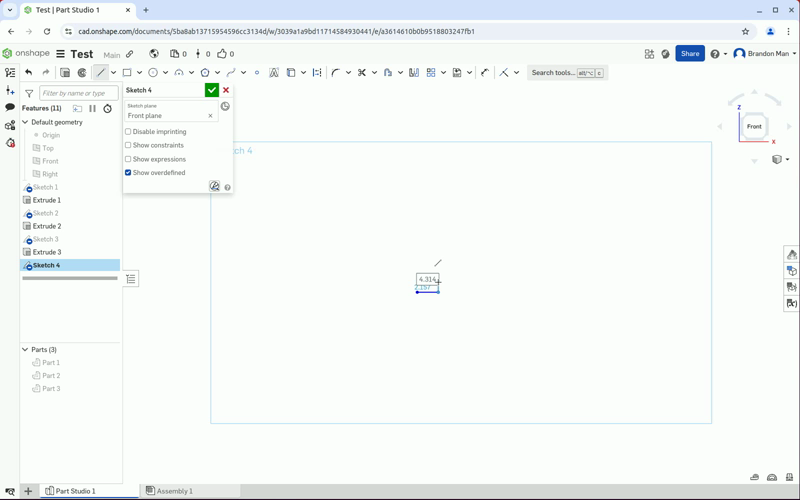
mouse_move(468, 281)
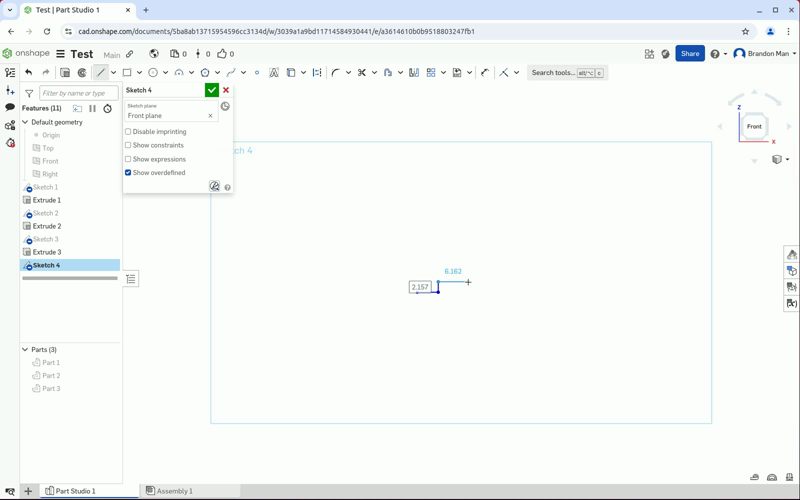
mouse_move(428, 281)
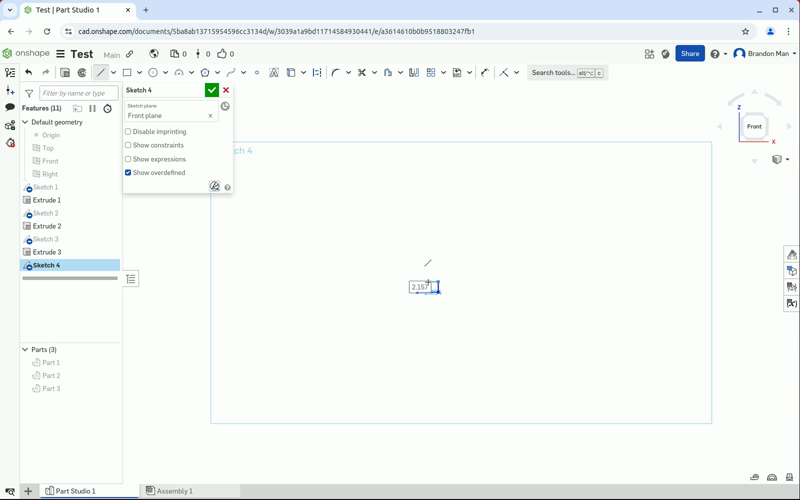
click(428, 281)
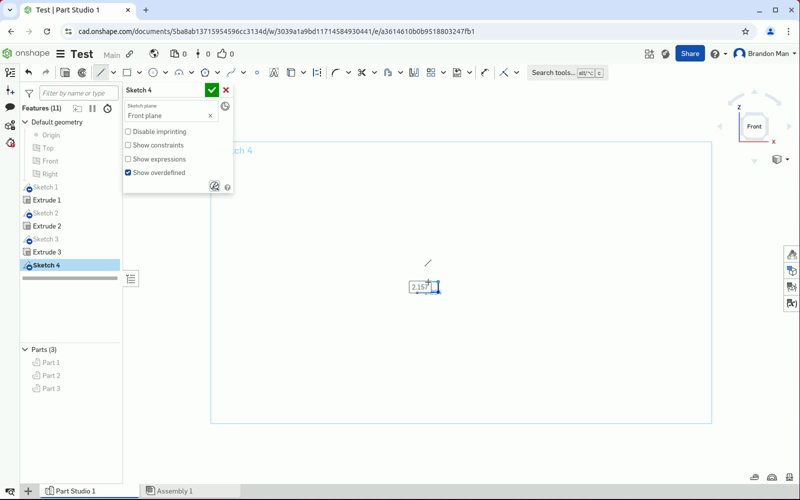
key_up(shift)
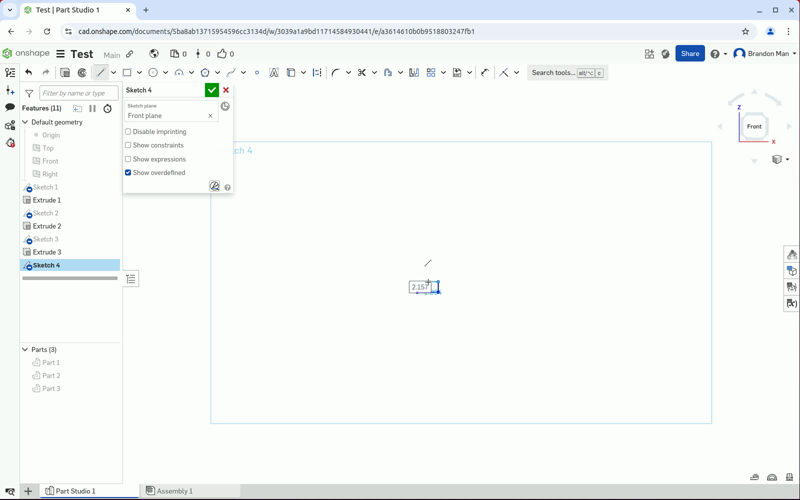
key_down(shift)
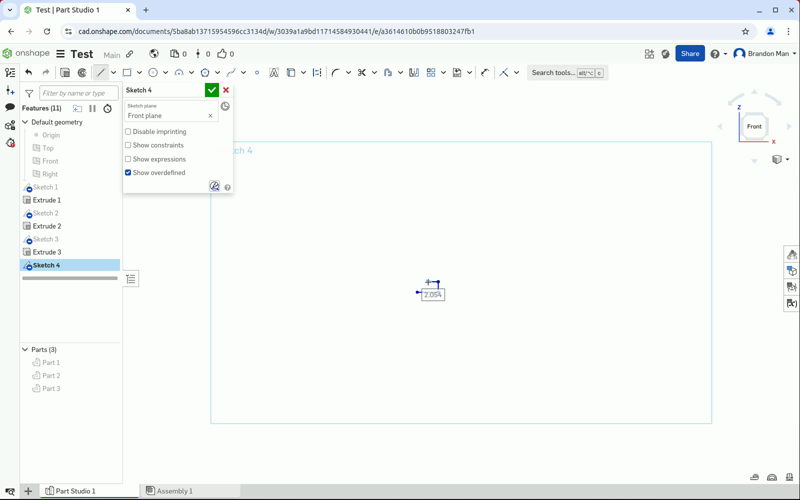
mouse_move(458, 281)
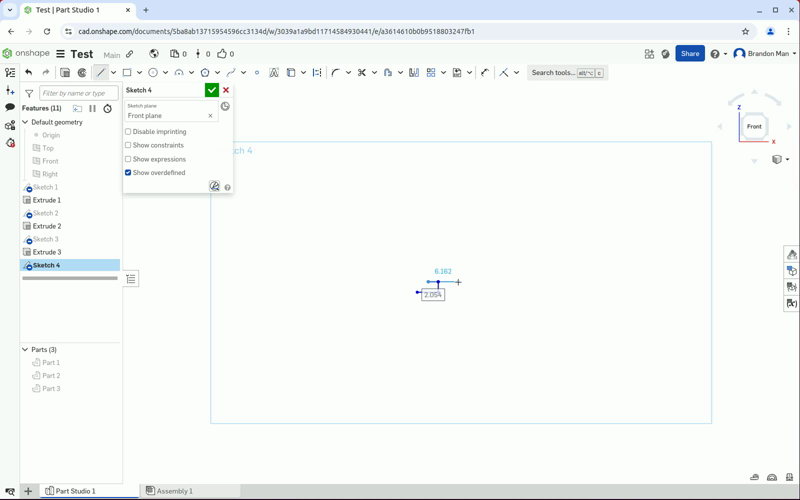
mouse_move(417, 281)
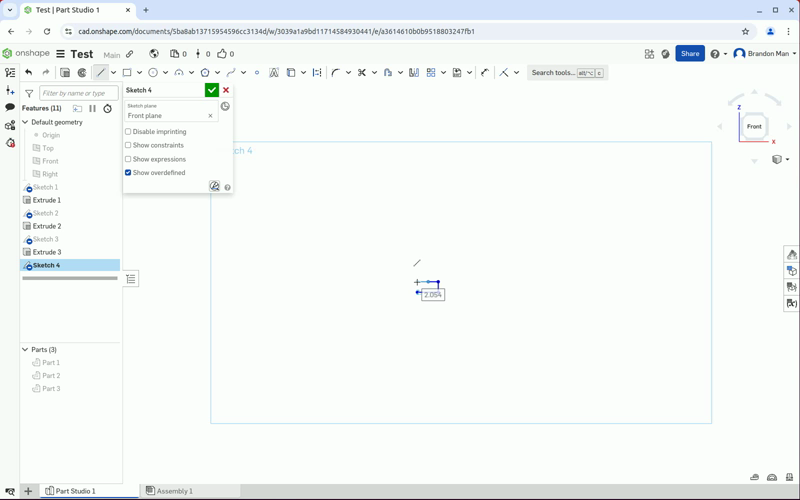
click(417, 281)
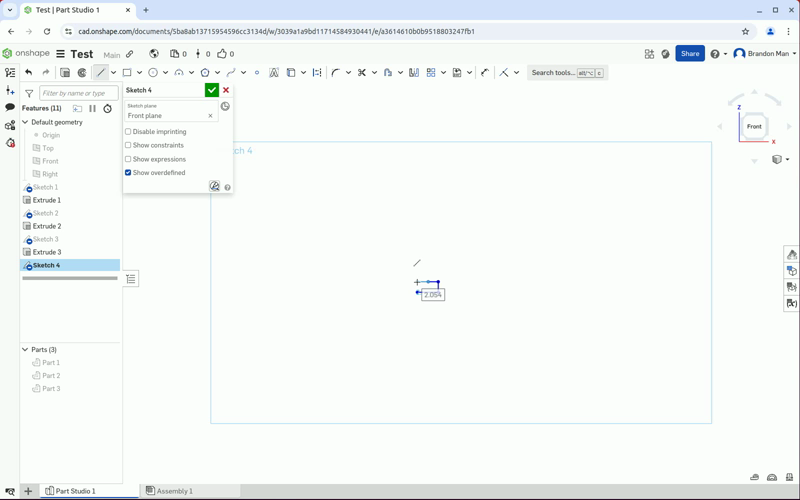
key_up(shift)
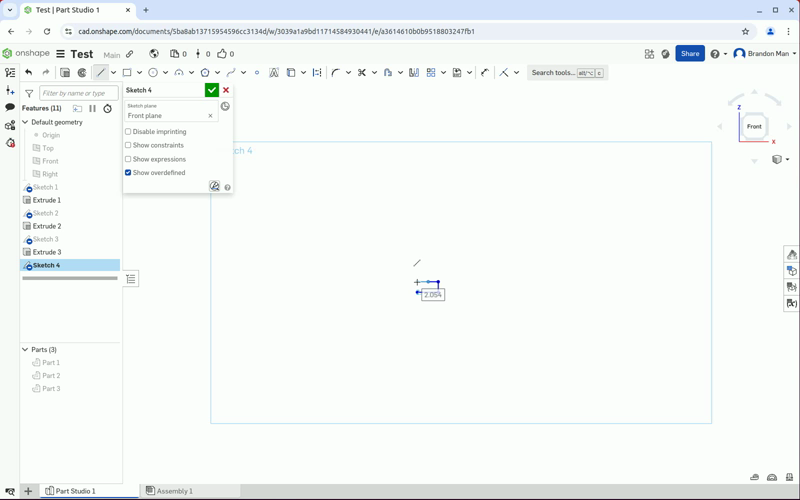
mouse_move(447, 281)
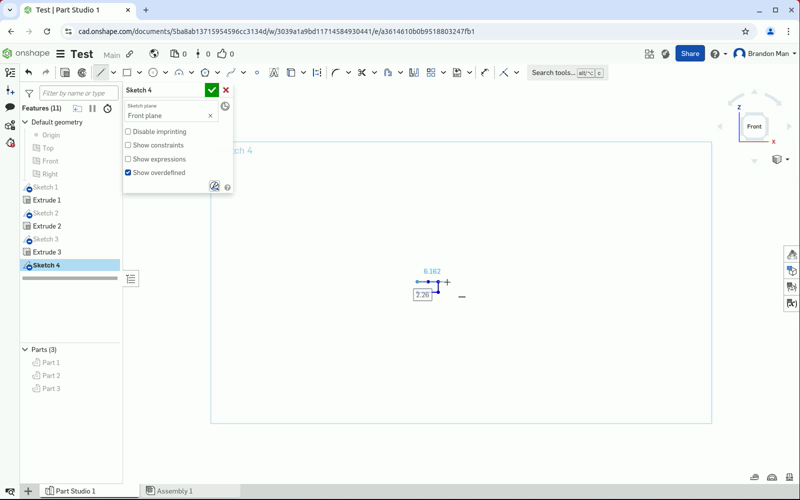
key_down(shift)
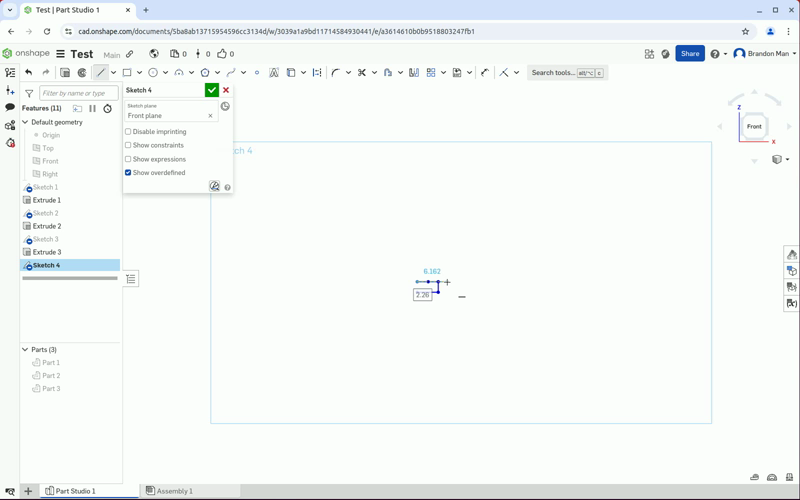
mouse_move(417, 292)
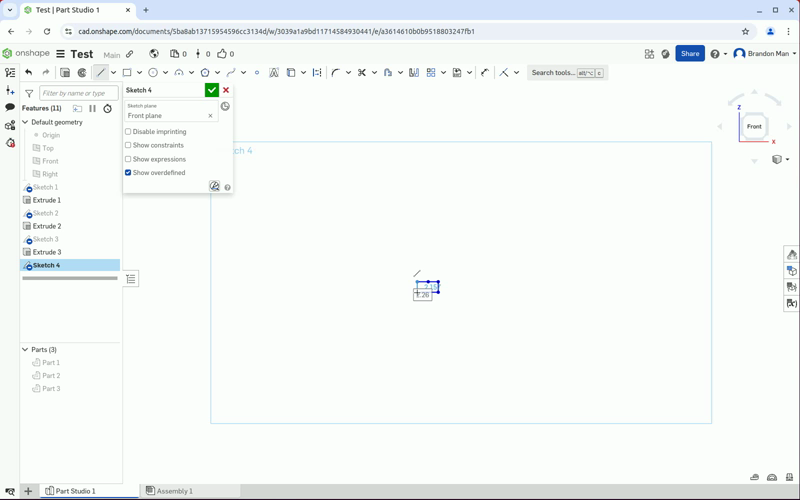
key_up(shift)
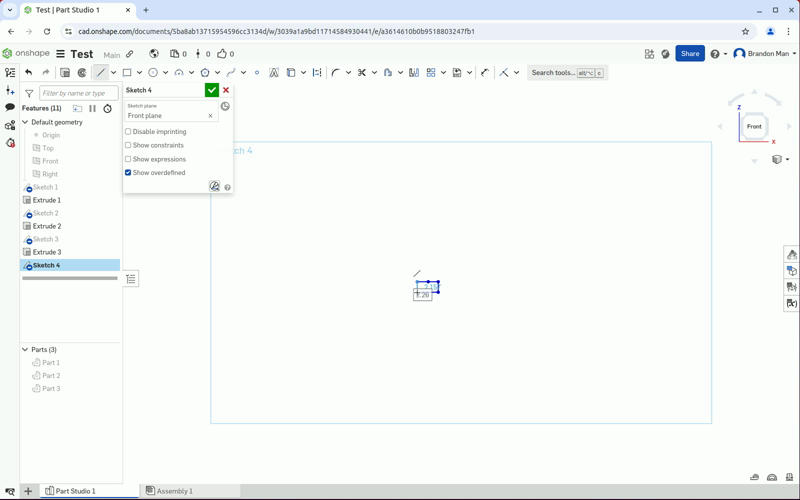
click(417, 292)
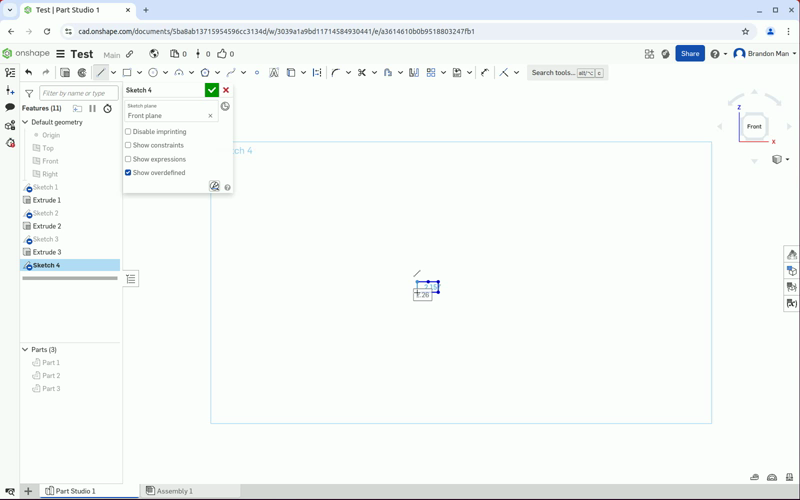
key(esc)
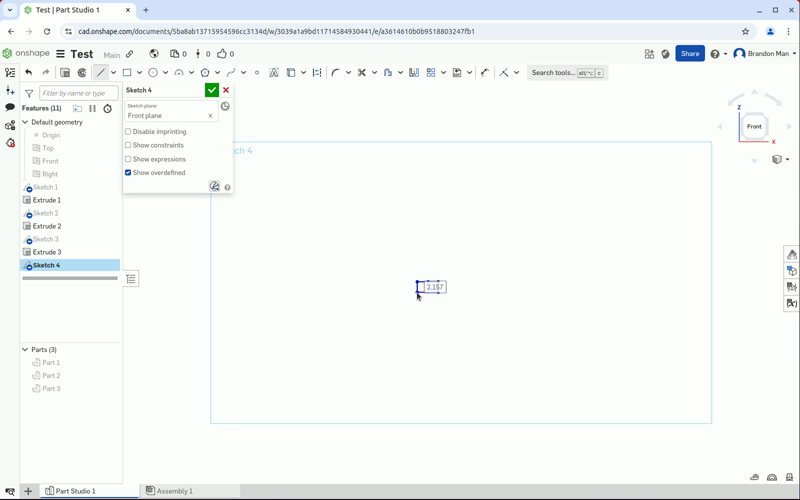
mouse_move(417, 284)
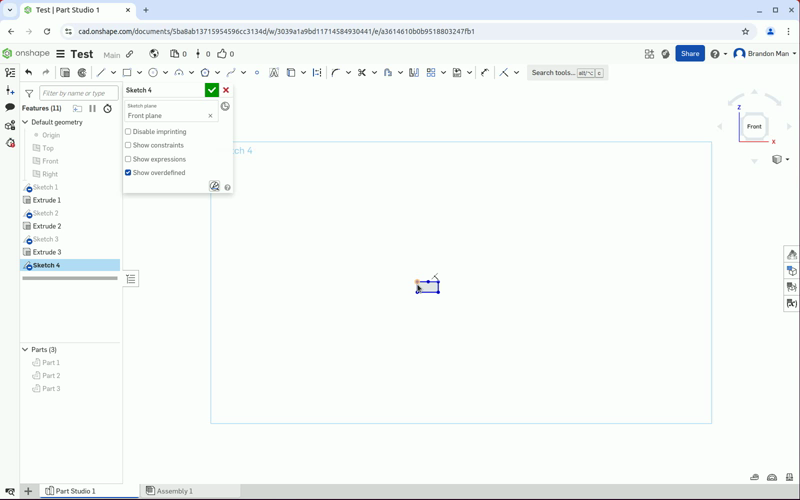
scroll(6)
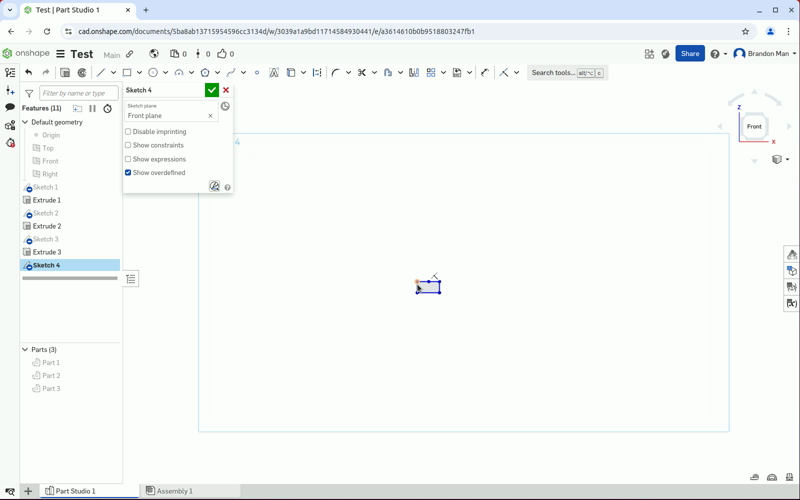
scroll(6)
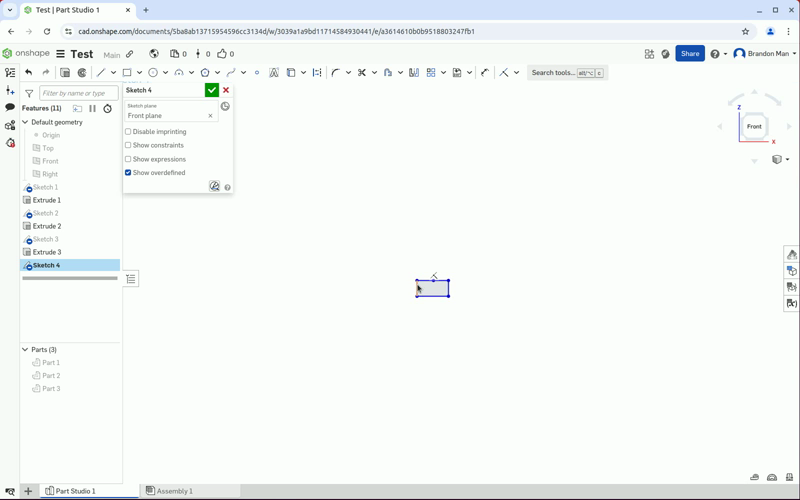
scroll(6)
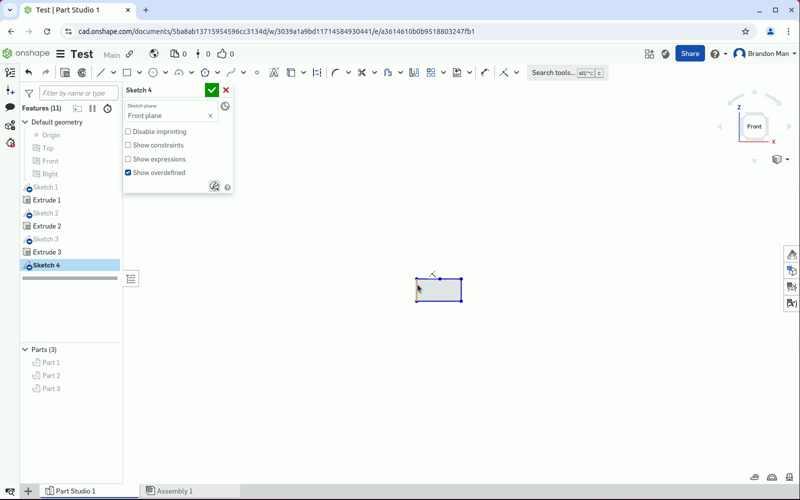
scroll(6)
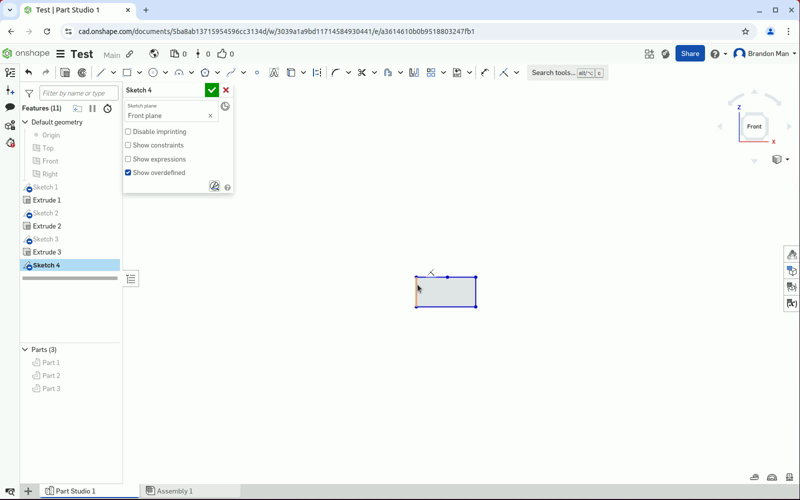
scroll(6)
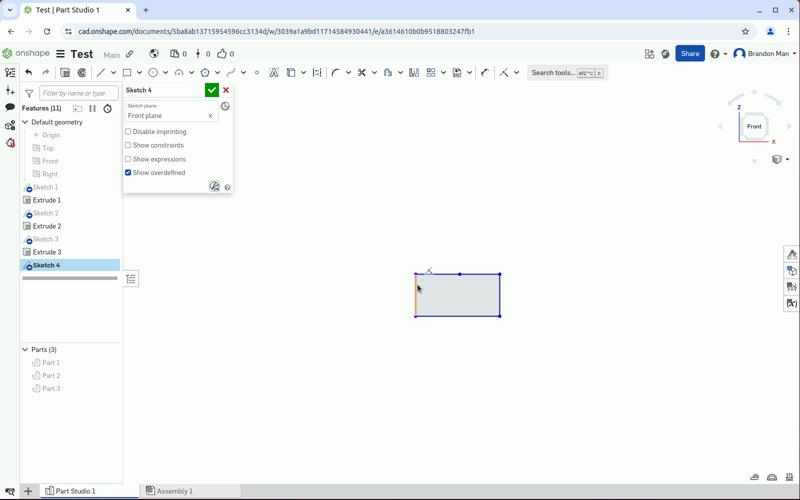
scroll(6)
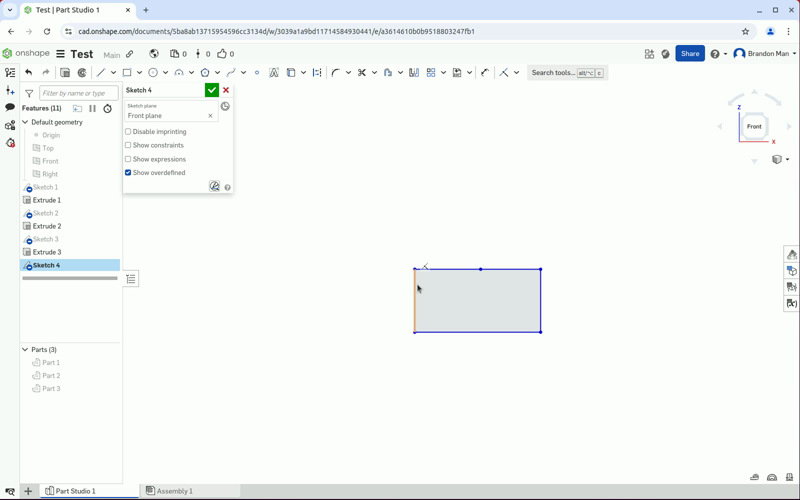
scroll(6)
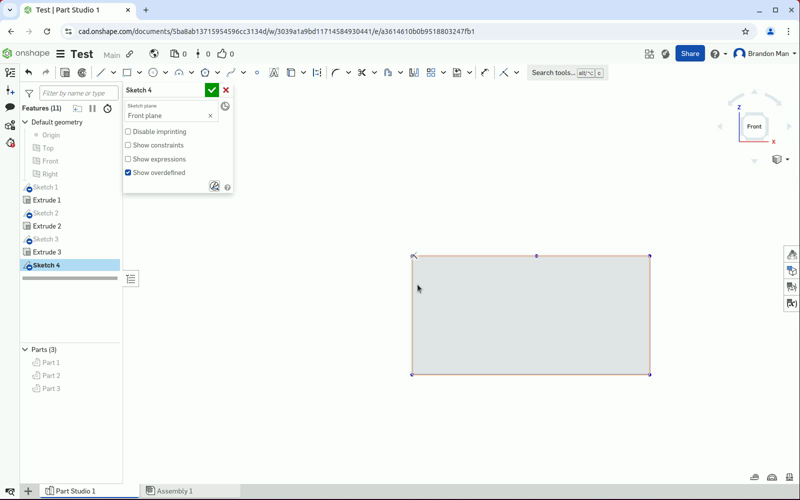
click(417, 284)
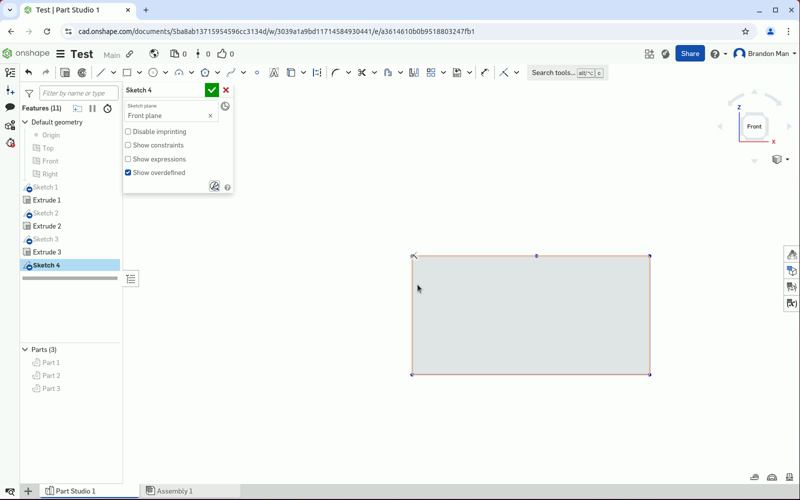
scroll(-6)
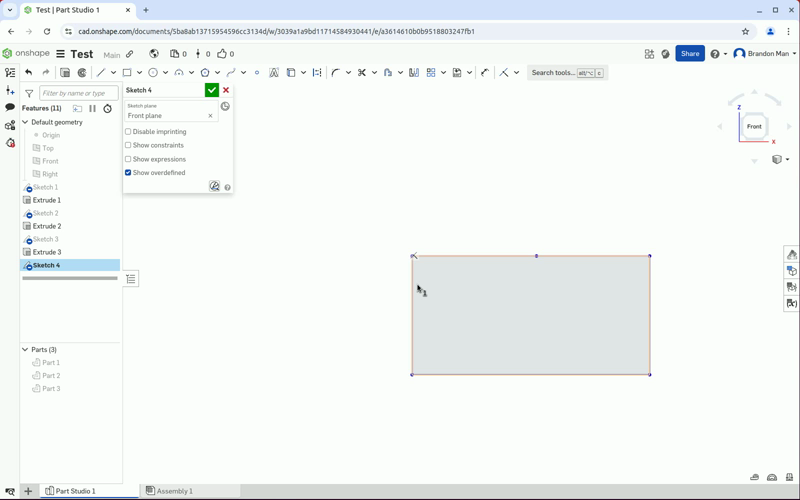
scroll(-6)
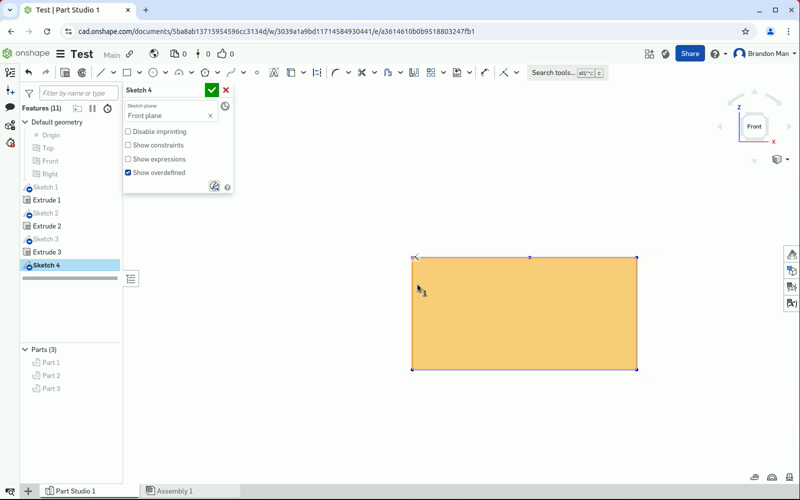
scroll(-6)
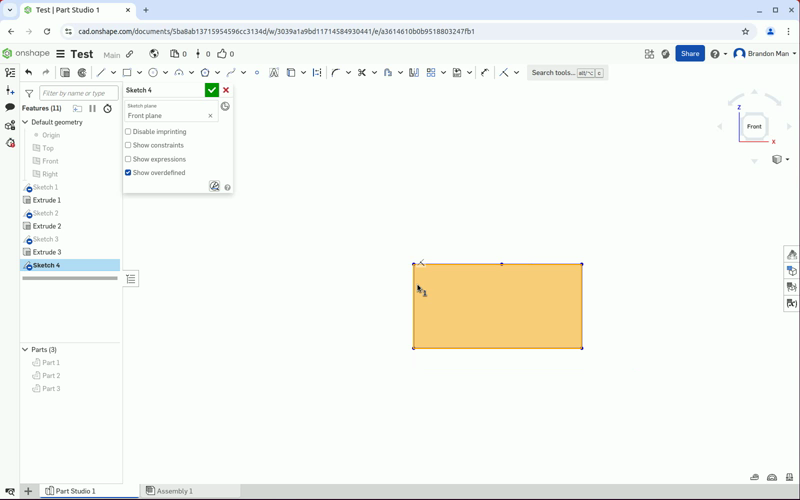
scroll(-6)
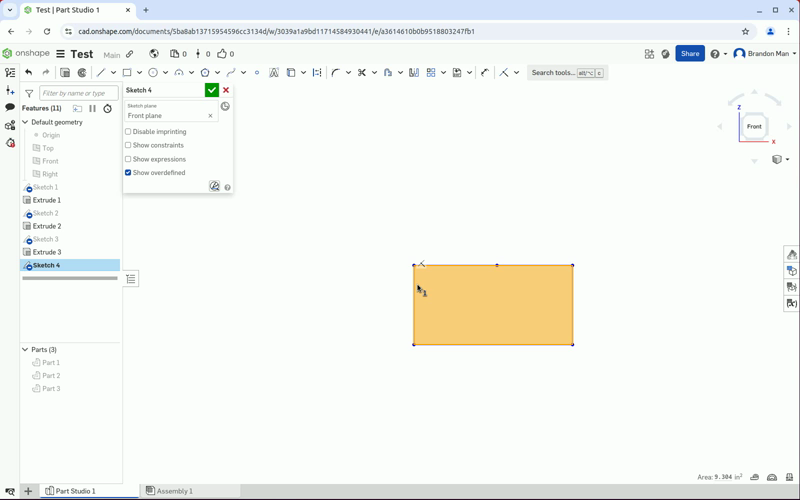
scroll(-6)
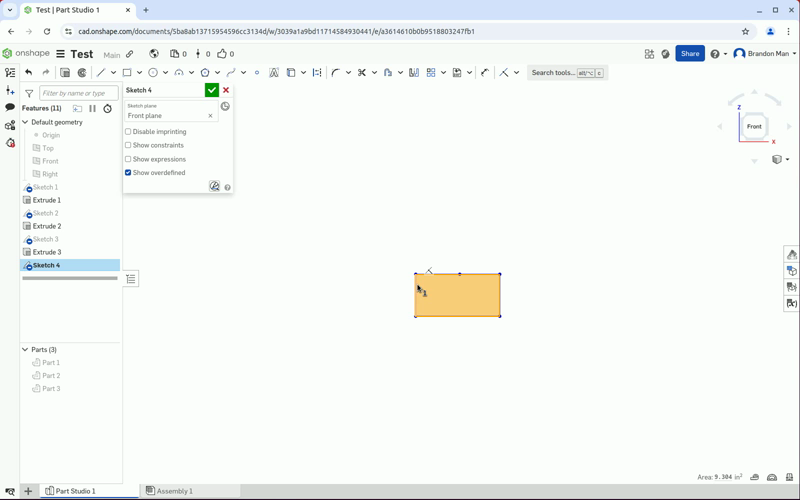
scroll(-6)
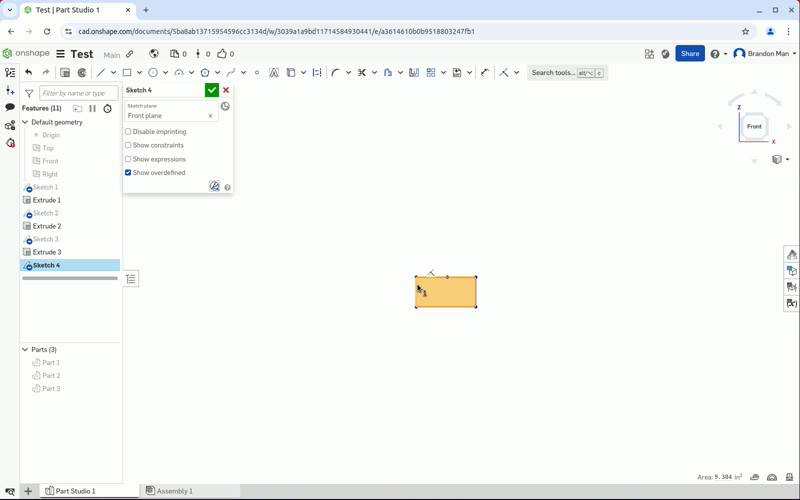
scroll(-6)
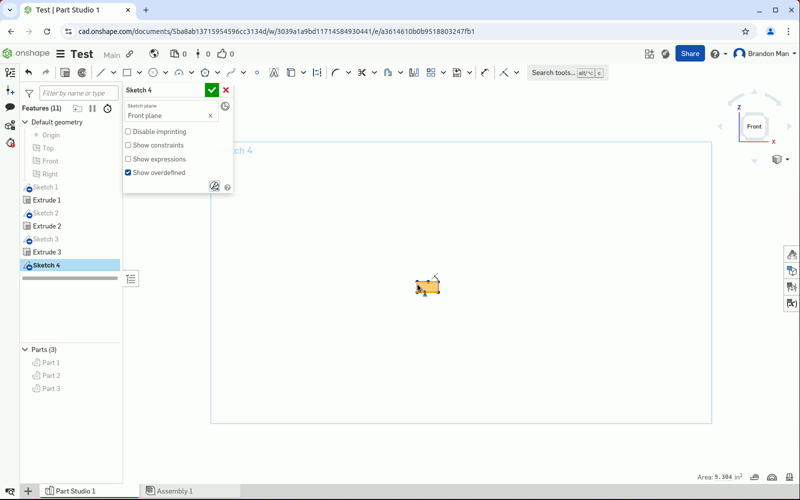
mouse_move(73, 352)
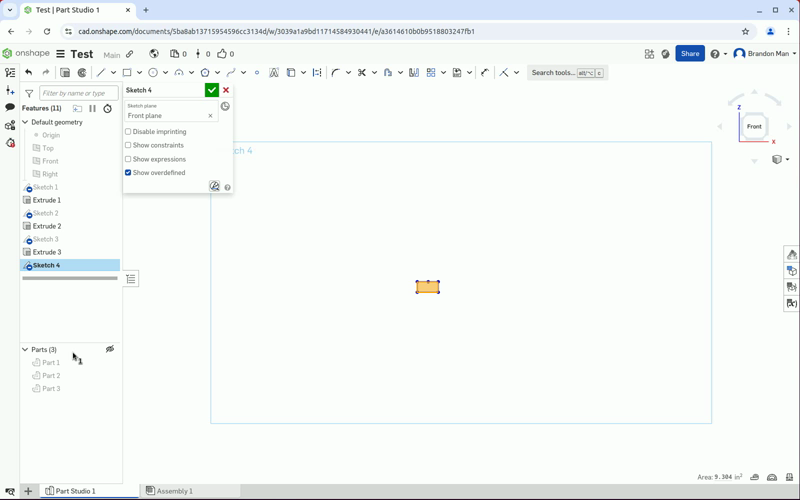
key(shift+y)
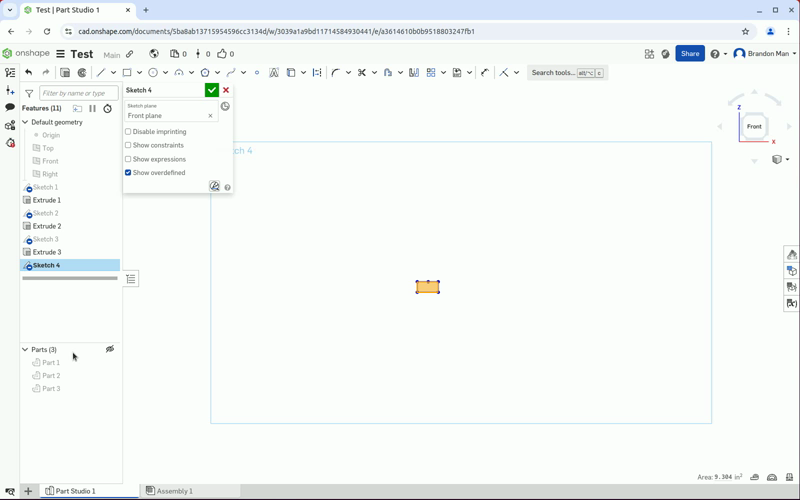
key(shift+e)
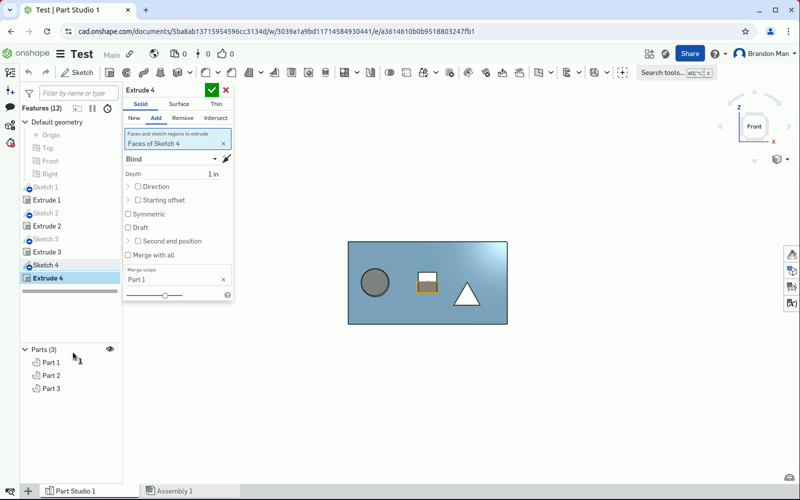
mouse_move(143, 106)
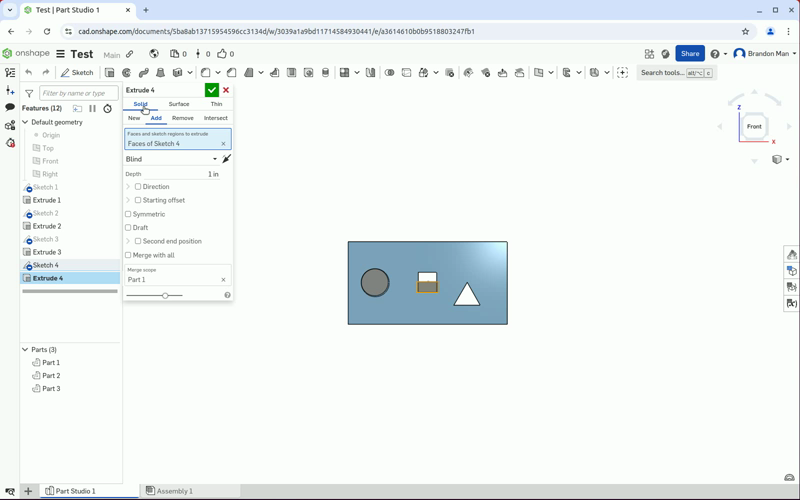
click(143, 106)
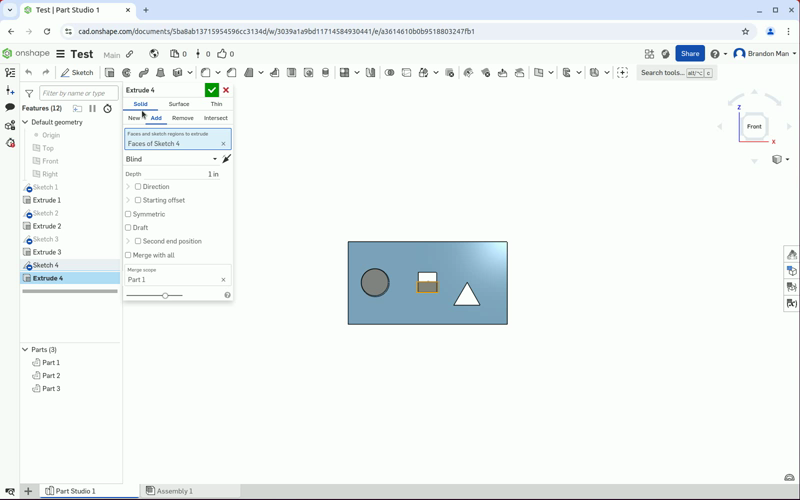
mouse_move(137, 120)
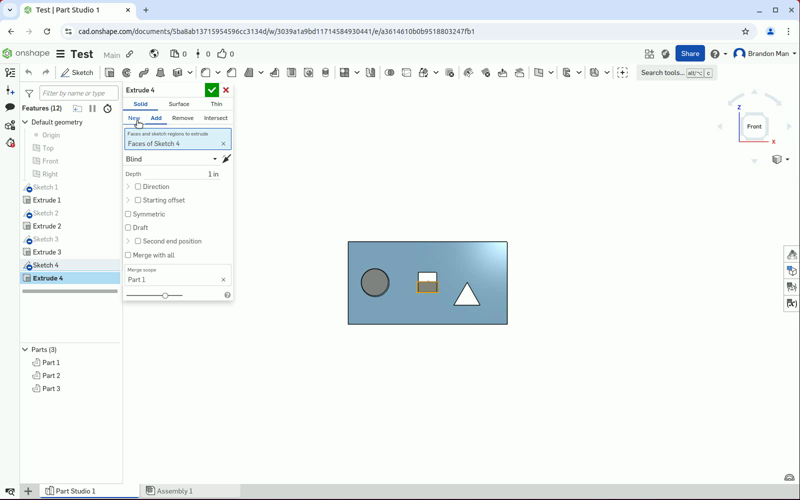
click(137, 120)
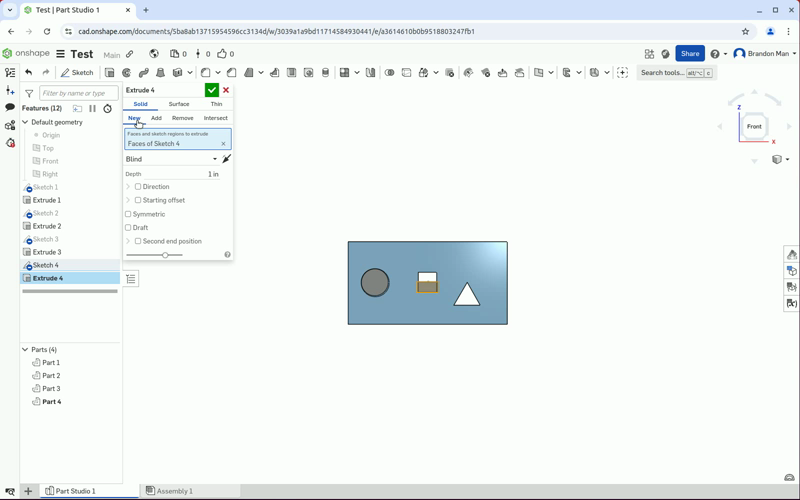
key(tab, 4)
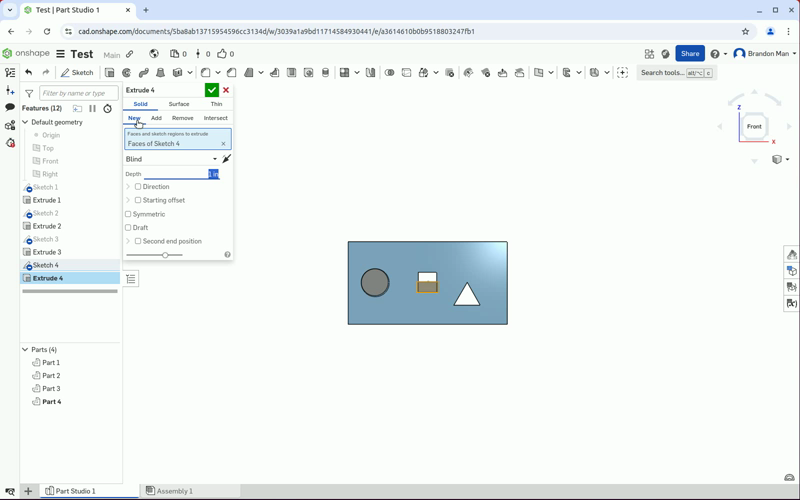
text(-6.74)
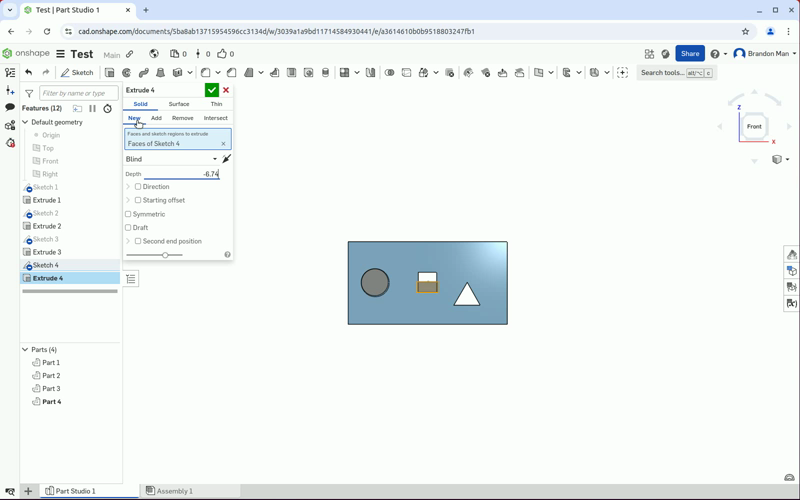
key(enter)
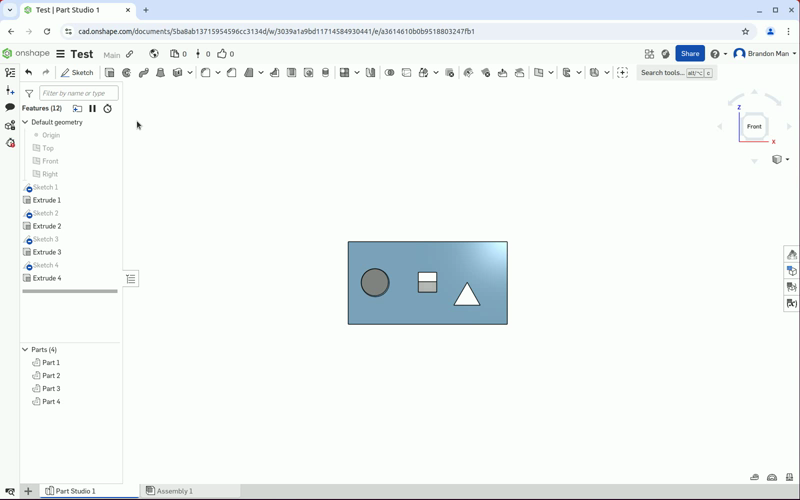
key(shift+h)
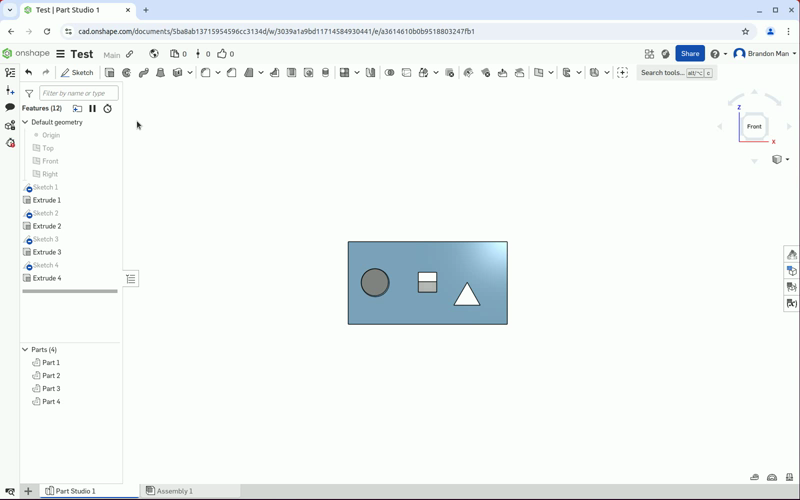
key(shift+h)
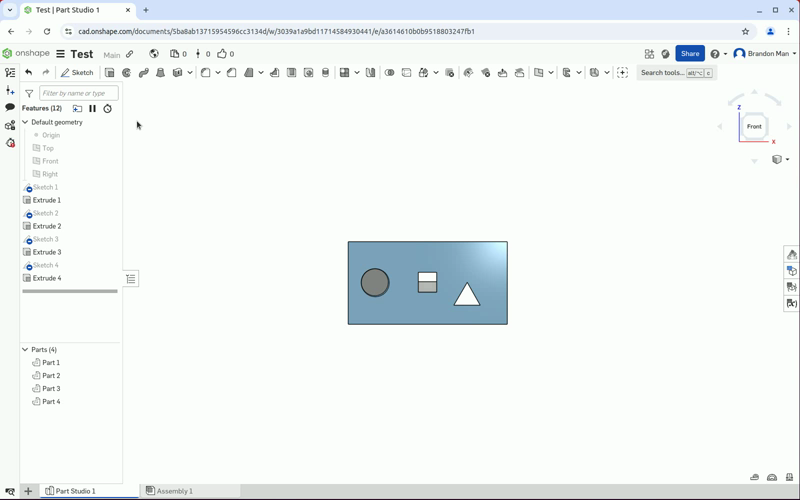
mouse_move(73, 189)
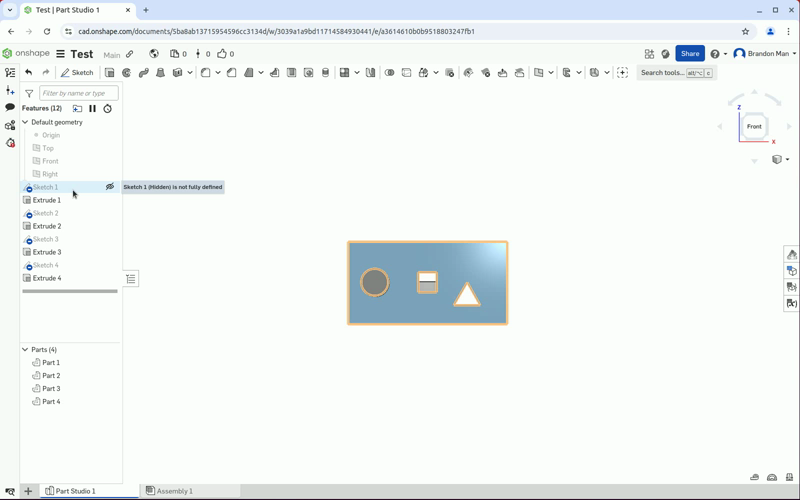
click(73, 189)
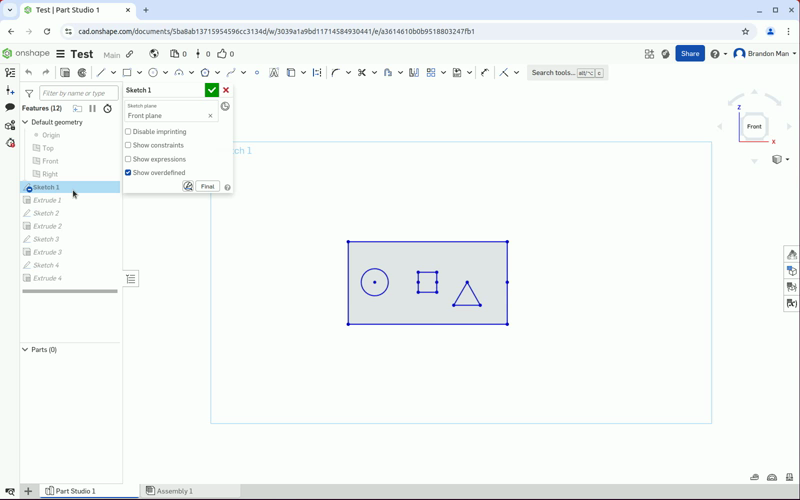
mouse_move(229, 92)
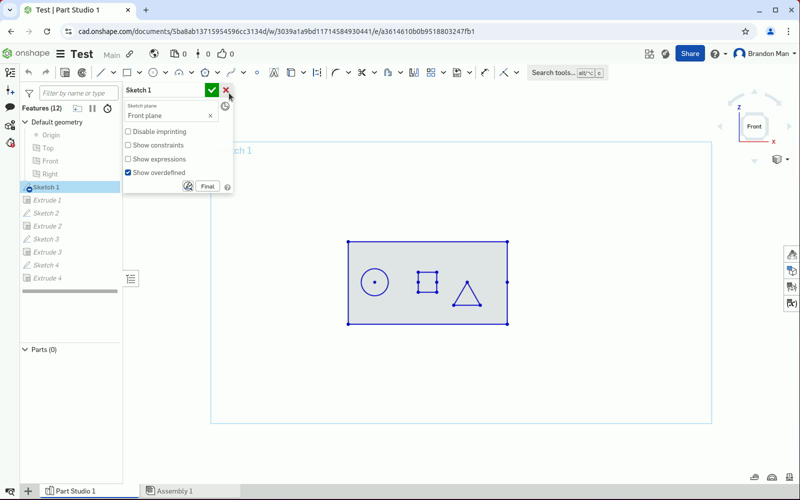
click(229, 92)
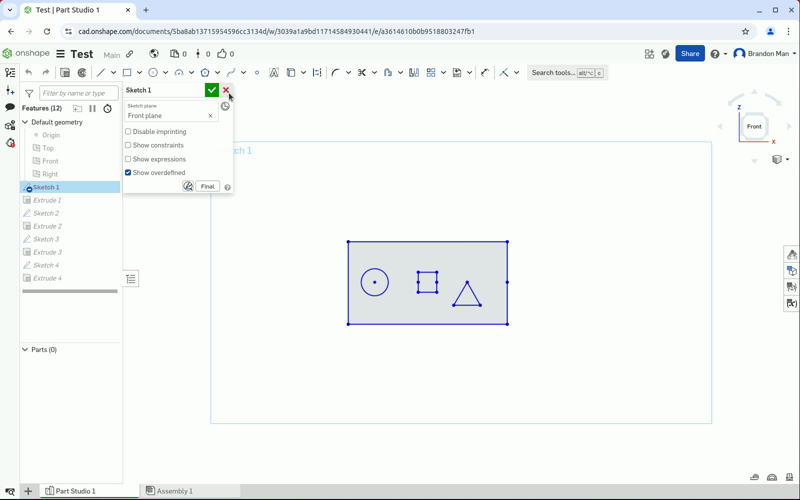
key(shift+s)
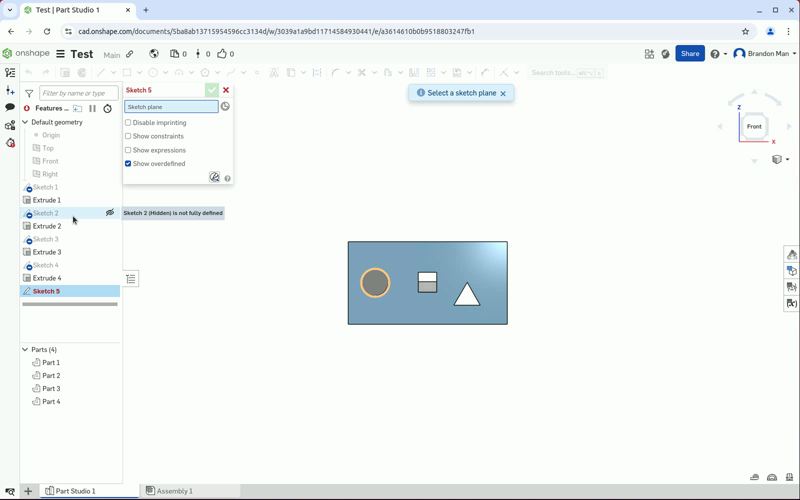
scroll(3)
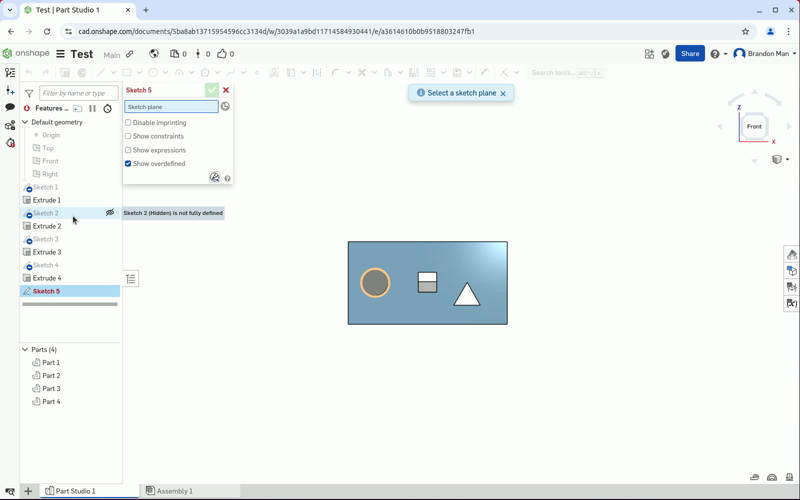
mouse_move(73, 163)
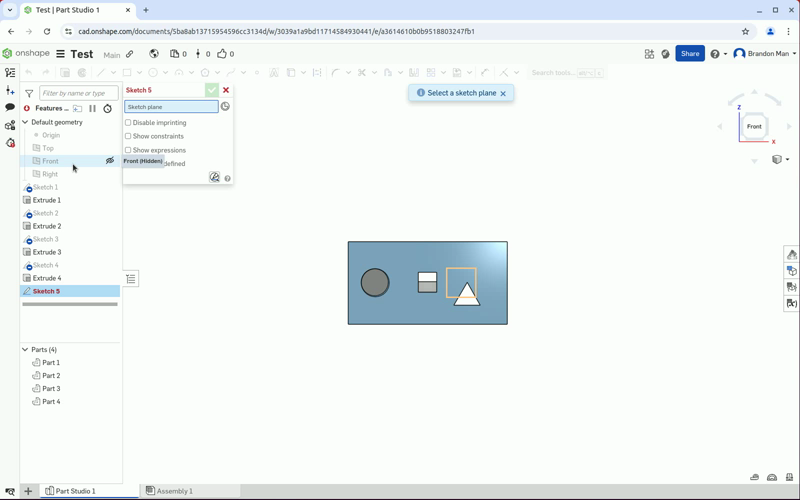
click(73, 163)
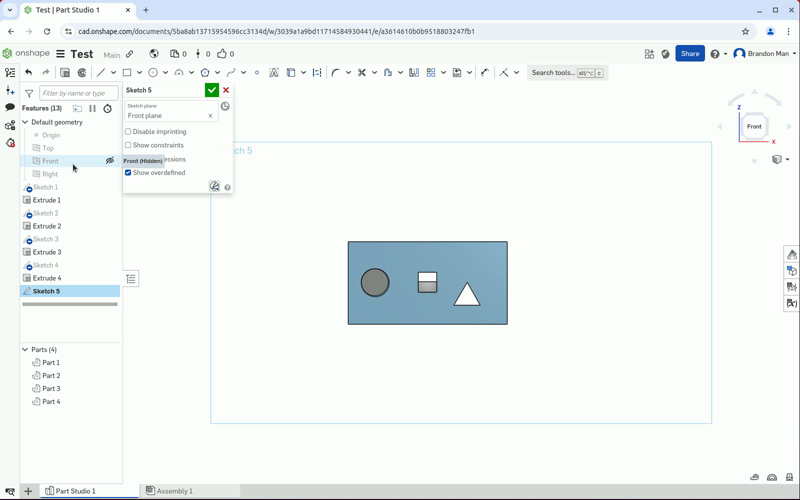
mouse_move(73, 352)
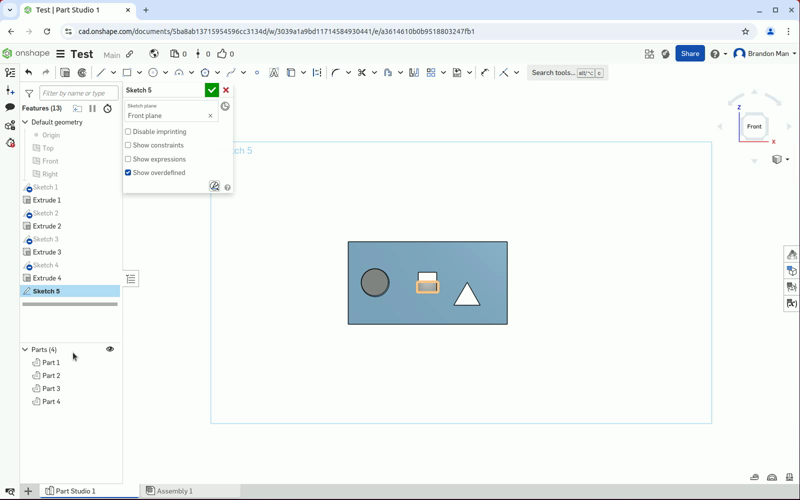
key(y)
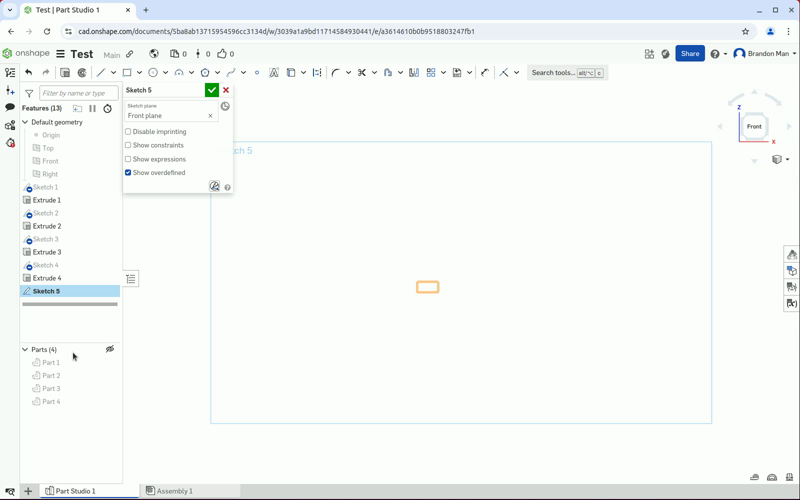
key(l)
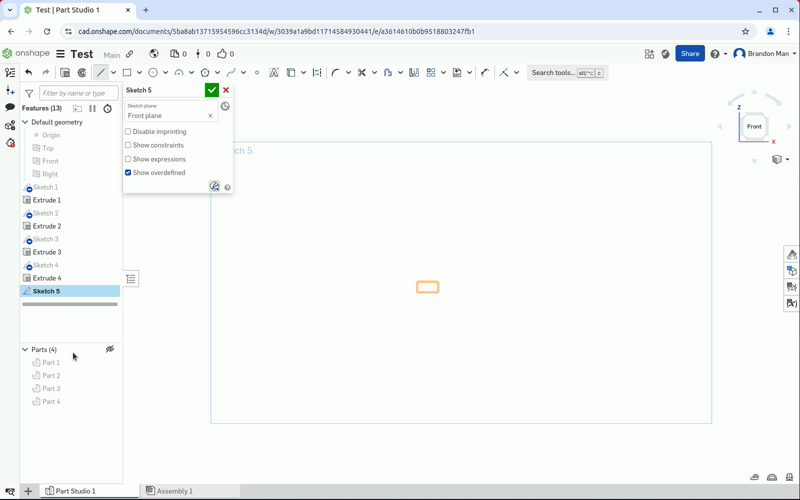
key_down(shift)
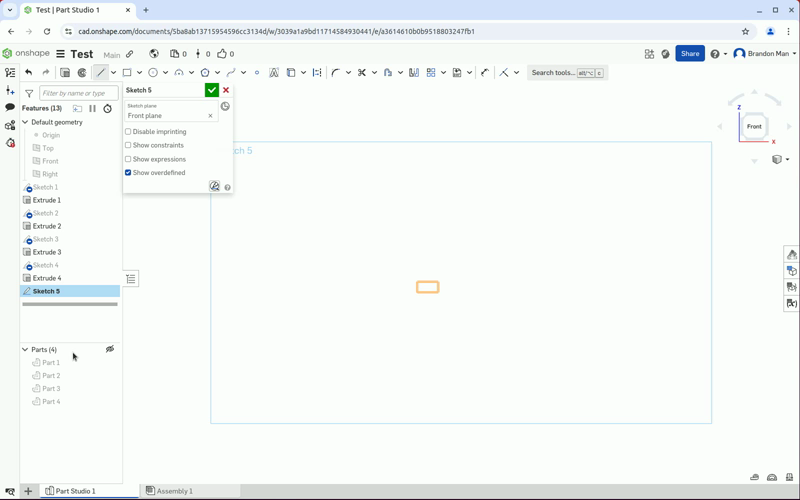
mouse_move(417, 282)
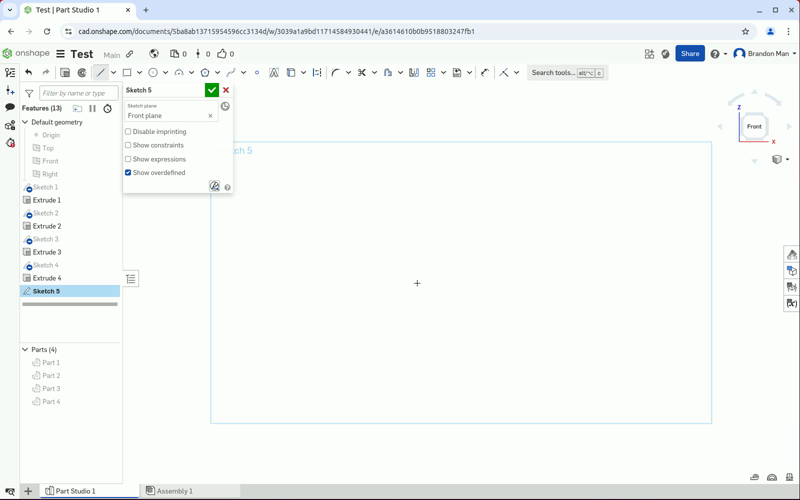
click(417, 282)
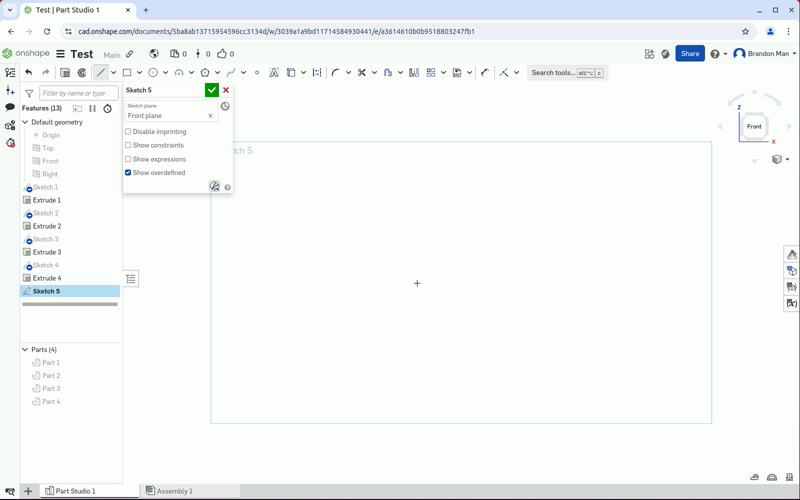
key_up(shift)
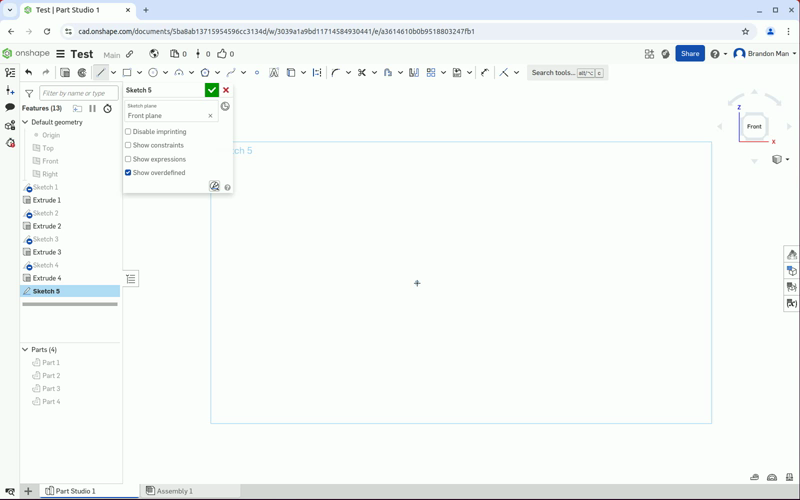
key_down(shift)
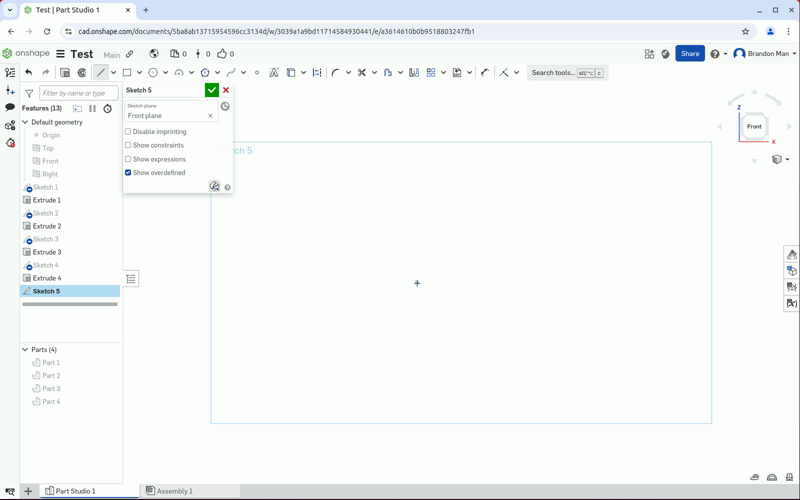
mouse_move(447, 282)
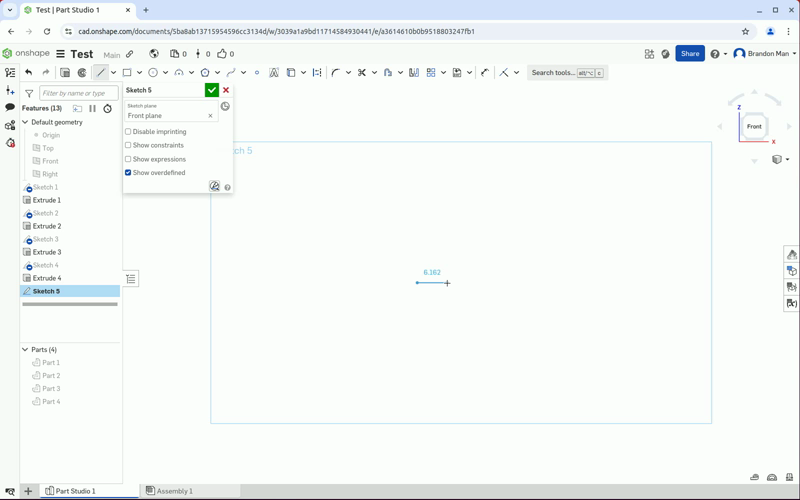
mouse_move(428, 282)
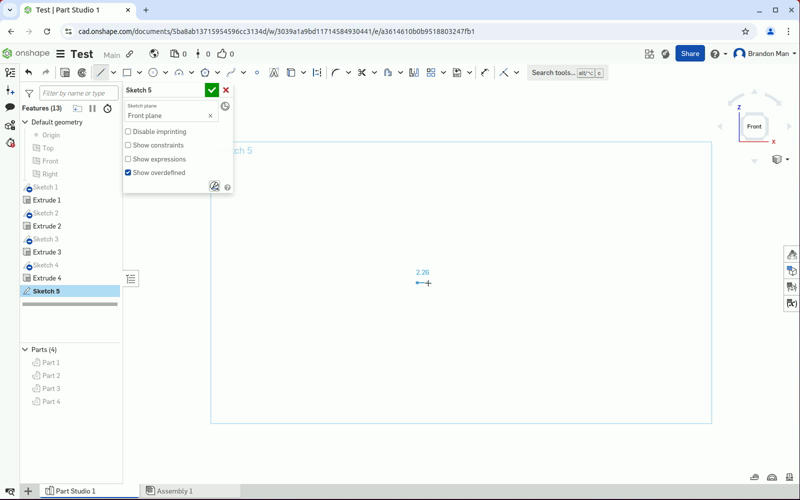
click(428, 282)
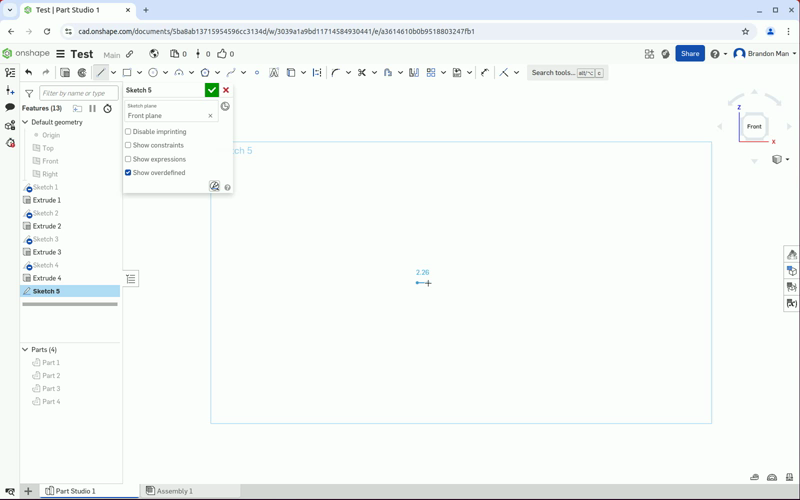
key_up(shift)
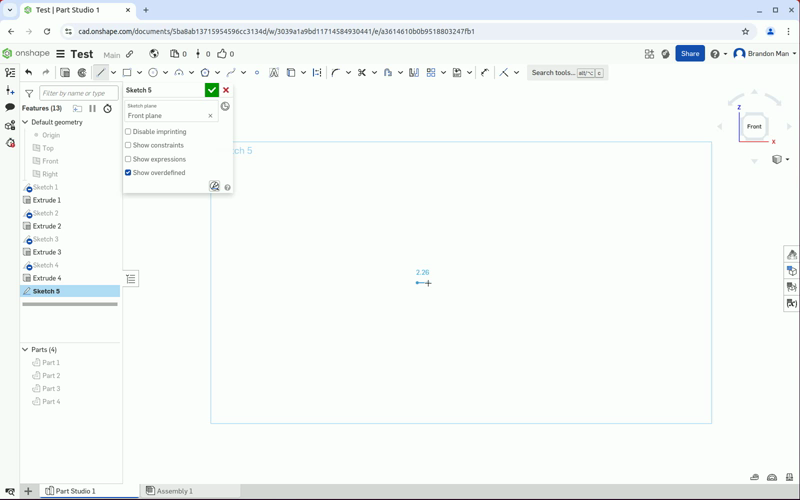
key_down(shift)
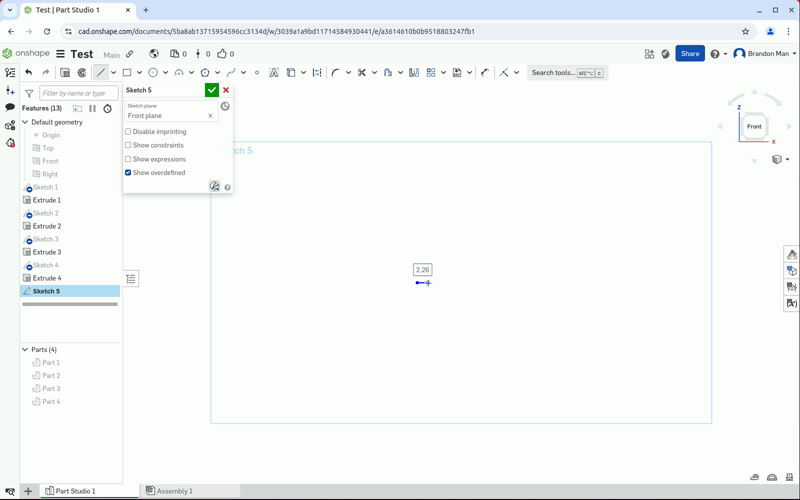
mouse_move(458, 282)
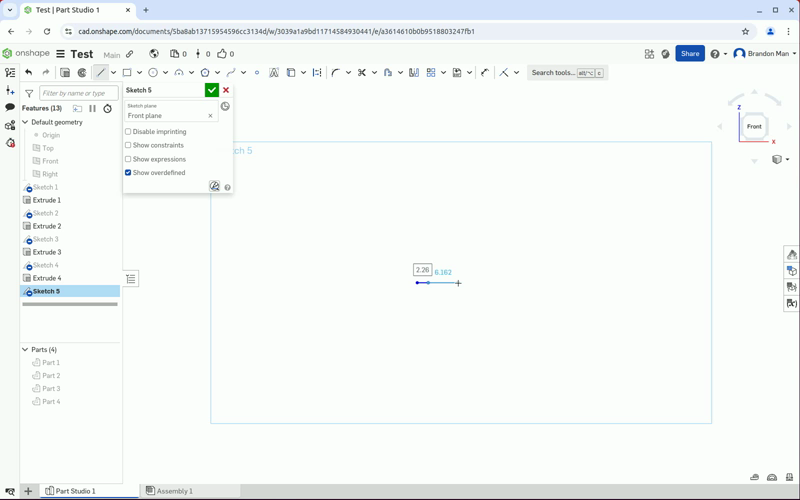
mouse_move(438, 282)
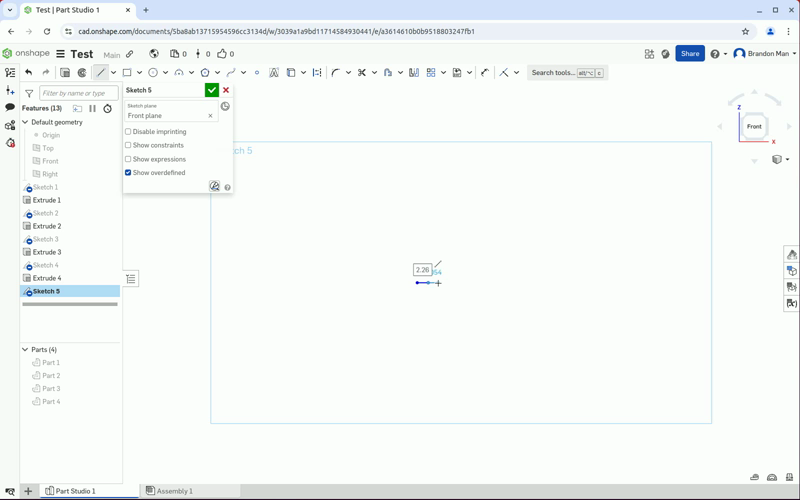
click(438, 282)
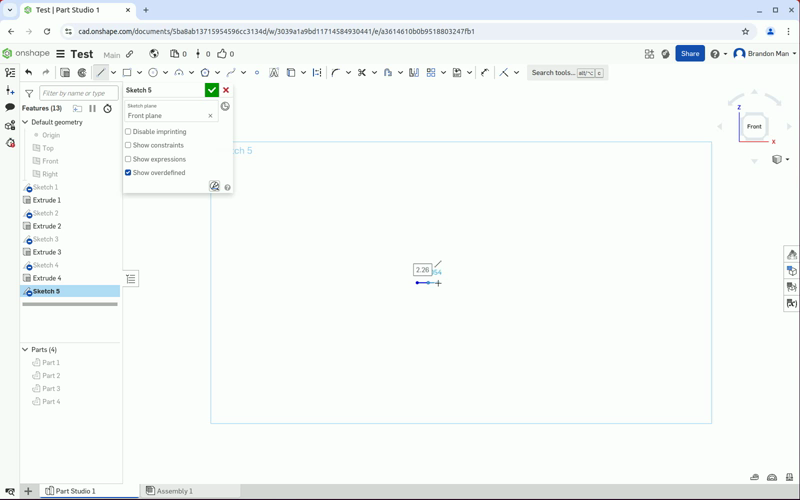
key_up(shift)
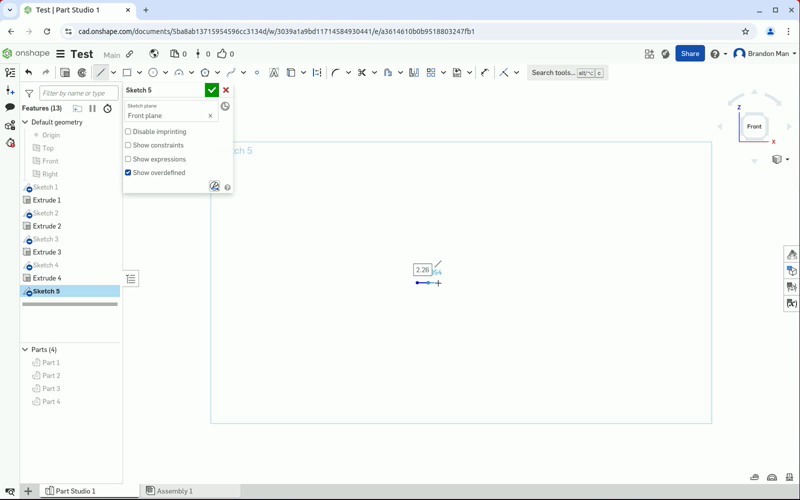
key_down(shift)
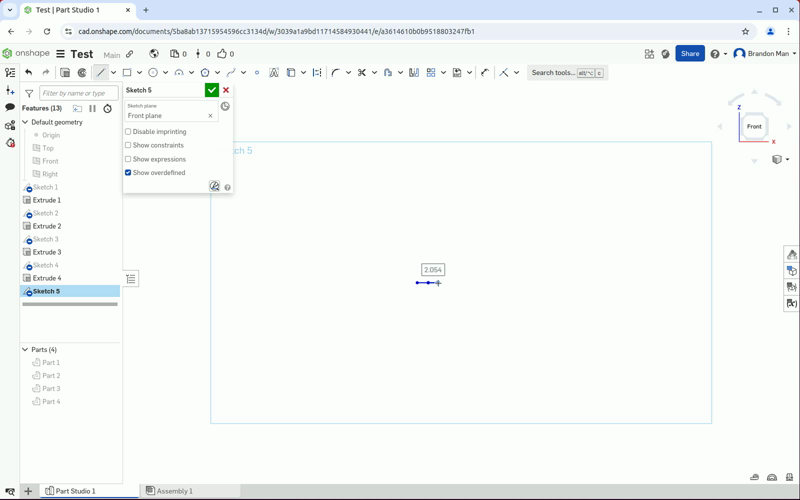
mouse_move(468, 282)
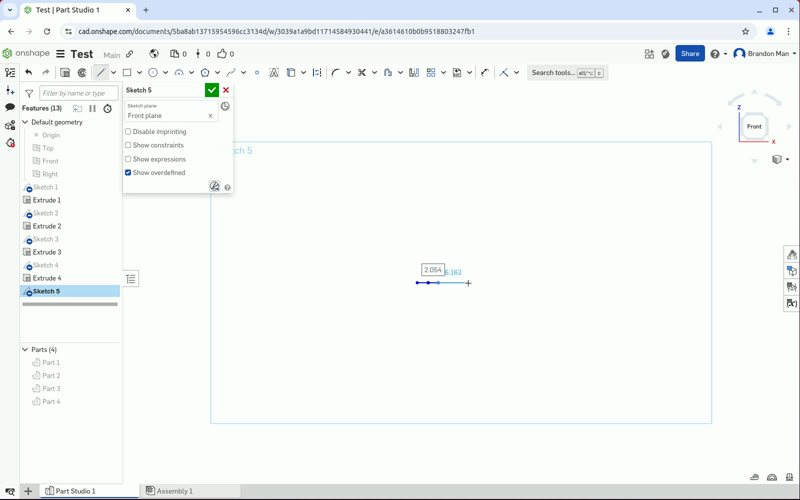
mouse_move(438, 272)
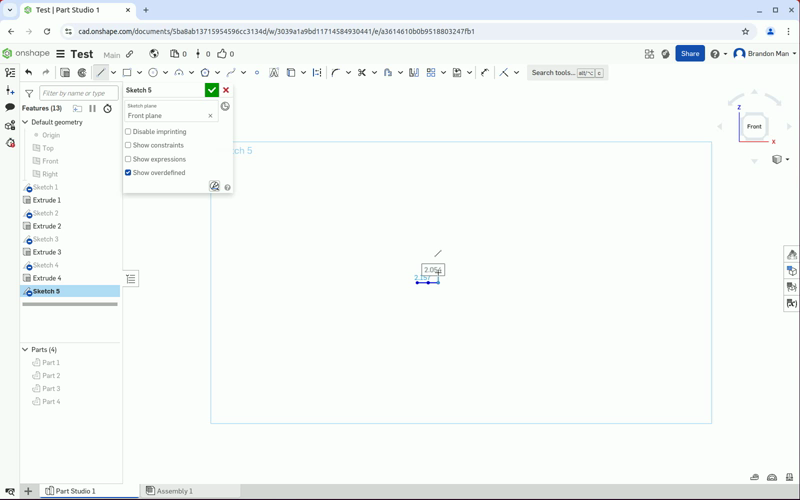
click(438, 272)
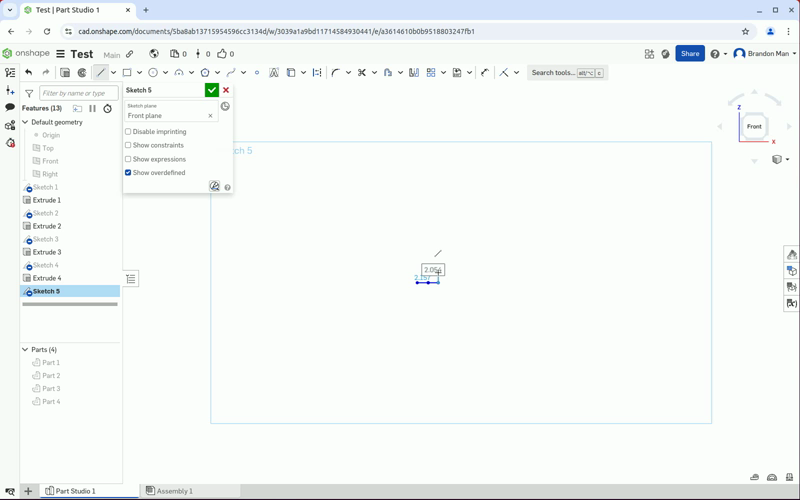
key_up(shift)
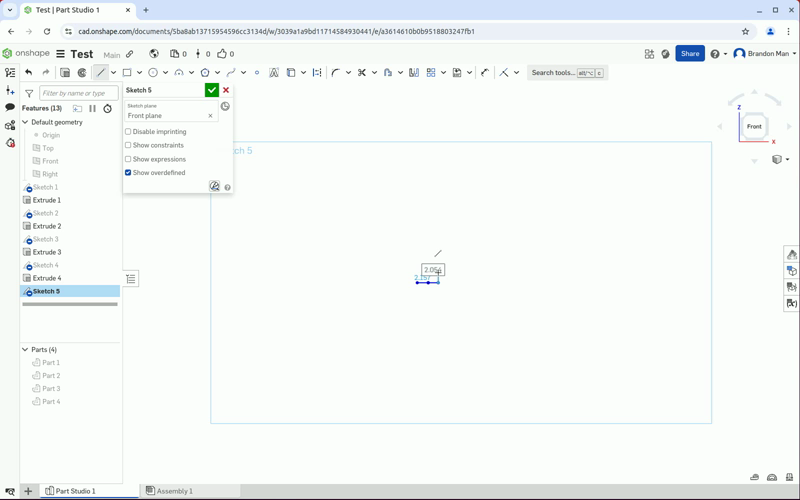
key_down(shift)
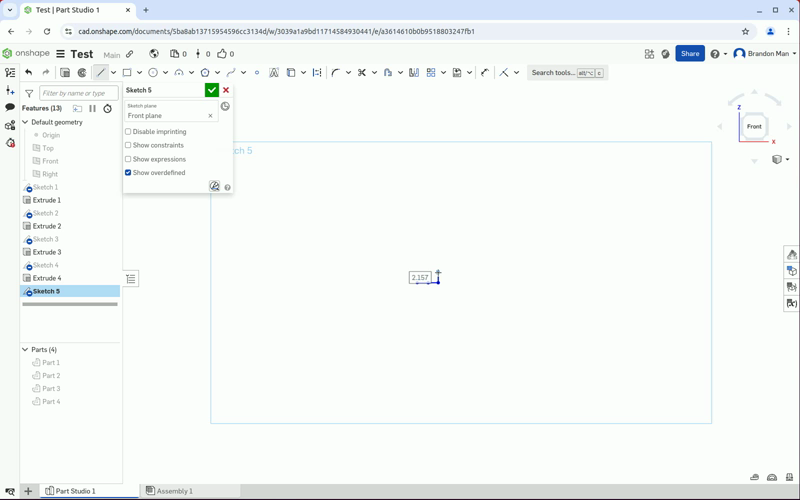
mouse_move(468, 272)
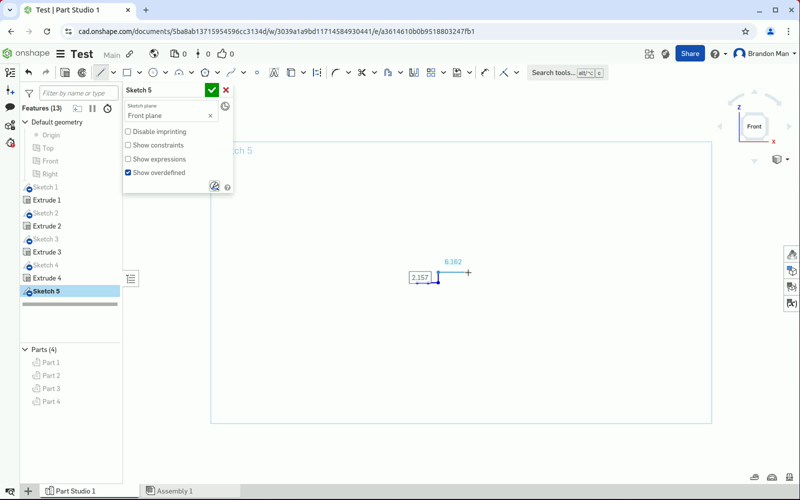
mouse_move(417, 272)
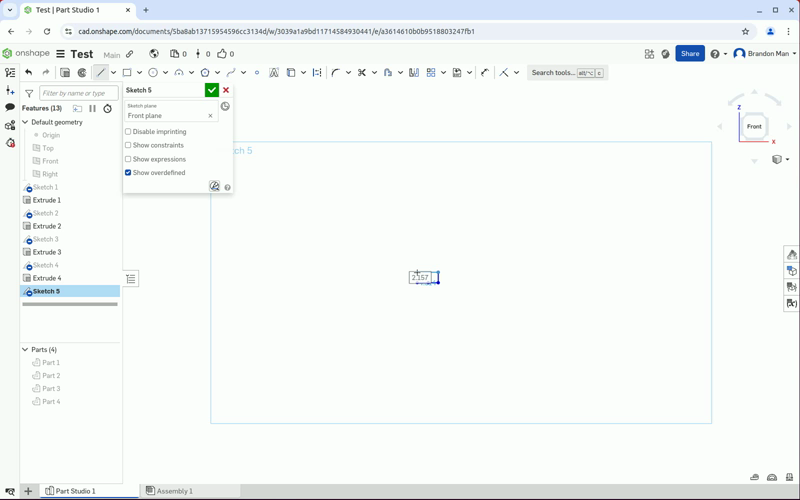
click(417, 272)
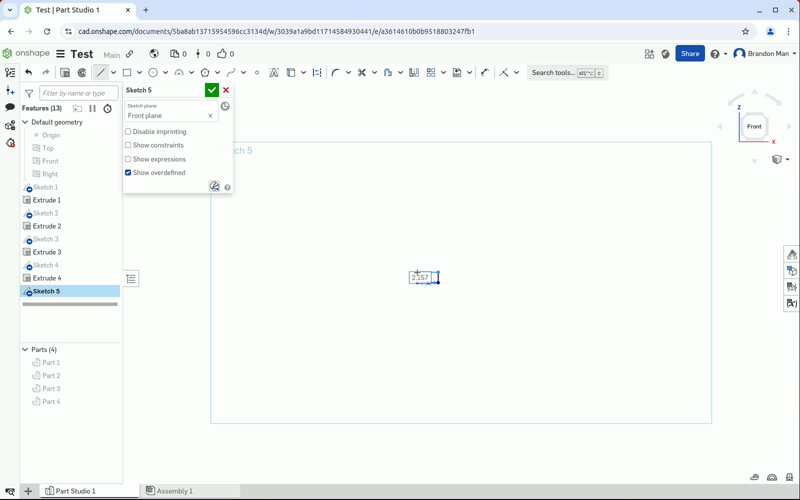
key_up(shift)
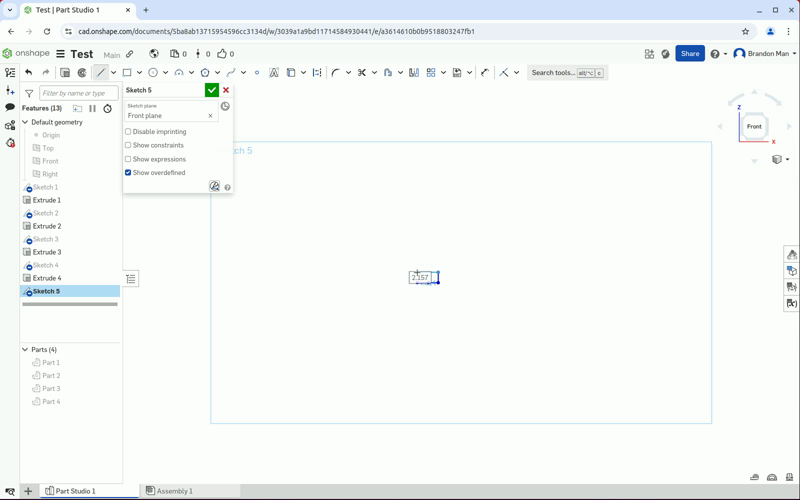
mouse_move(447, 272)
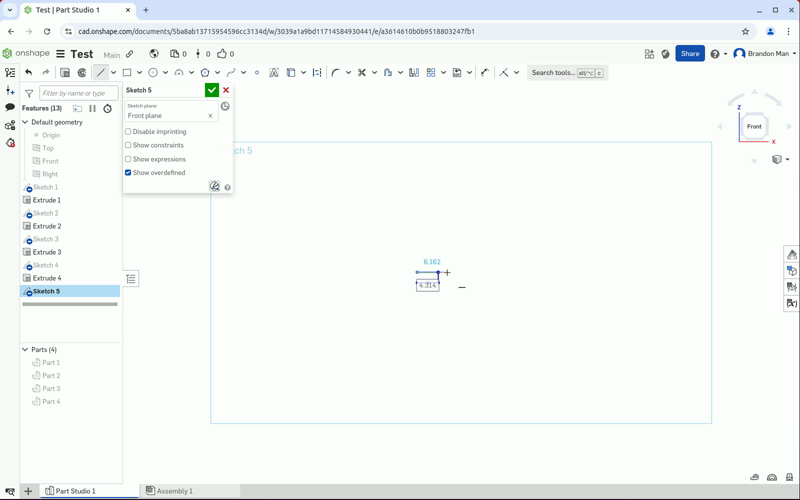
key_down(shift)
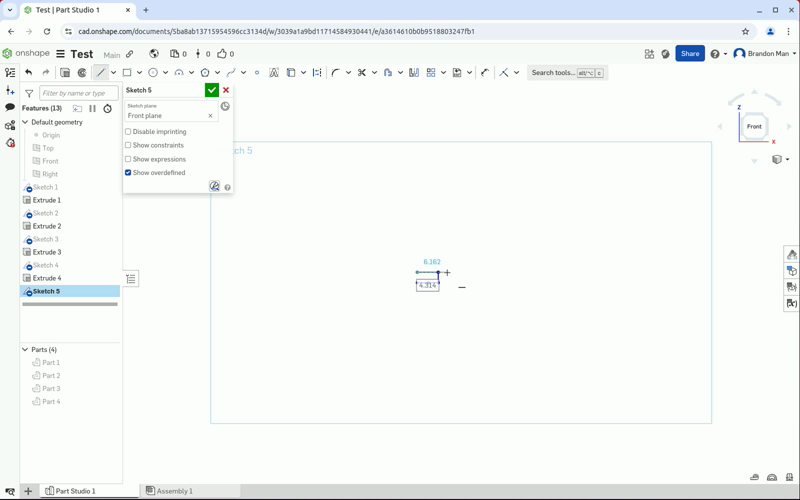
mouse_move(417, 282)
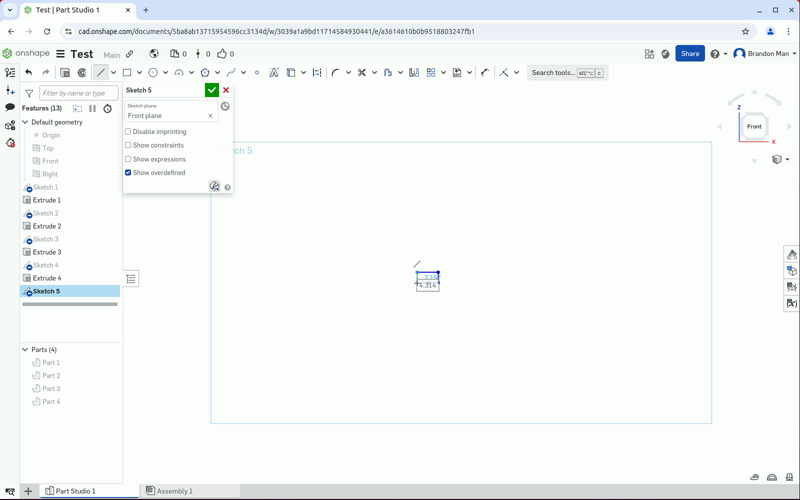
key_up(shift)
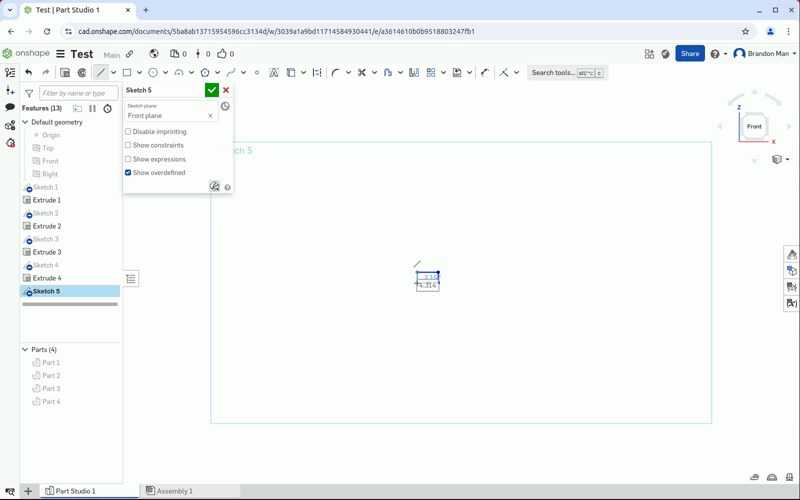
click(417, 282)
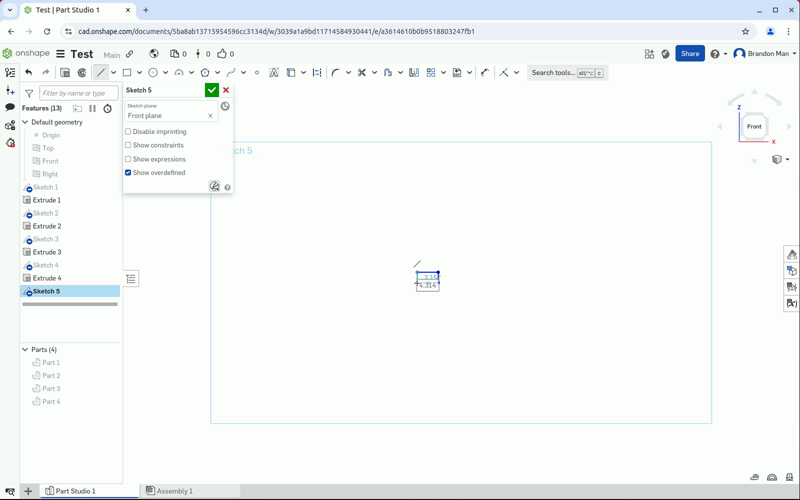
key(esc)
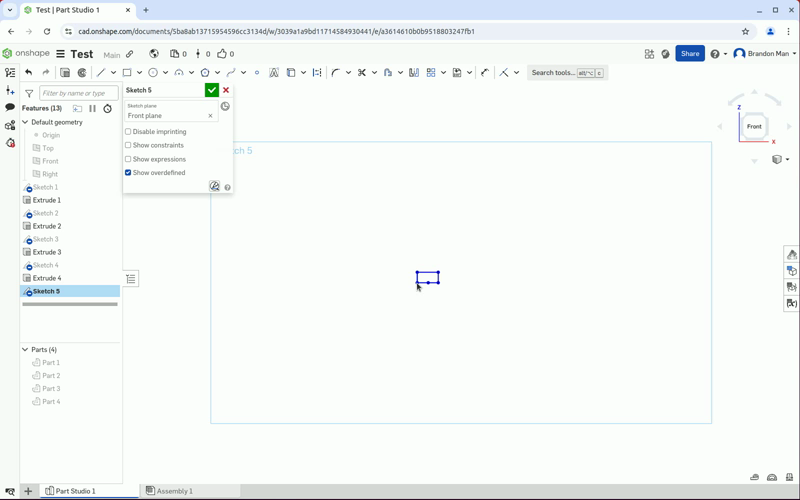
mouse_move(417, 277)
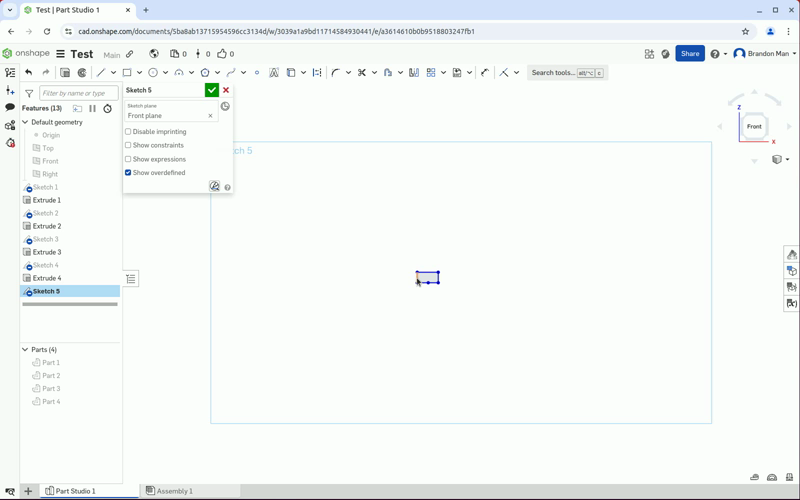
scroll(6)
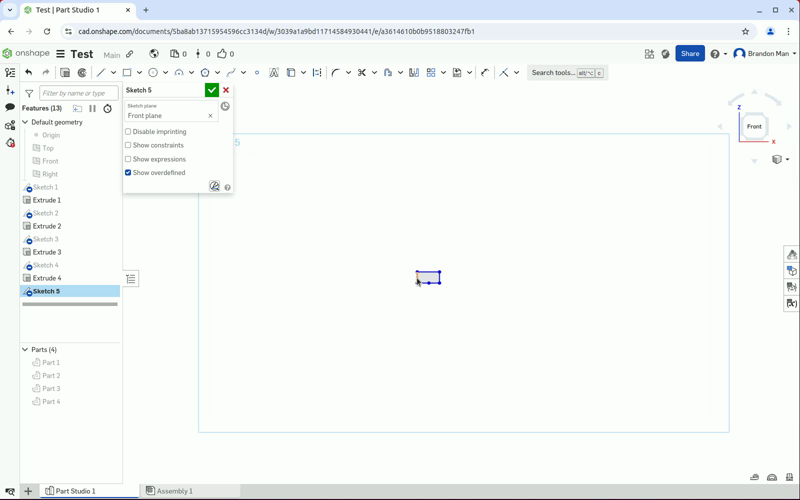
scroll(6)
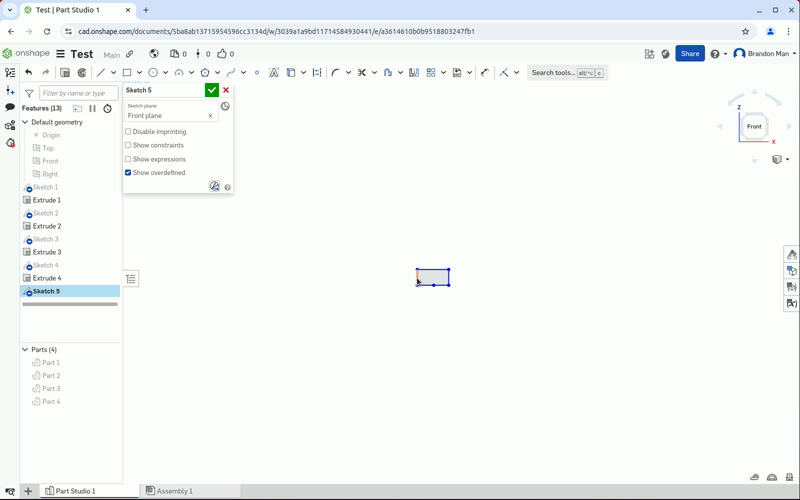
scroll(6)
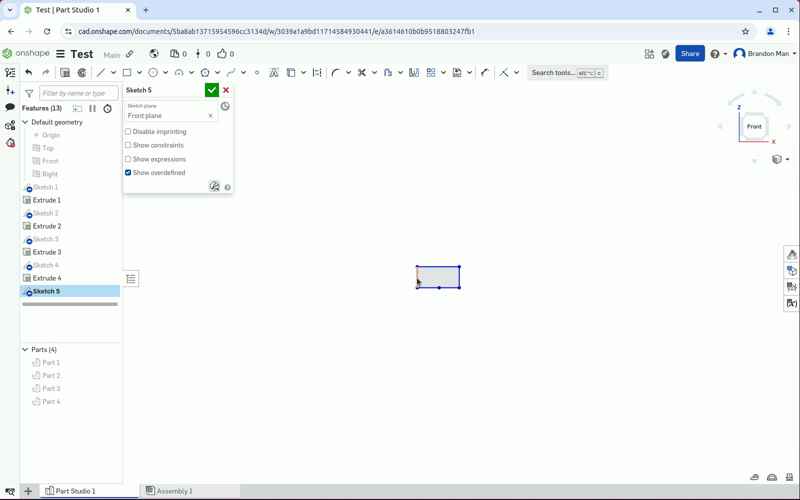
scroll(6)
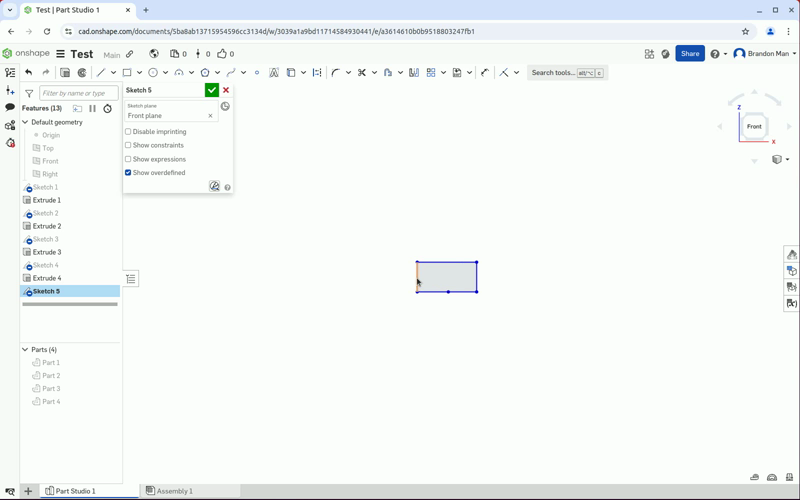
scroll(6)
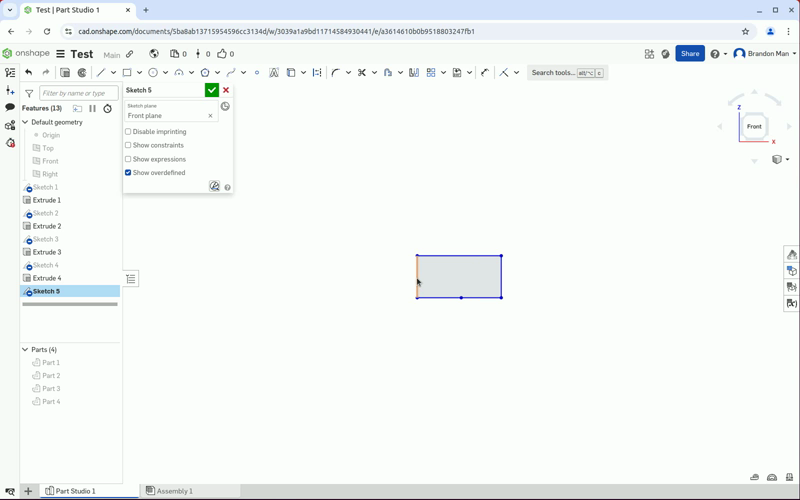
scroll(6)
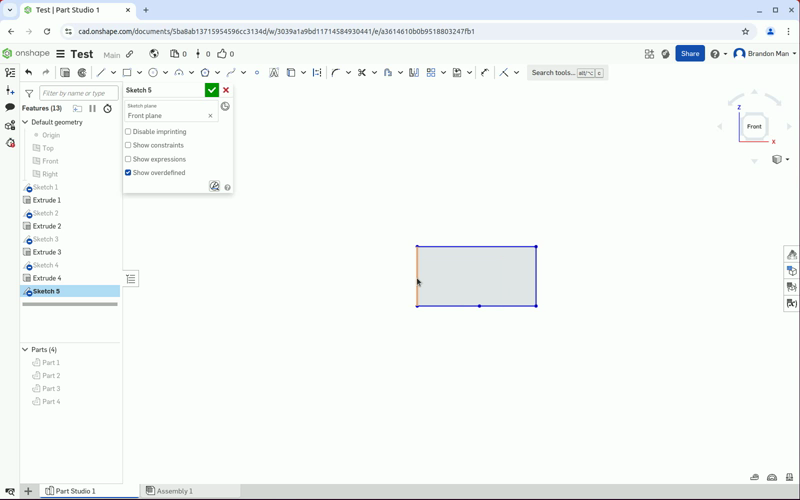
scroll(6)
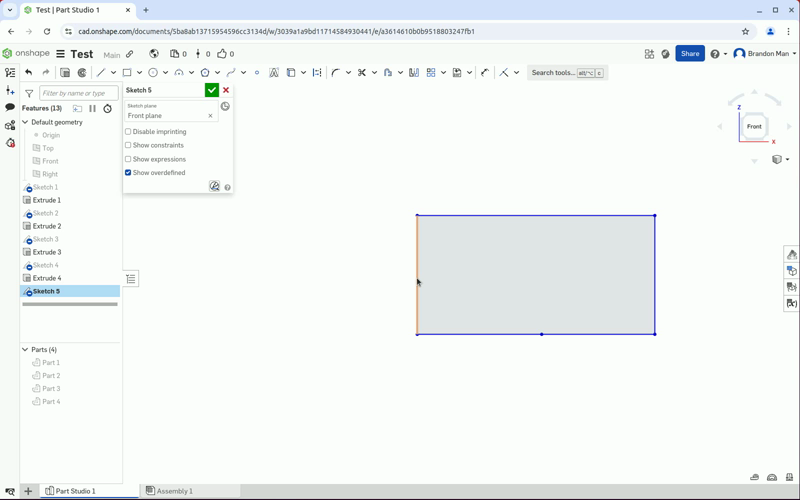
click(417, 277)
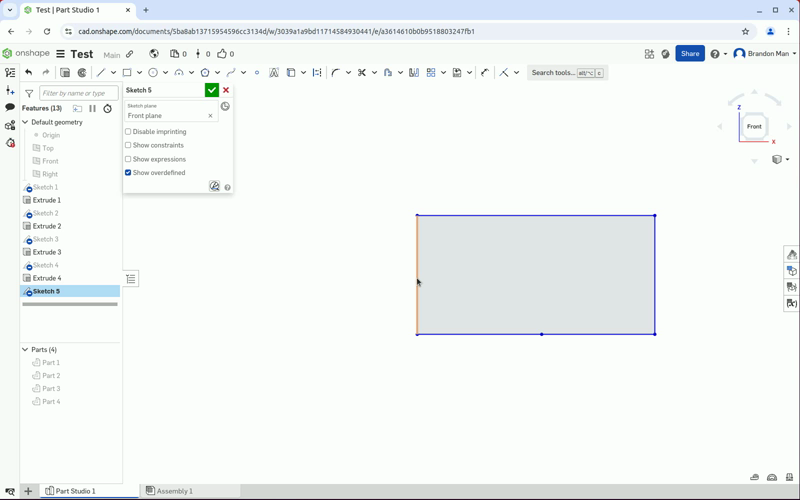
scroll(-6)
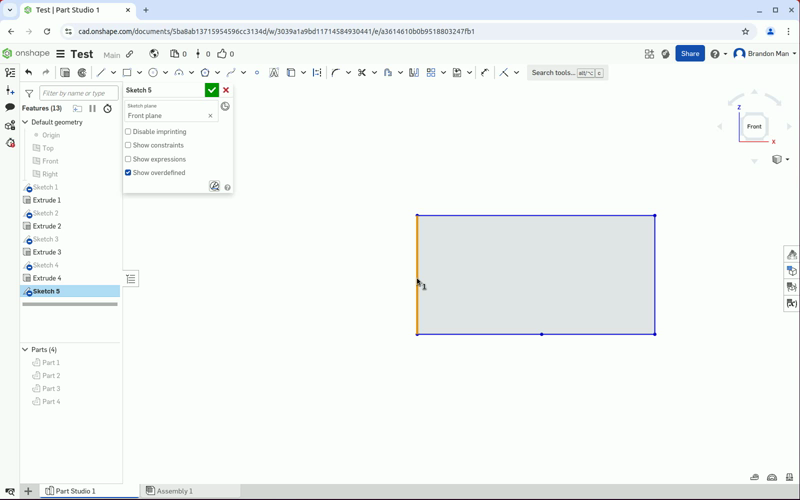
scroll(-6)
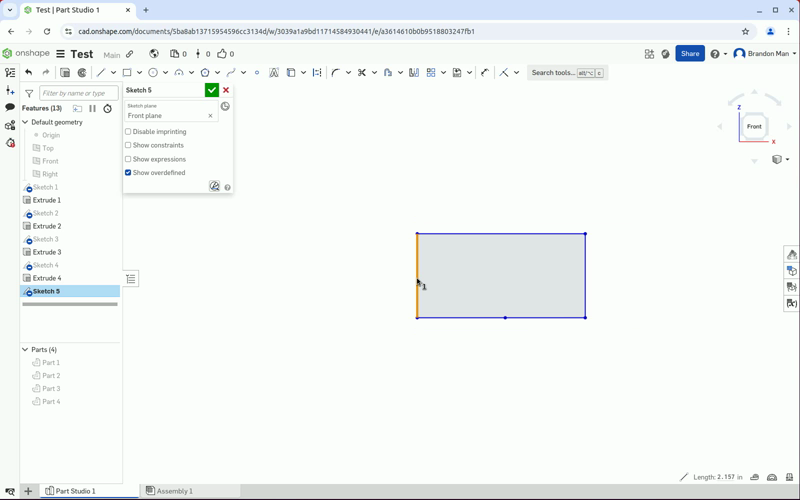
scroll(-6)
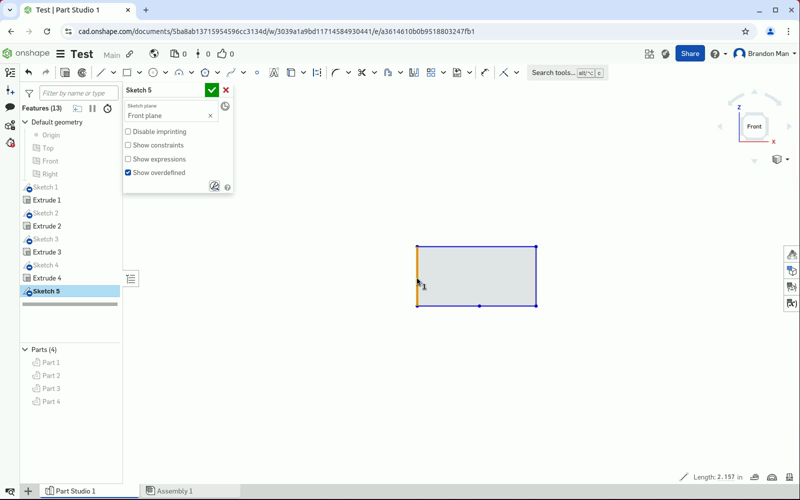
scroll(-6)
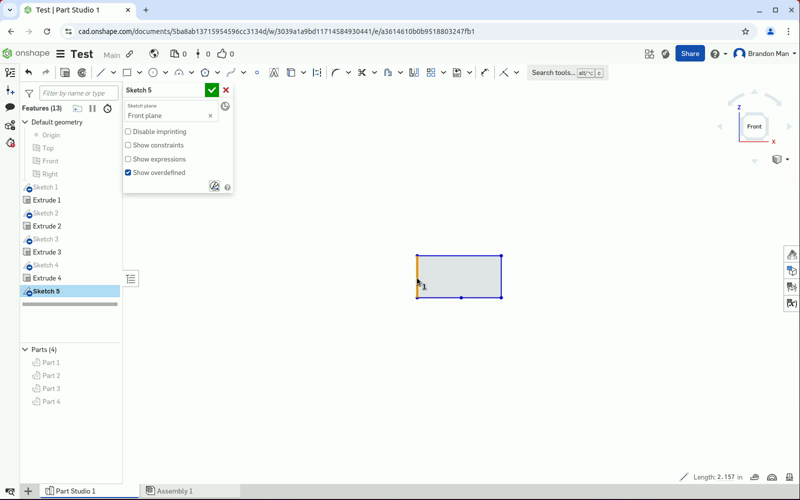
scroll(-6)
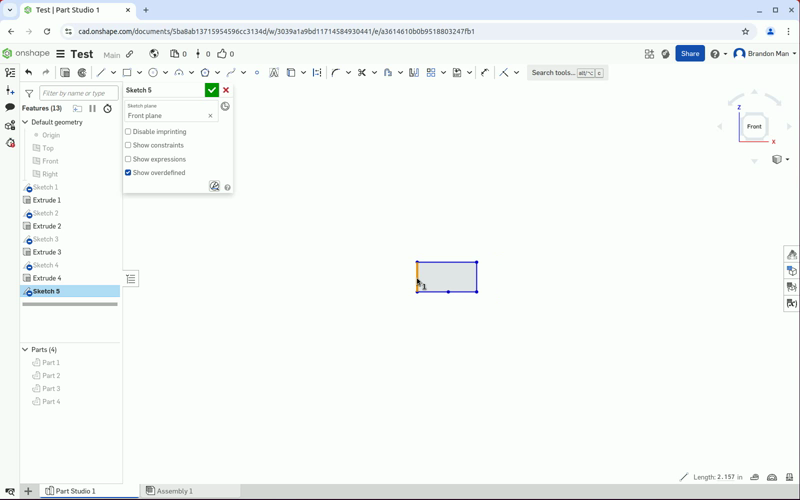
scroll(-6)
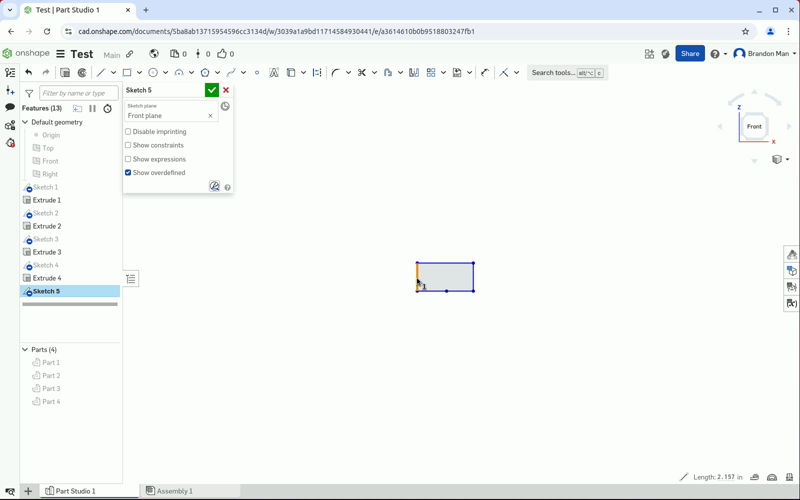
scroll(-6)
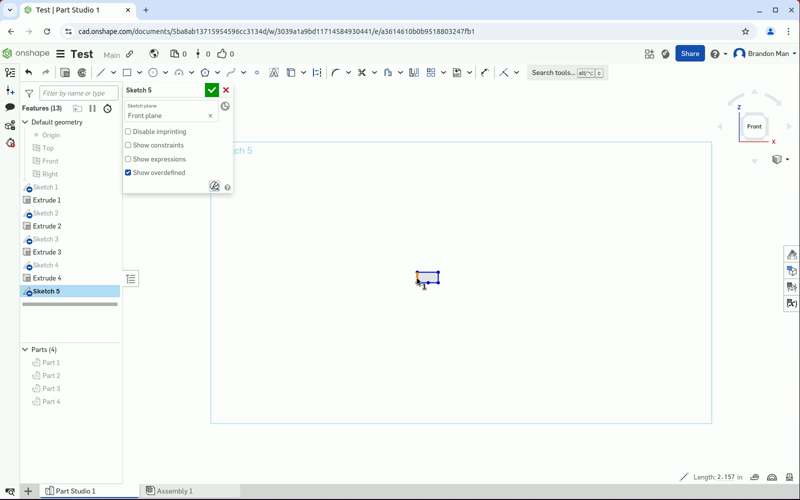
mouse_move(73, 352)
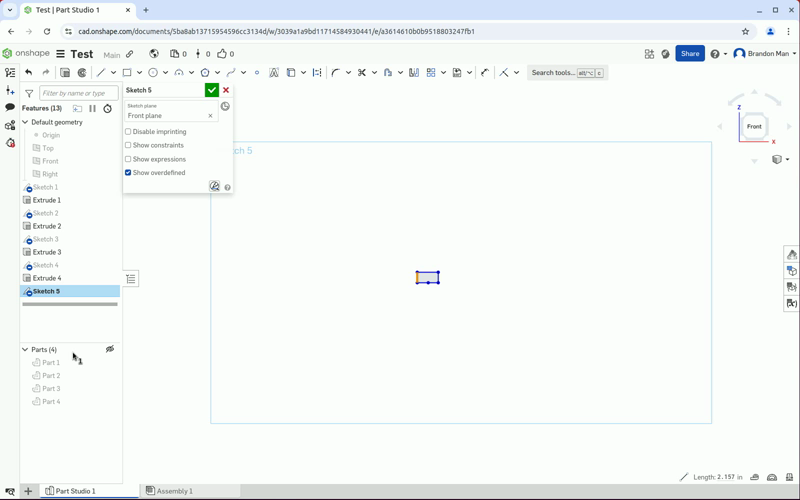
key(shift+y)
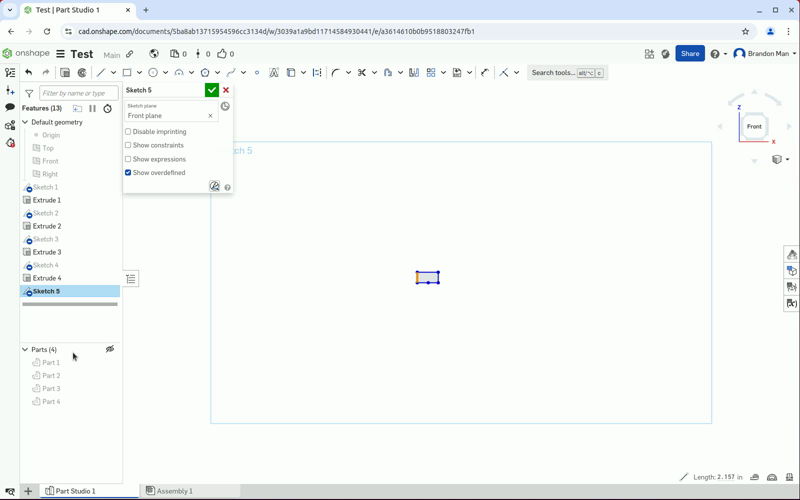
key(shift+e)
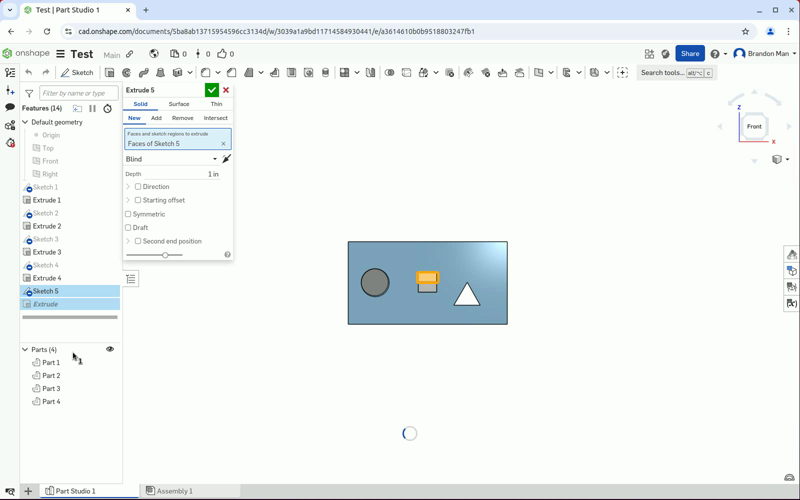
mouse_move(143, 106)
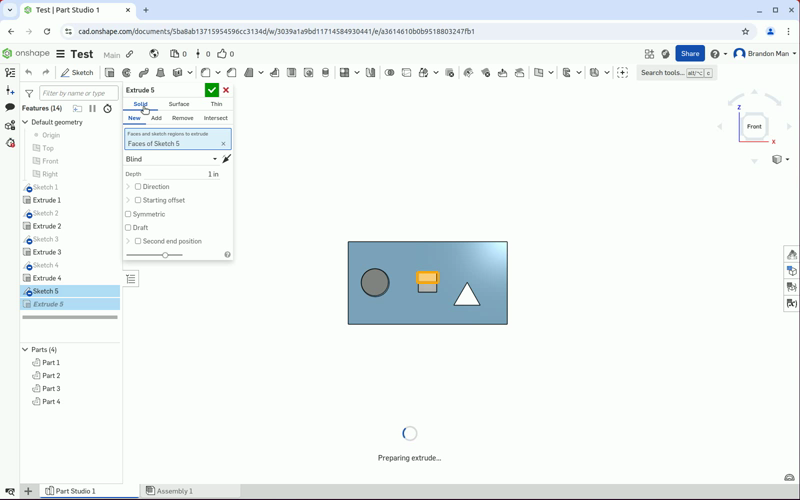
click(143, 106)
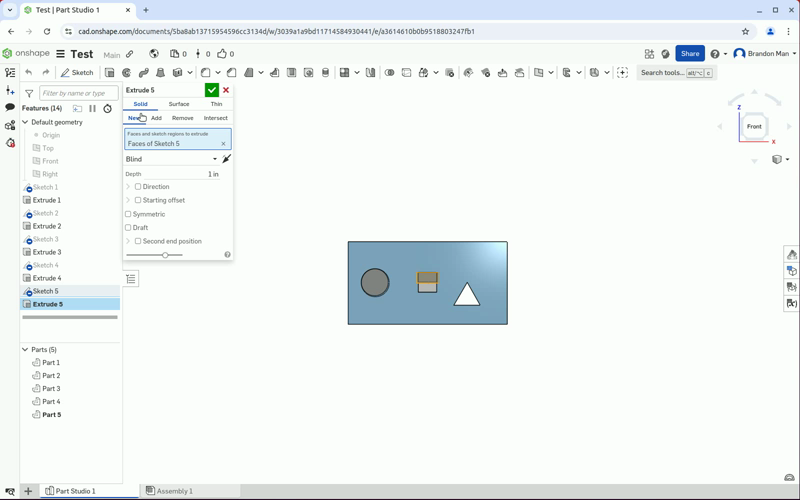
mouse_move(137, 120)
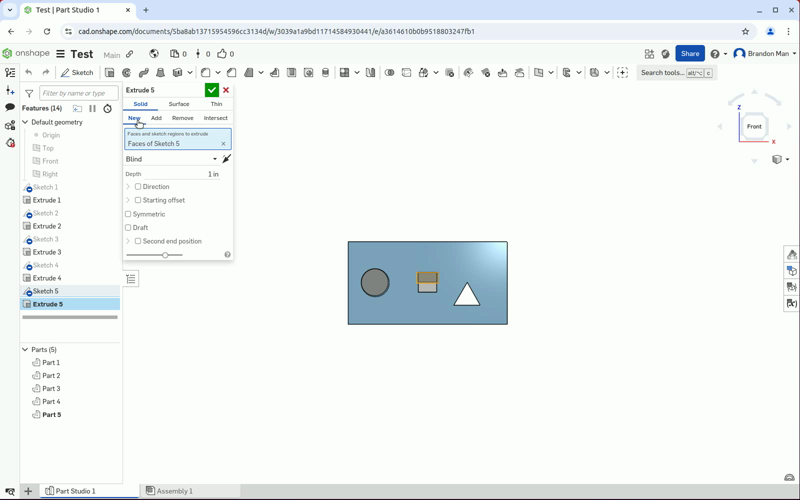
click(137, 120)
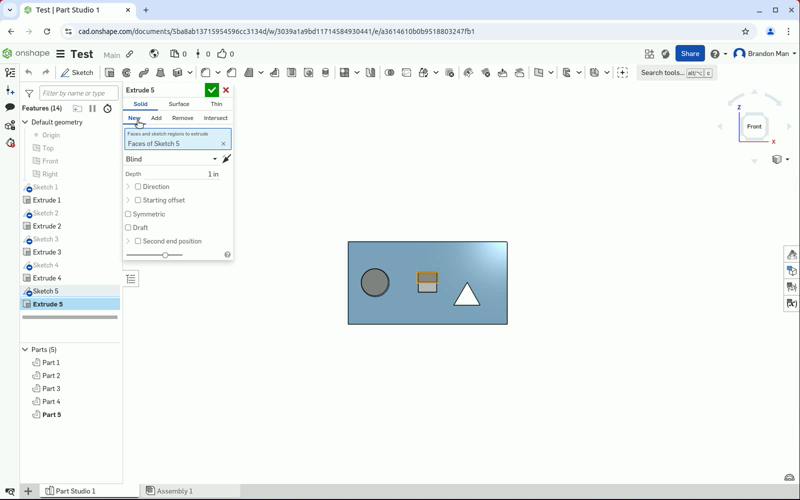
key(tab, 4)
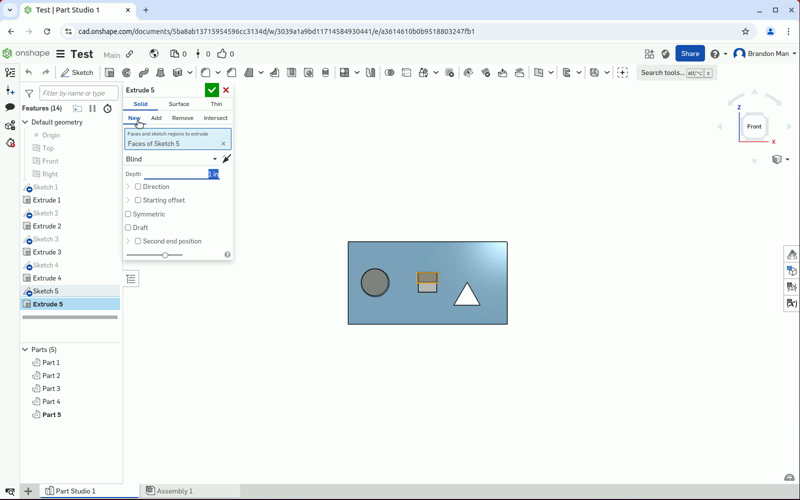
text(-6.74)
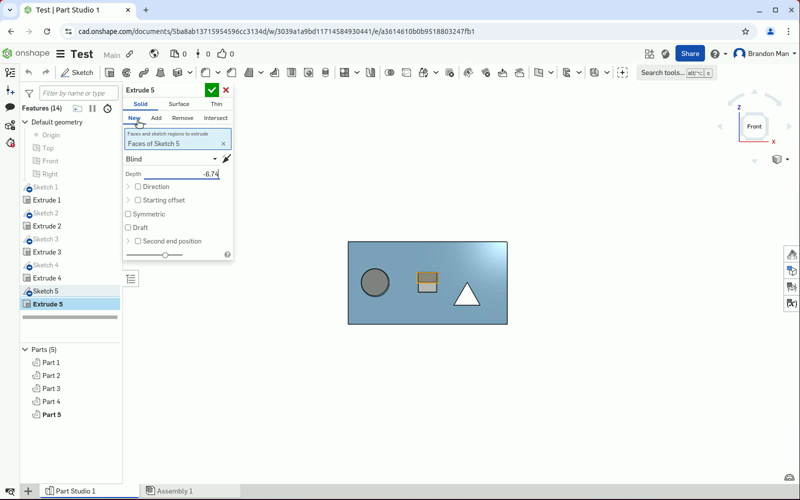
key(enter)
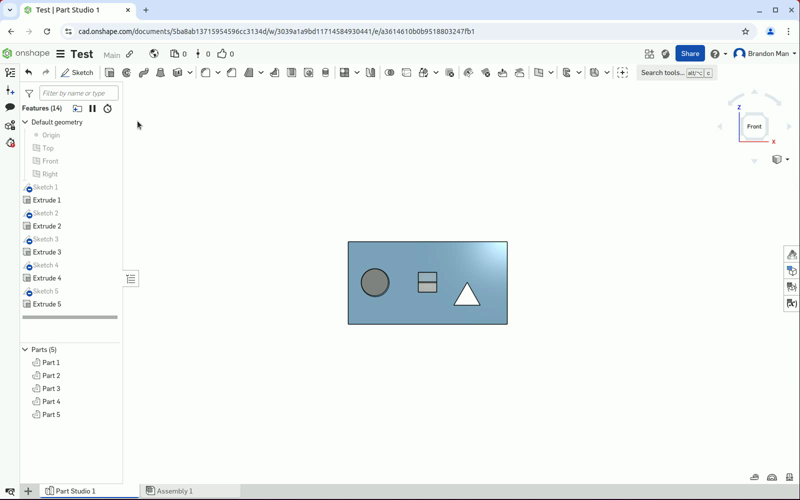
key(shift+h)
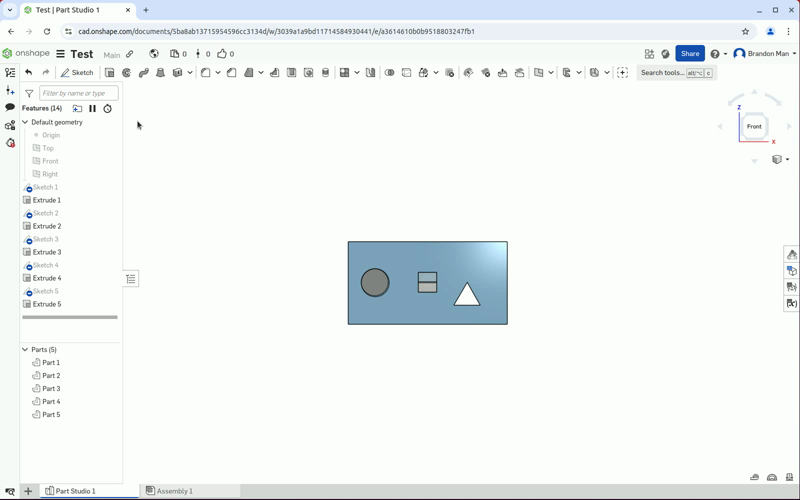
key(shift+h)
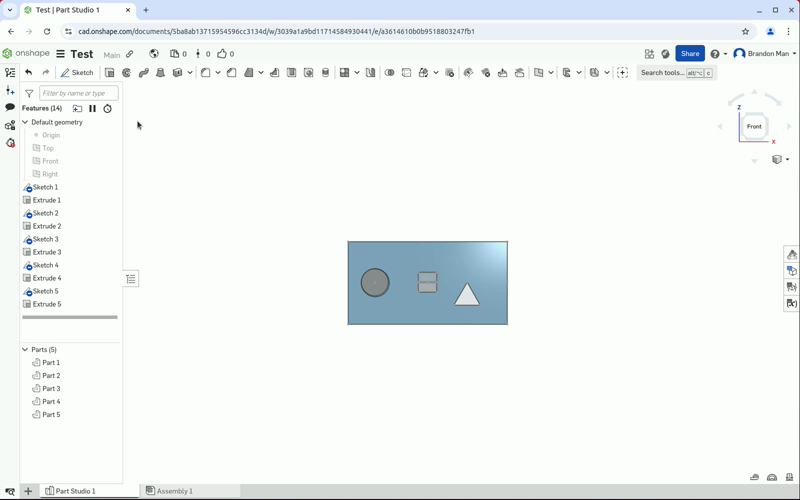
key(shift+7)
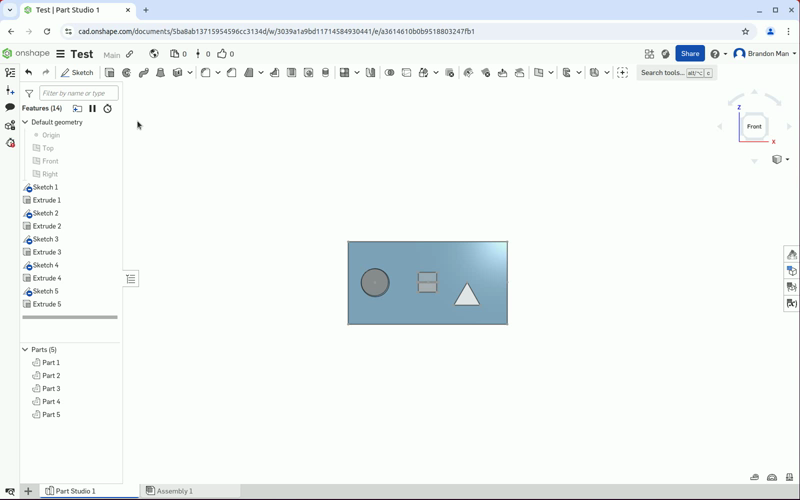
key(left, 2)
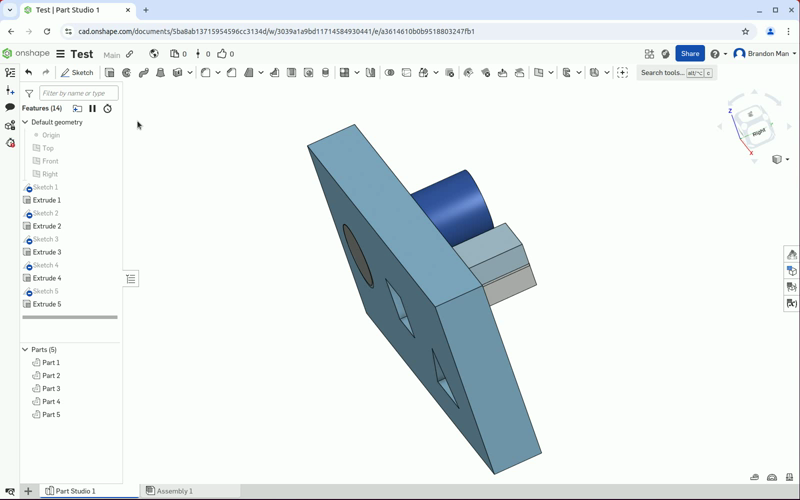
key(down, 2)
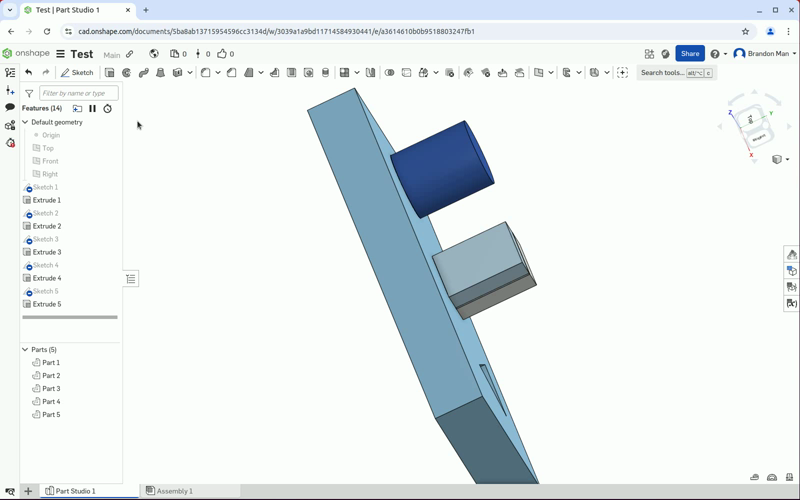
key(up, 2)
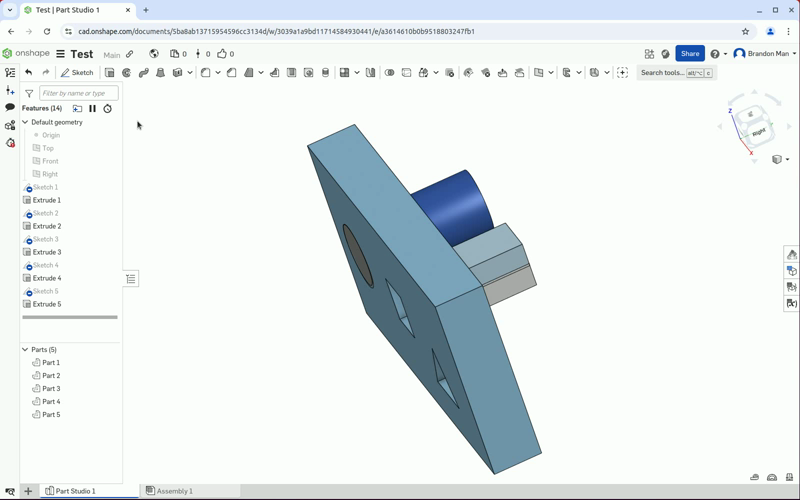
key(right, 2)
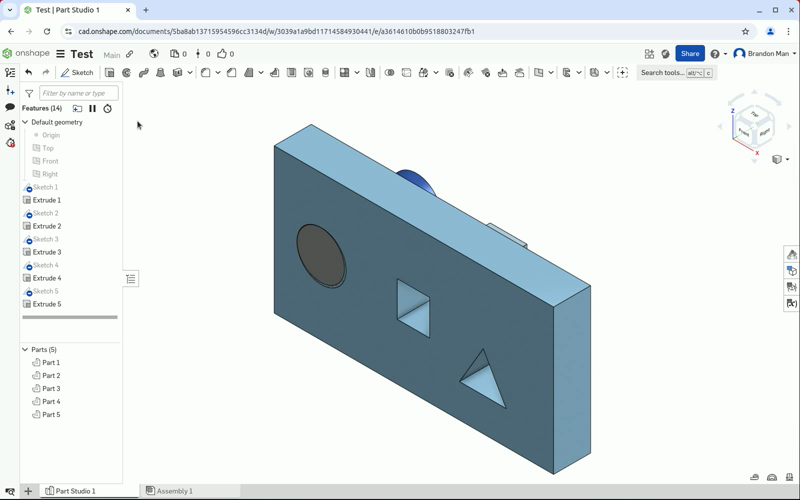
mouse_move(73, 189)
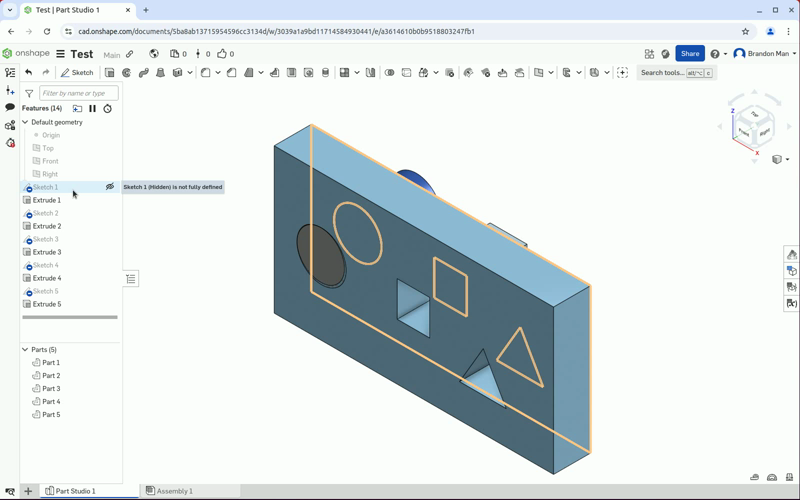
click(73, 189)